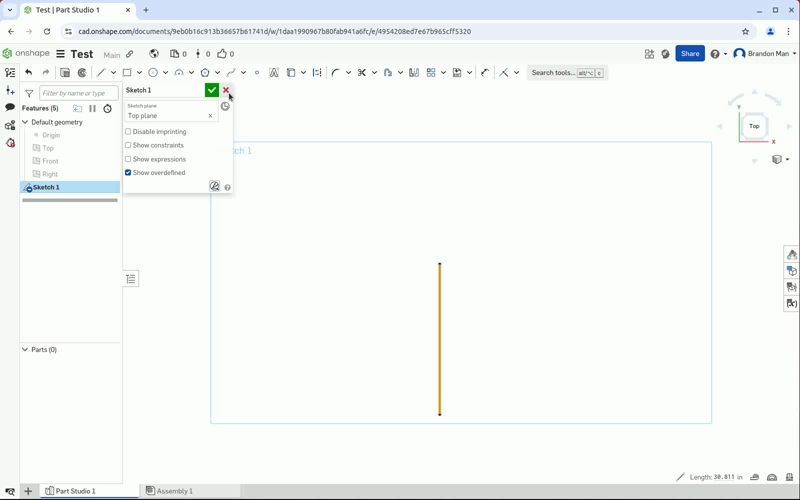
key(shift+h)
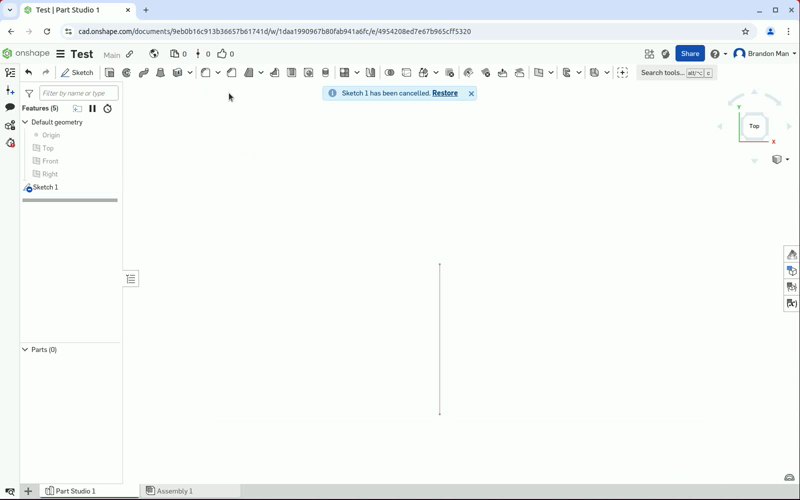
key(shift+s)
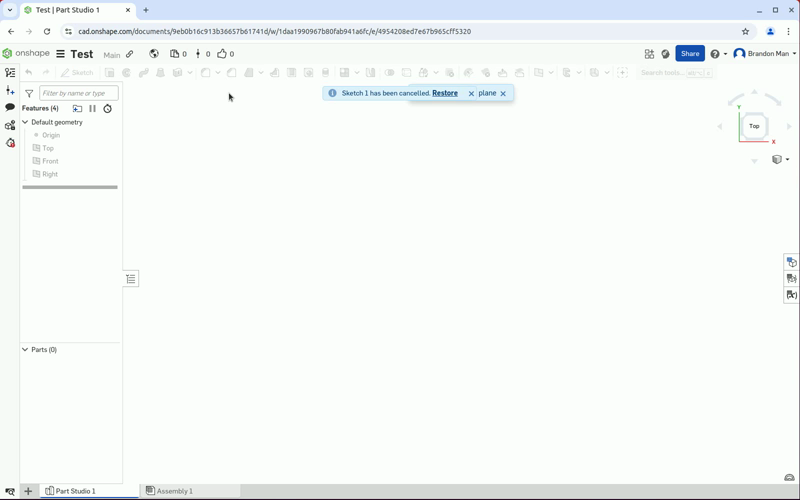
mouse_move(73, 150)
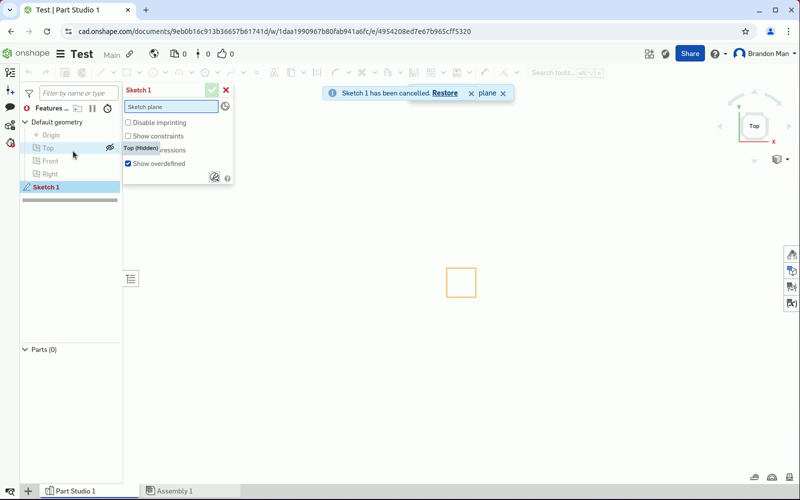
click(73, 150)
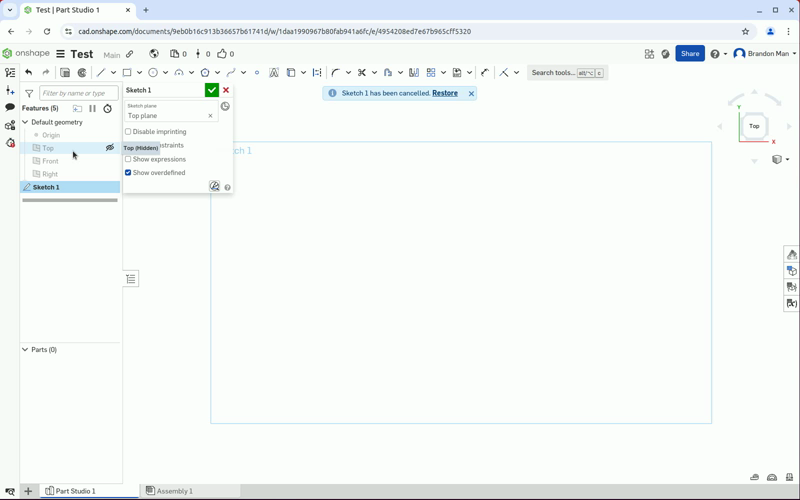
mouse_move(73, 352)
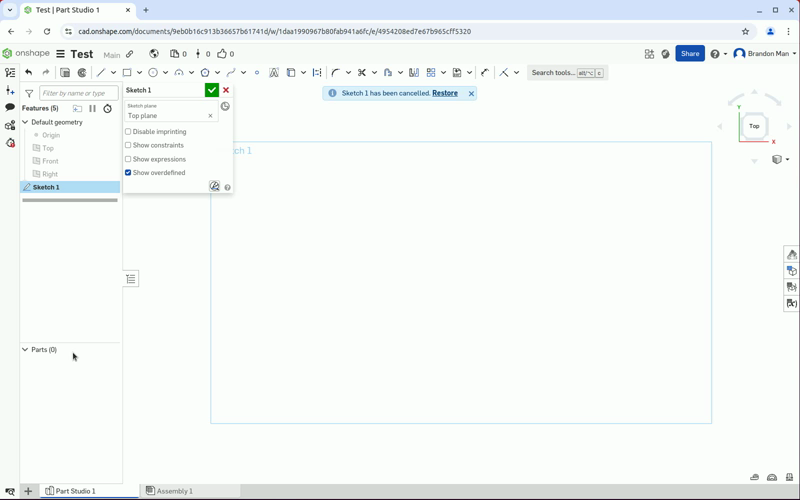
key(y)
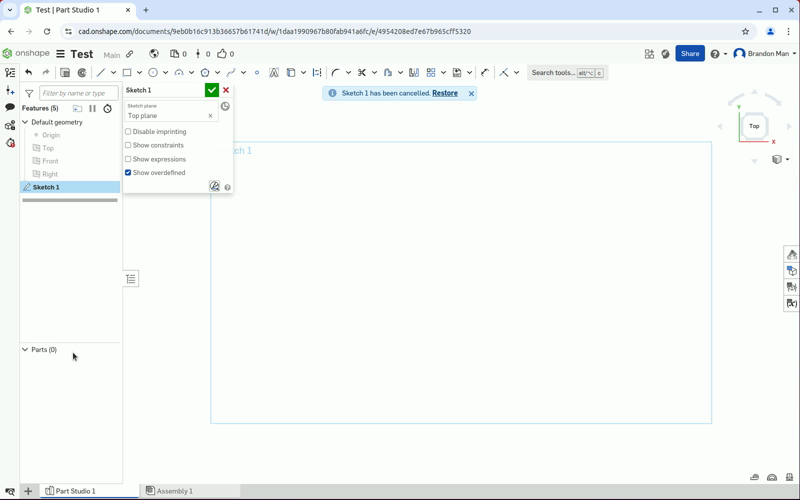
key(l)
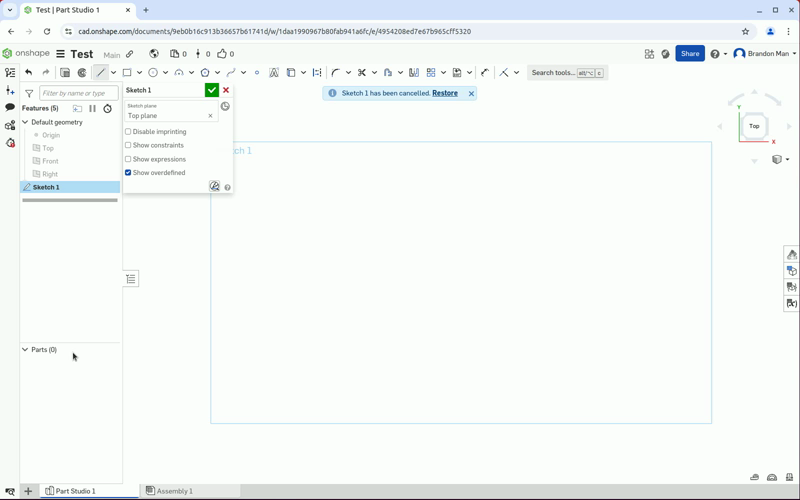
key_down(shift)
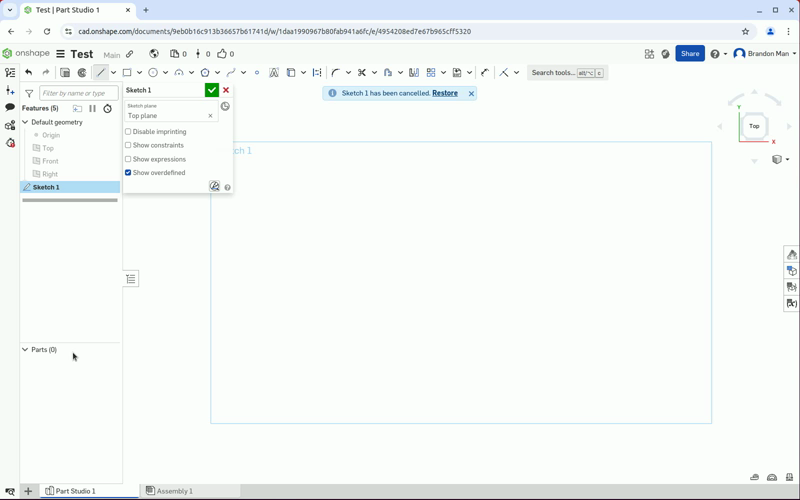
mouse_move(351, 335)
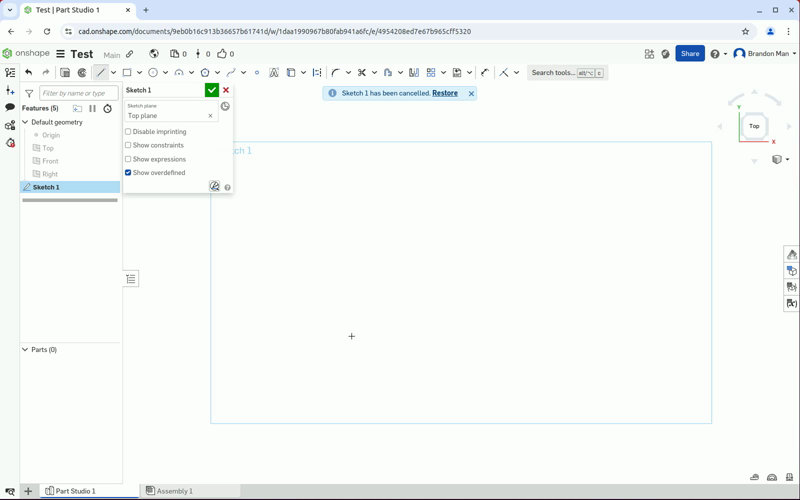
click(351, 335)
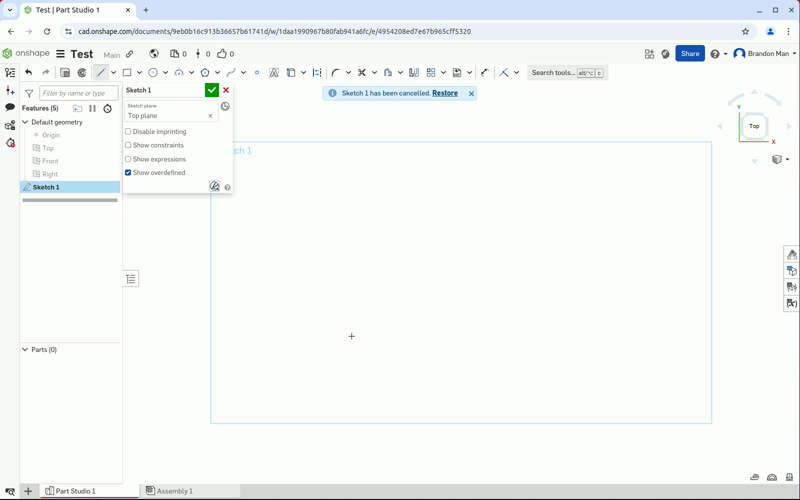
key_up(shift)
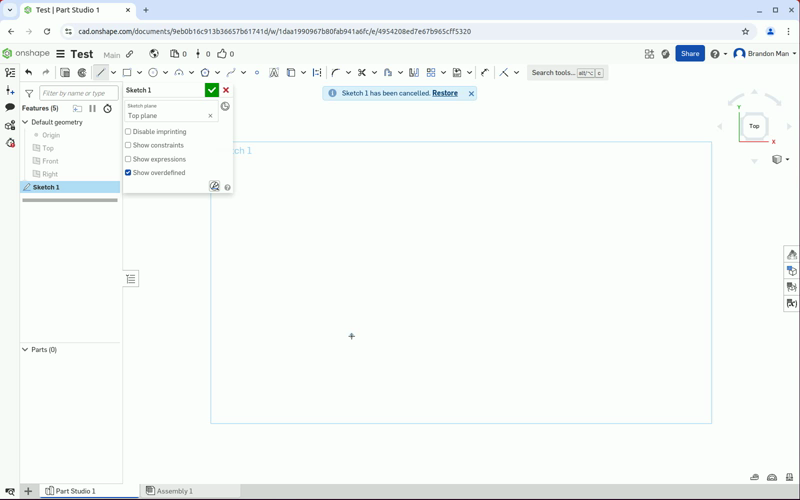
key_down(shift)
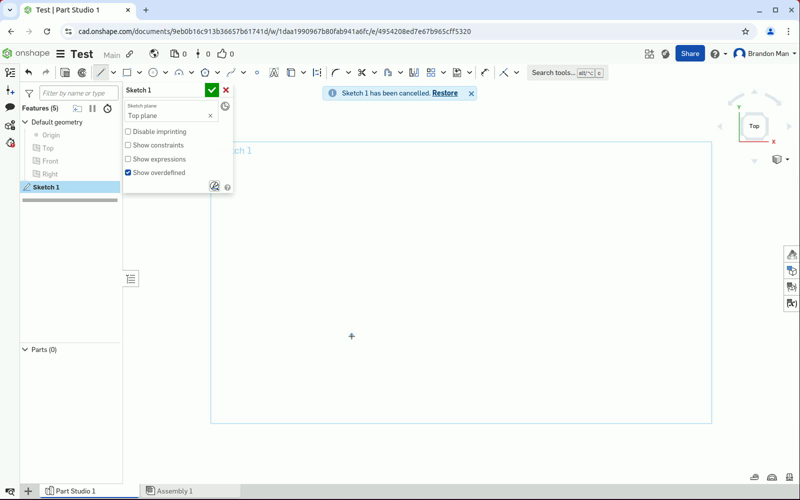
mouse_move(569, 335)
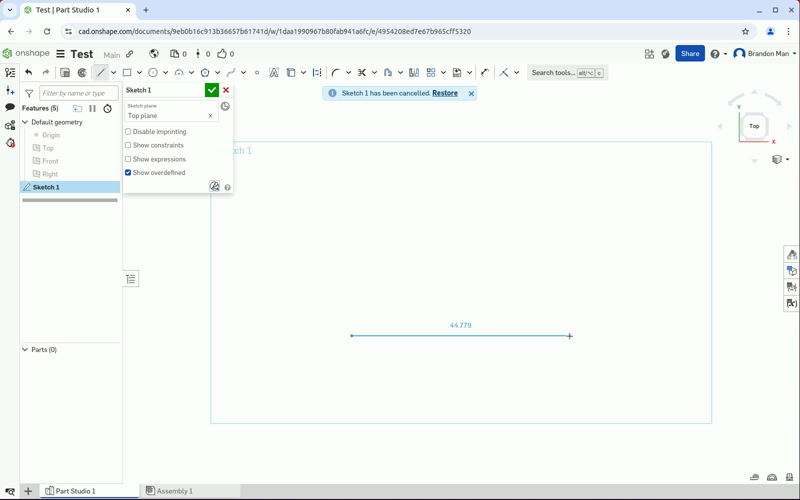
click(569, 335)
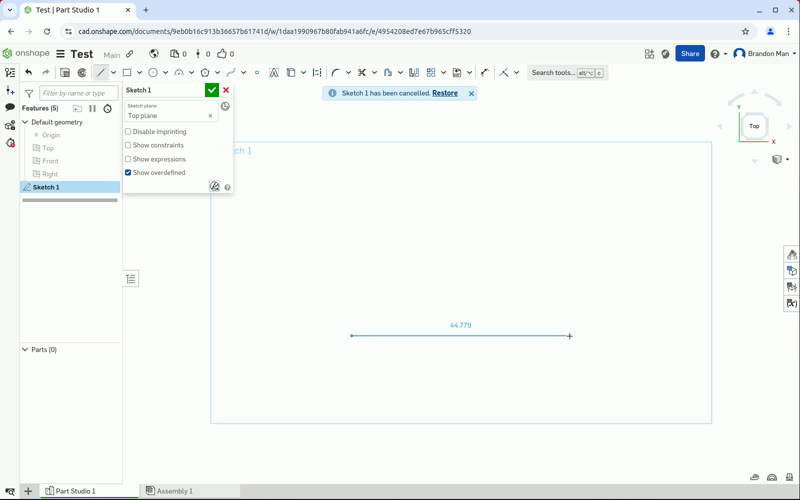
key_up(shift)
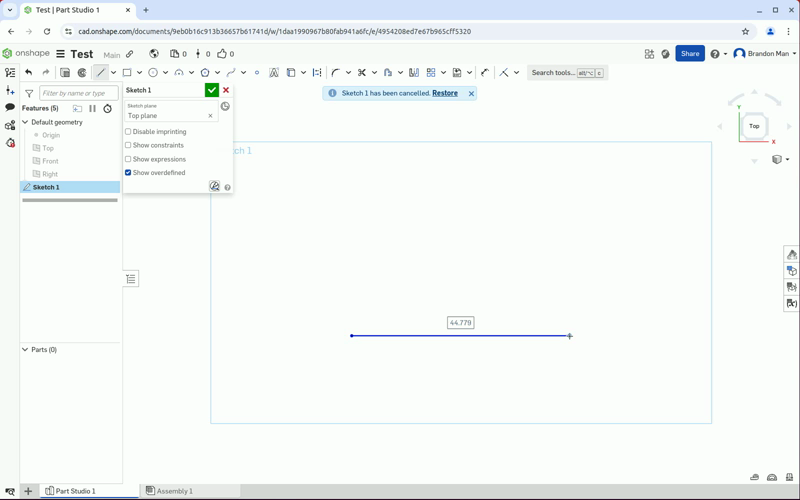
key_down(shift)
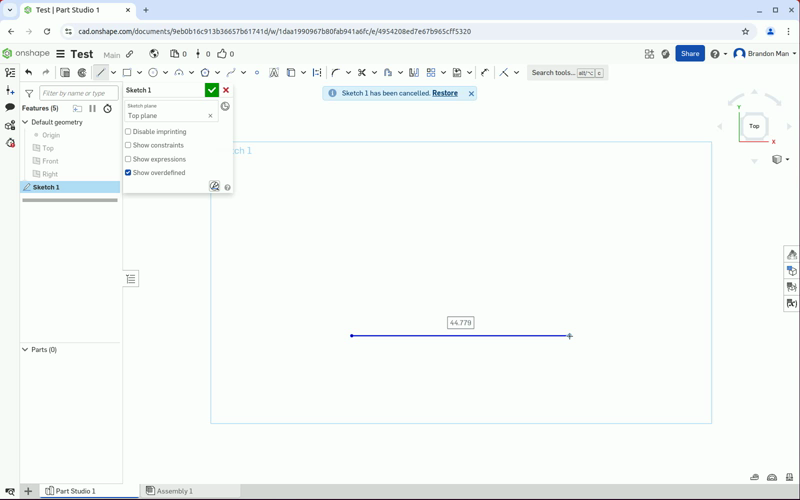
mouse_move(569, 230)
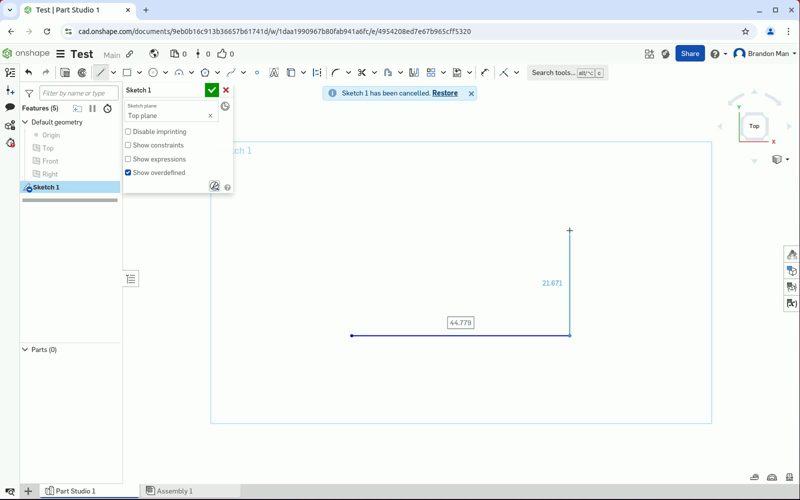
click(569, 230)
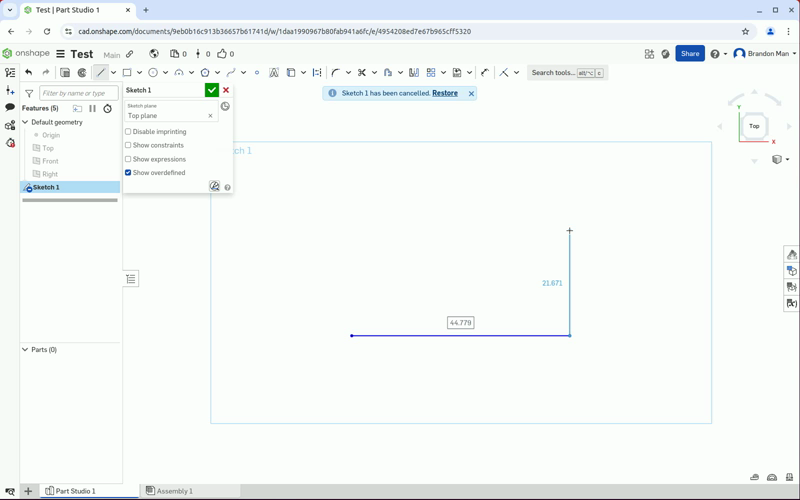
key_up(shift)
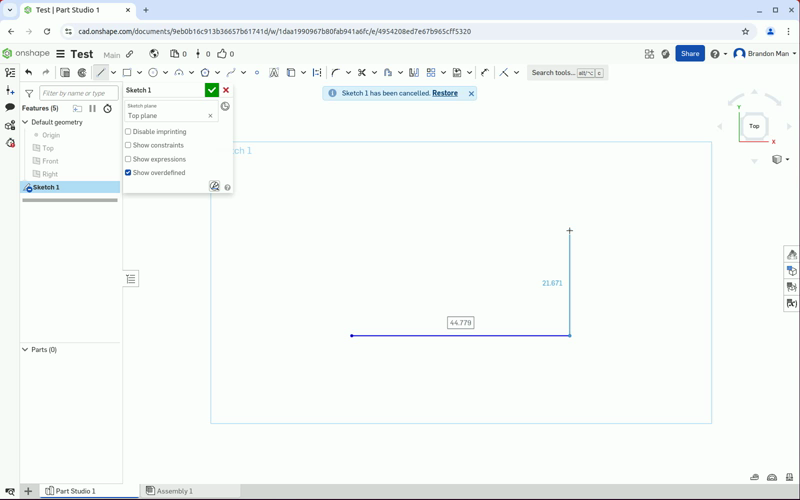
key_down(shift)
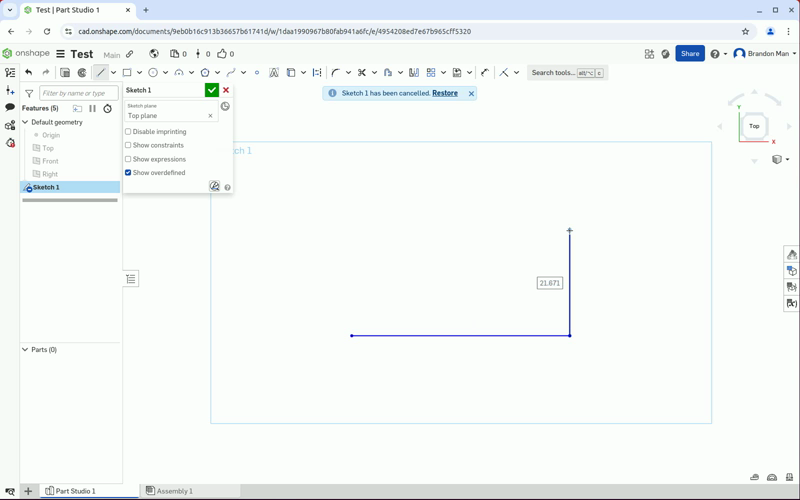
mouse_move(351, 230)
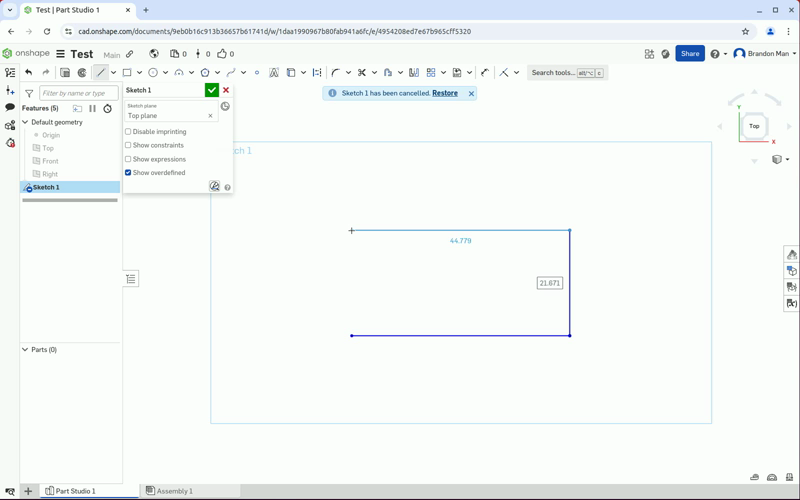
click(351, 230)
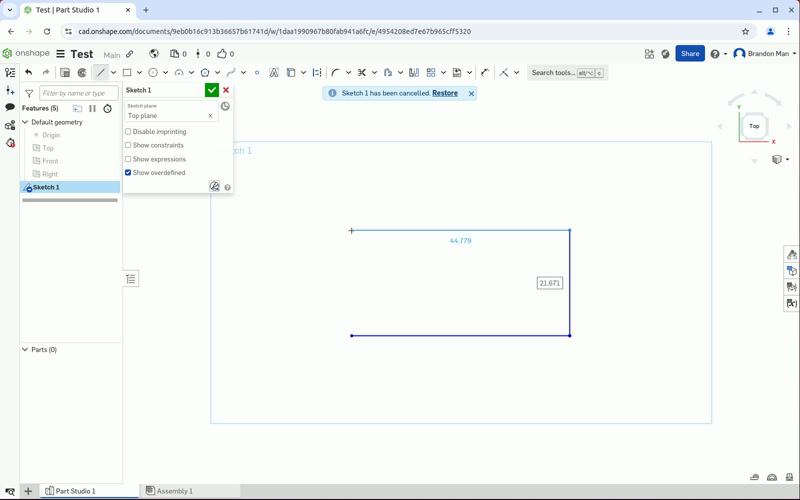
key_up(shift)
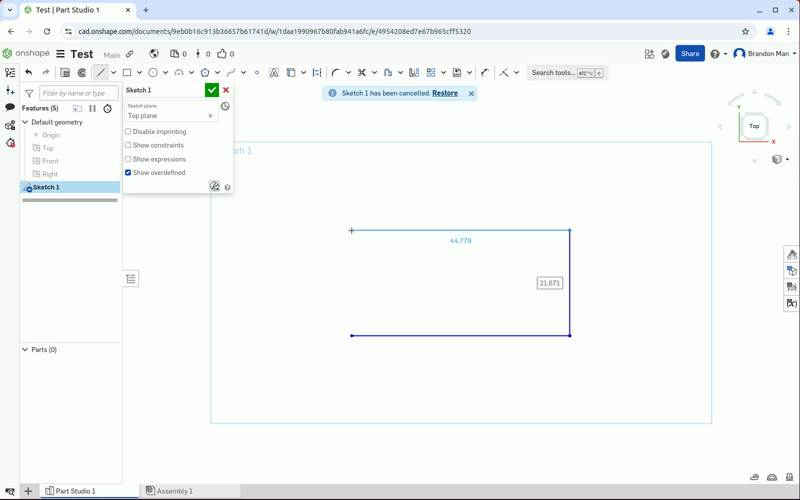
key_down(shift)
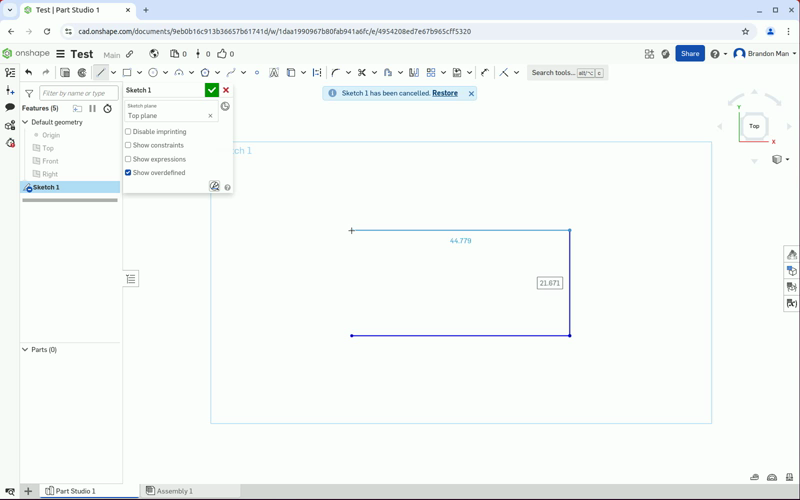
mouse_move(351, 335)
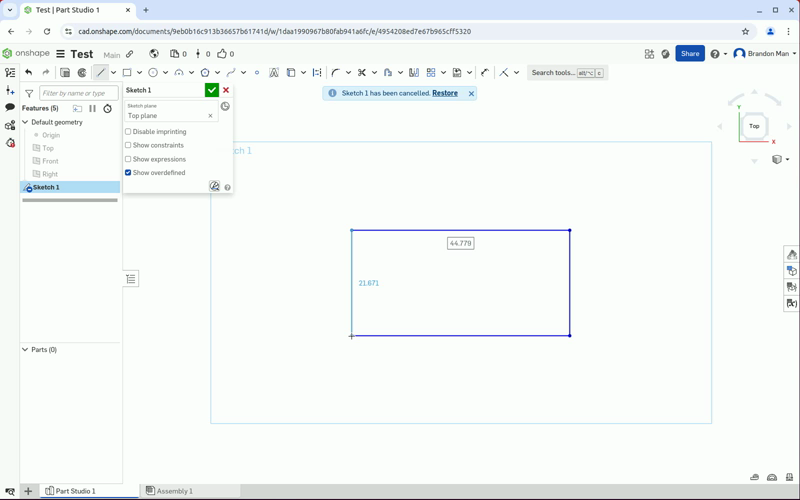
key_up(shift)
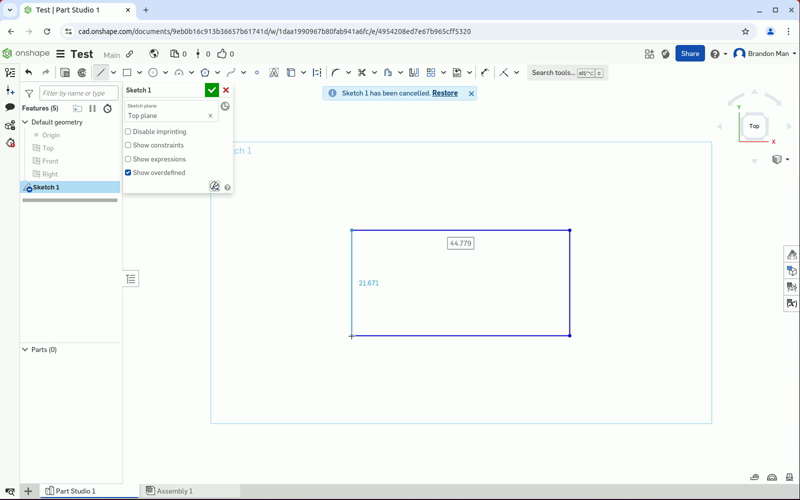
click(351, 335)
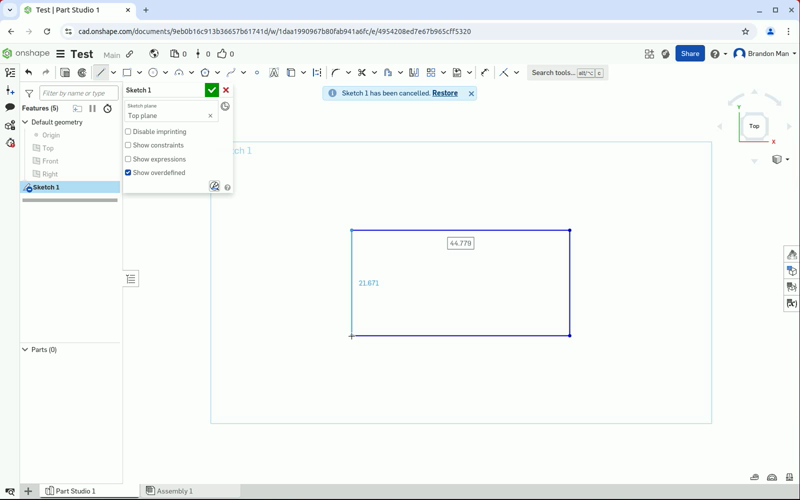
key(esc)
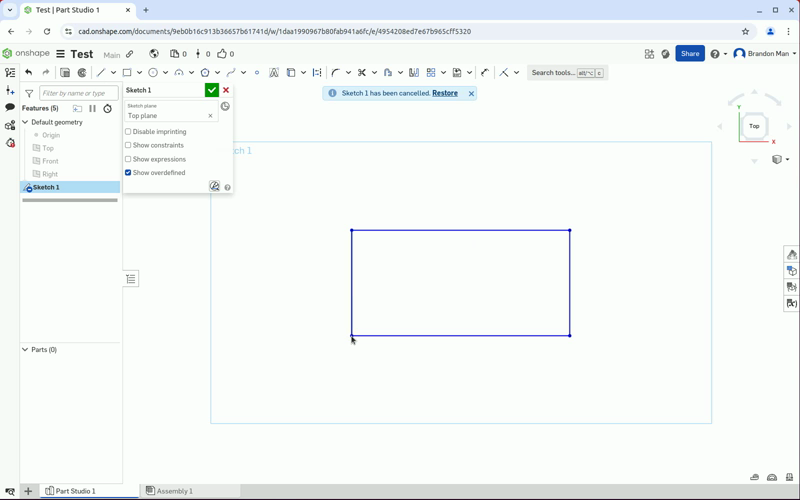
mouse_move(425, 277)
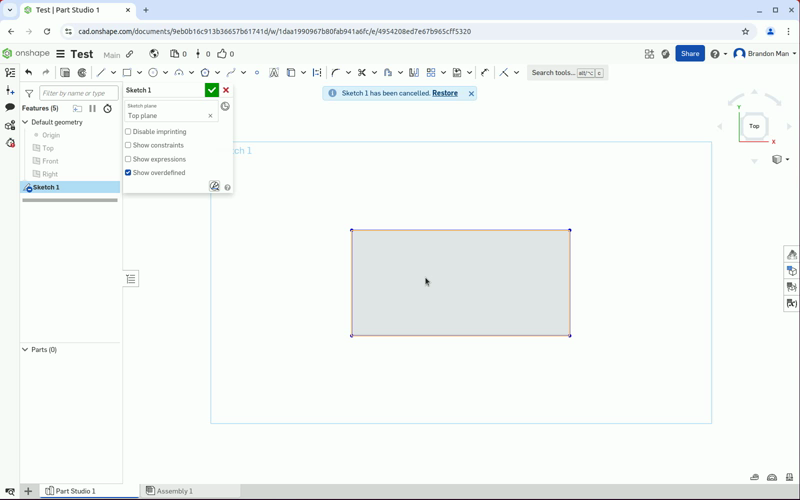
click(425, 277)
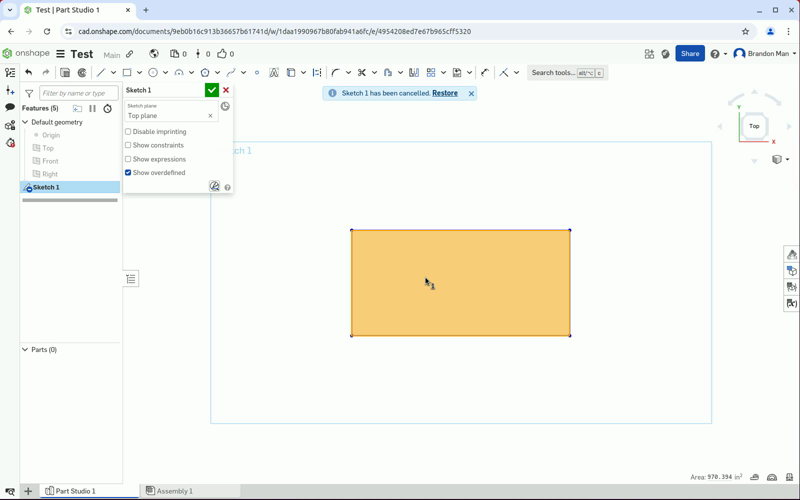
mouse_move(73, 352)
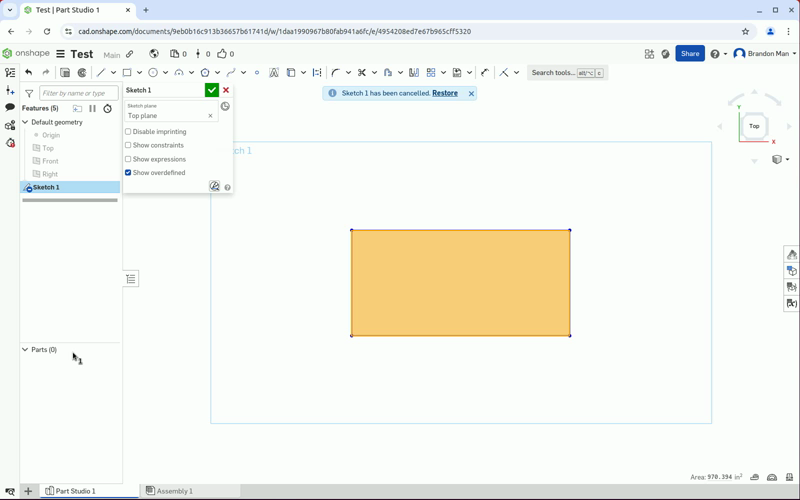
key(shift+y)
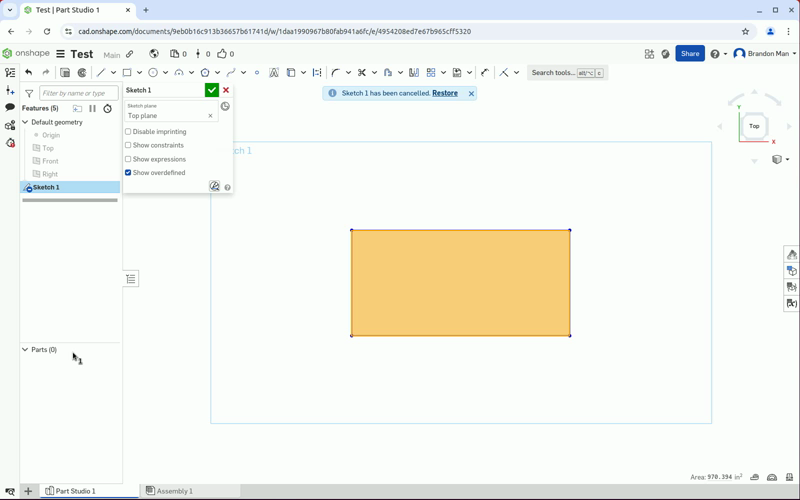
key(shift+e)
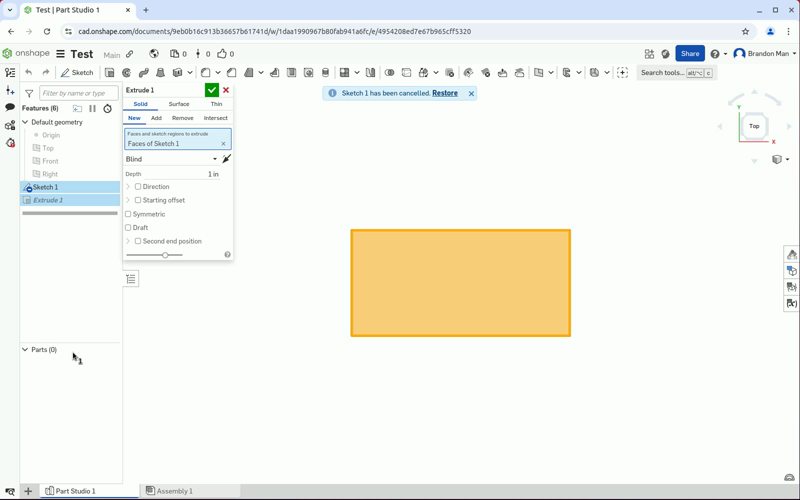
mouse_move(143, 106)
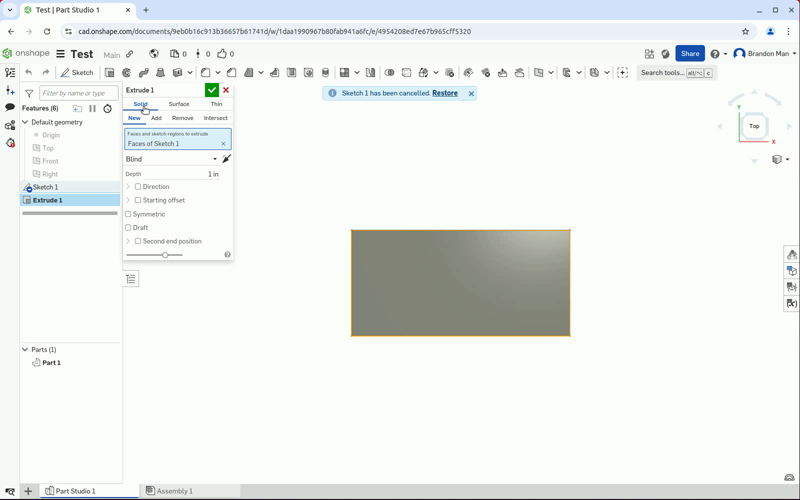
click(143, 106)
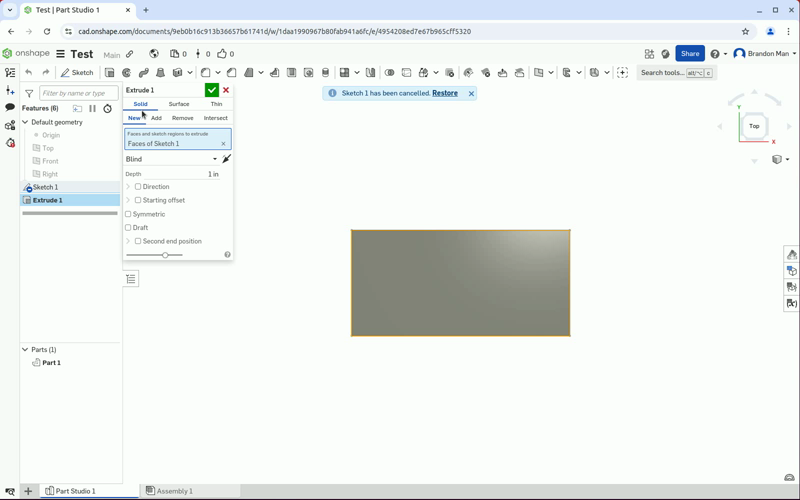
mouse_move(137, 120)
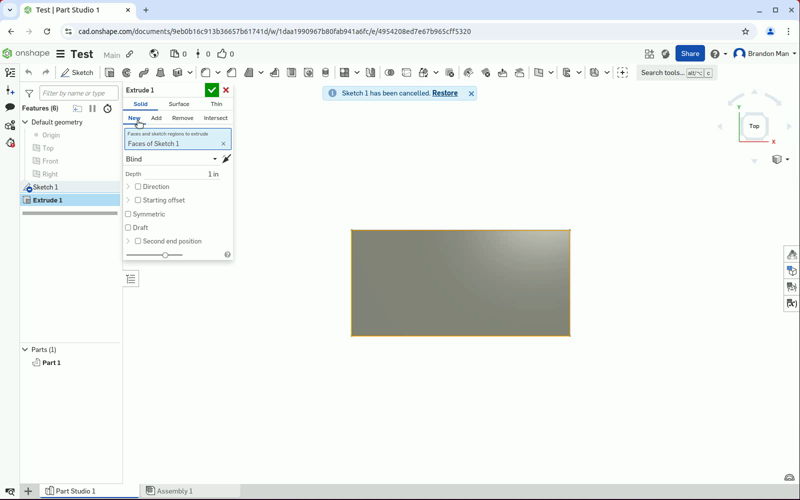
click(137, 120)
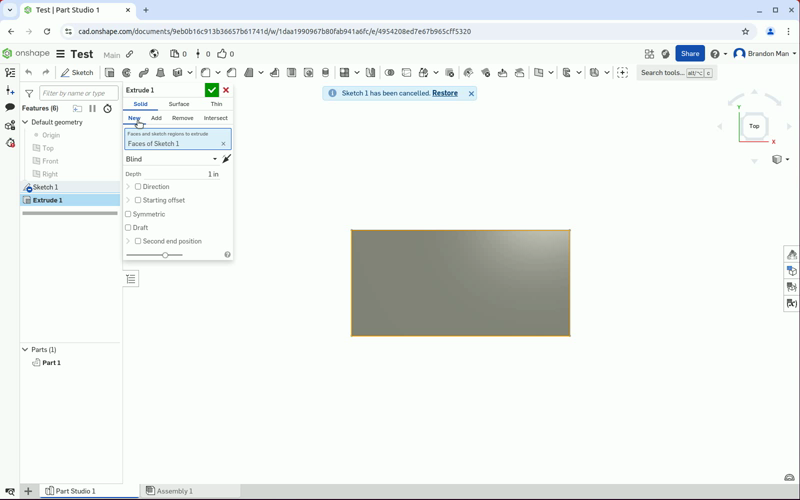
key(tab, 4)
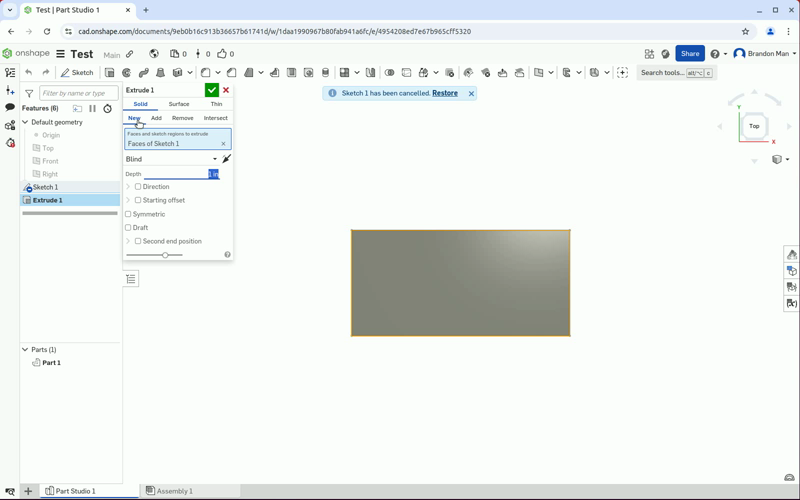
text(4.574)
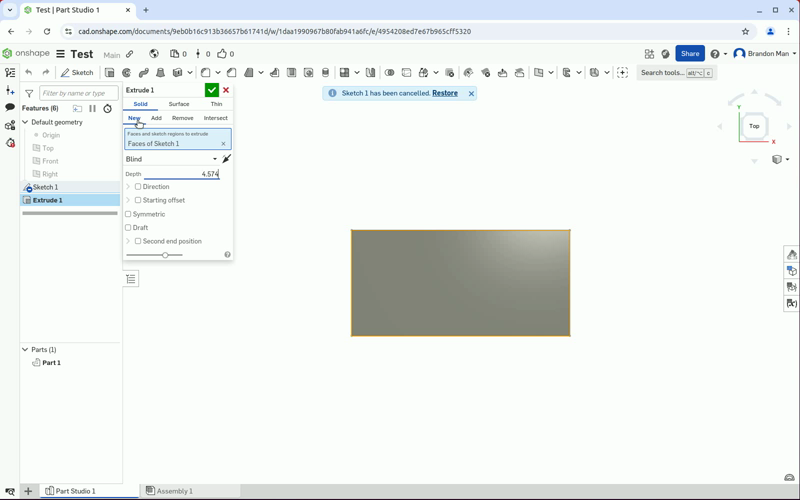
key(enter)
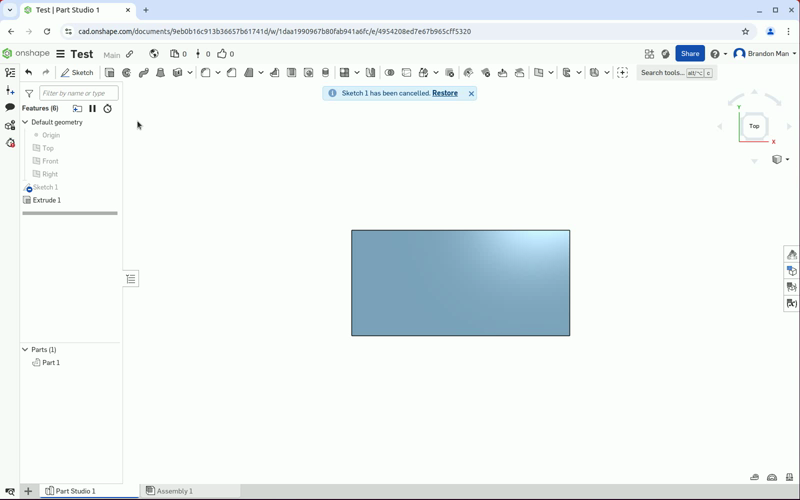
key(shift+h)
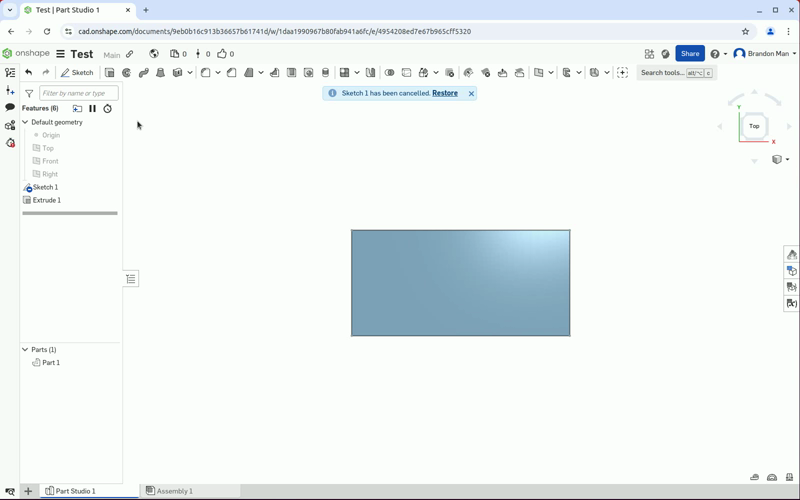
key(shift+h)
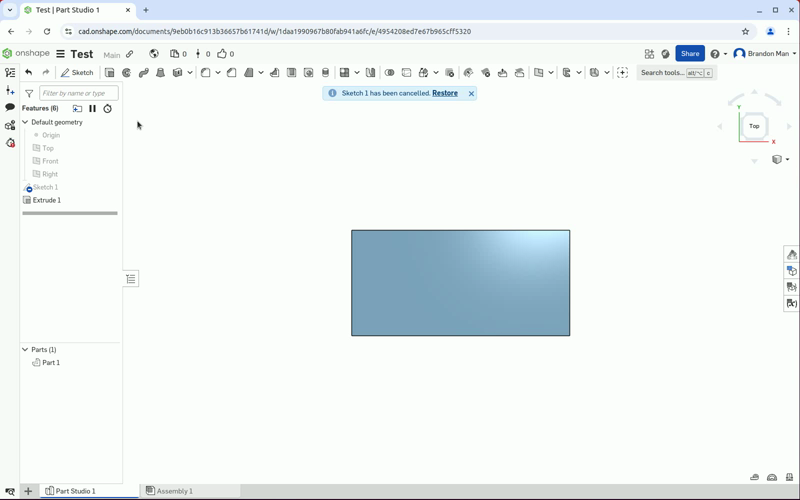
mouse_move(73, 189)
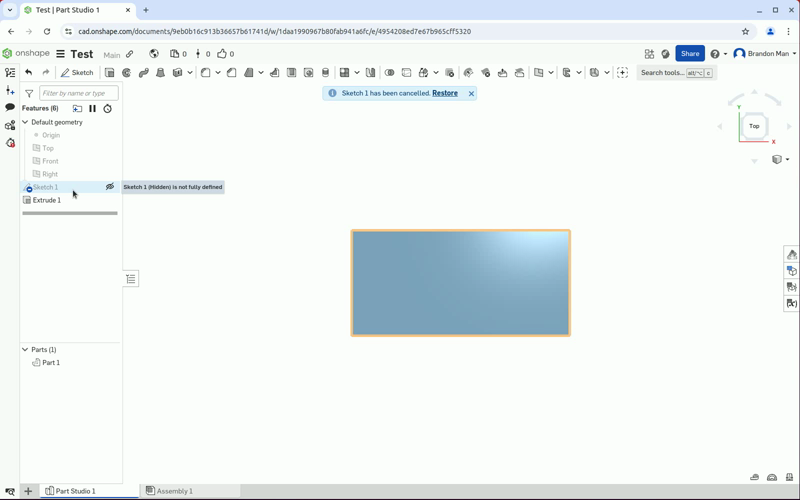
click(73, 189)
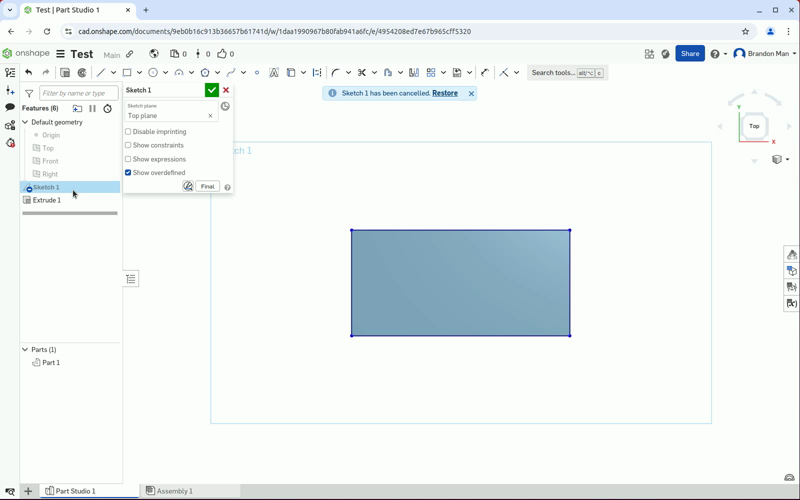
mouse_move(229, 92)
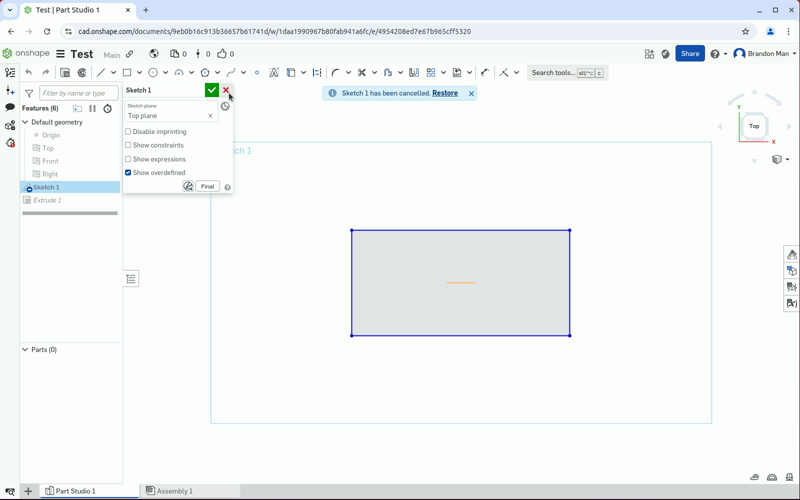
click(229, 92)
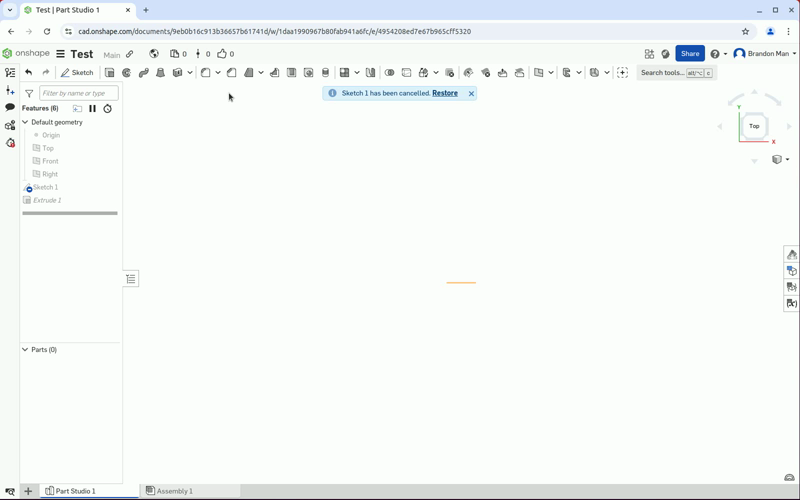
mouse_move(73, 352)
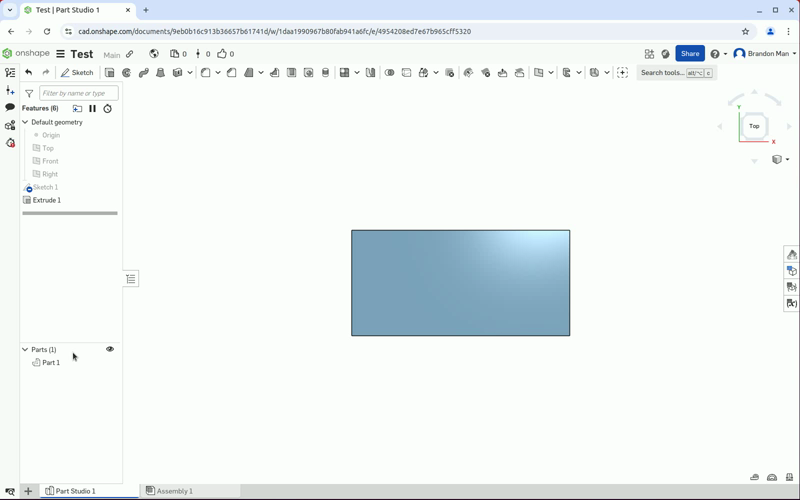
key(y)
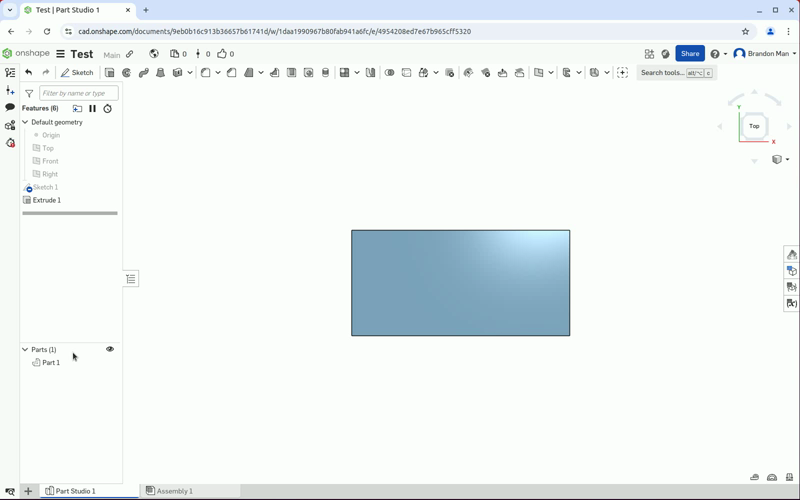
key(shift+p)
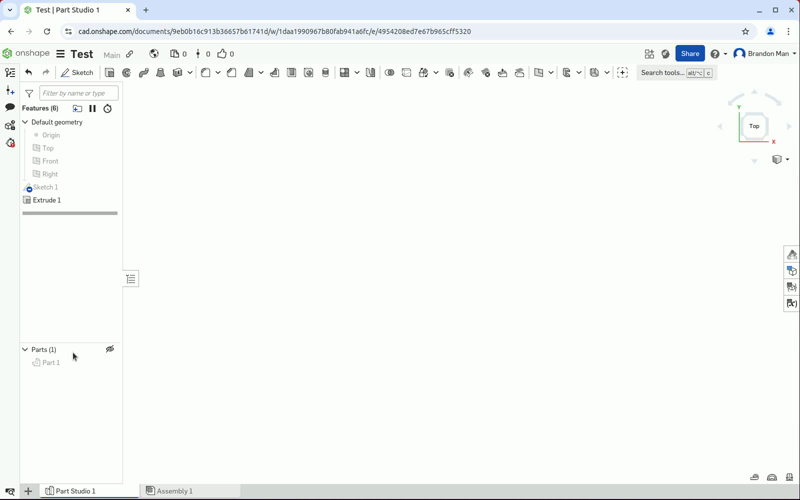
key(space)
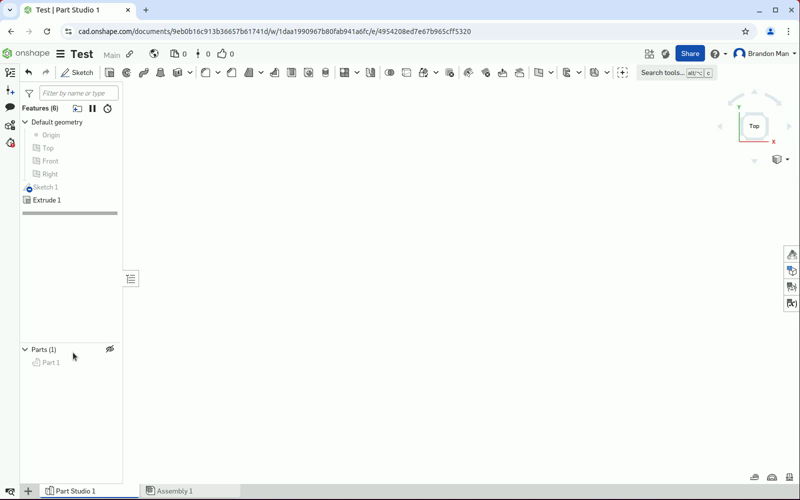
key_down(shift)
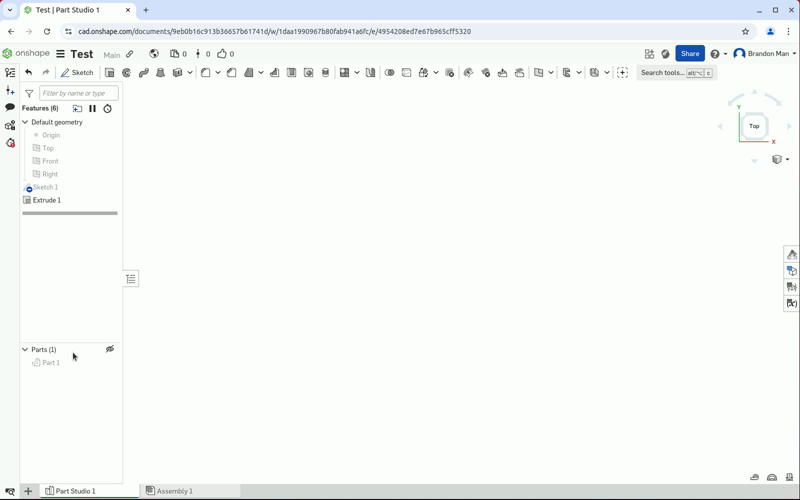
key(up)
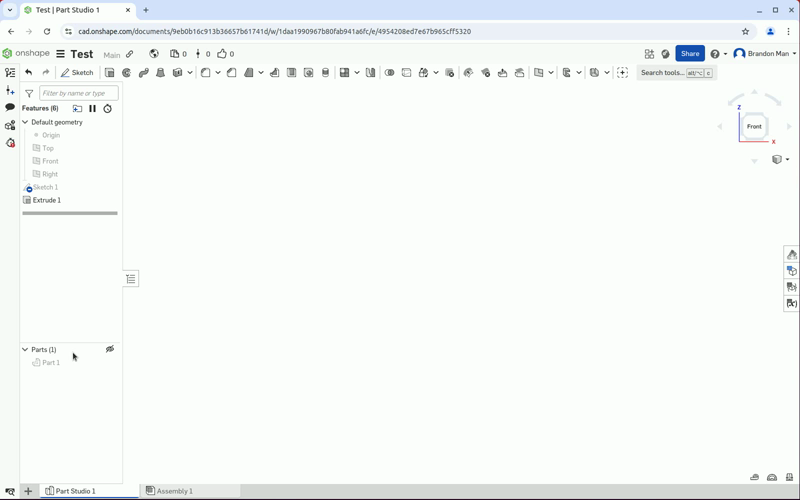
key_up(shift)
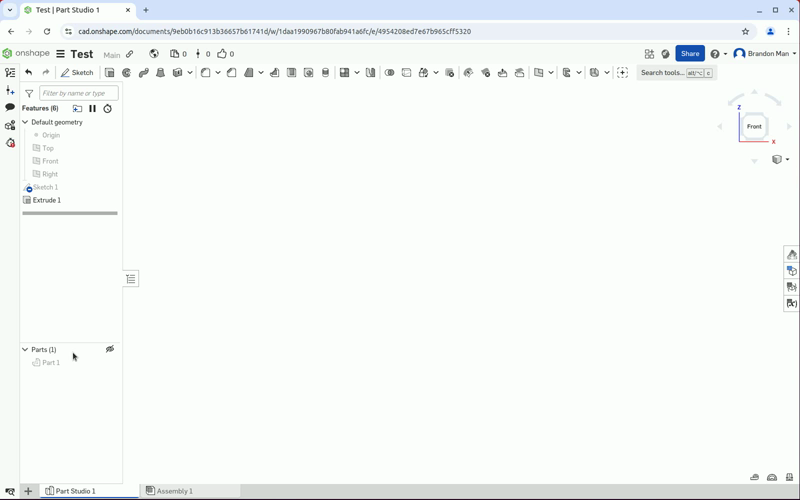
key(space)
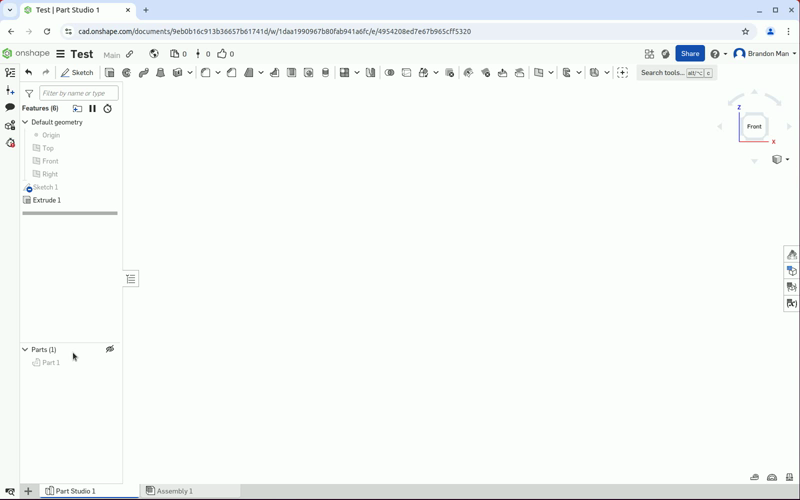
key_down(shift)
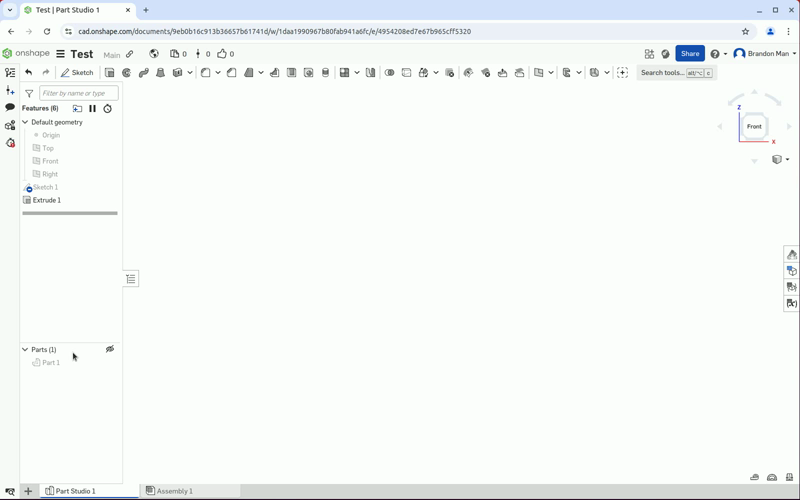
key(left)
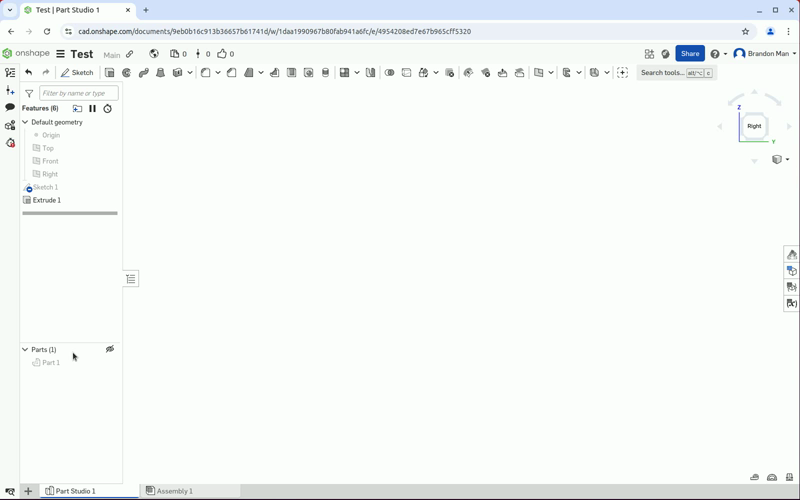
key_up(shift)
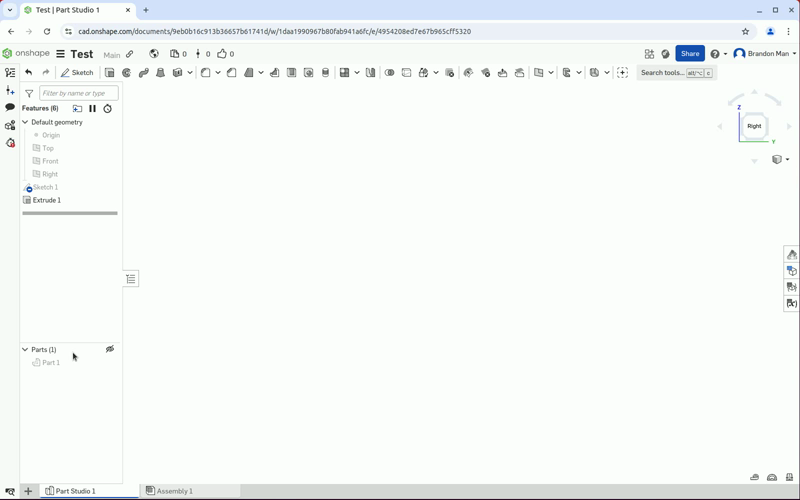
mouse_move(73, 352)
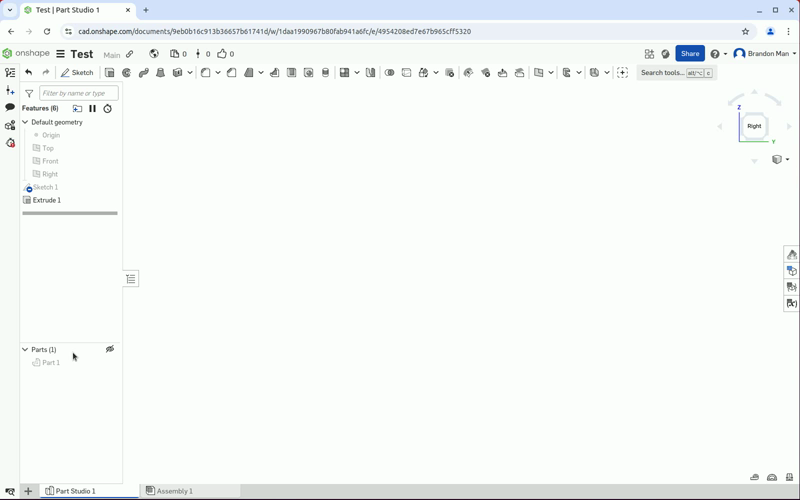
key(shift+y)
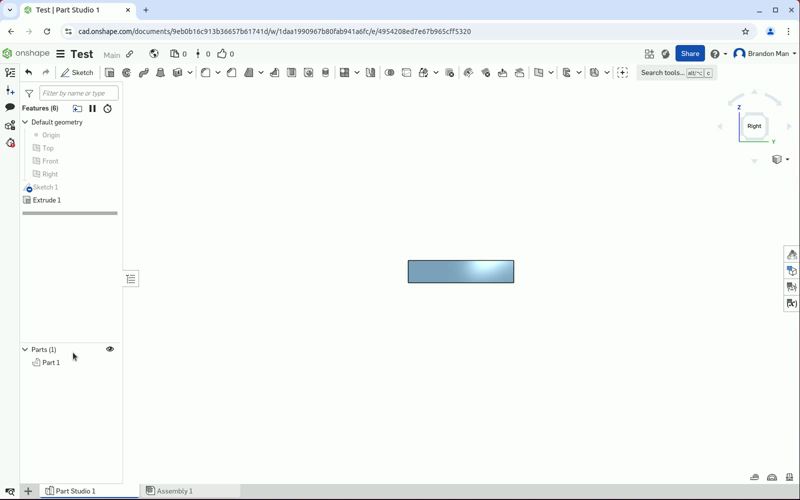
mouse_move(541, 75)
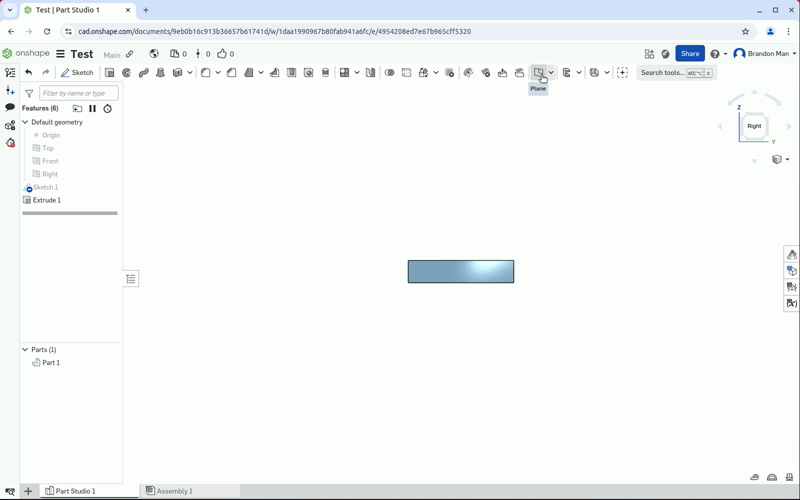
click(541, 75)
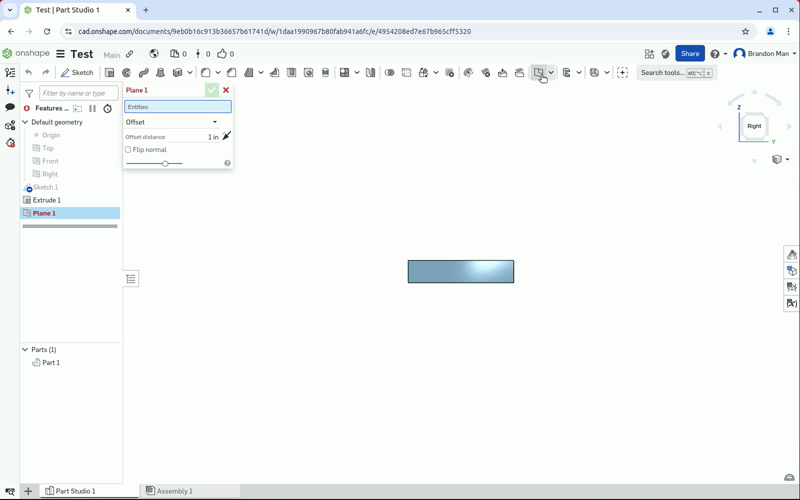
mouse_move(73, 176)
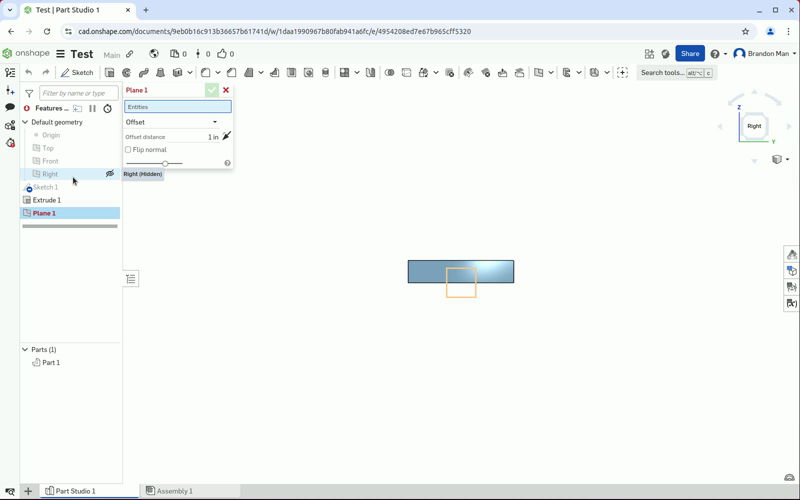
click(73, 176)
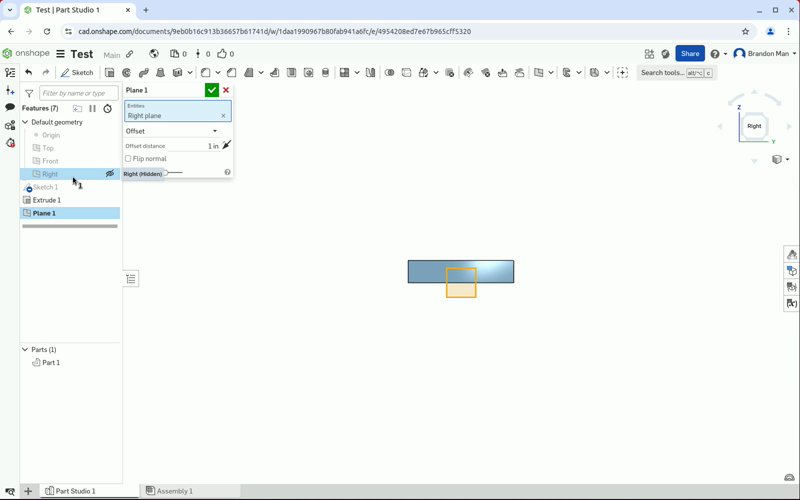
key(tab, 2)
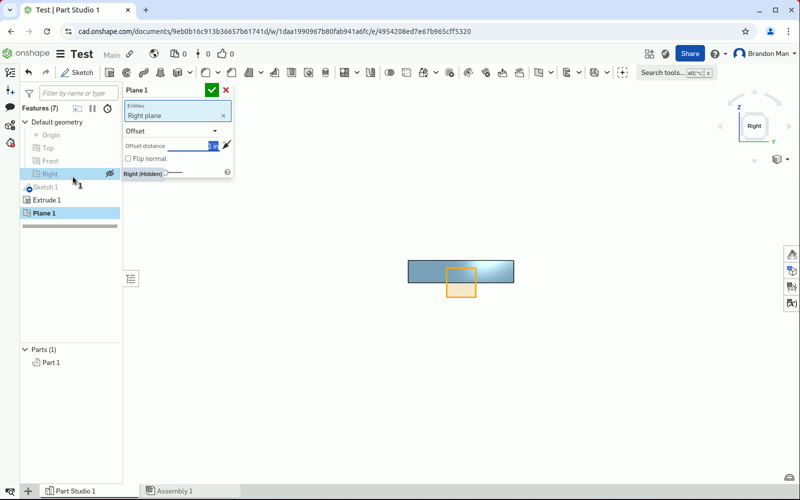
text(22.4)
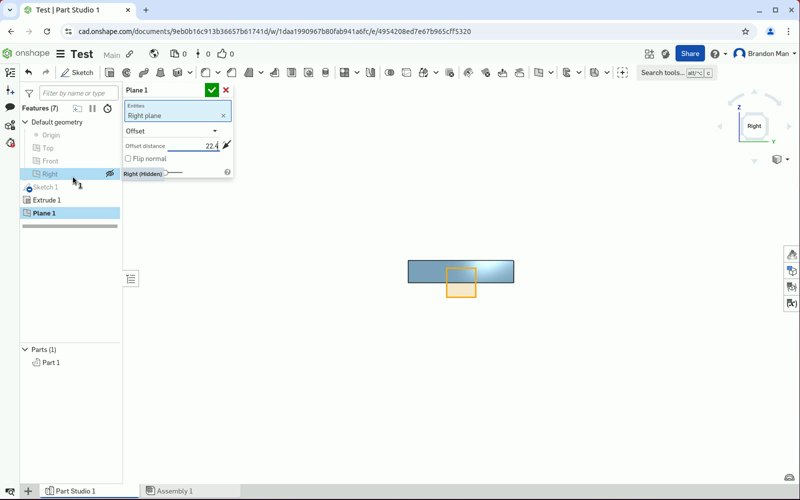
key(enter, 2)
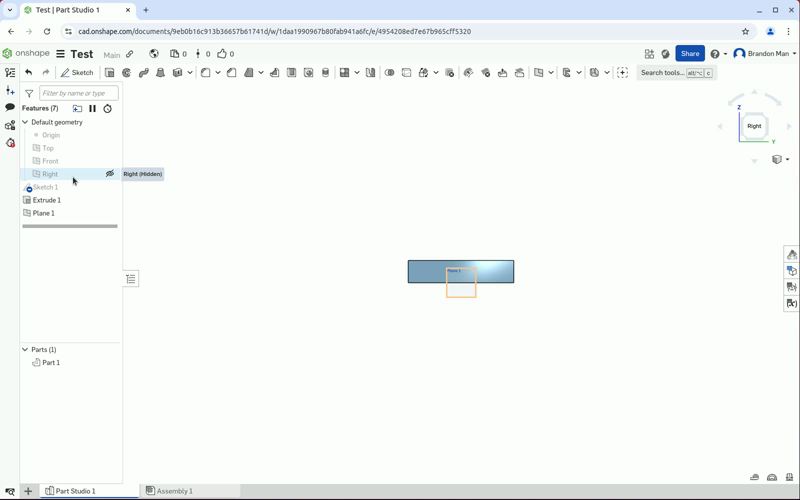
key(shift+s)
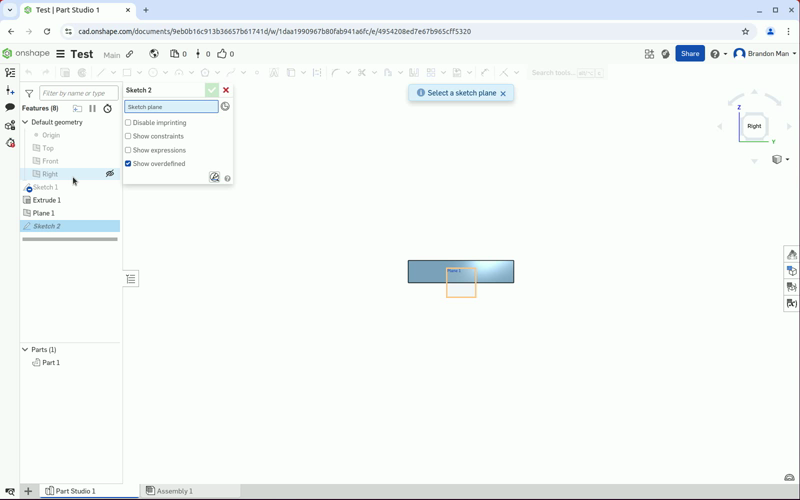
mouse_move(73, 215)
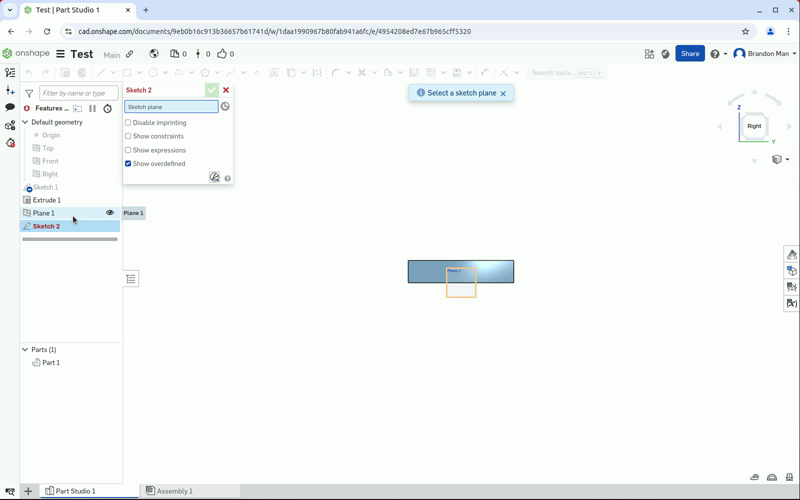
click(73, 215)
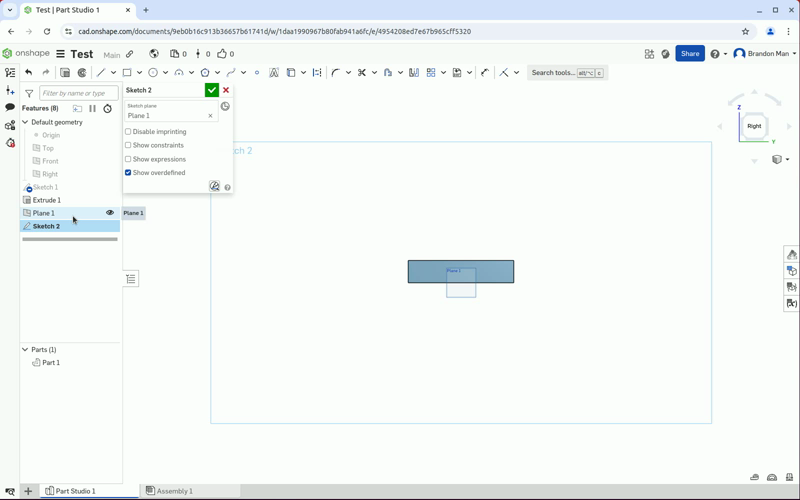
mouse_move(73, 352)
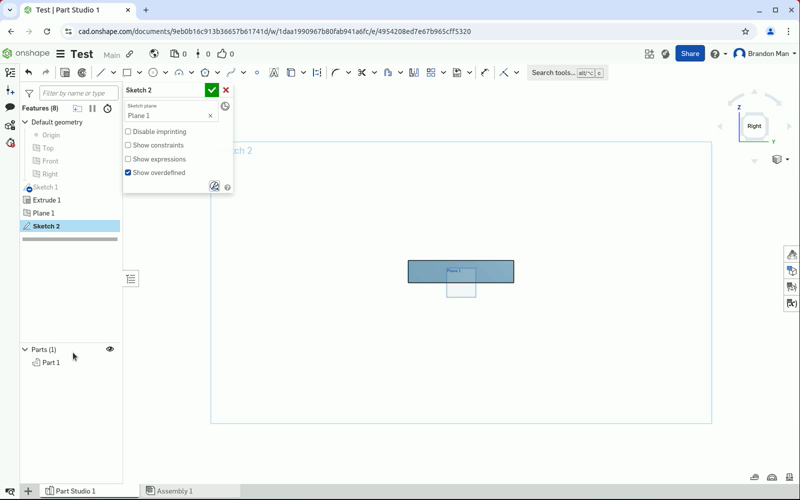
key(y)
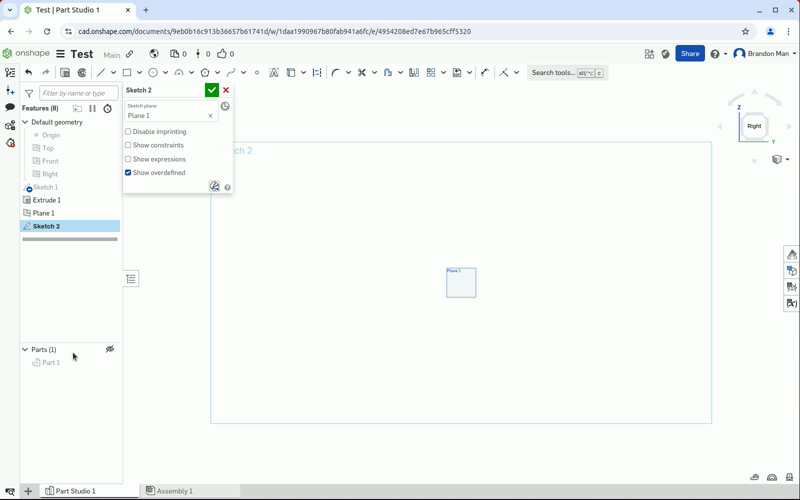
key(l)
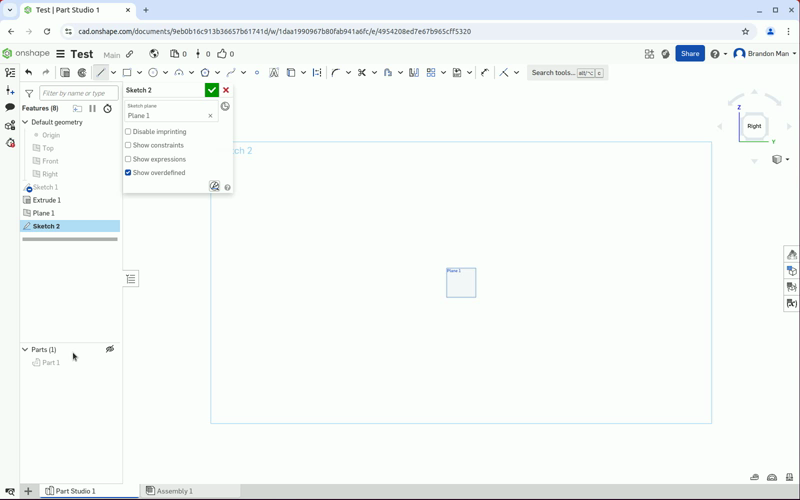
key_down(shift)
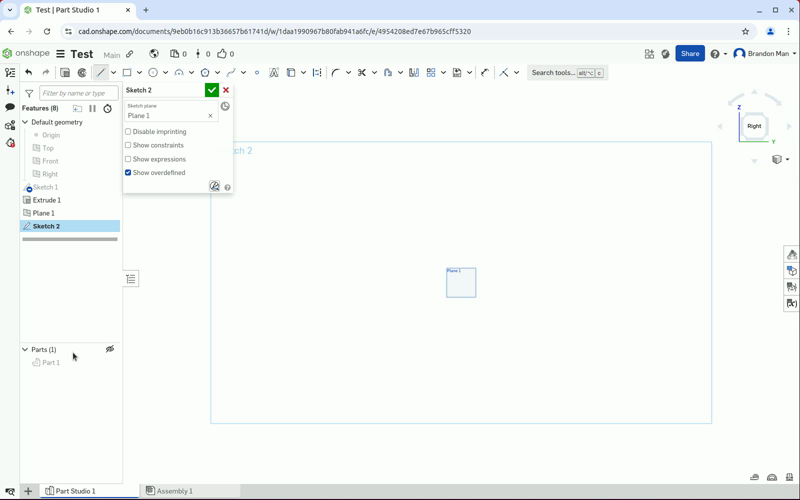
mouse_move(407, 282)
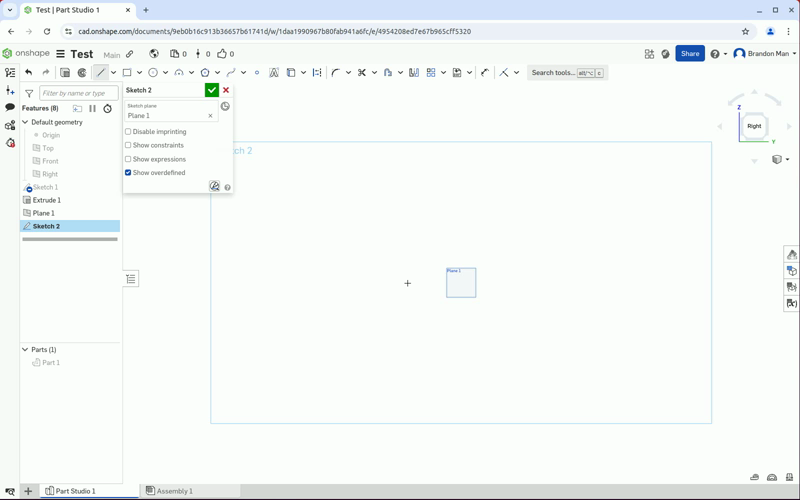
click(407, 282)
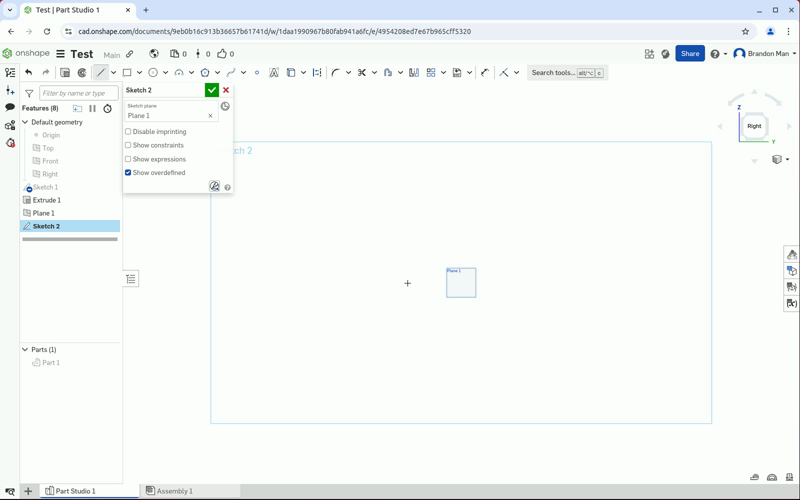
key_up(shift)
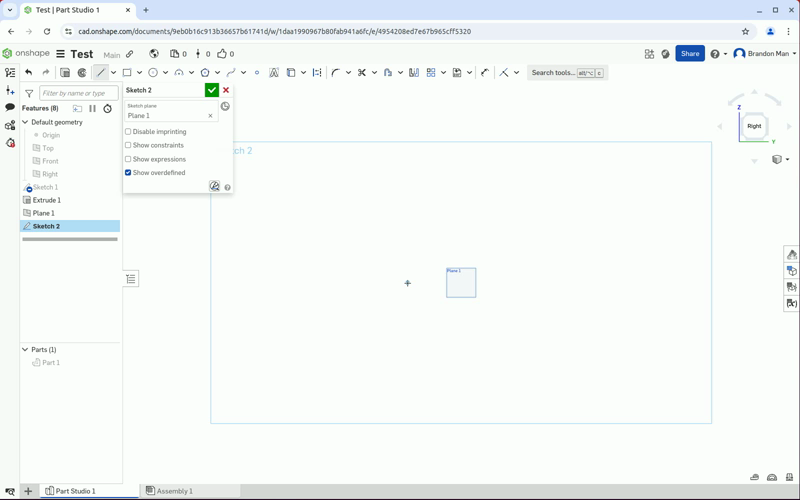
key_down(shift)
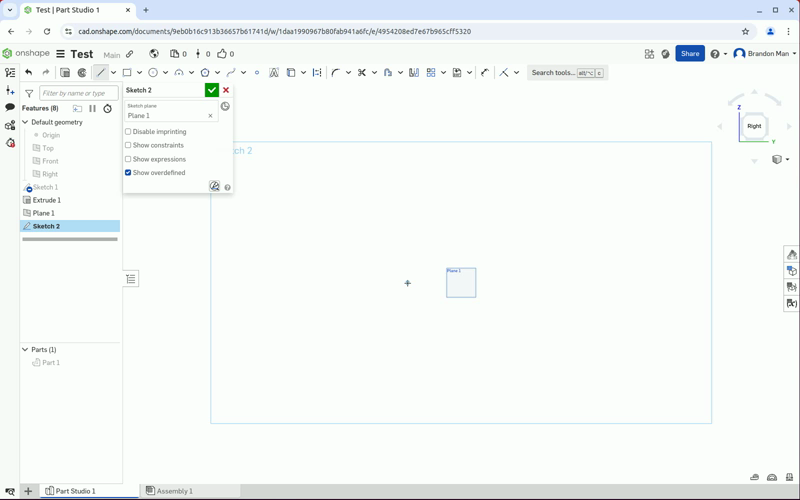
mouse_move(513, 282)
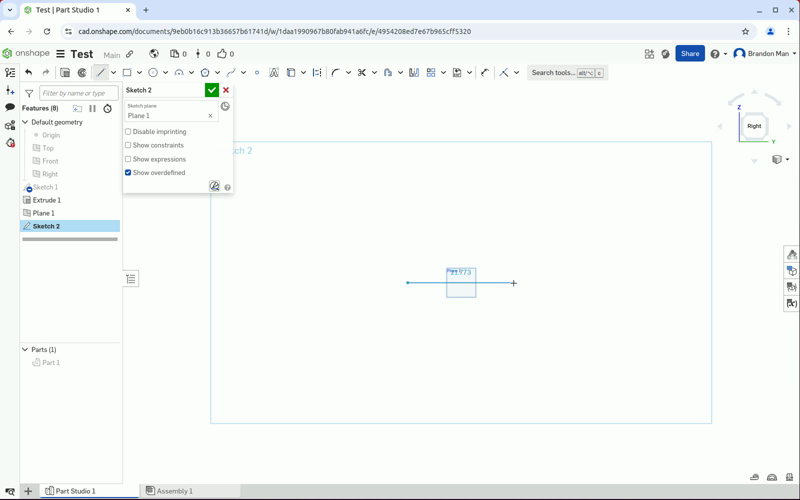
click(513, 282)
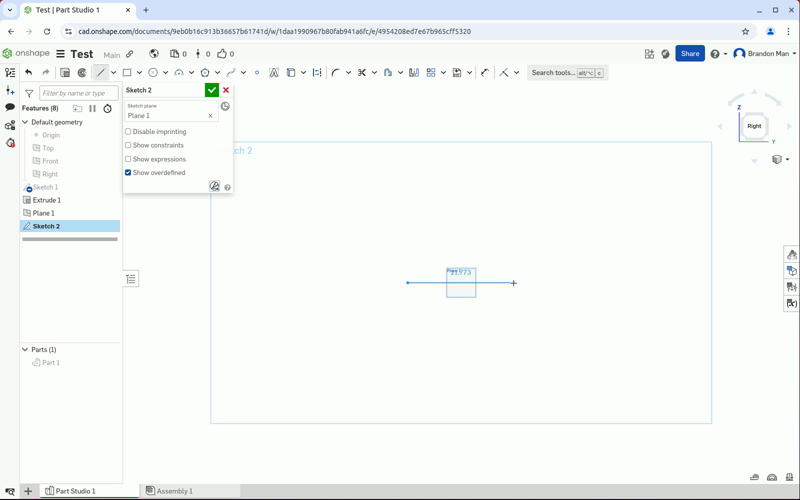
key_up(shift)
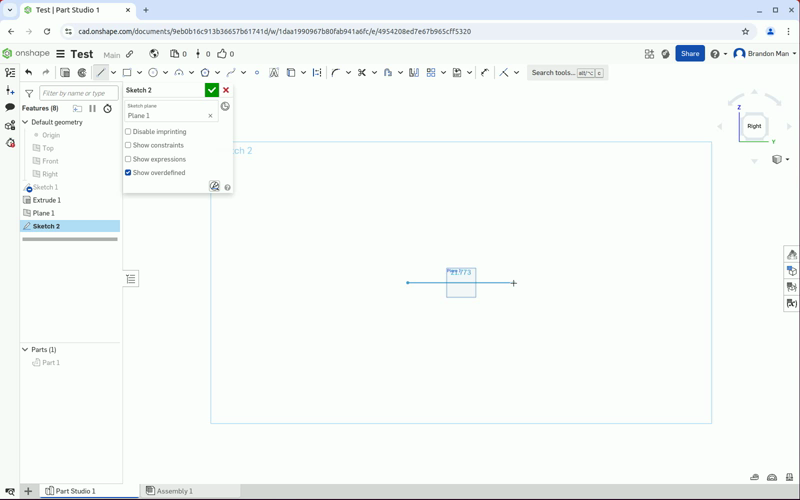
key_down(shift)
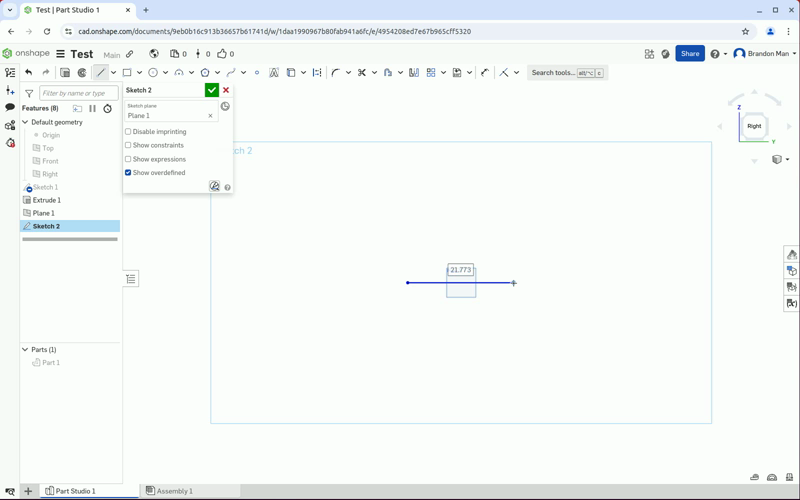
mouse_move(543, 282)
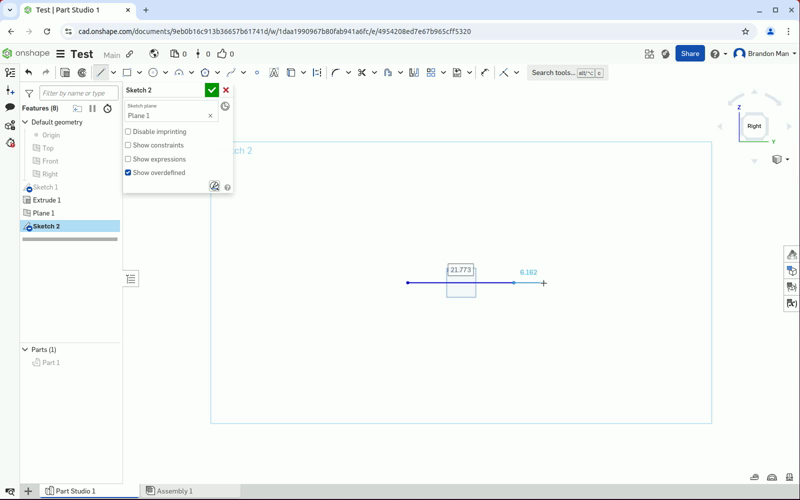
mouse_move(513, 260)
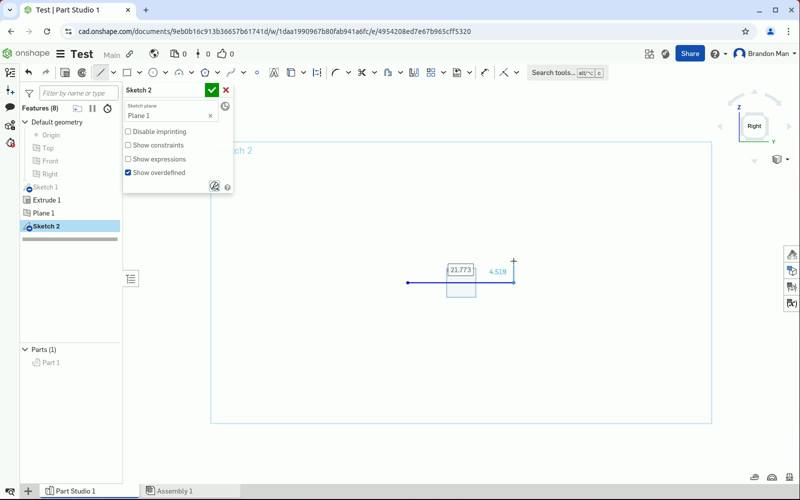
click(513, 260)
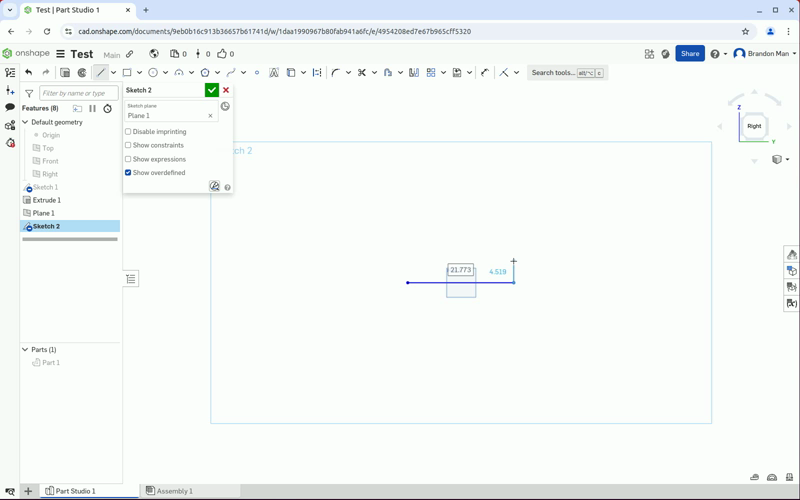
key_up(shift)
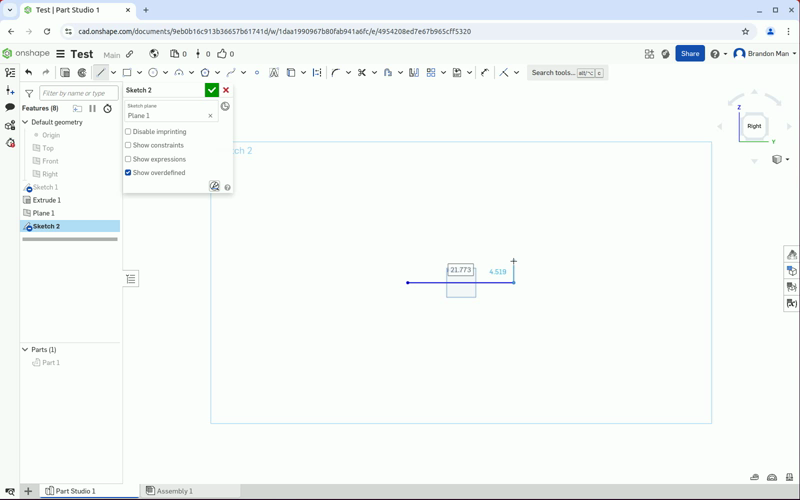
key_down(shift)
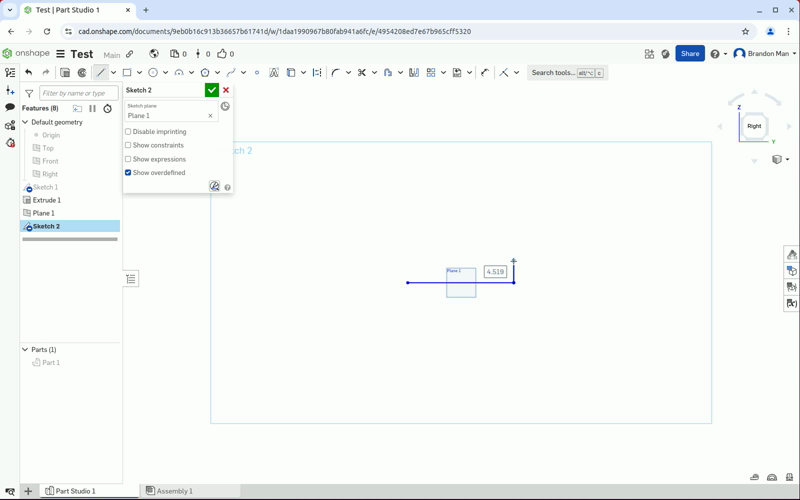
mouse_move(407, 260)
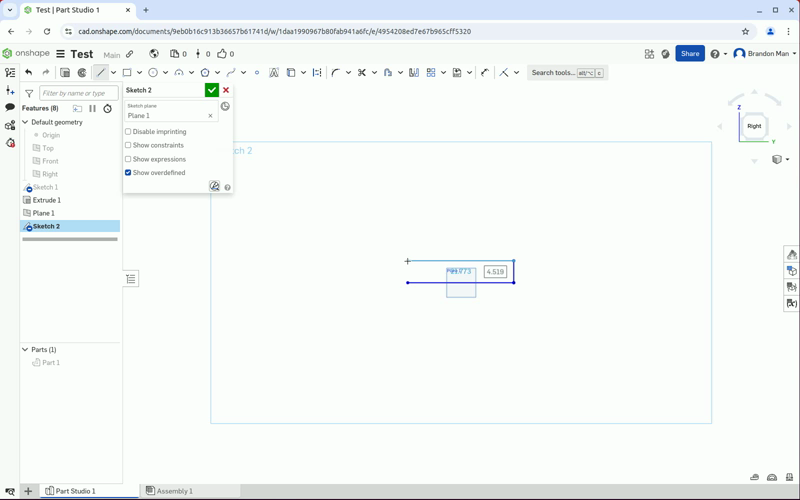
click(407, 260)
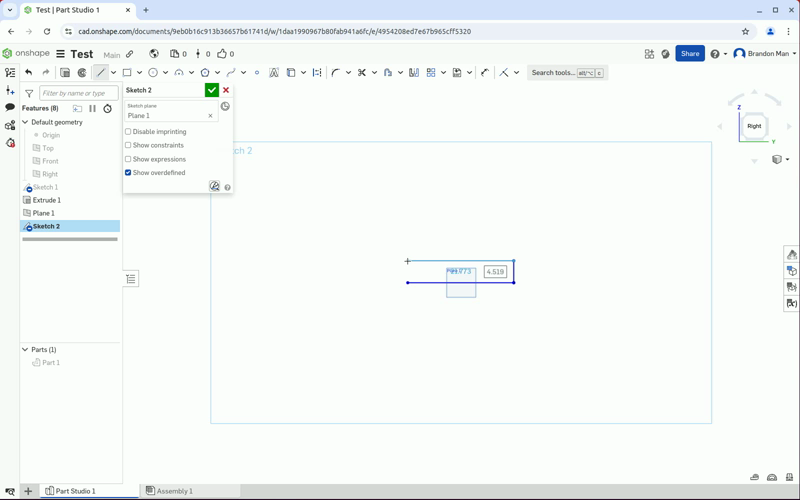
key_up(shift)
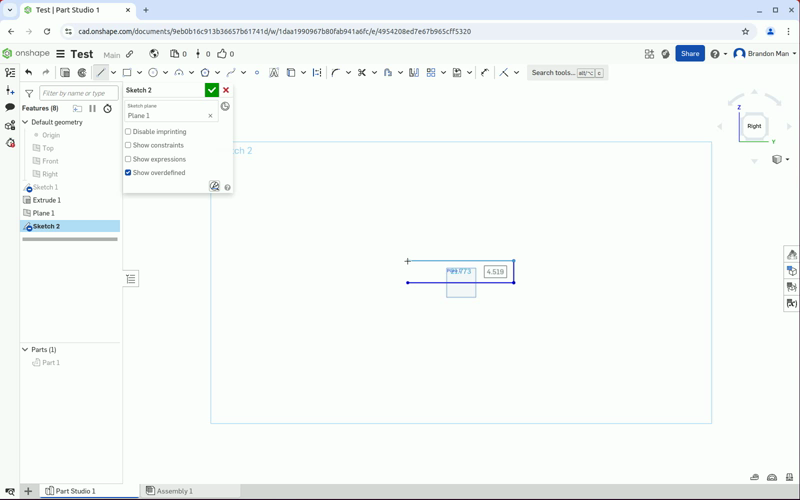
mouse_move(437, 260)
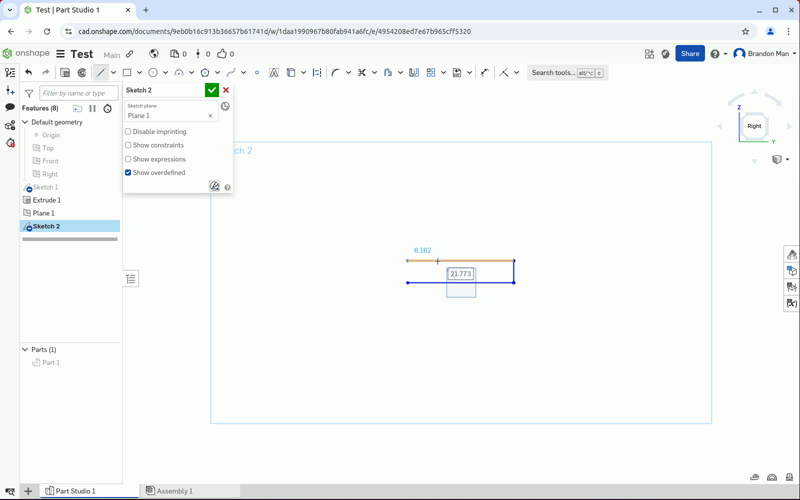
key_down(shift)
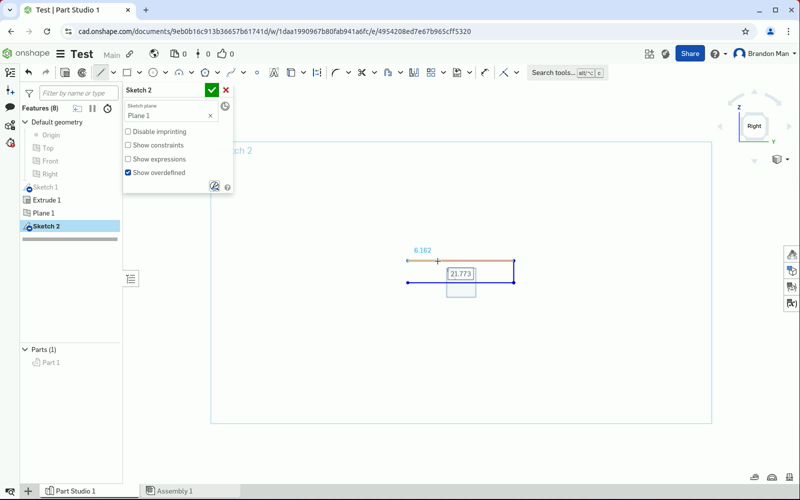
mouse_move(407, 282)
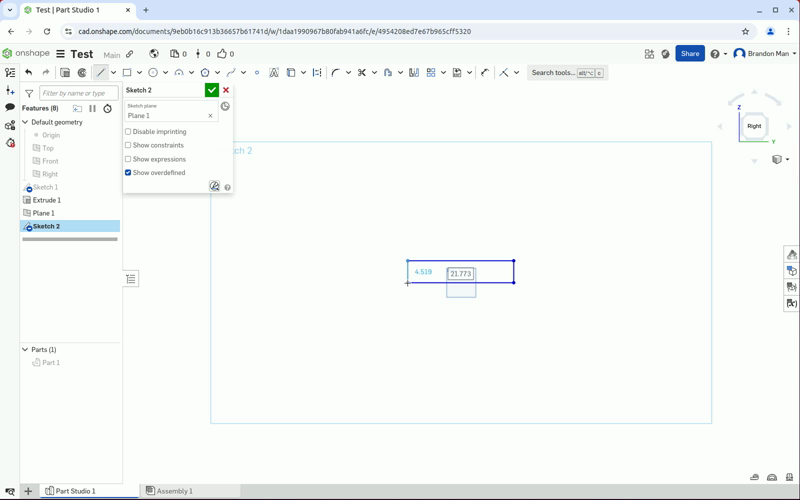
key_up(shift)
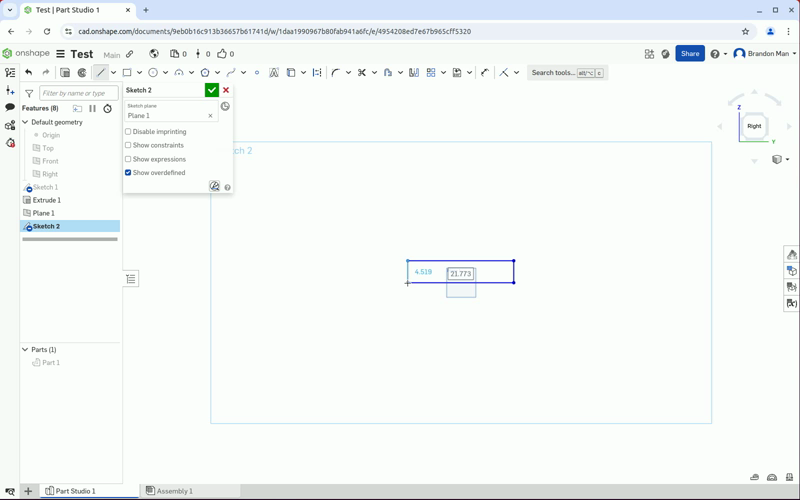
click(407, 282)
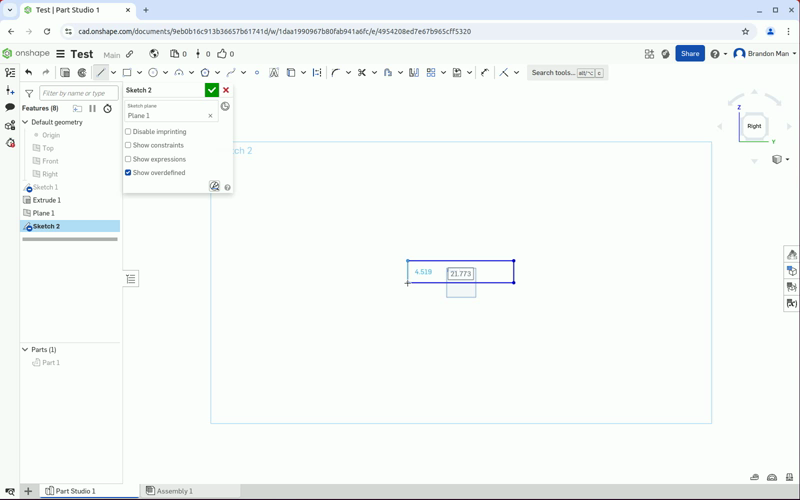
key(esc)
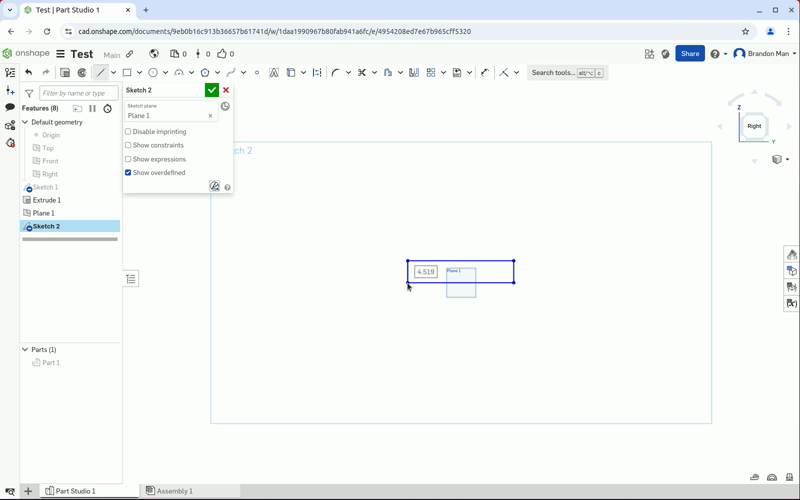
mouse_move(423, 264)
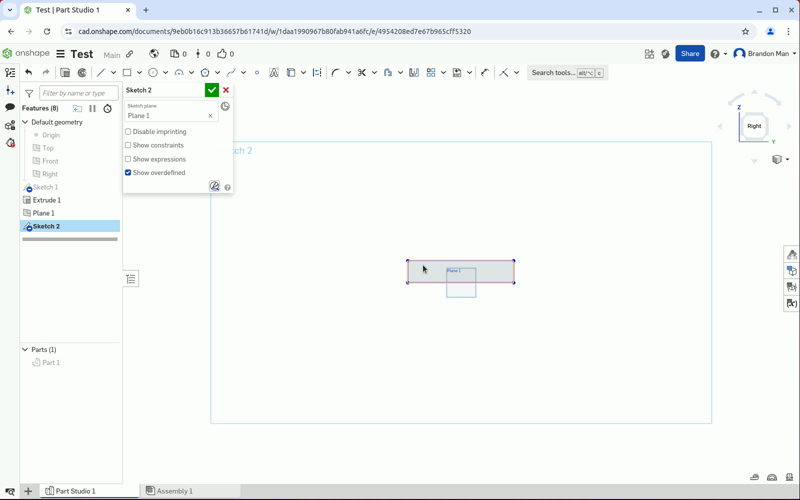
click(423, 264)
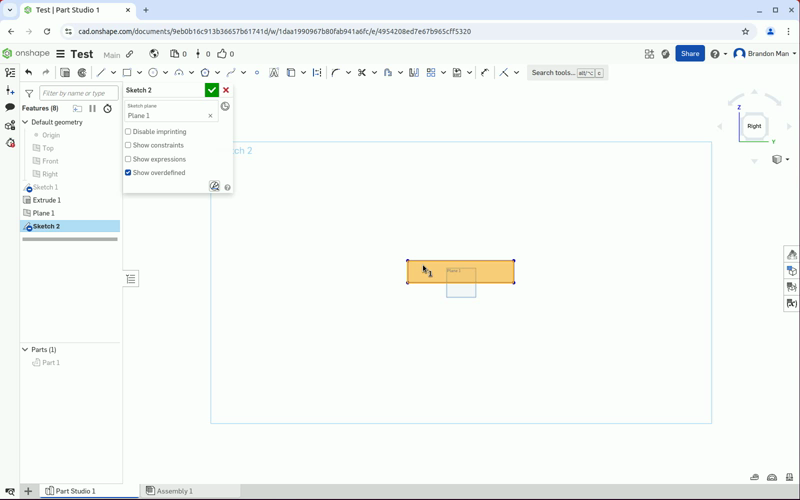
mouse_move(73, 352)
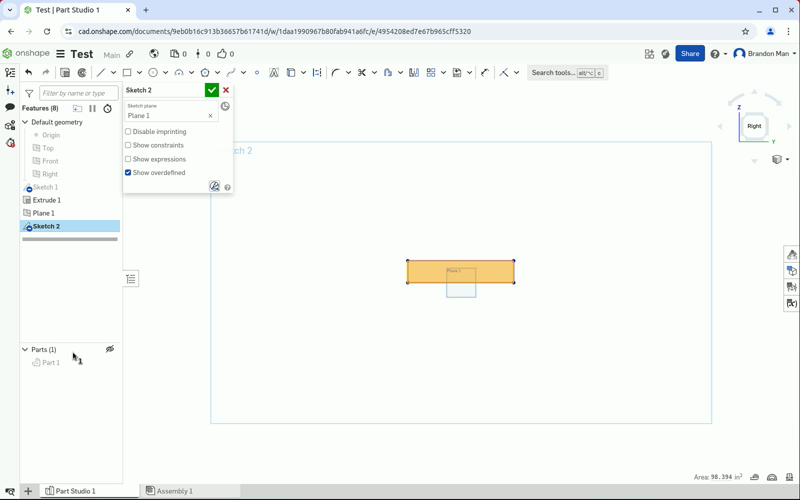
key(shift+y)
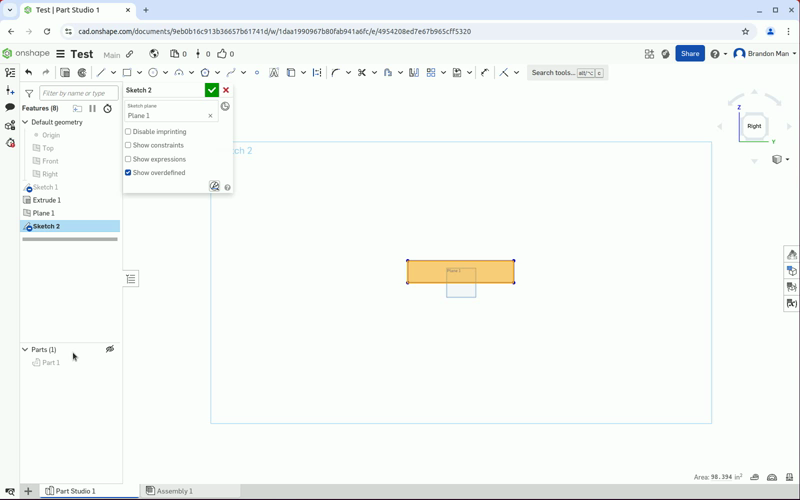
key(shift+e)
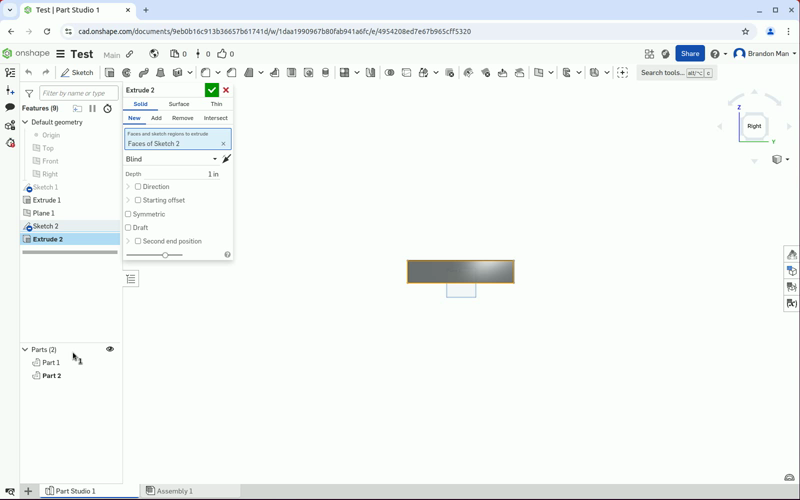
mouse_move(143, 106)
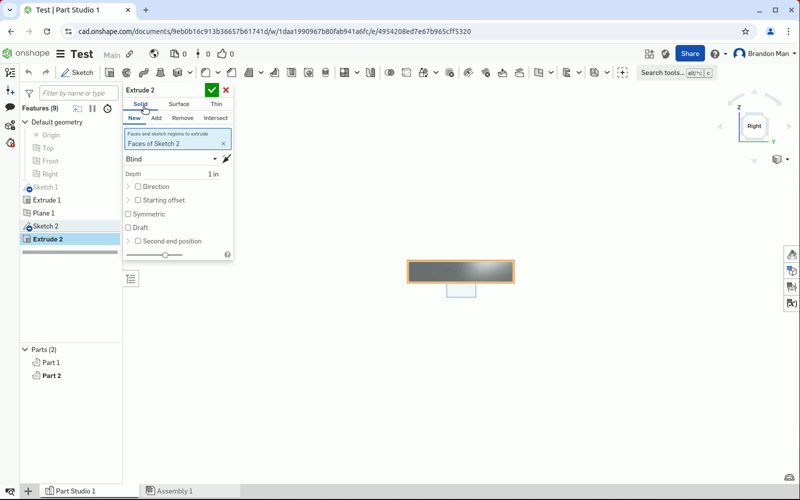
click(143, 106)
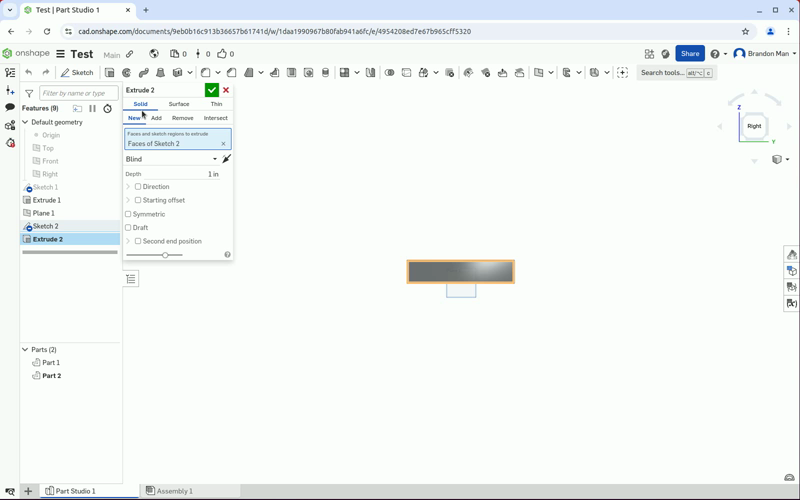
mouse_move(137, 120)
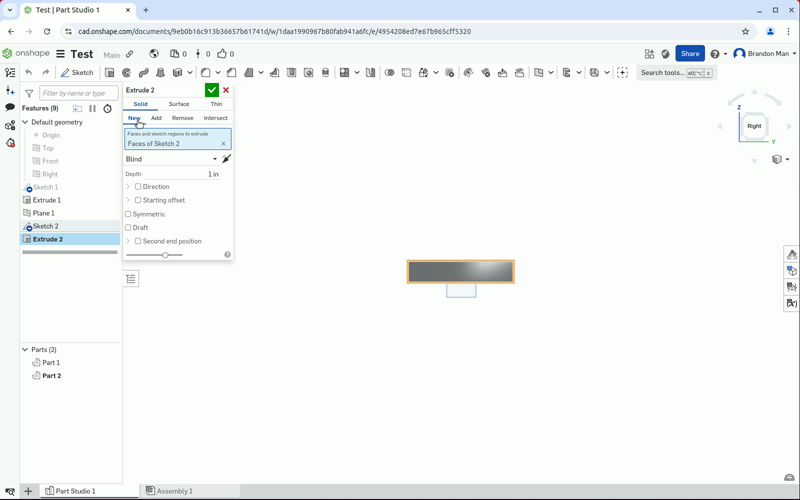
click(137, 120)
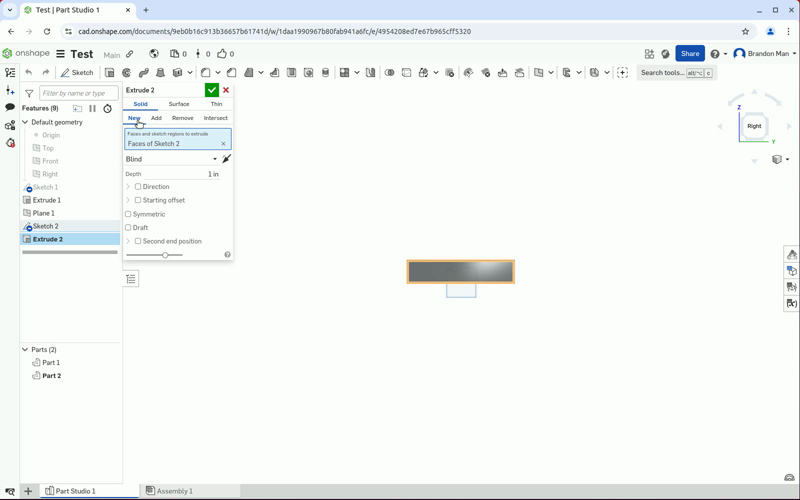
key(tab, 4)
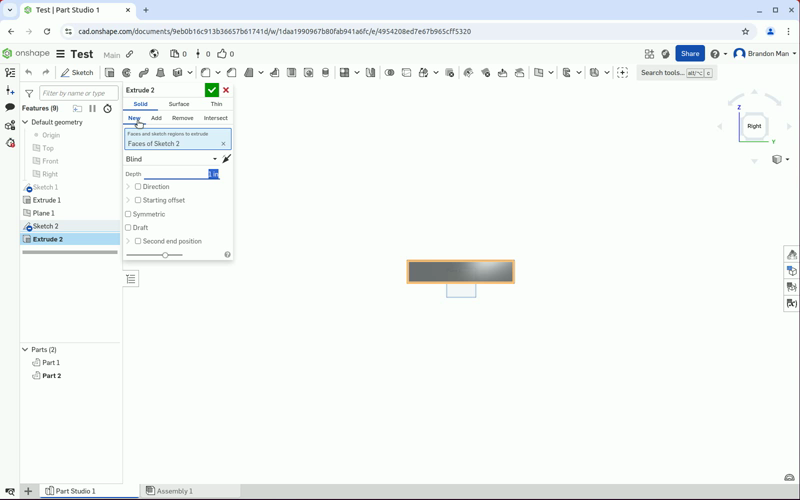
text(0.722)
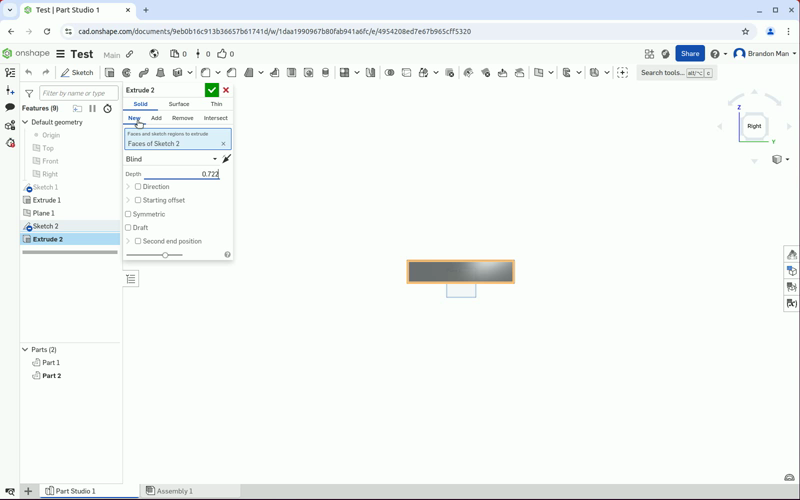
key(enter)
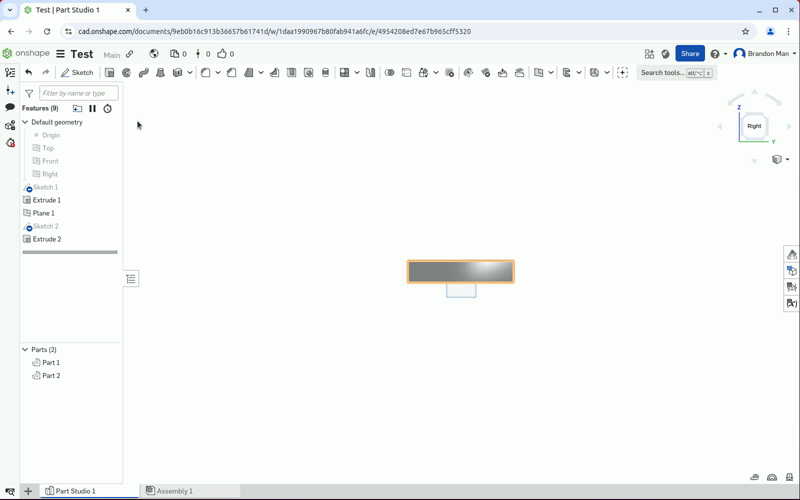
key(shift+h)
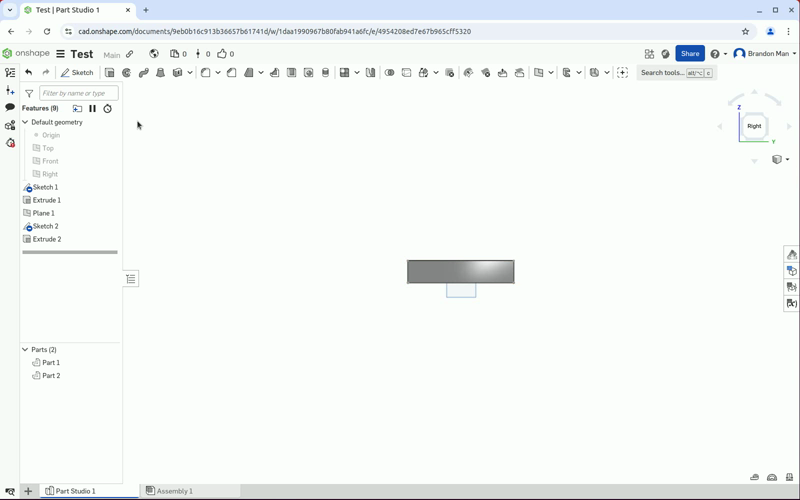
key(shift+h)
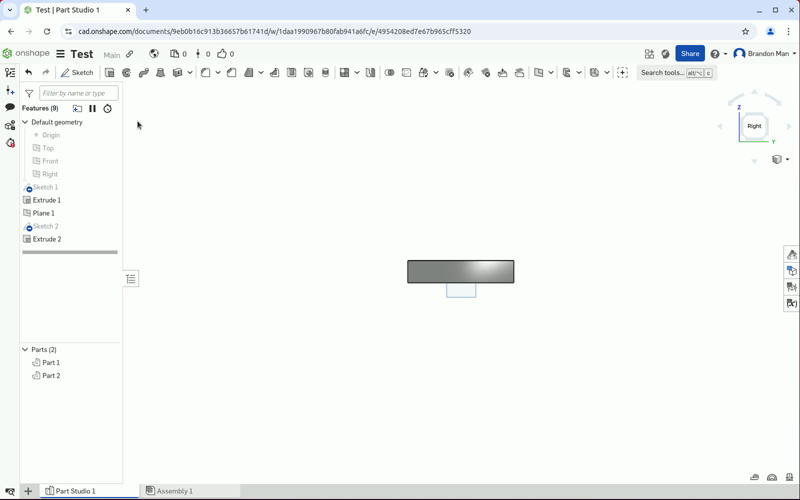
mouse_move(73, 189)
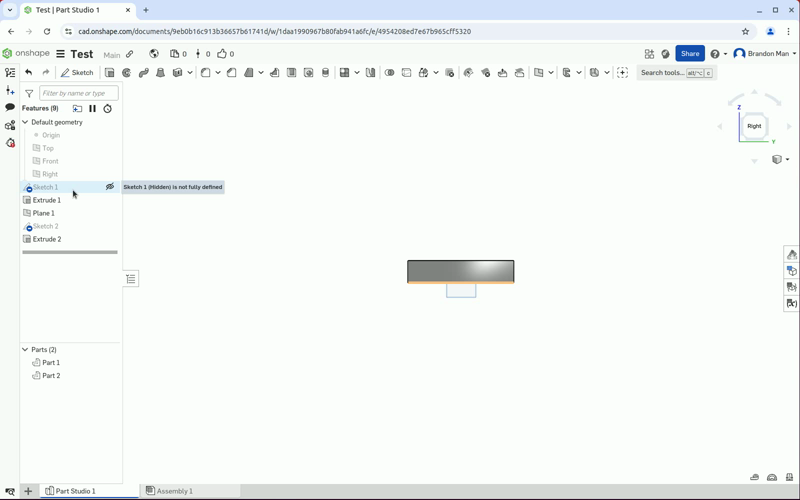
click(73, 189)
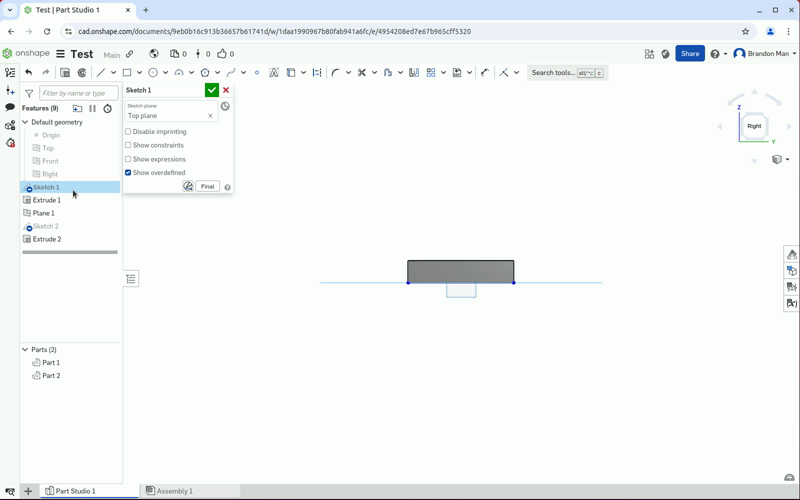
mouse_move(229, 92)
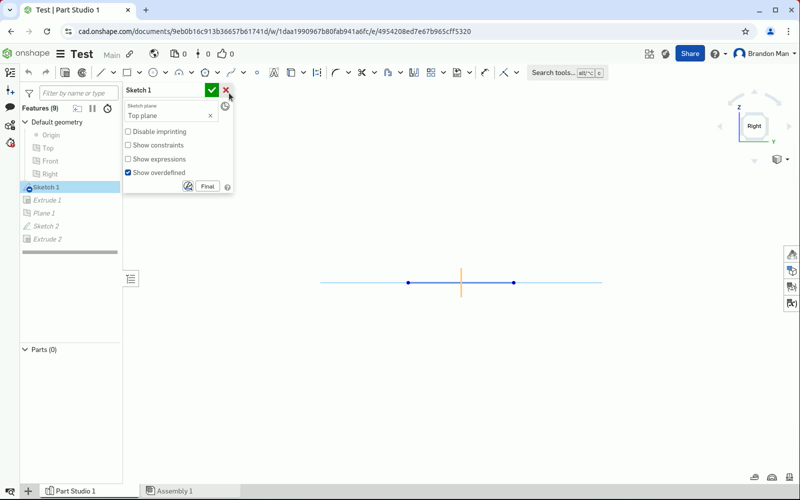
click(229, 92)
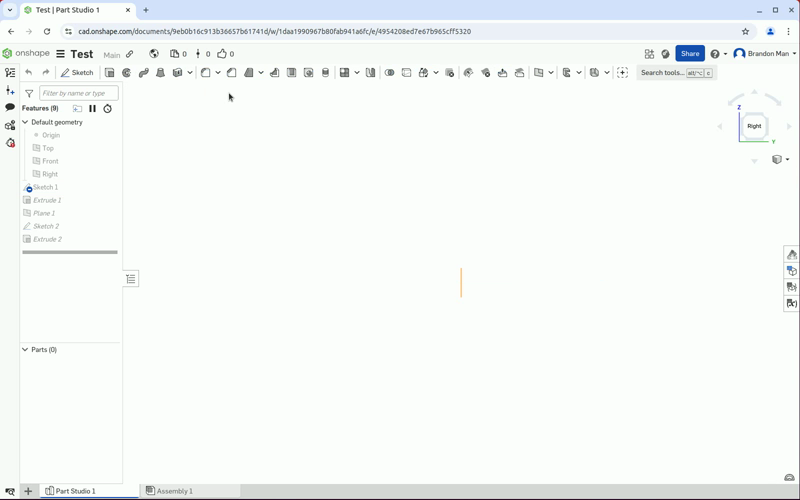
key(shift+s)
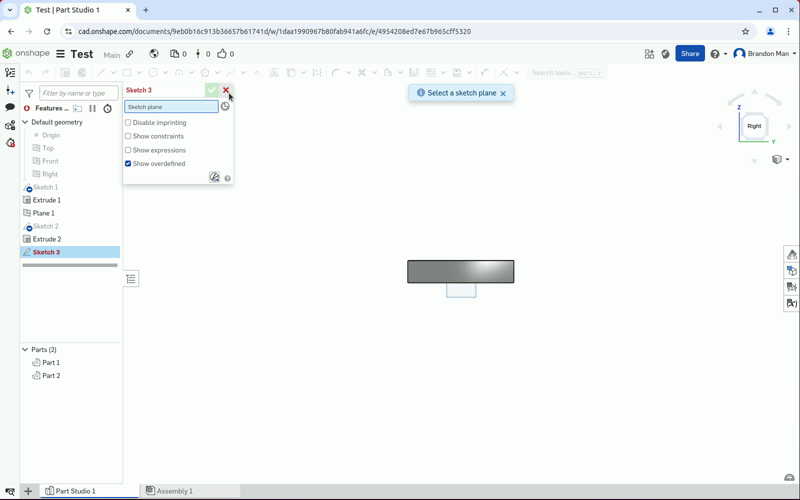
mouse_move(73, 215)
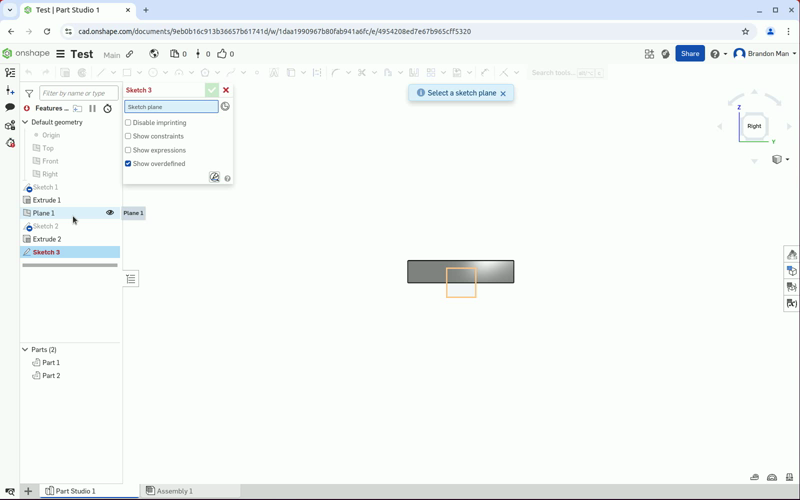
click(73, 215)
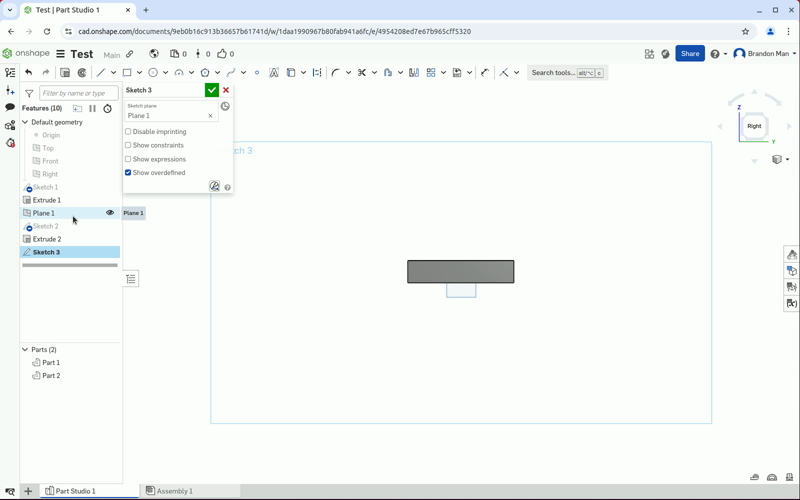
mouse_move(73, 352)
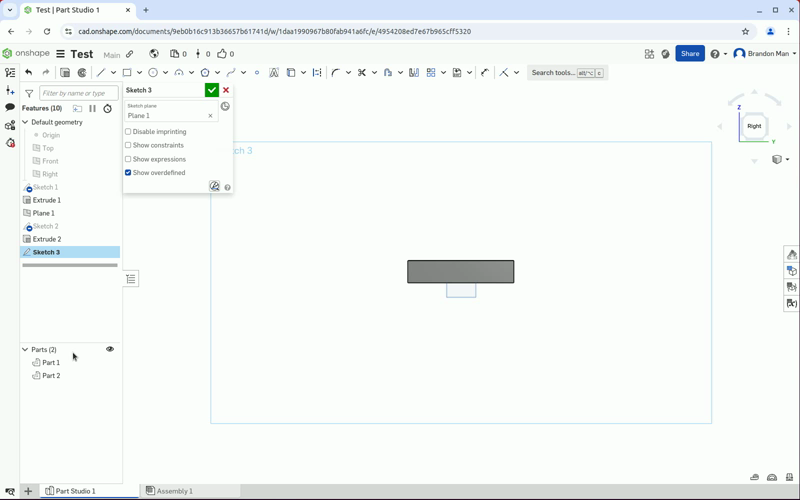
key(y)
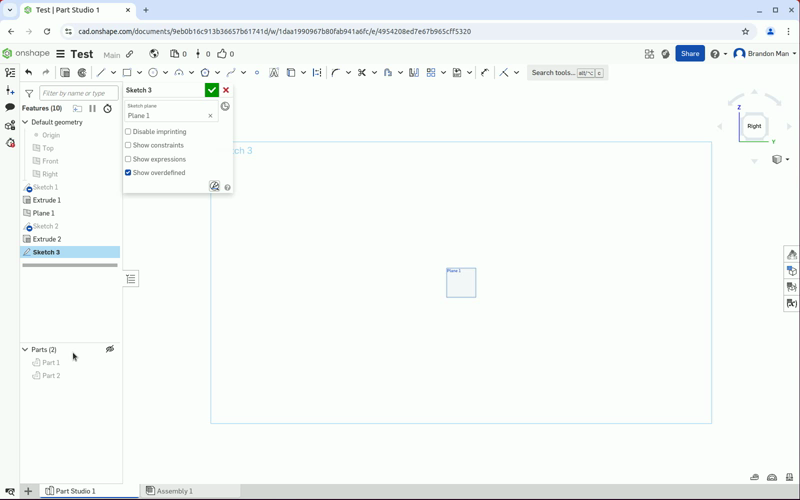
key(l)
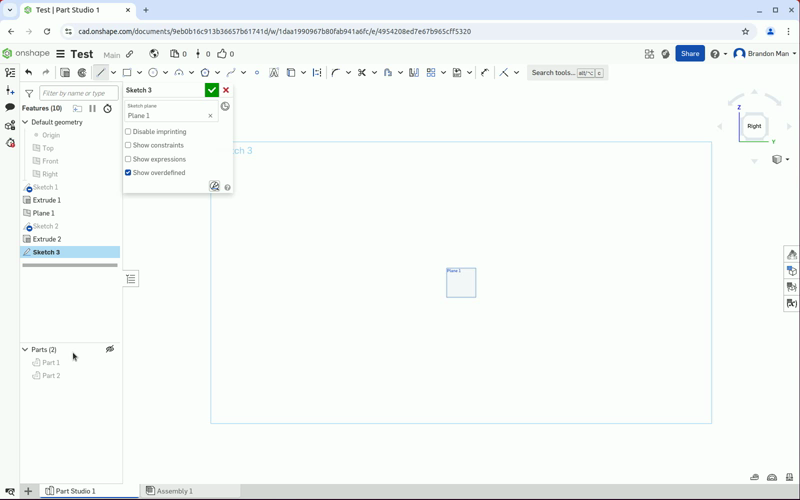
key_down(shift)
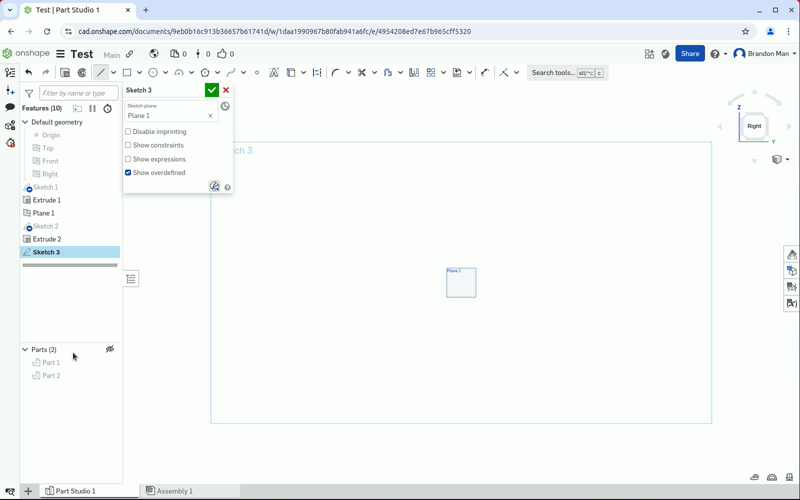
mouse_move(407, 260)
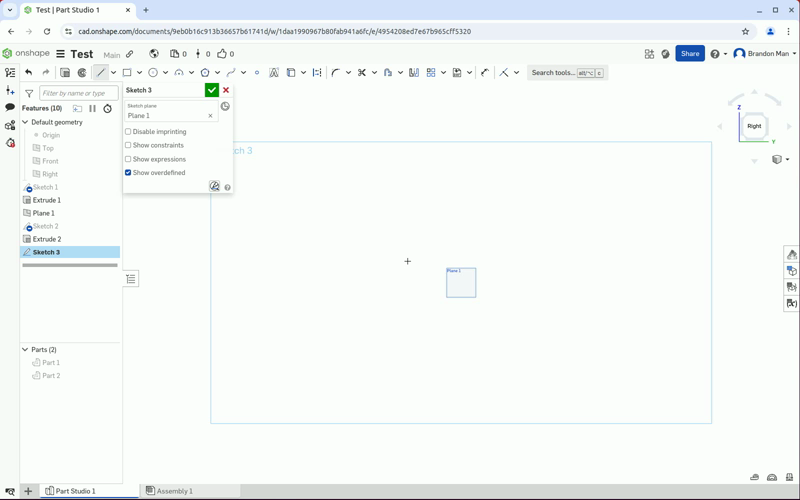
click(407, 260)
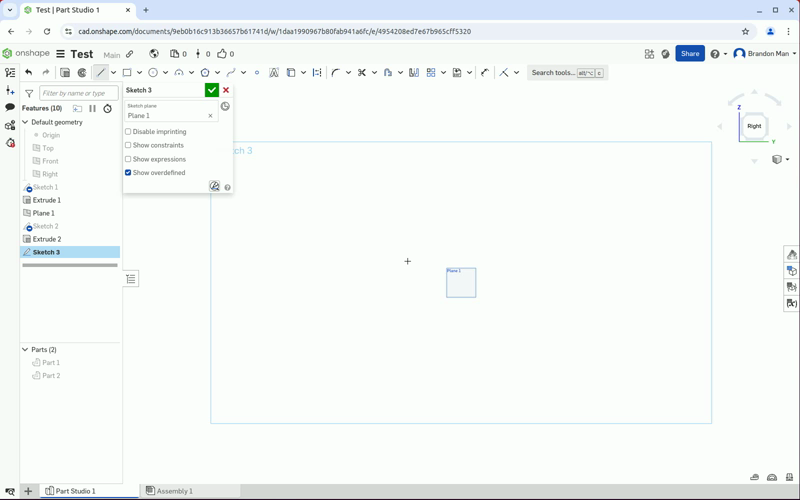
key_up(shift)
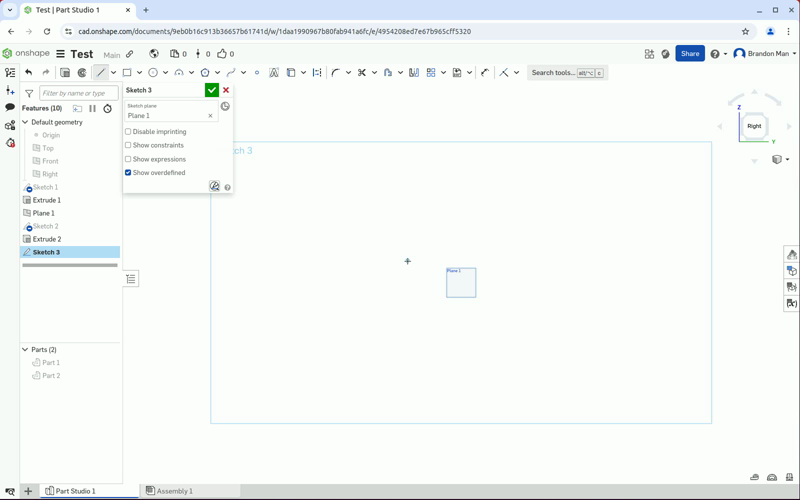
key_down(shift)
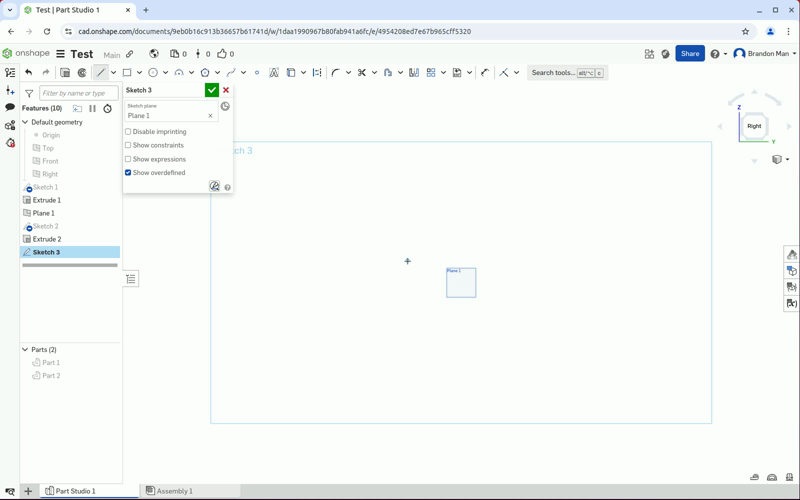
mouse_move(513, 260)
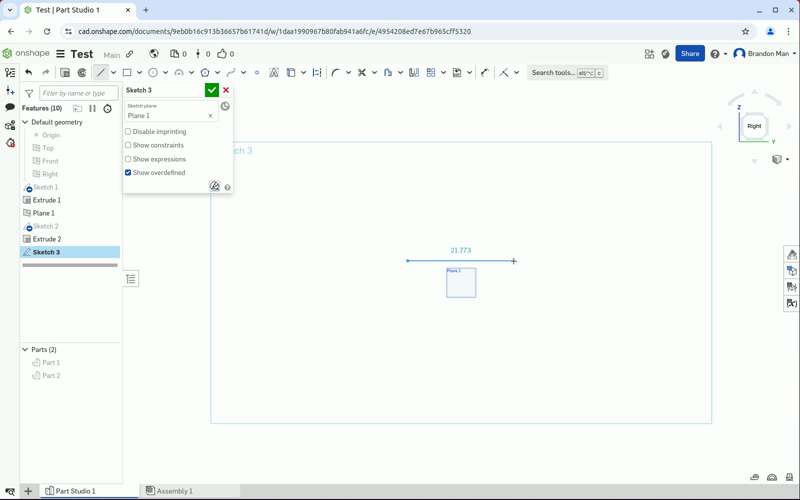
click(513, 260)
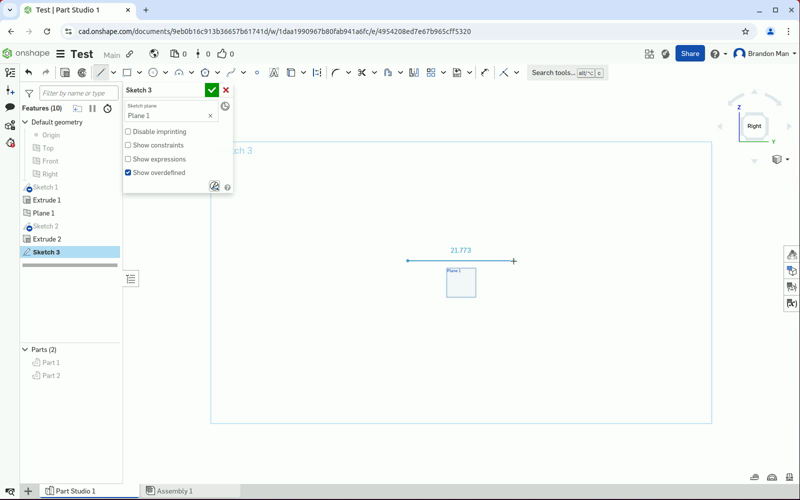
key_up(shift)
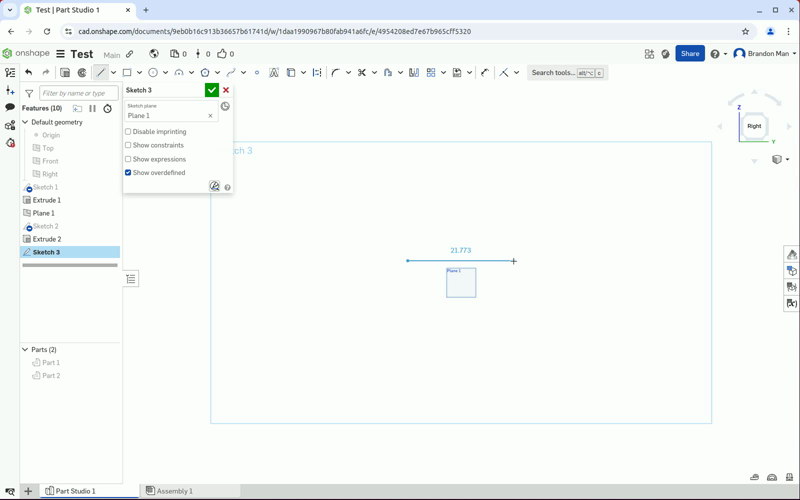
key_down(shift)
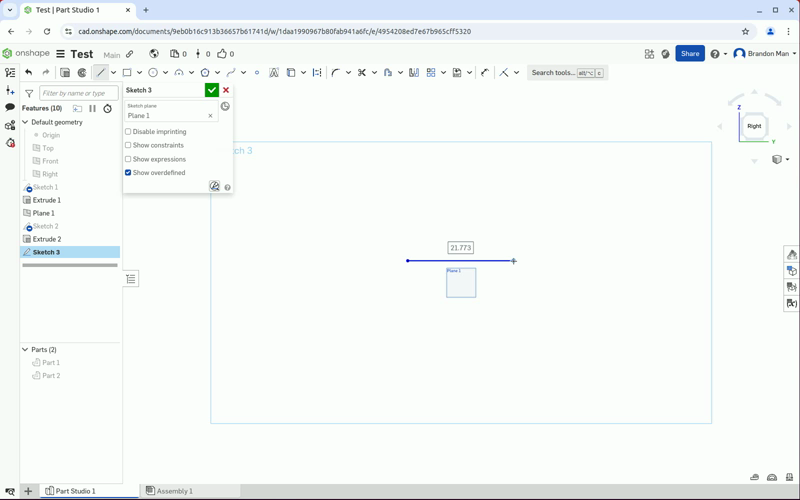
mouse_move(543, 260)
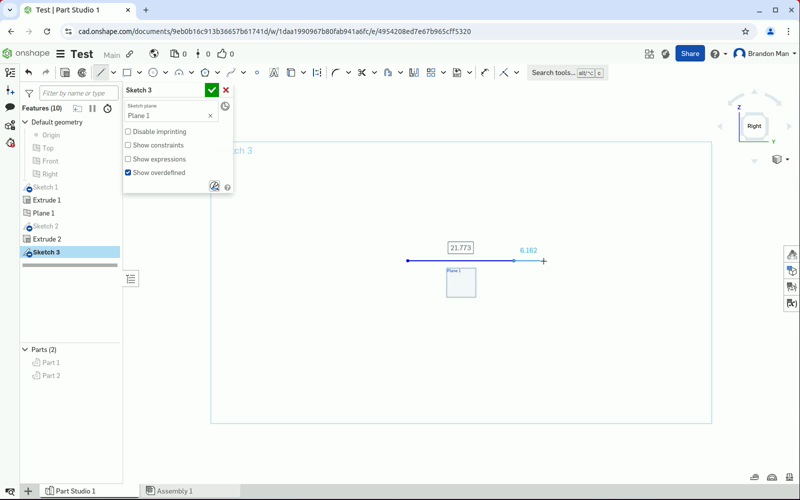
mouse_move(513, 257)
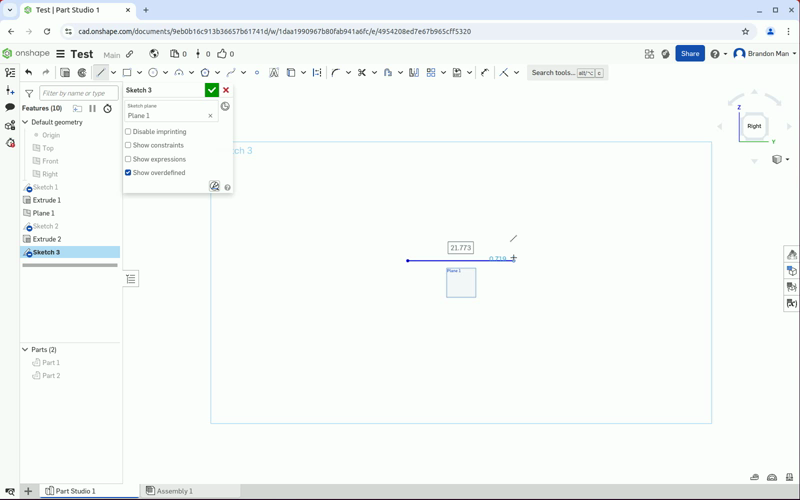
scroll(6)
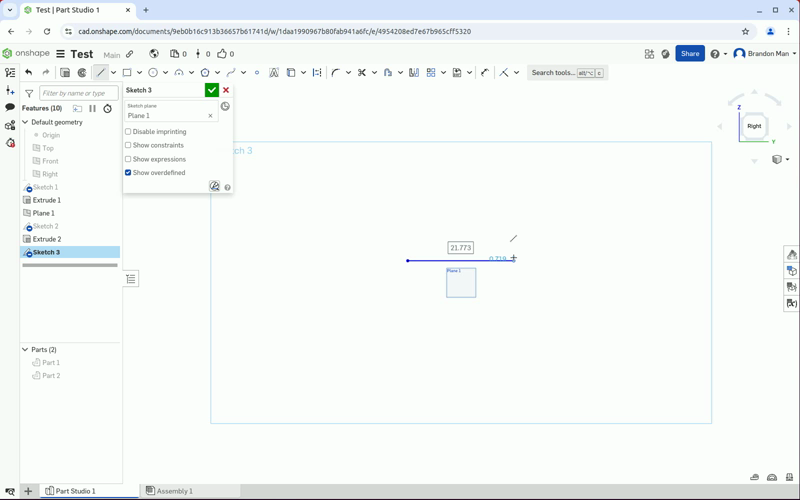
scroll(6)
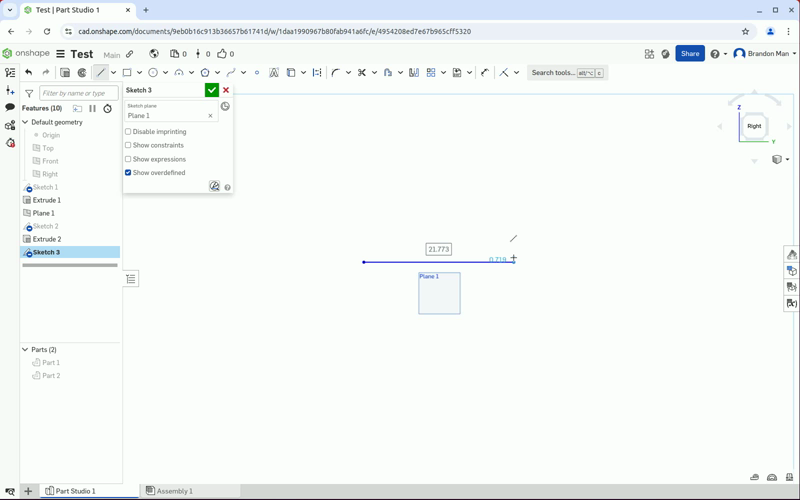
scroll(6)
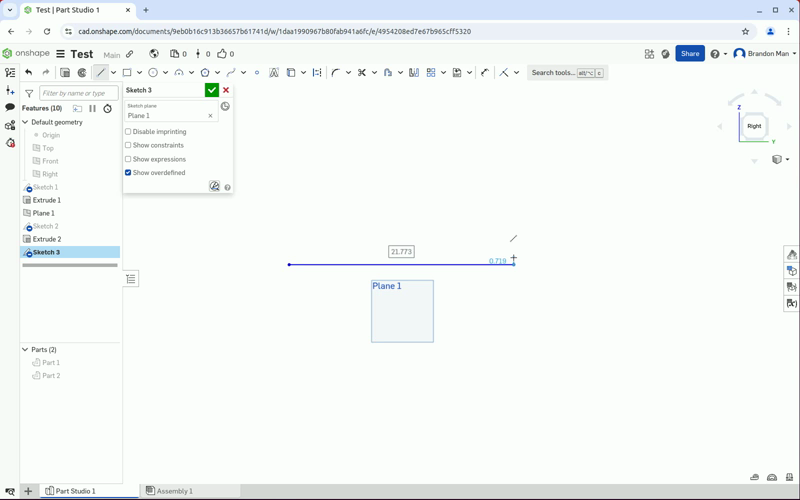
scroll(6)
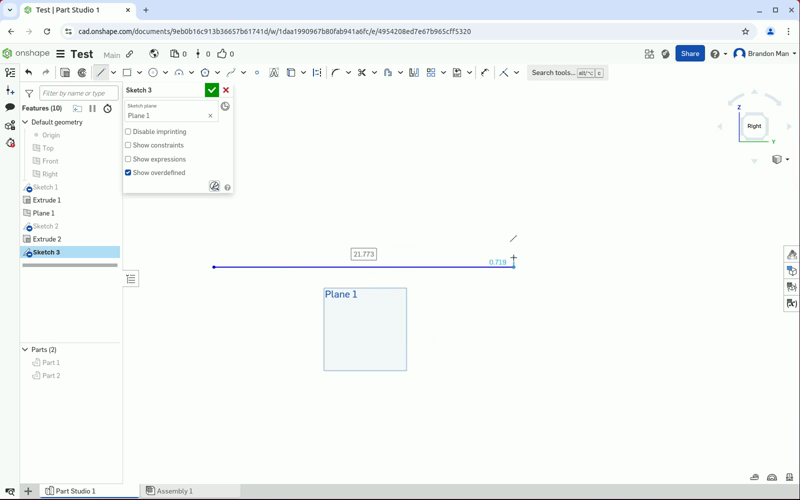
scroll(6)
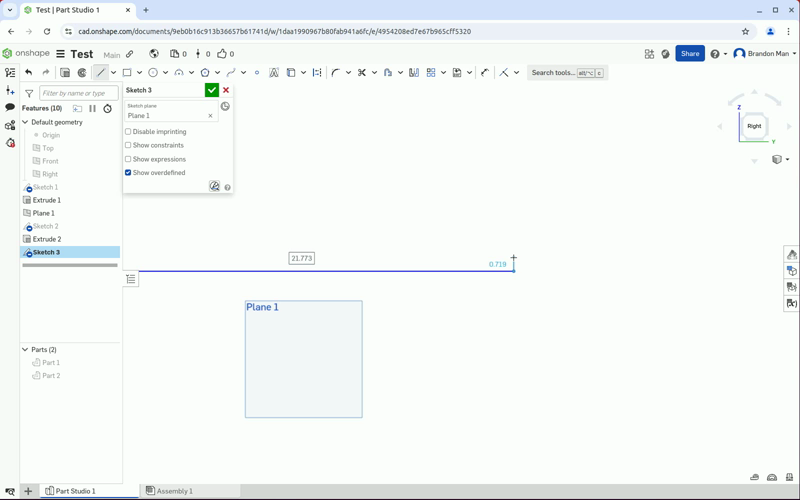
scroll(6)
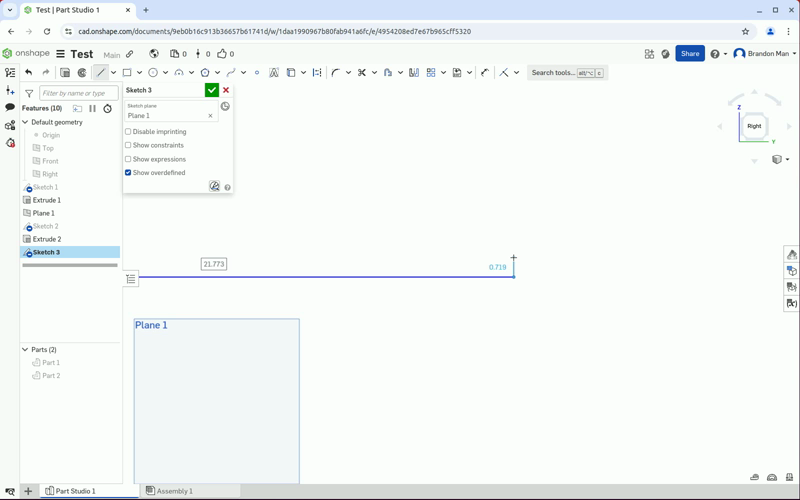
scroll(6)
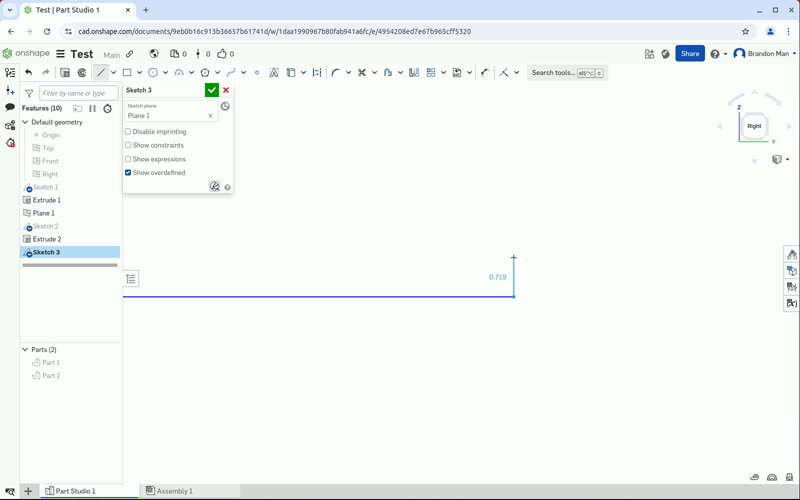
click(513, 257)
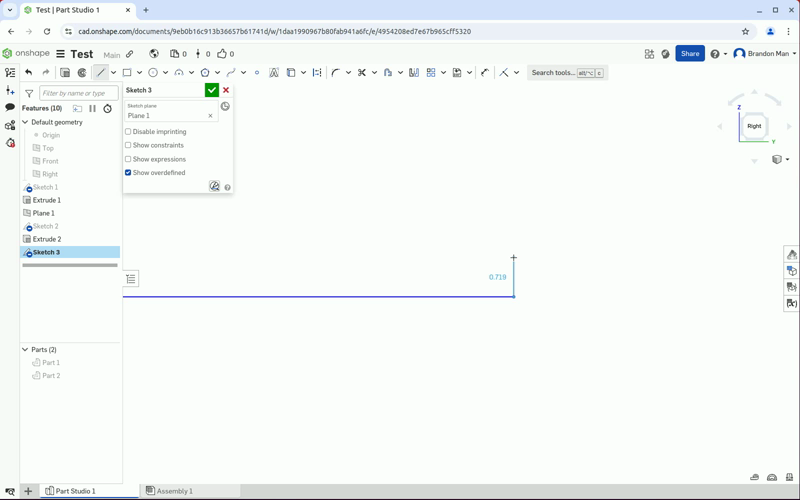
scroll(-6)
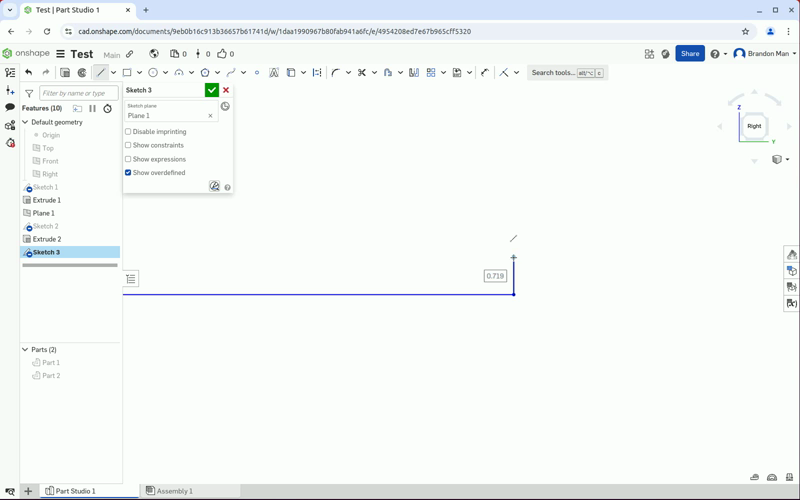
scroll(-6)
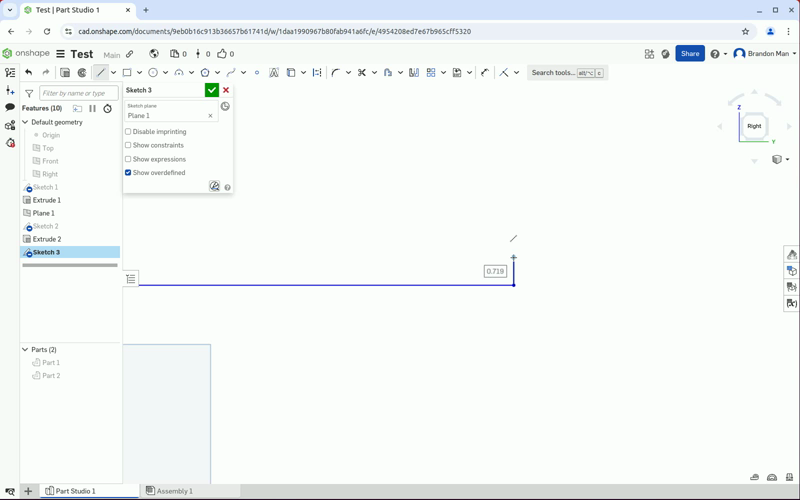
scroll(-6)
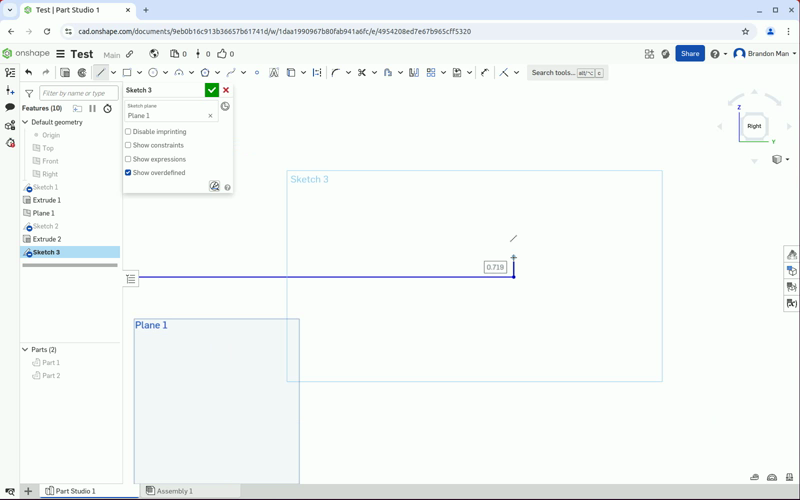
scroll(-6)
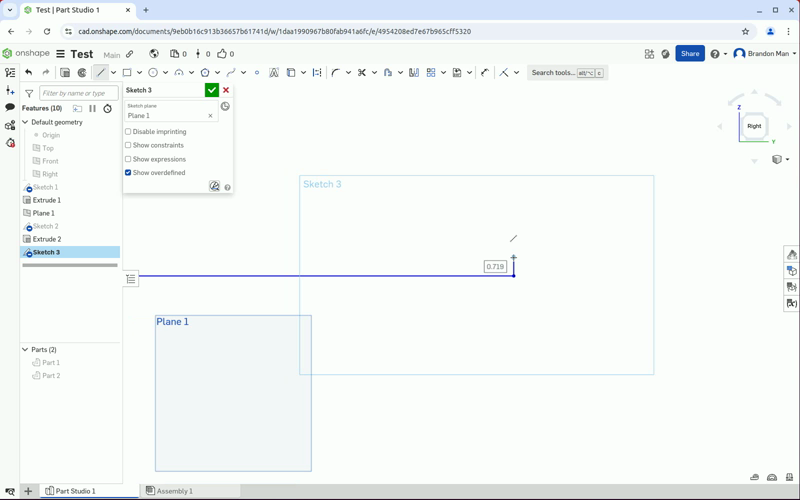
scroll(-6)
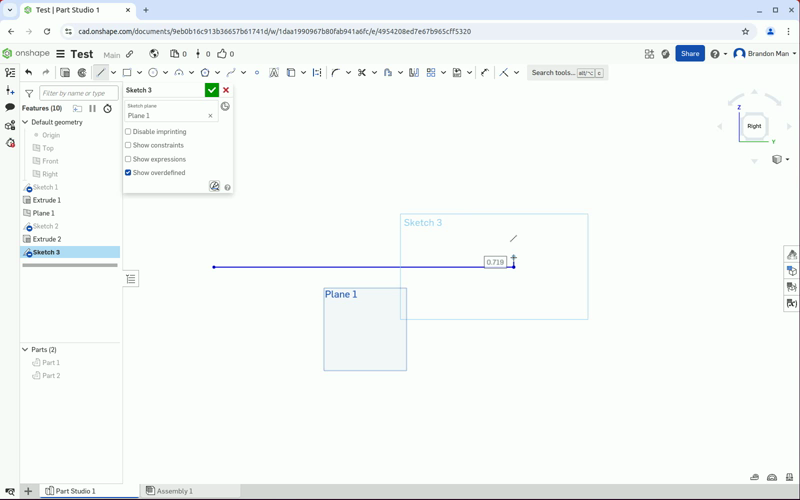
scroll(-6)
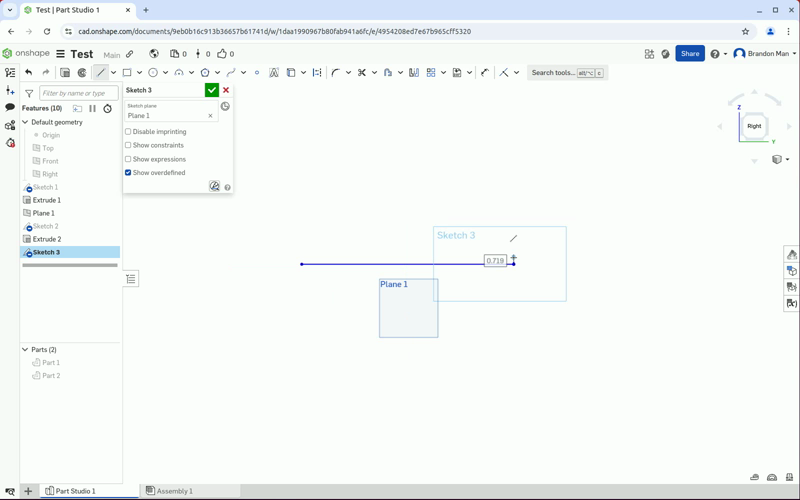
scroll(-6)
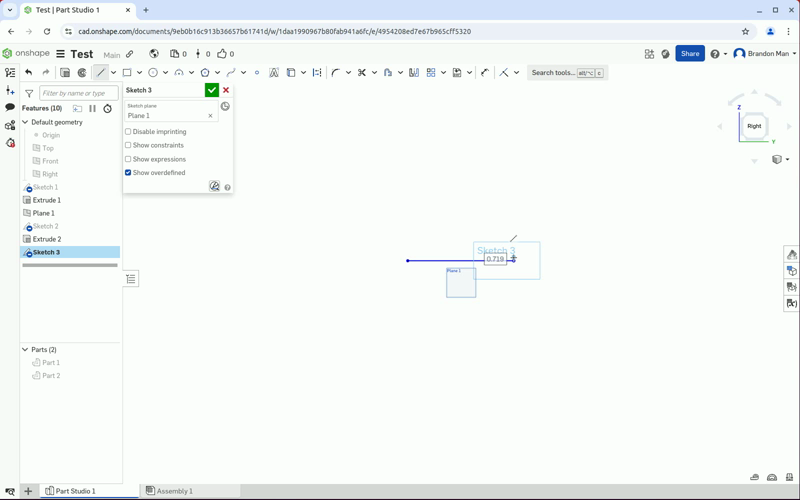
key_up(shift)
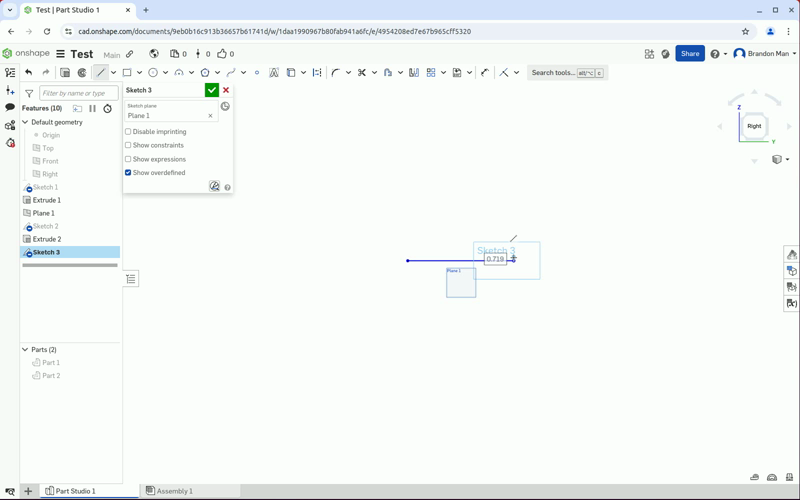
key_down(shift)
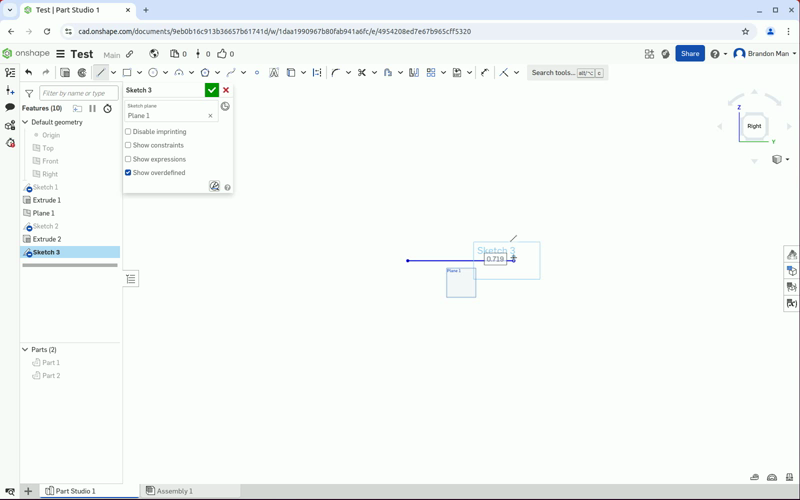
mouse_move(407, 257)
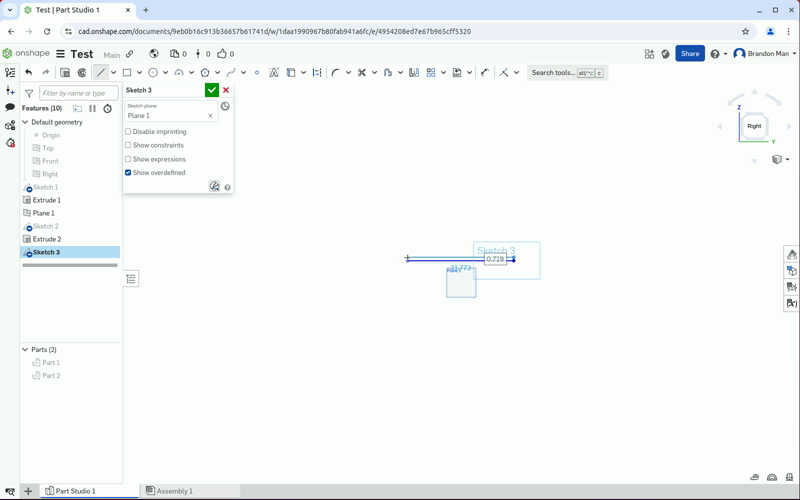
scroll(6)
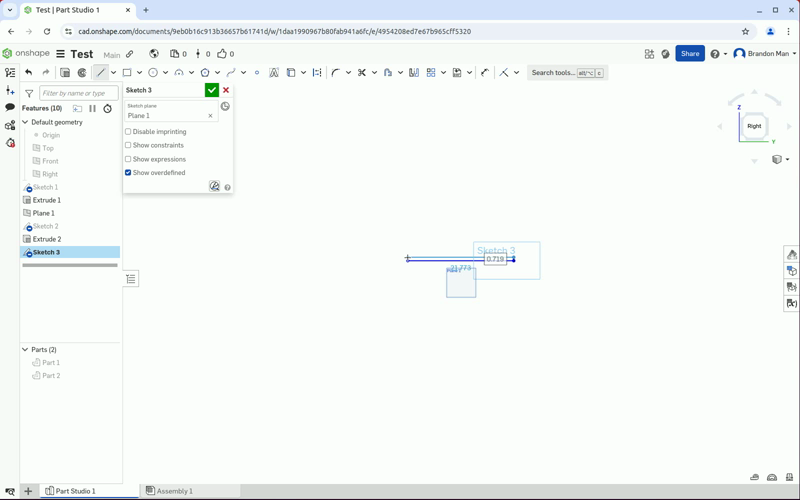
scroll(6)
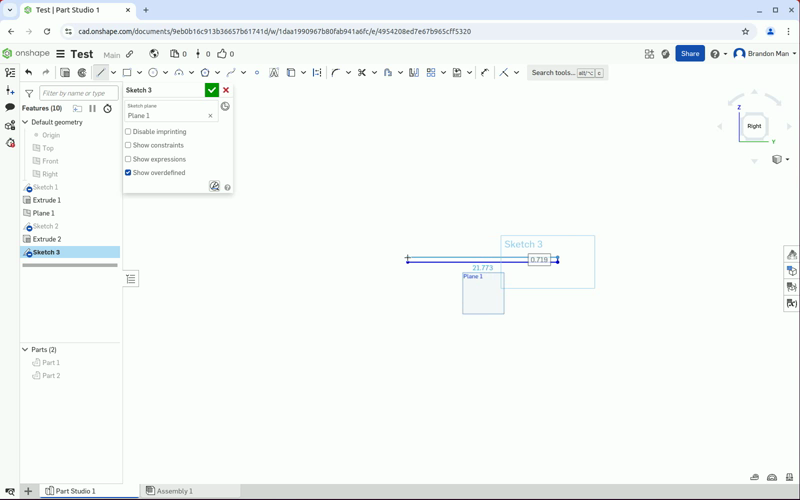
scroll(6)
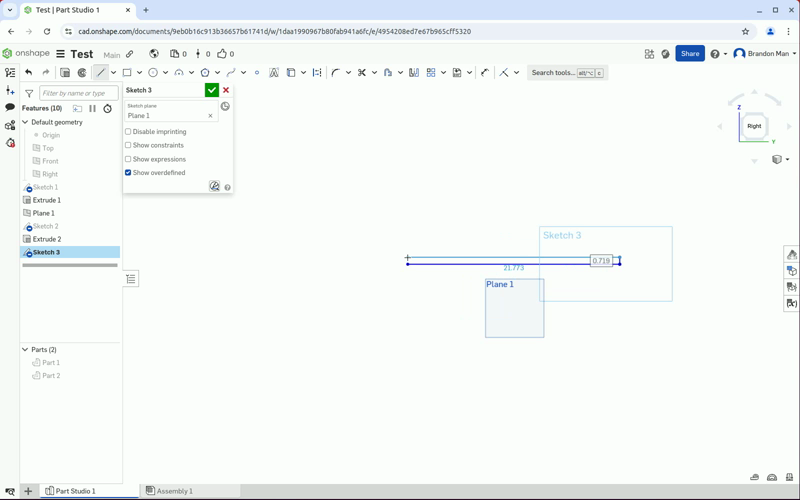
scroll(6)
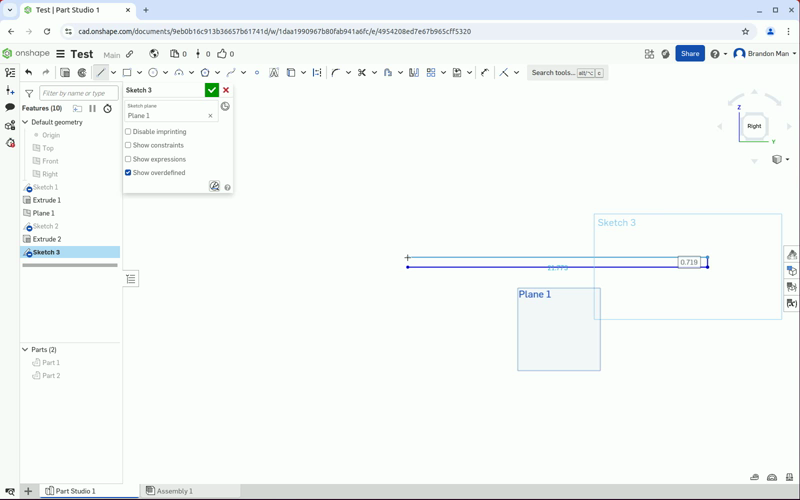
scroll(6)
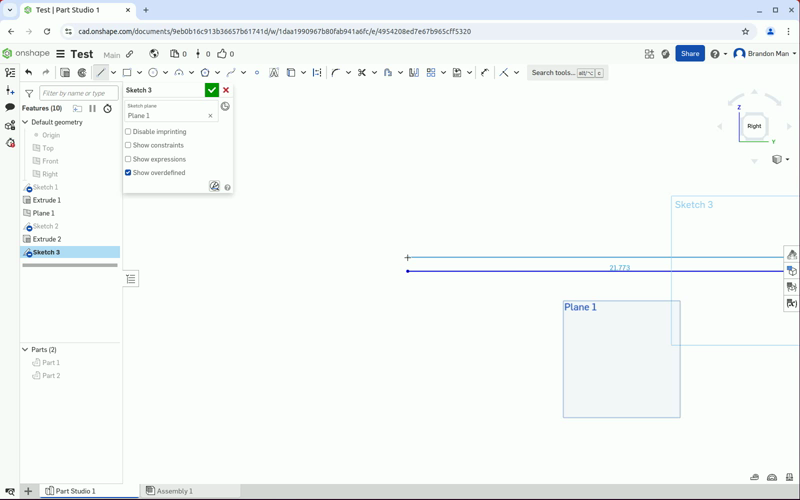
scroll(6)
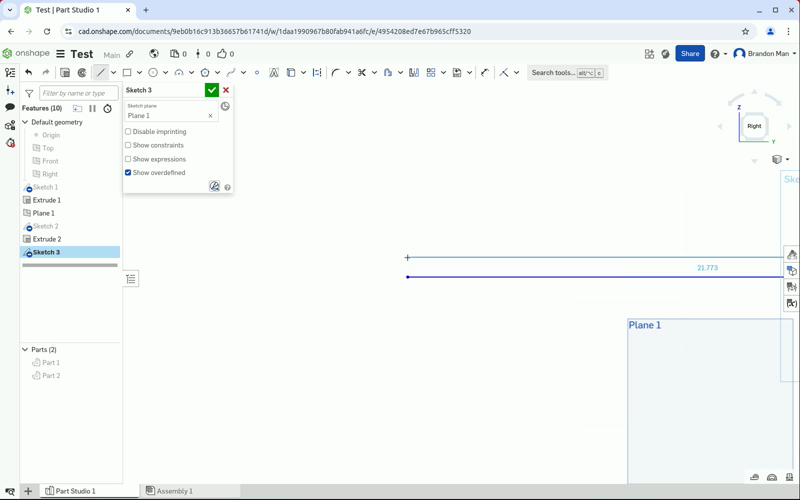
scroll(6)
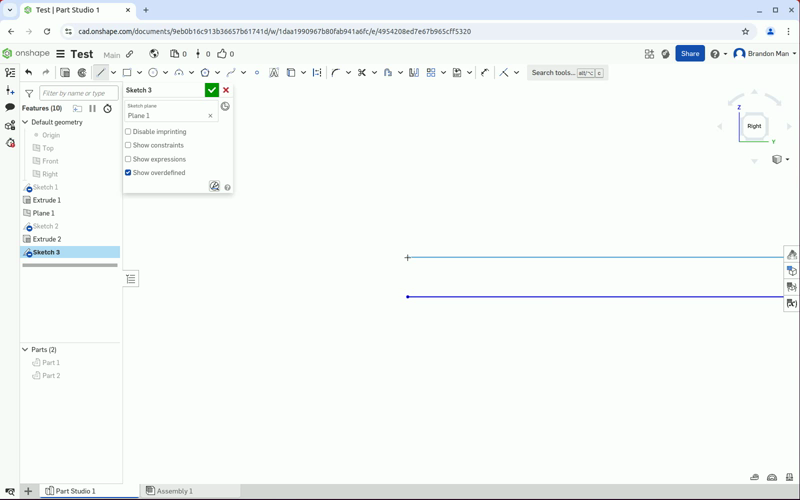
click(407, 257)
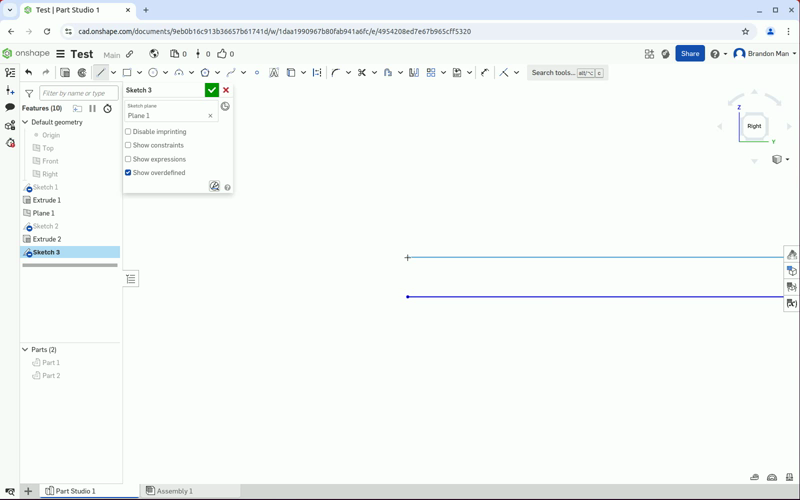
scroll(-6)
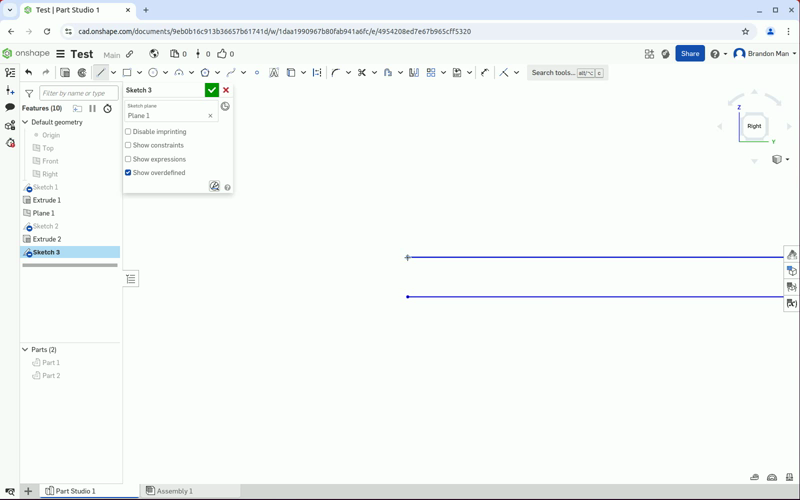
scroll(-6)
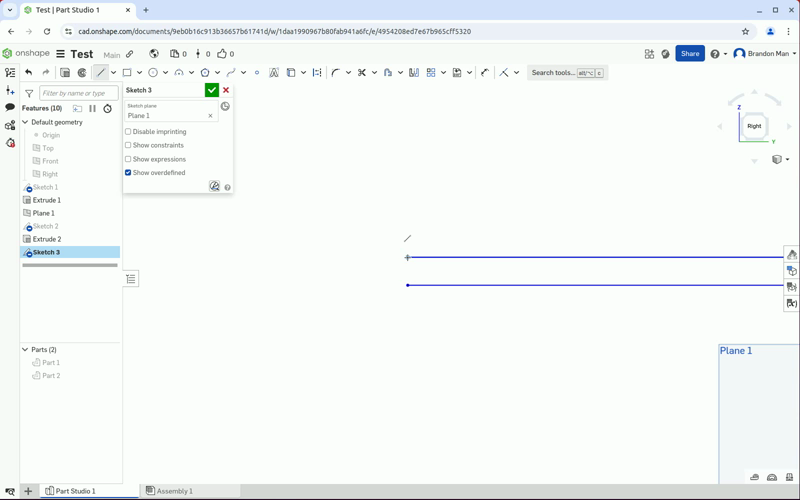
scroll(-6)
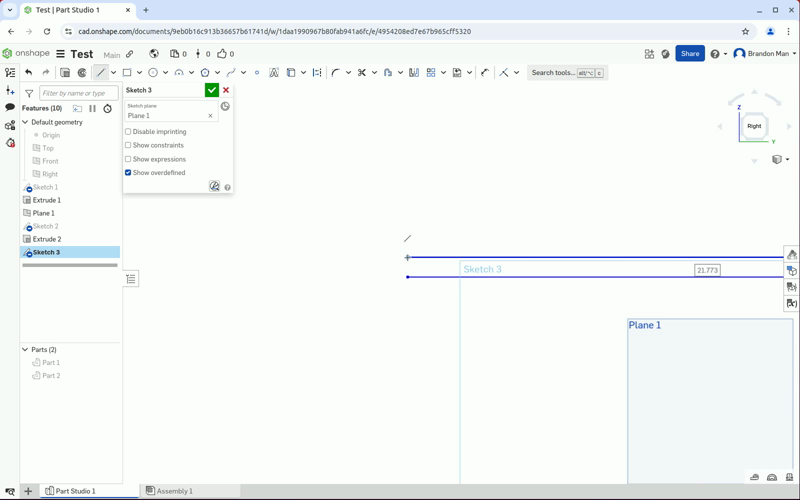
scroll(-6)
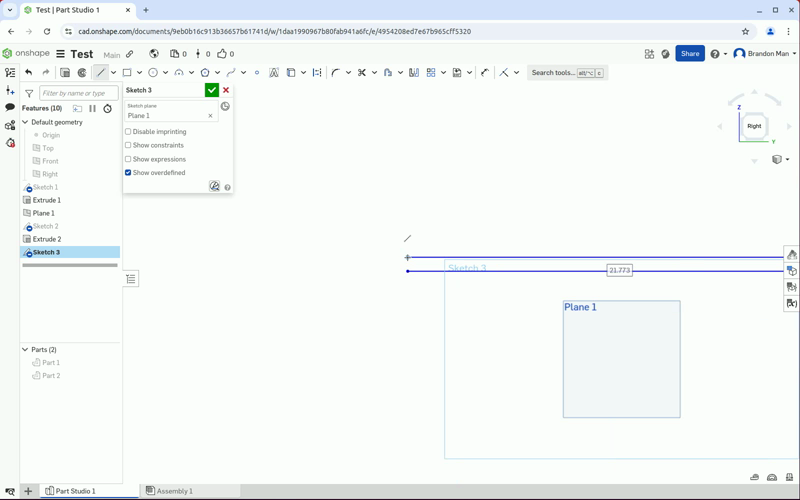
scroll(-6)
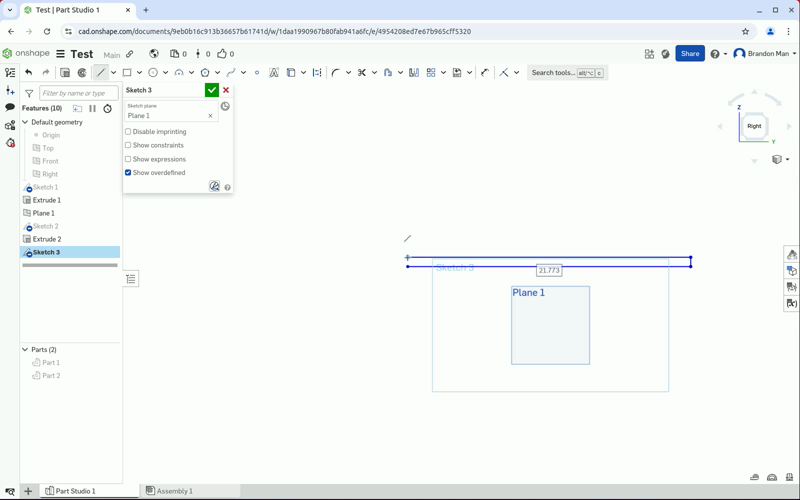
scroll(-6)
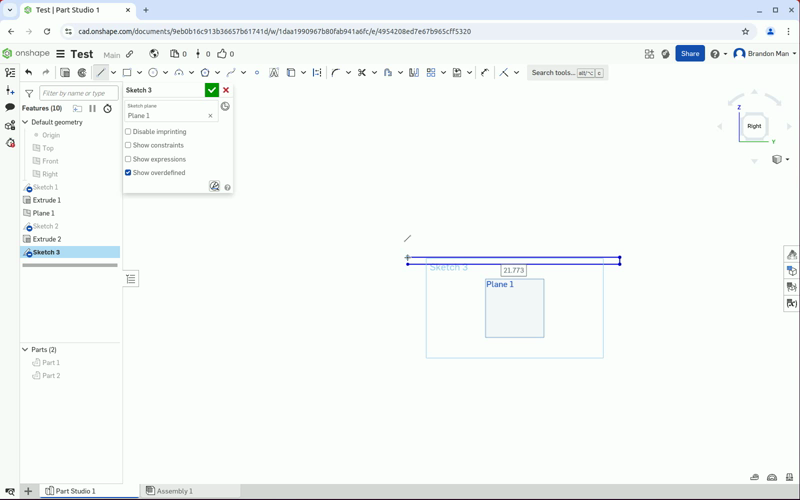
scroll(-6)
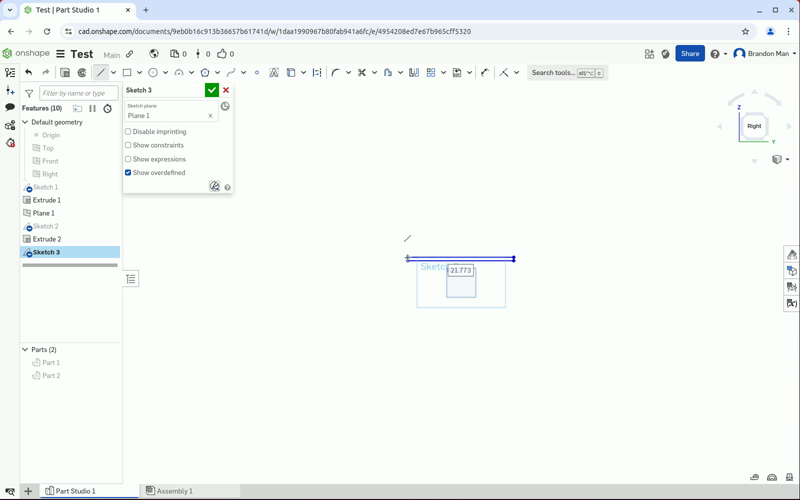
key_up(shift)
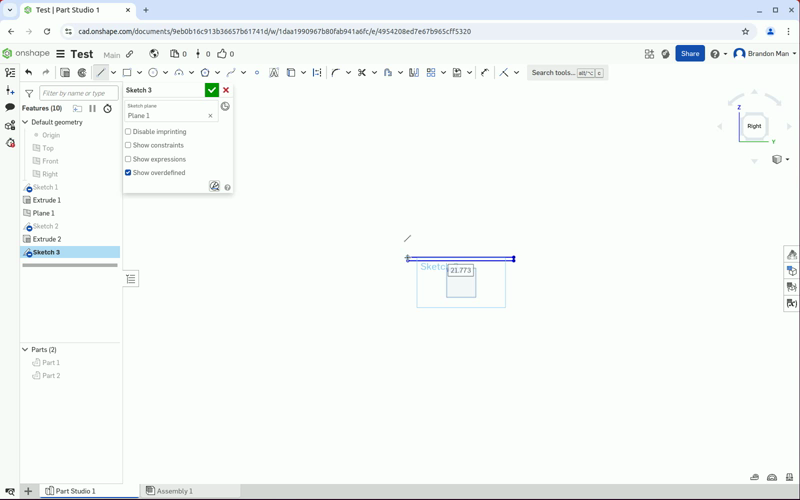
mouse_move(437, 257)
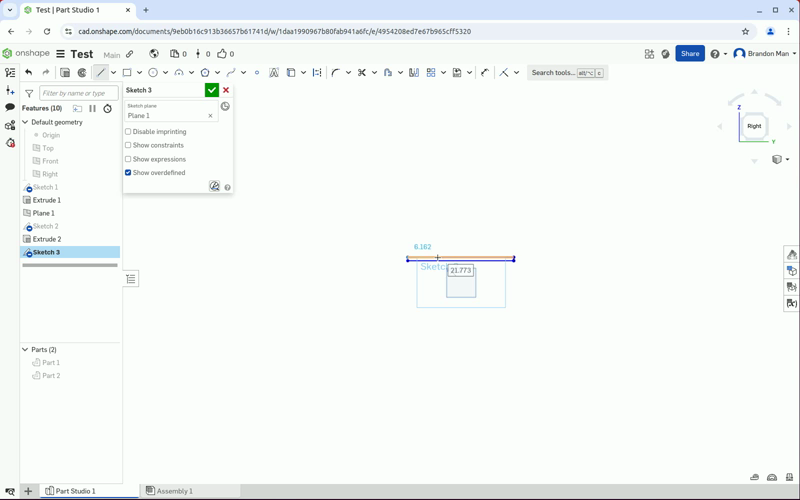
key_down(shift)
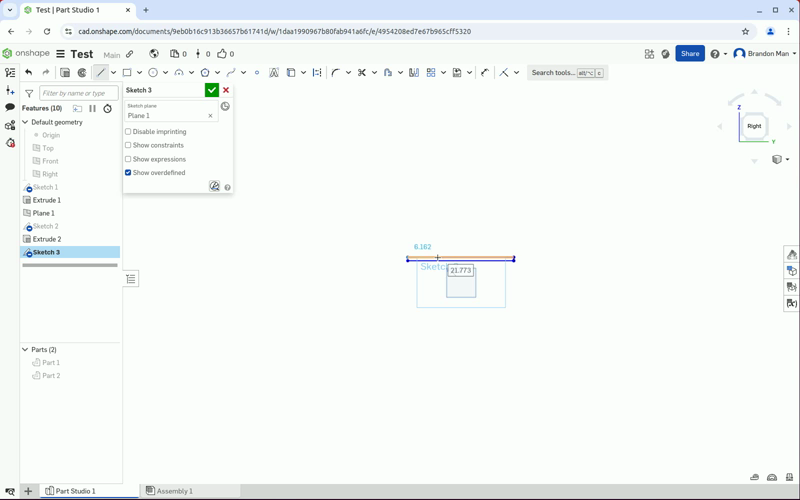
mouse_move(407, 260)
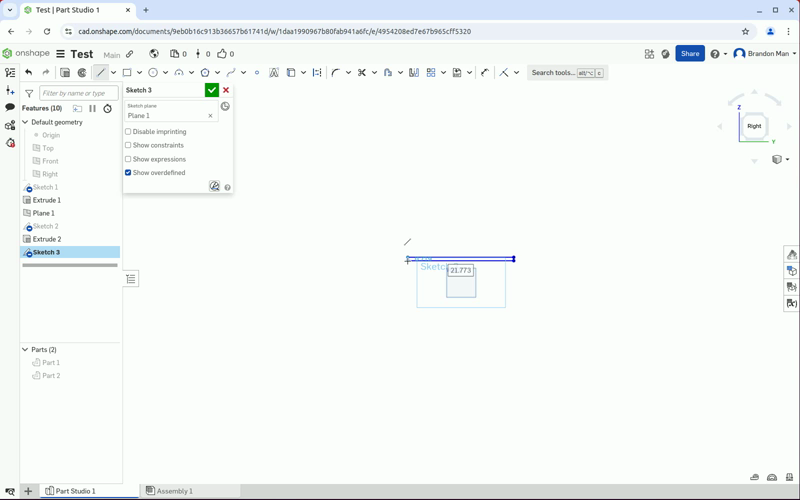
scroll(6)
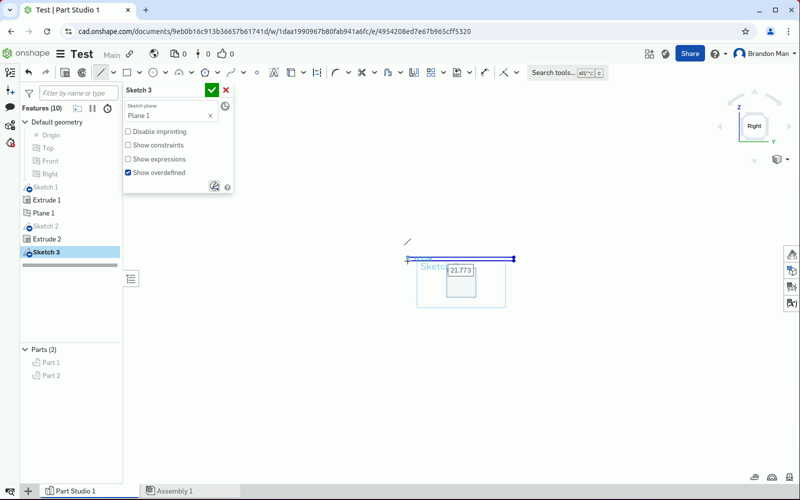
scroll(6)
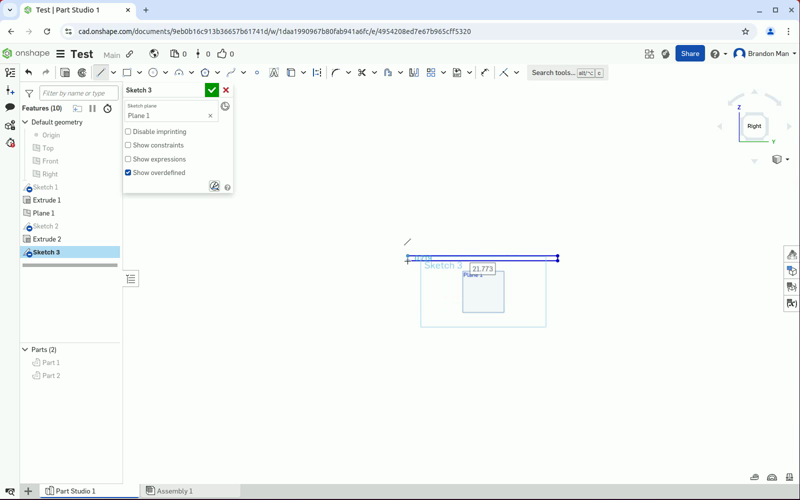
scroll(6)
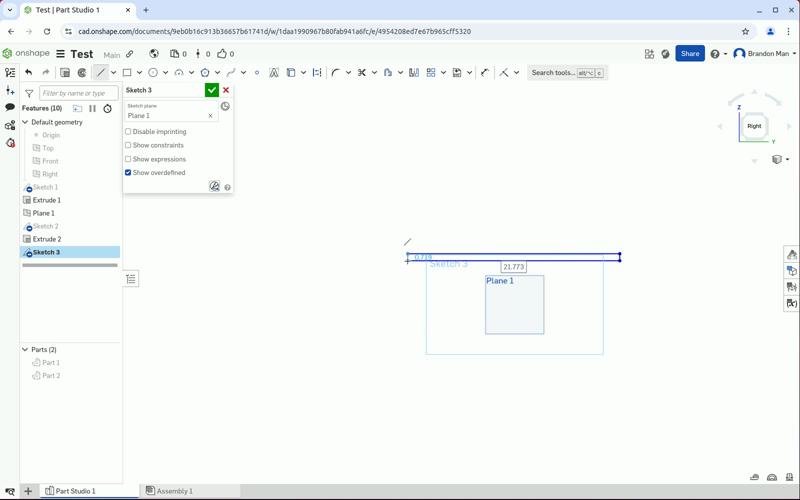
scroll(6)
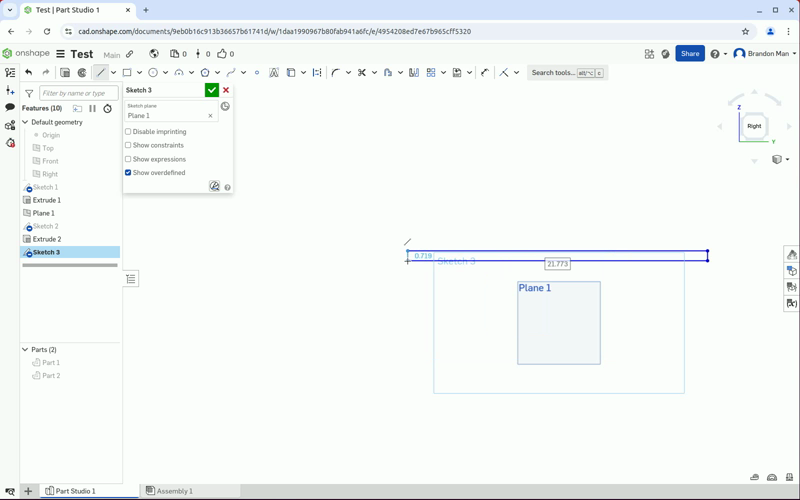
scroll(6)
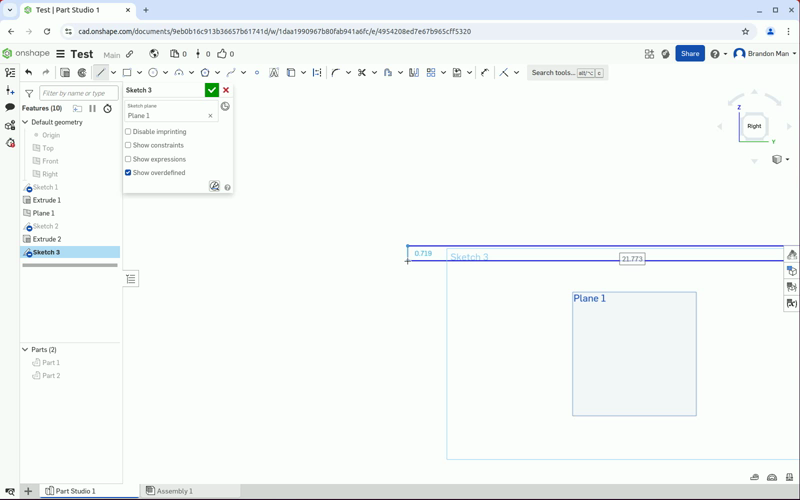
scroll(6)
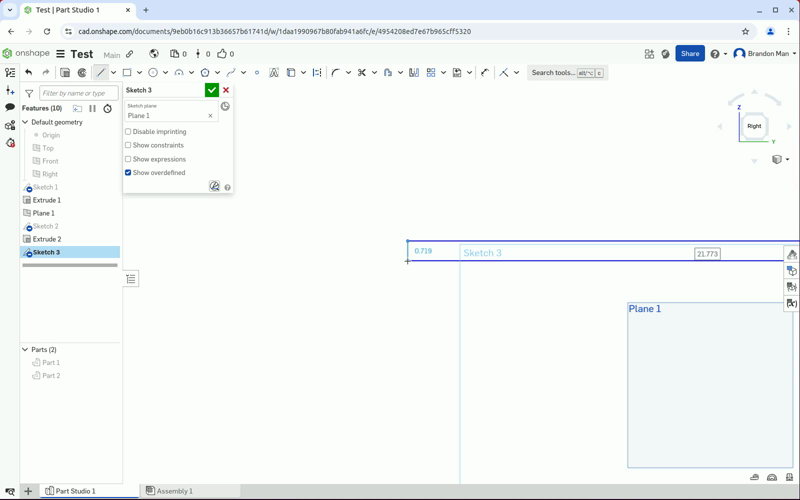
scroll(6)
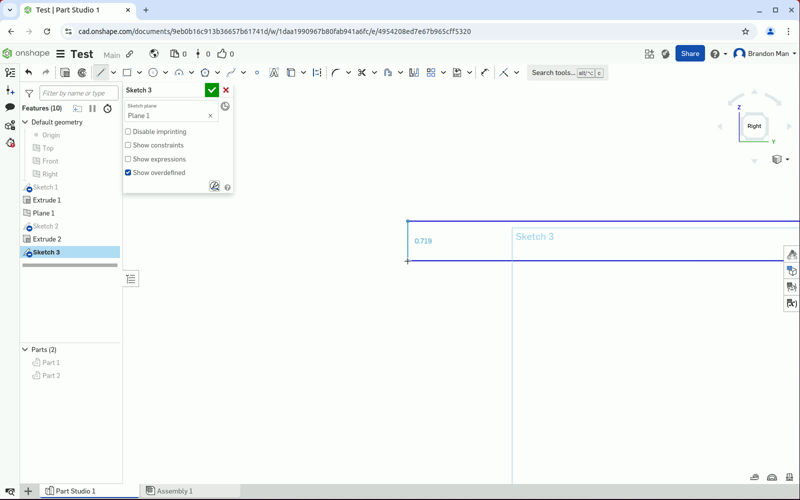
key_up(shift)
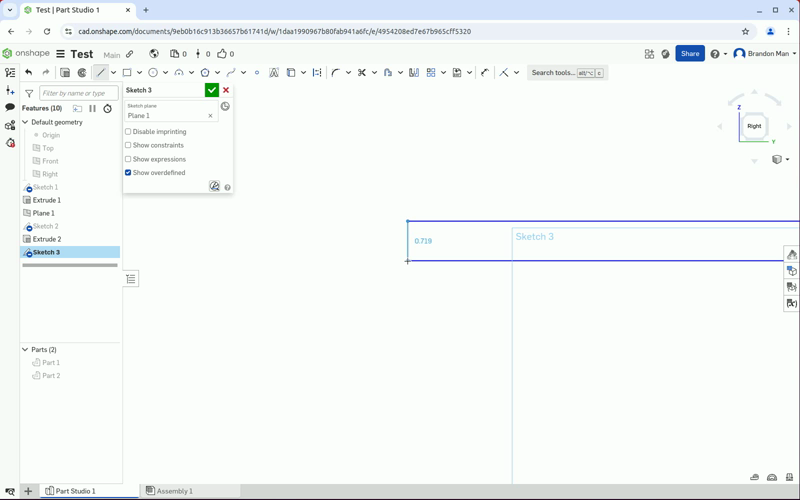
click(407, 260)
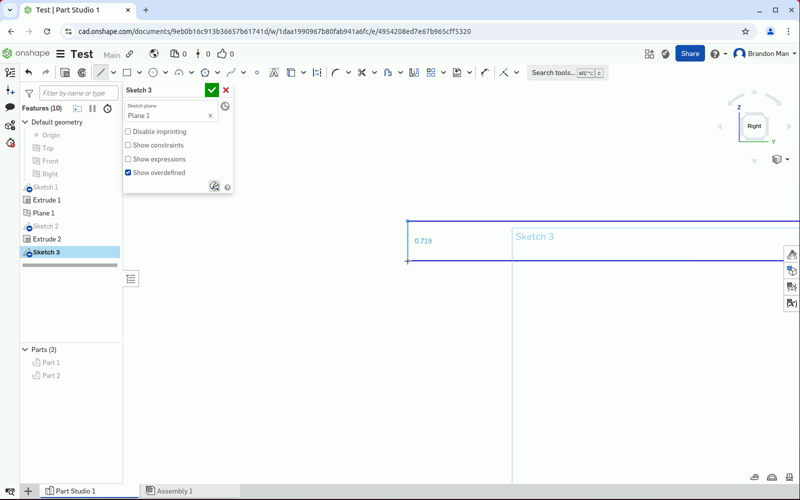
scroll(-6)
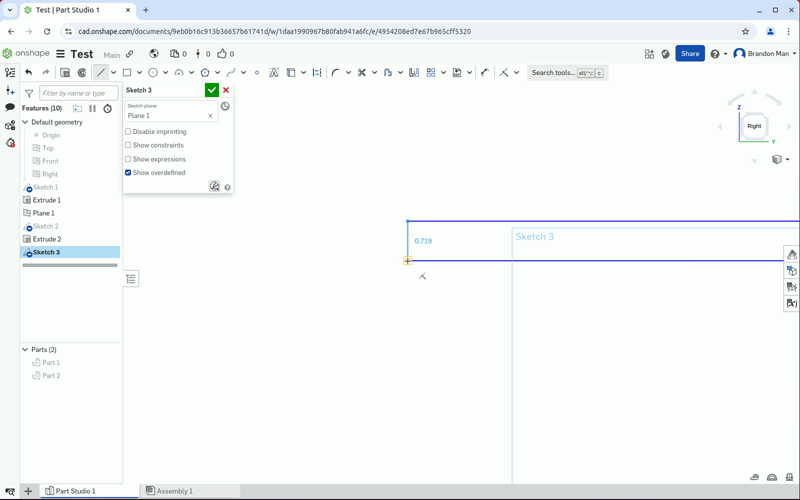
scroll(-6)
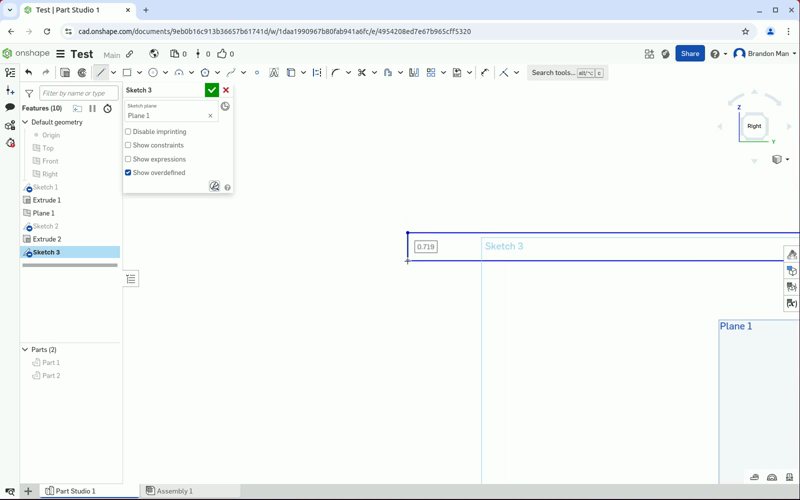
scroll(-6)
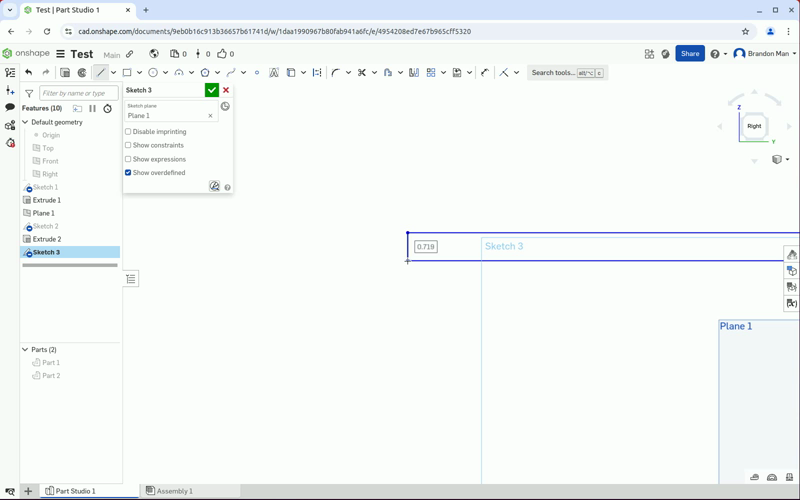
scroll(-6)
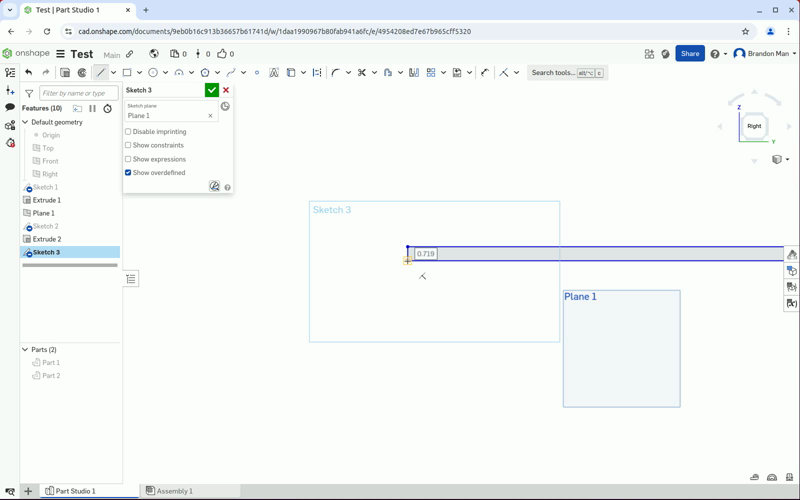
scroll(-6)
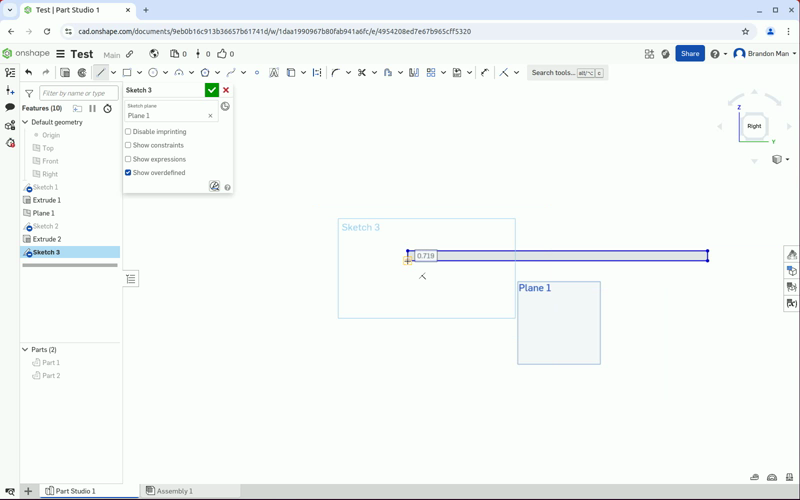
scroll(-6)
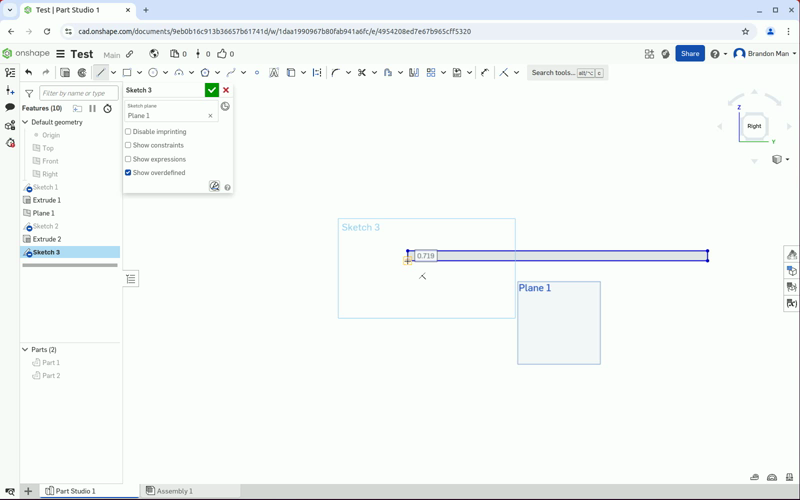
scroll(-6)
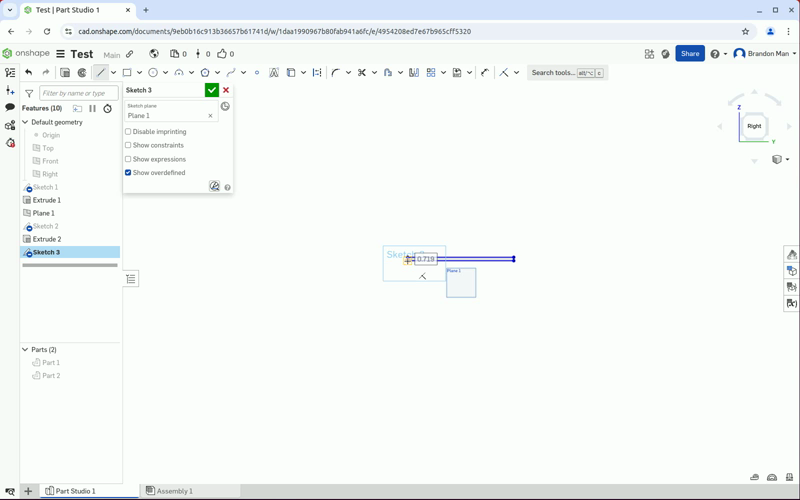
key(esc)
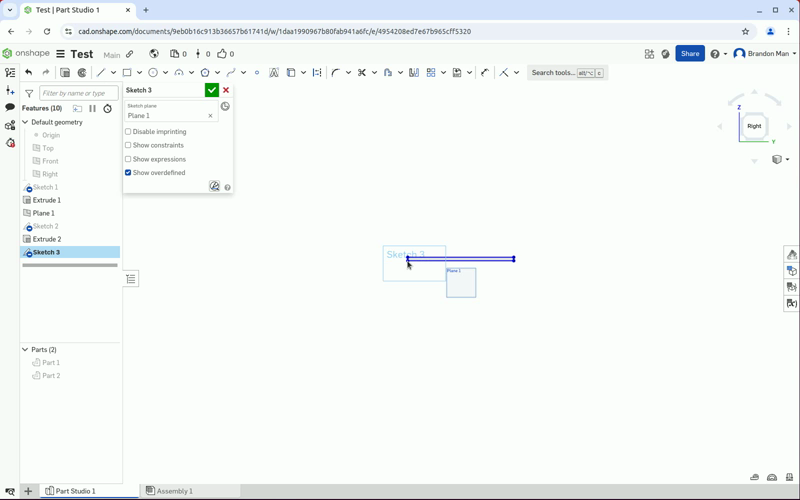
mouse_move(504, 258)
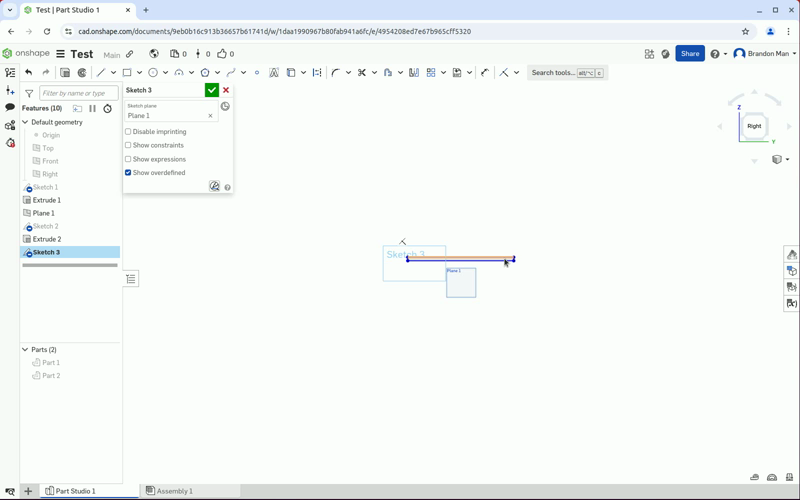
scroll(6)
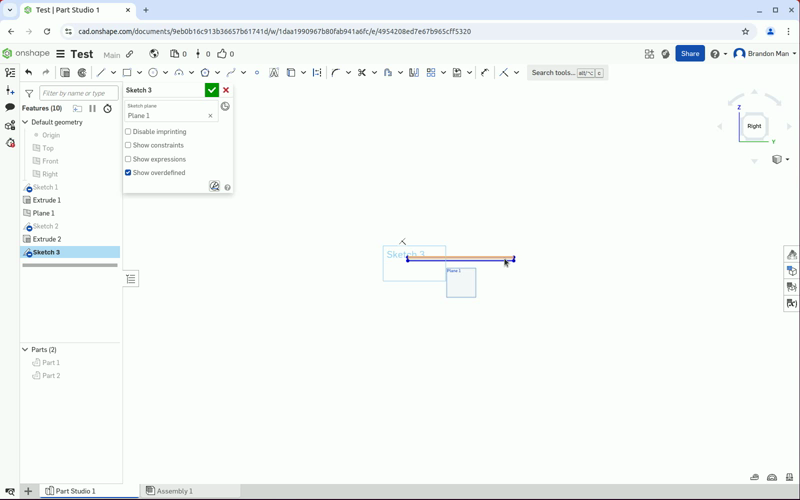
scroll(6)
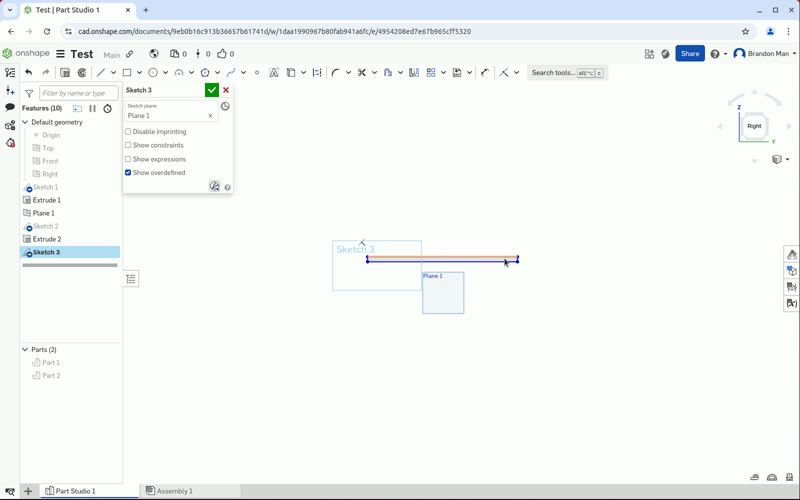
scroll(6)
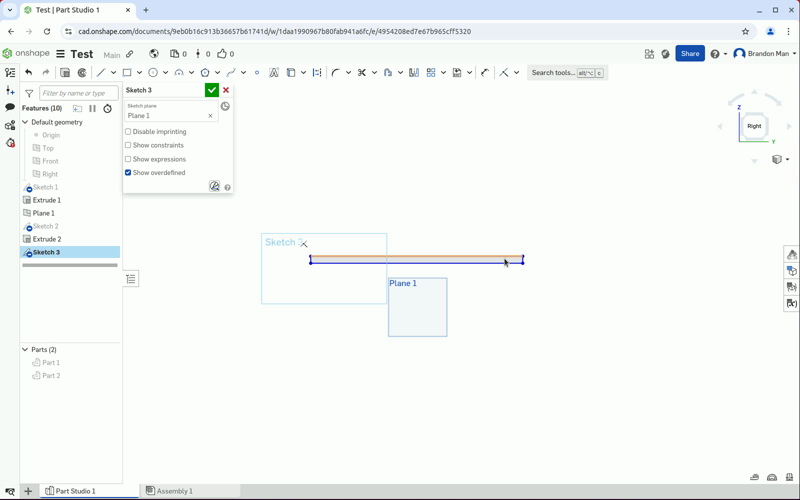
scroll(6)
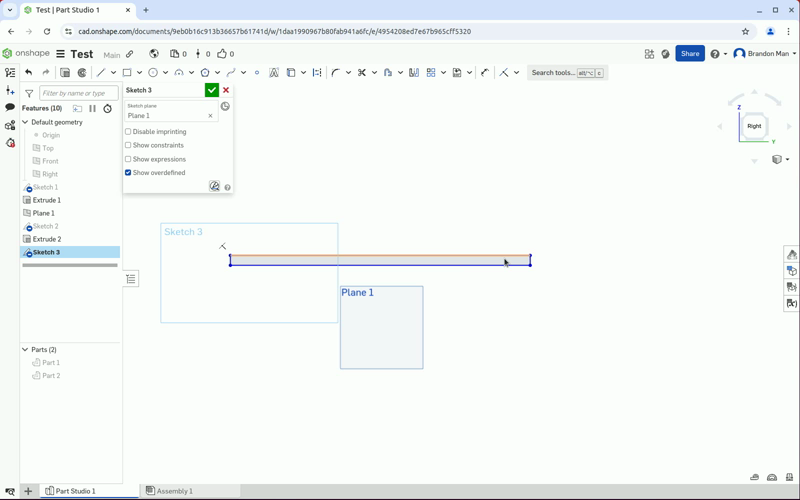
scroll(6)
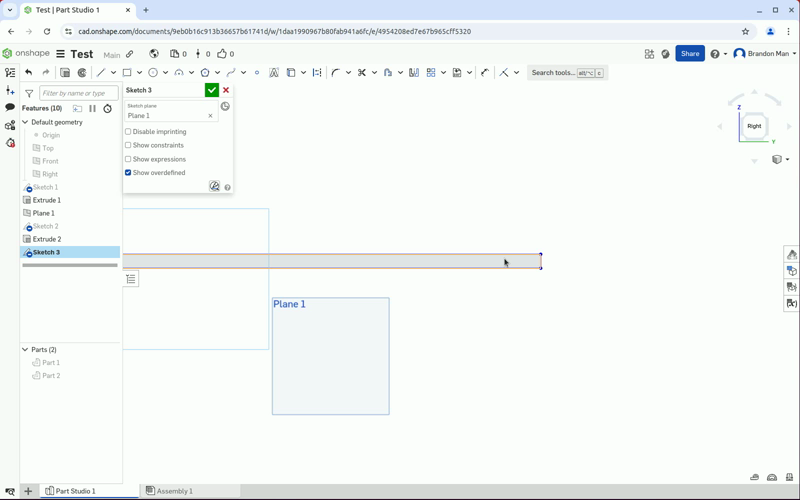
scroll(6)
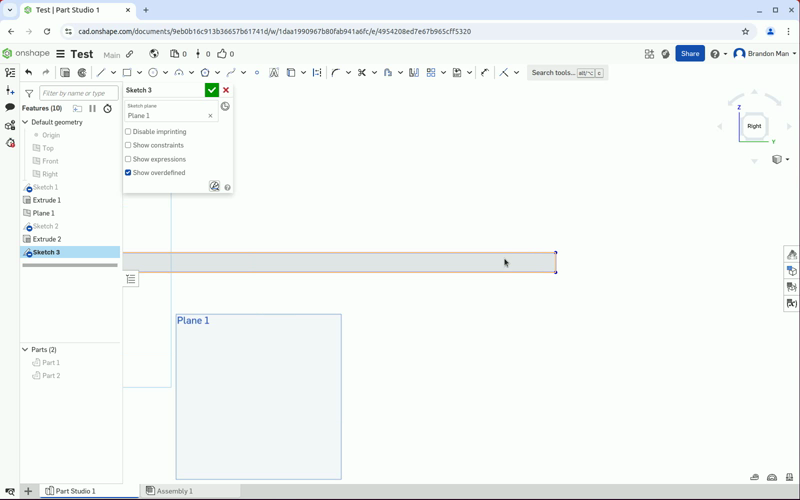
scroll(6)
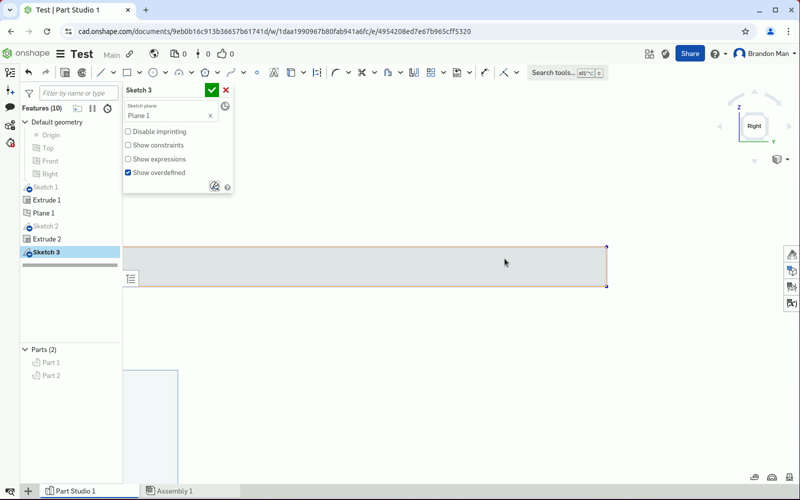
click(504, 258)
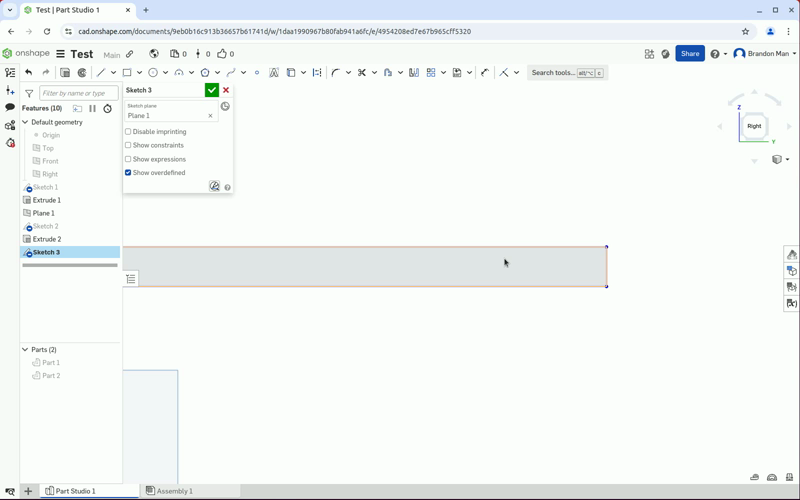
scroll(-6)
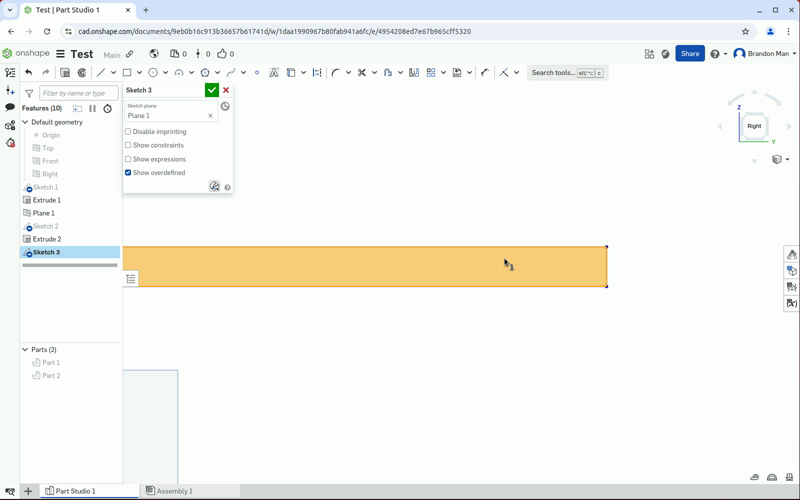
scroll(-6)
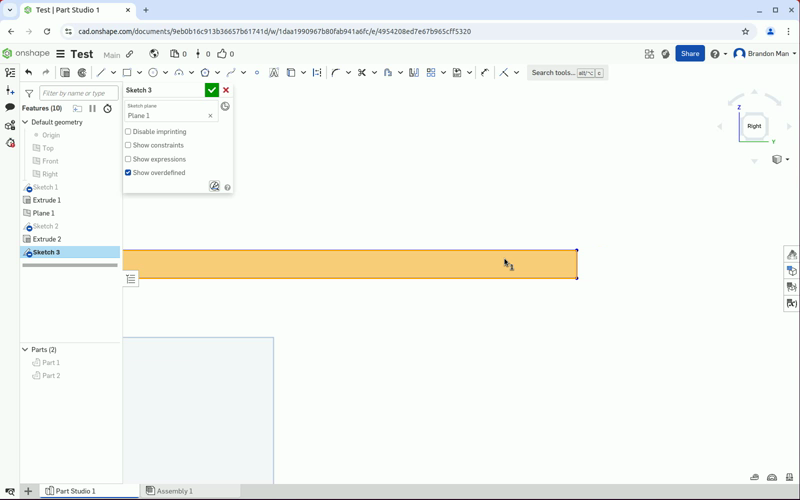
scroll(-6)
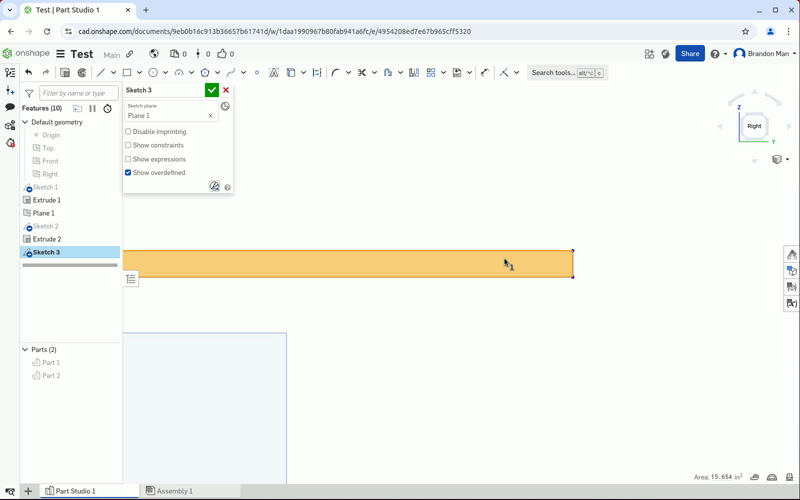
scroll(-6)
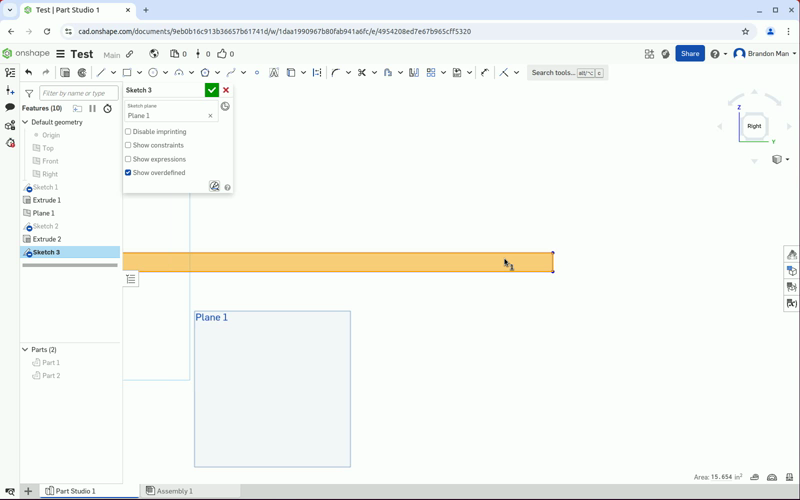
scroll(-6)
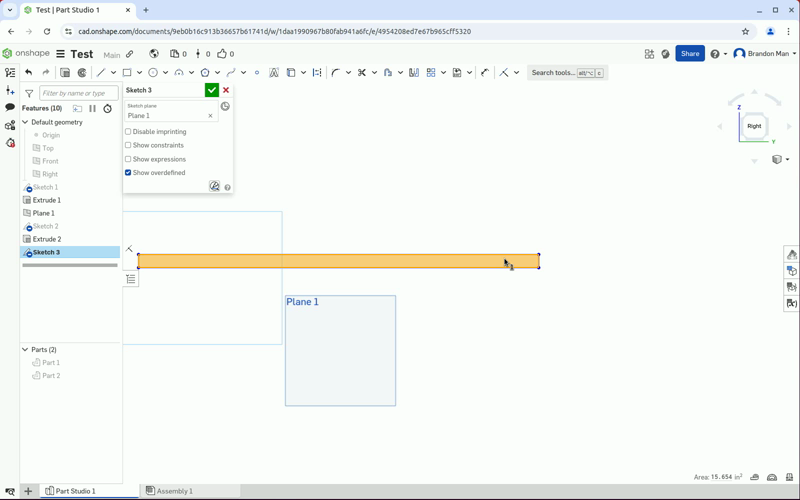
scroll(-6)
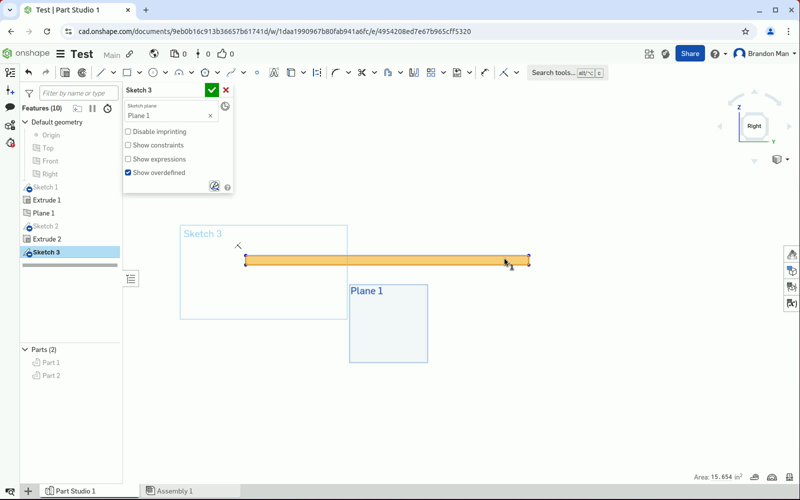
scroll(-6)
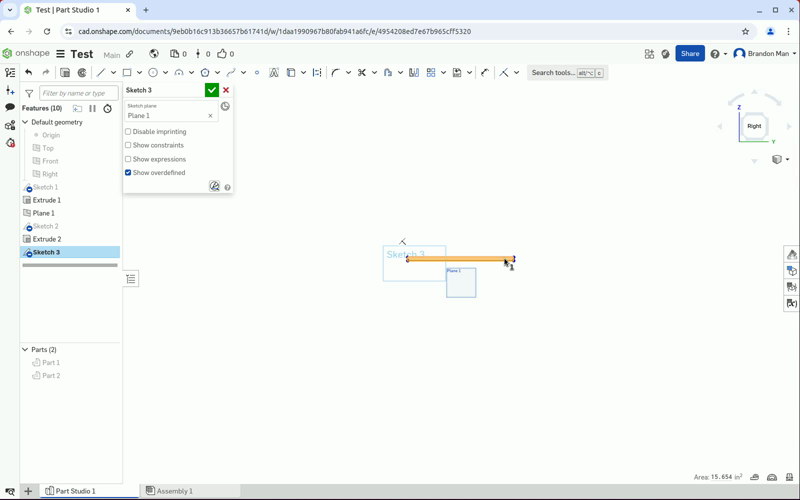
mouse_move(73, 352)
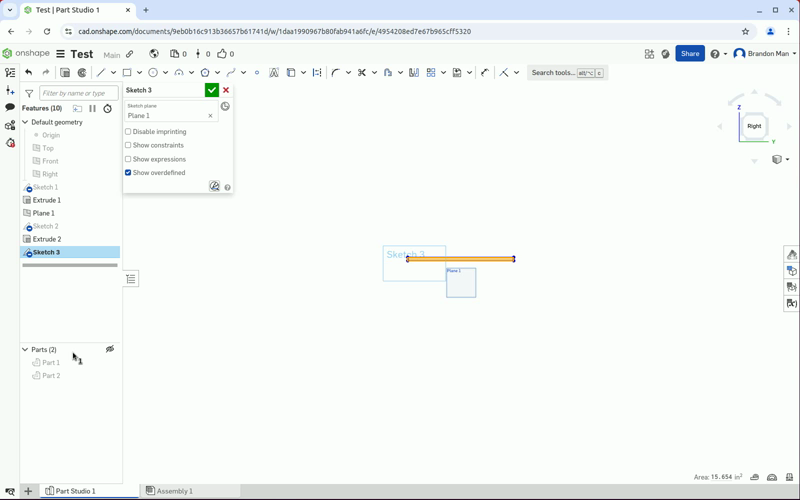
key(shift+y)
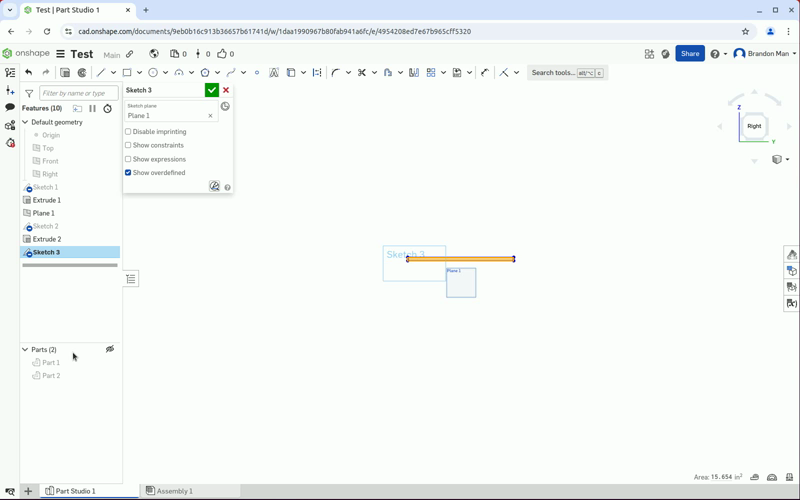
key(shift+e)
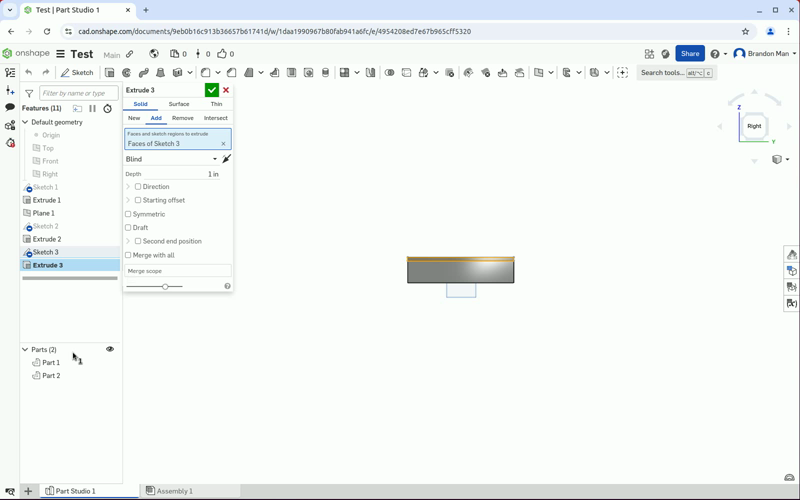
mouse_move(143, 106)
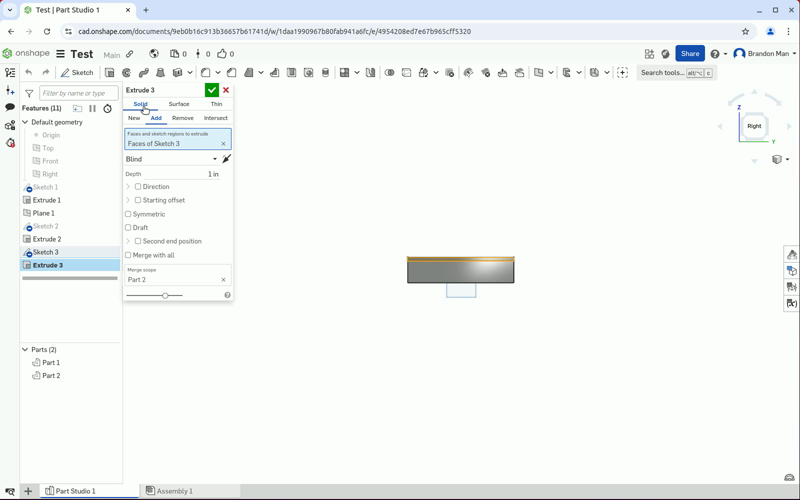
click(143, 106)
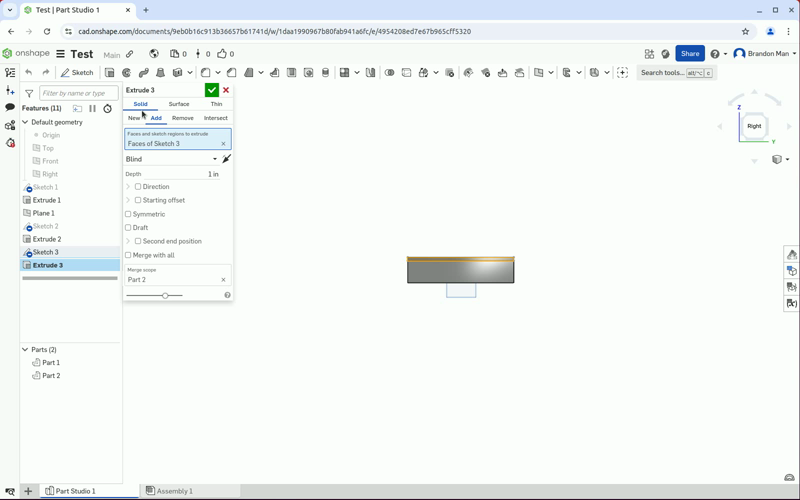
mouse_move(137, 120)
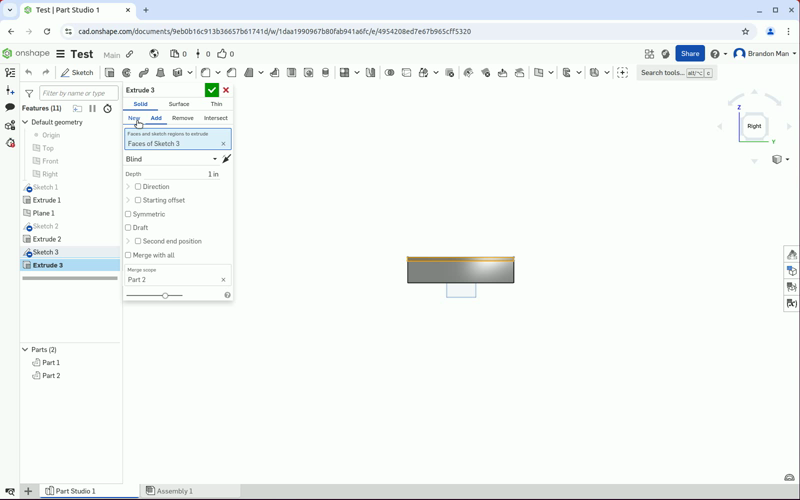
click(137, 120)
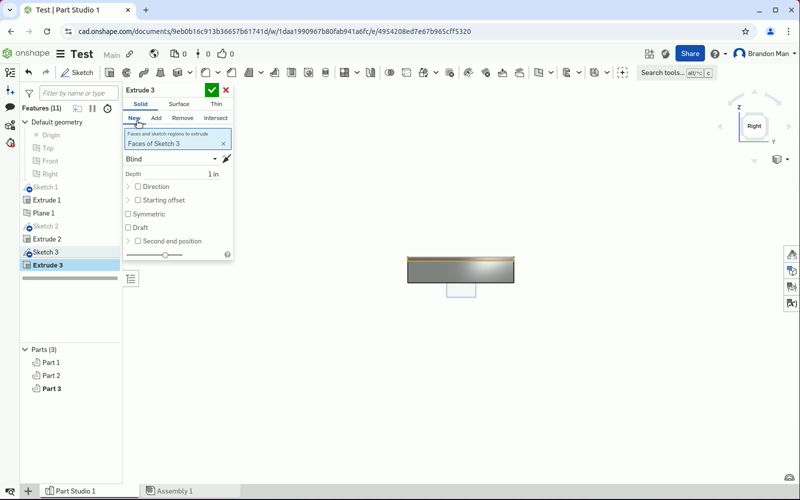
key(tab, 4)
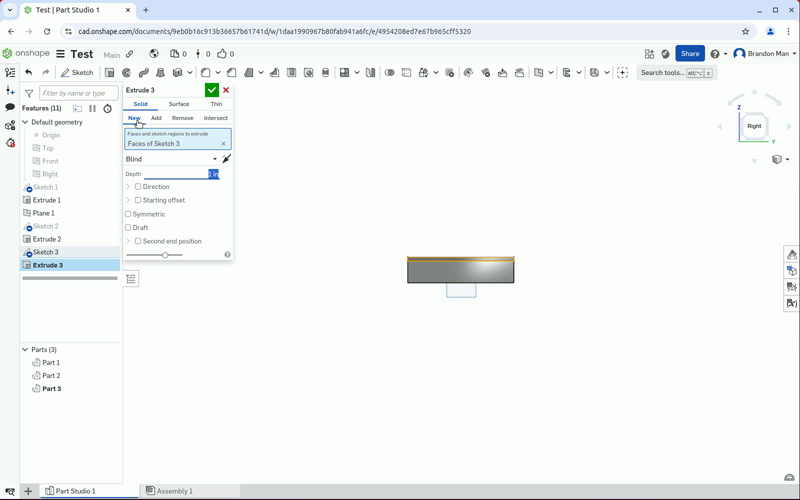
text(0.722)
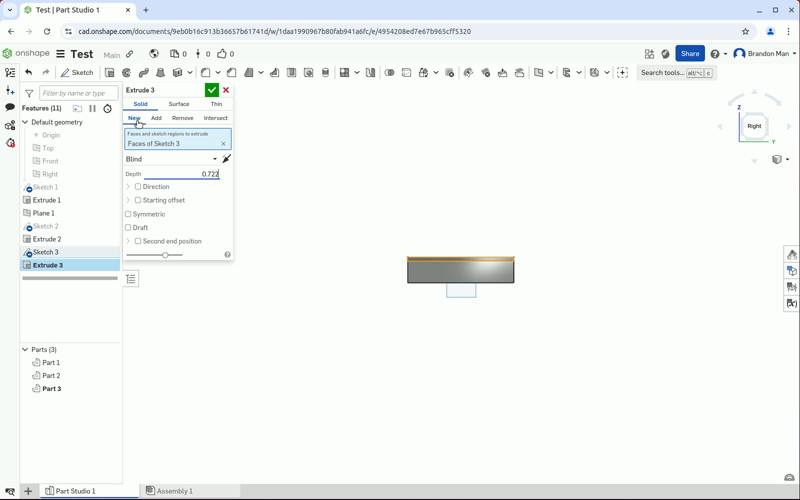
key(enter)
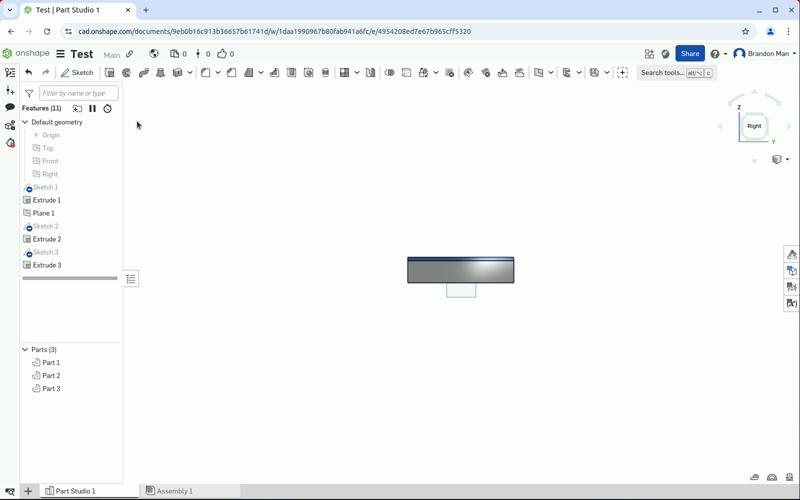
key(shift+h)
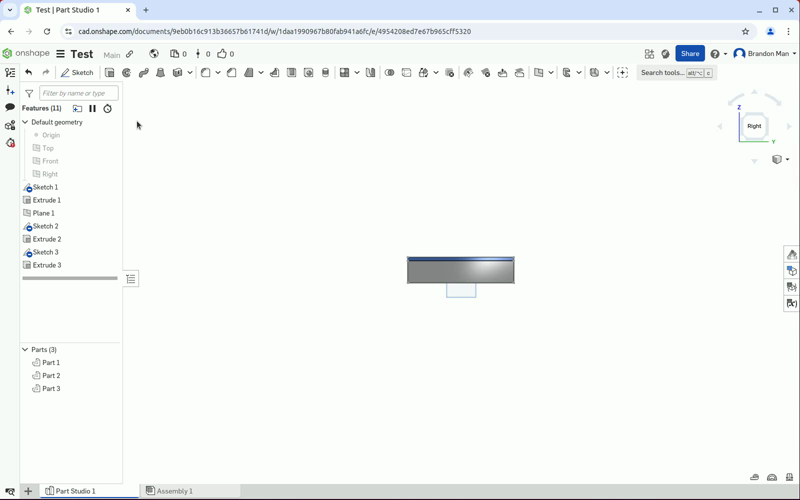
key(shift+h)
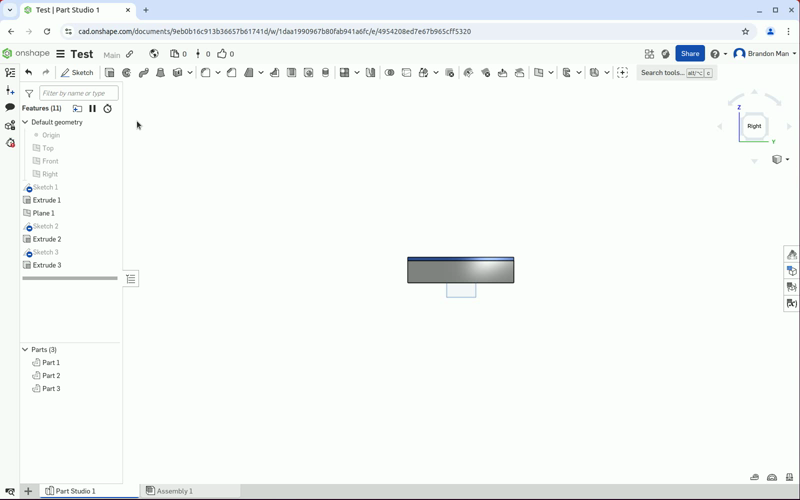
mouse_move(73, 189)
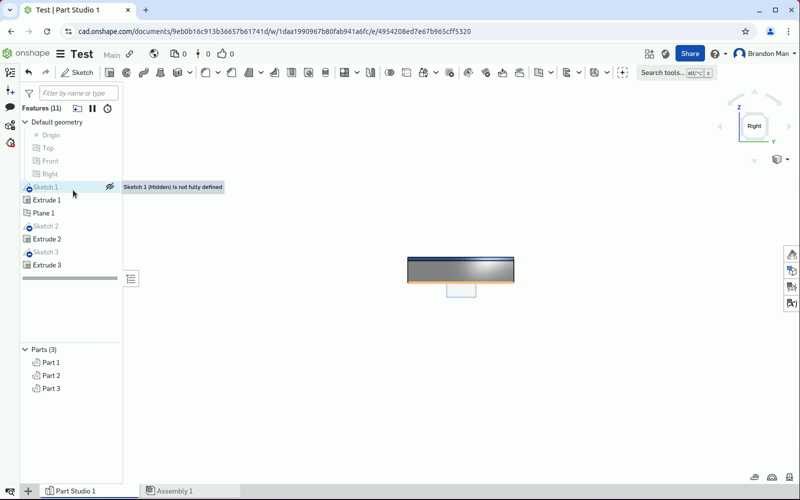
click(73, 189)
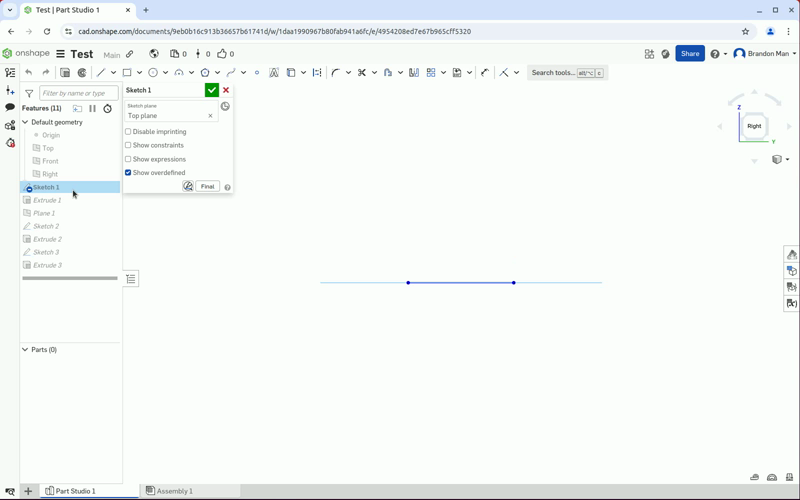
mouse_move(229, 92)
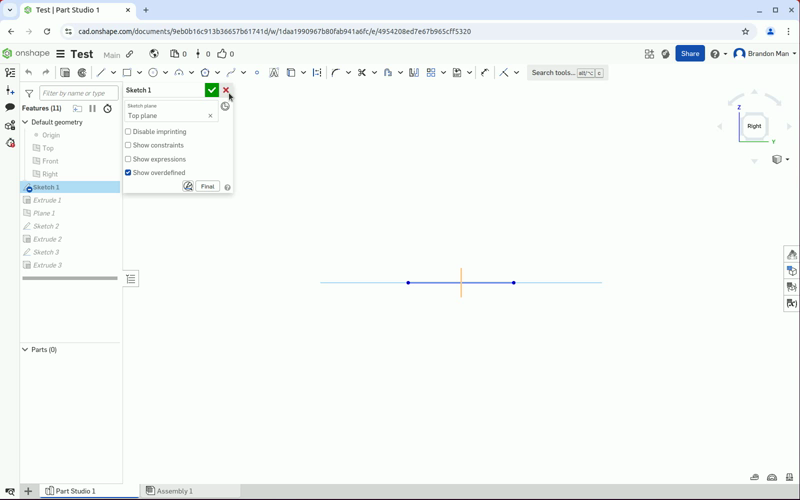
click(229, 92)
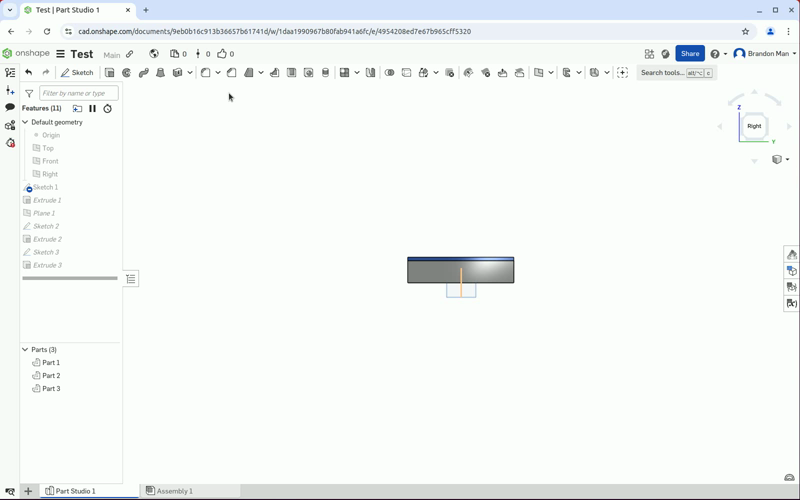
mouse_move(73, 352)
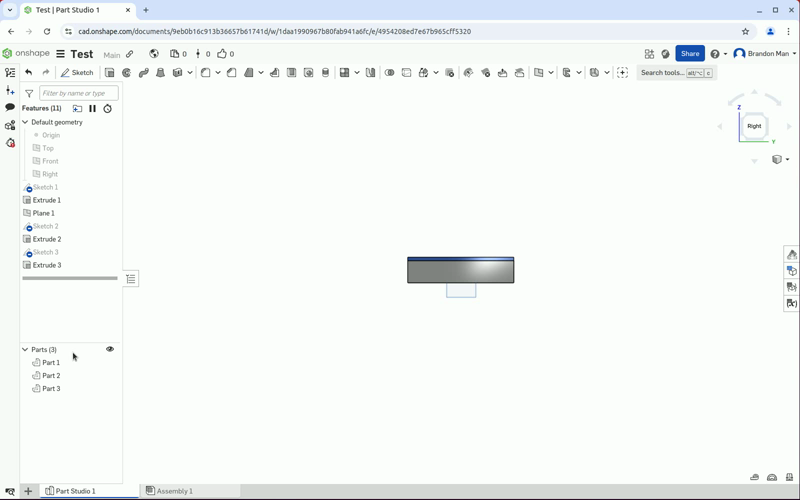
key(y)
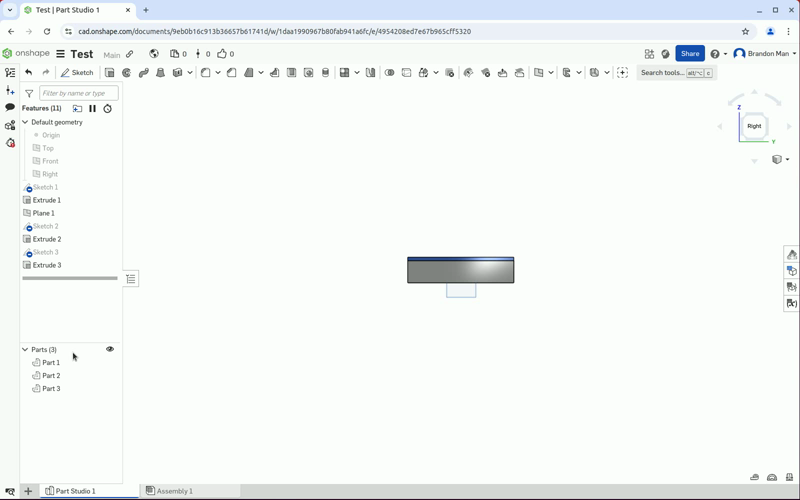
key(shift+p)
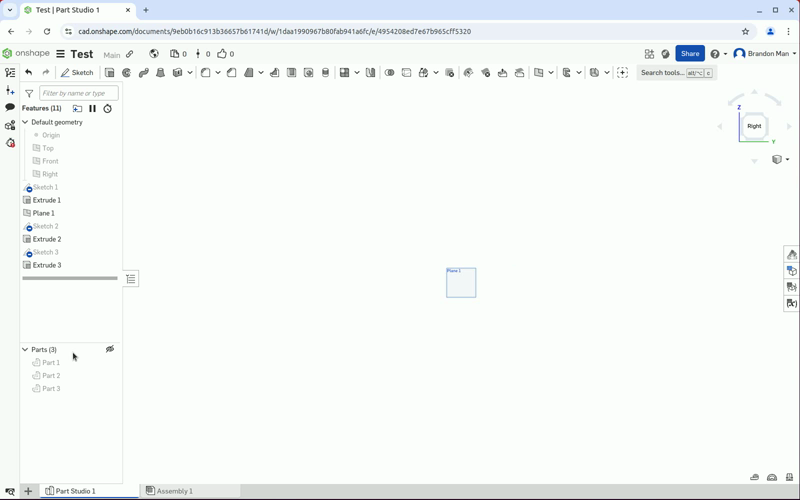
key(space)
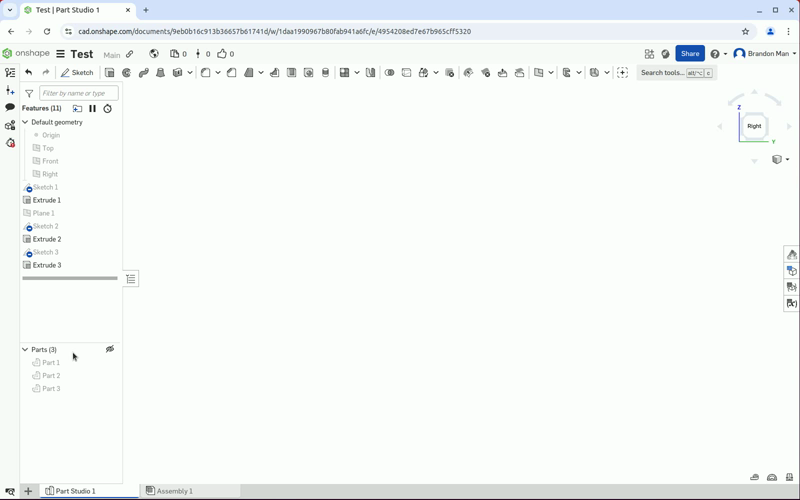
key_down(shift)
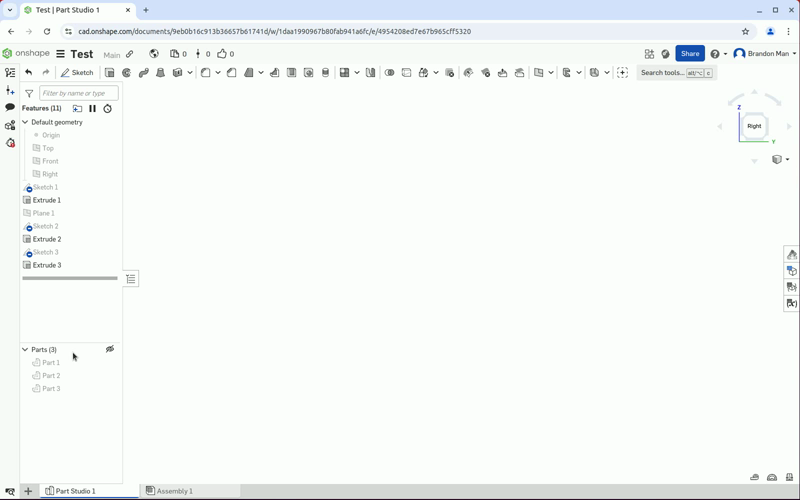
key(right)
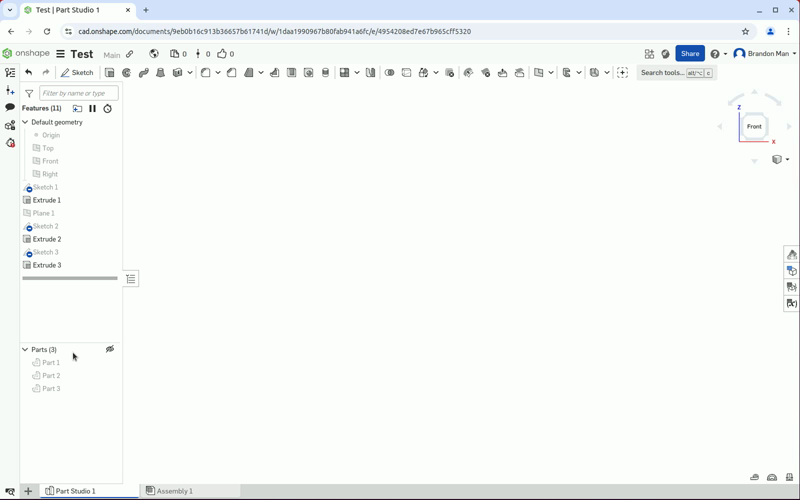
key_up(shift)
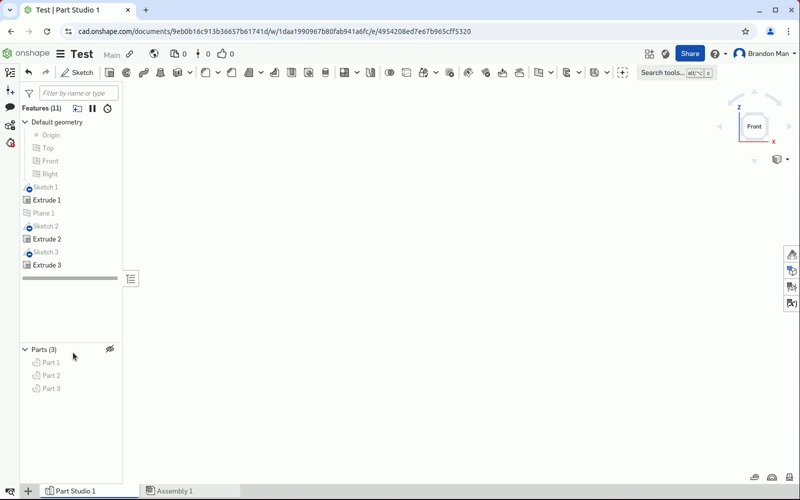
mouse_move(73, 352)
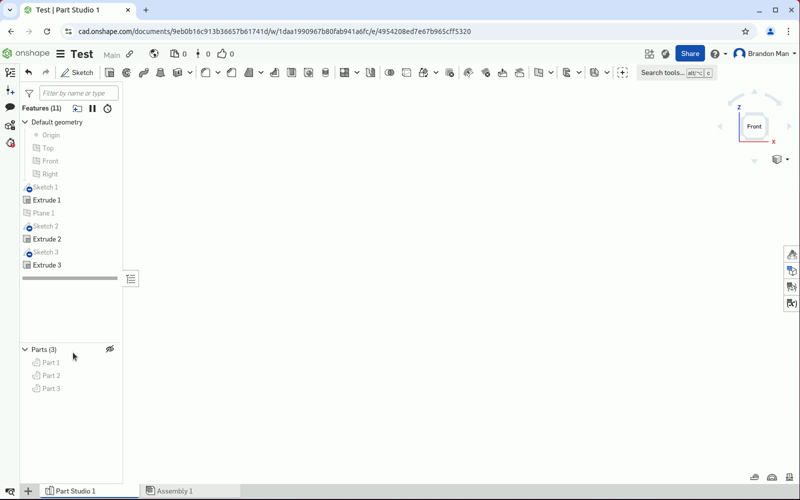
key(shift+y)
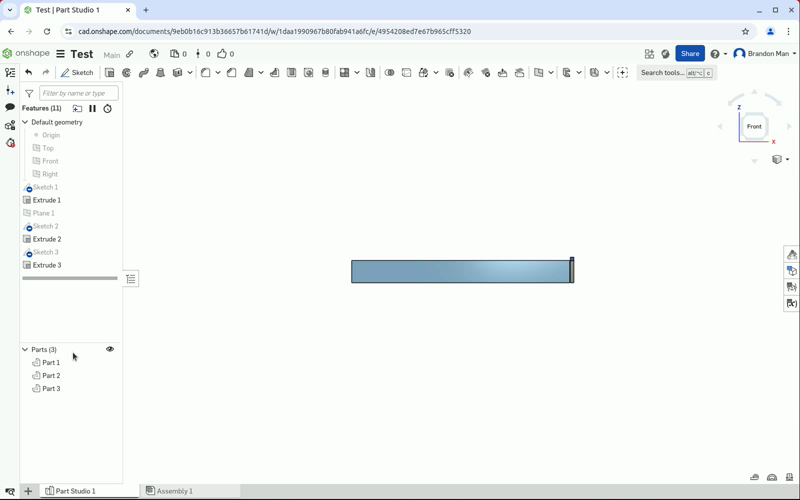
mouse_move(541, 75)
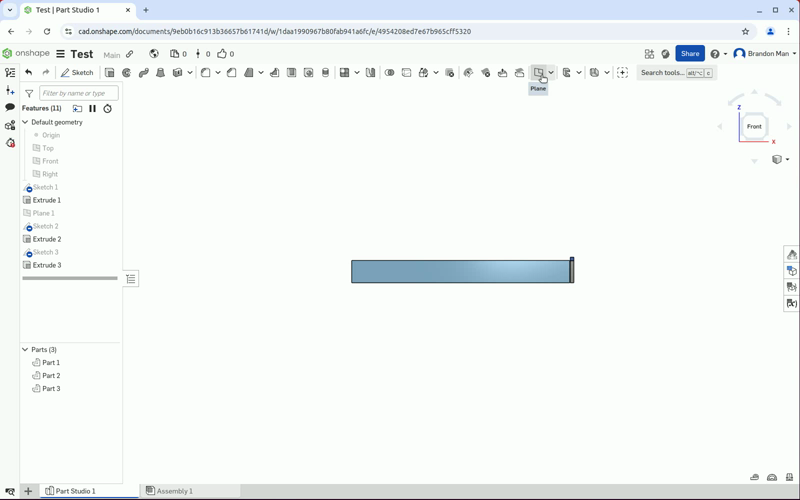
click(541, 75)
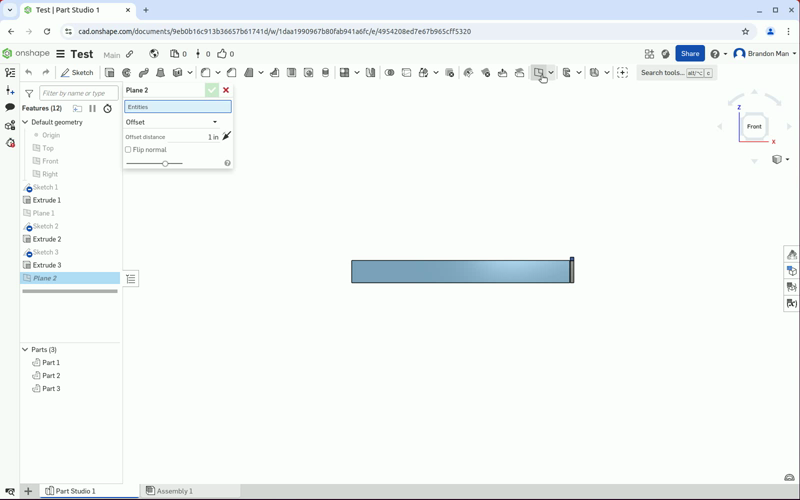
mouse_move(73, 163)
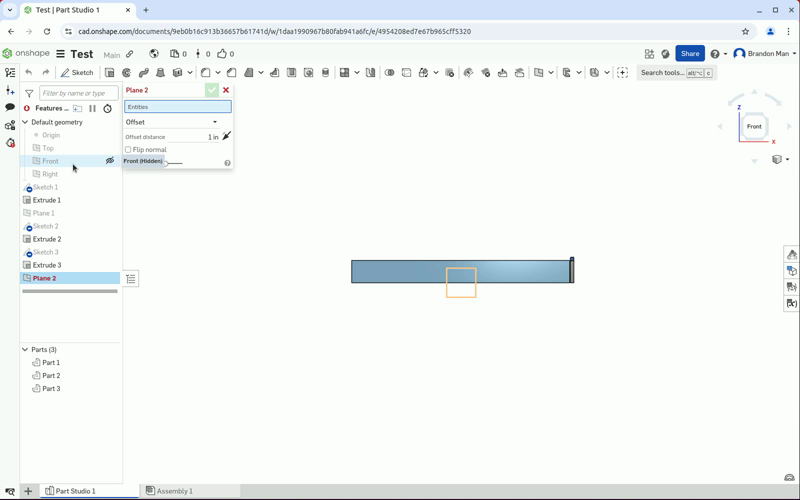
click(73, 163)
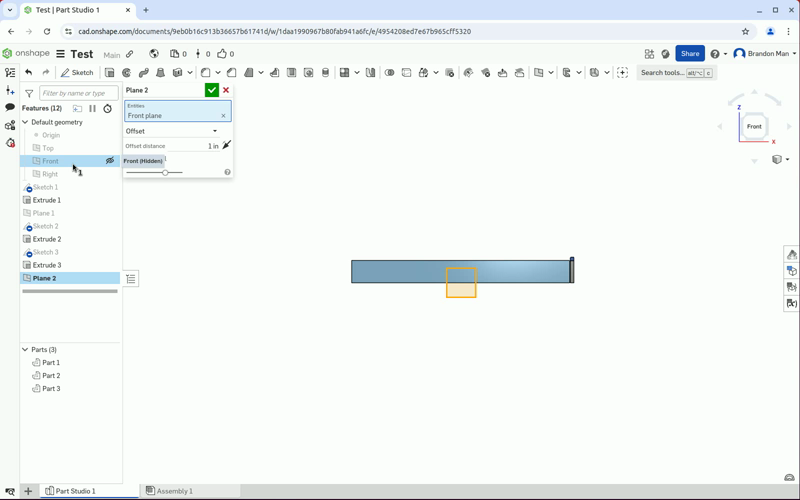
key(tab, 2)
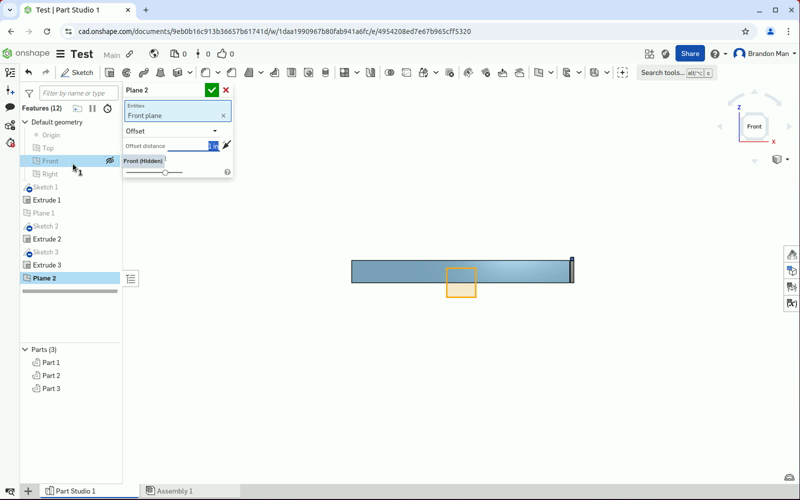
text(10.845)
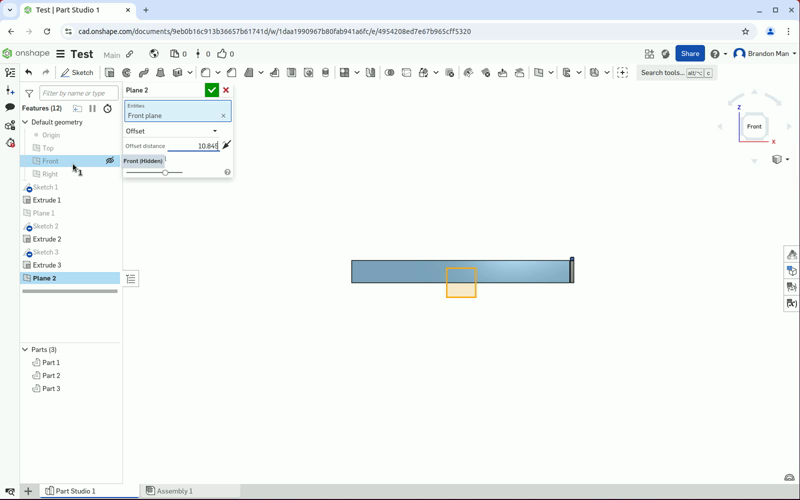
key(enter, 2)
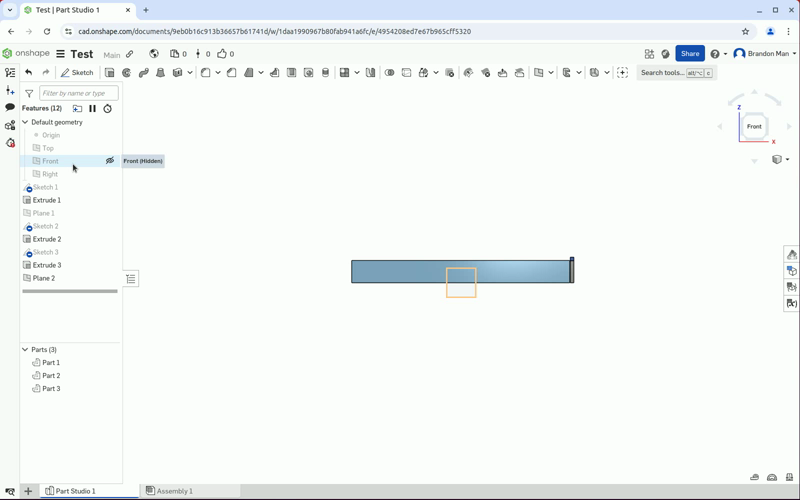
key(shift+s)
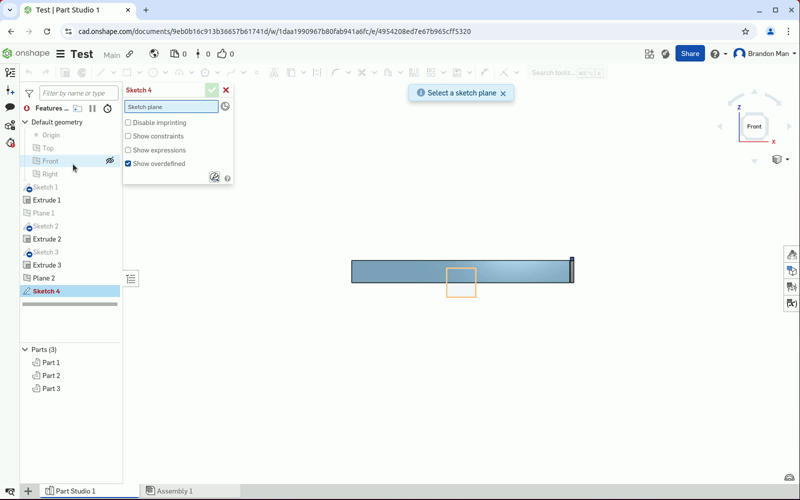
mouse_move(73, 280)
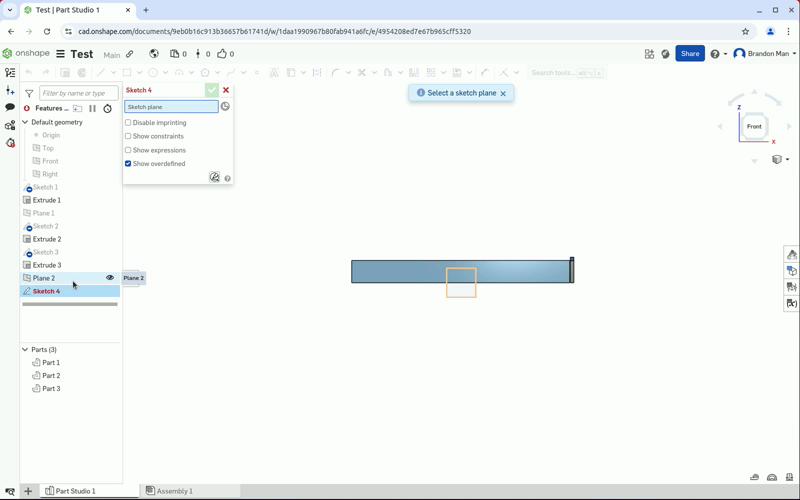
click(73, 280)
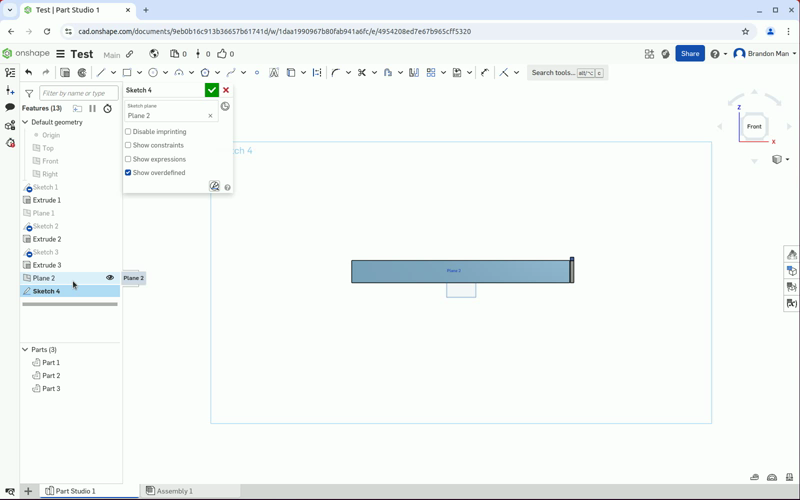
mouse_move(73, 352)
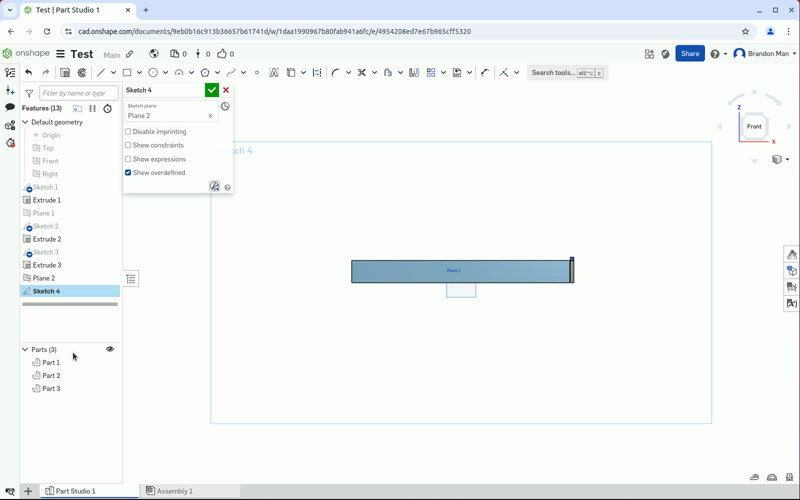
key(y)
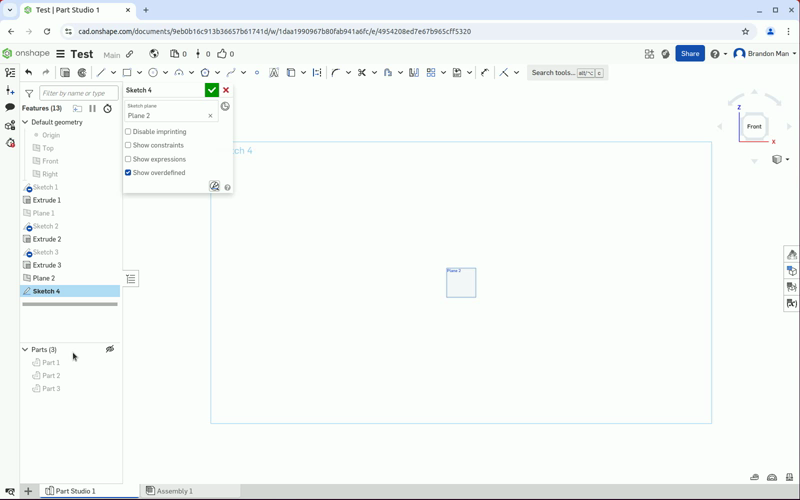
key(l)
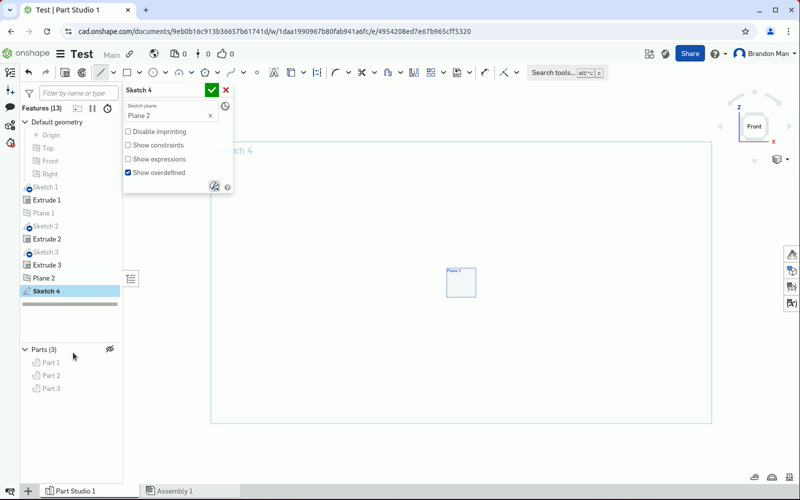
key_down(shift)
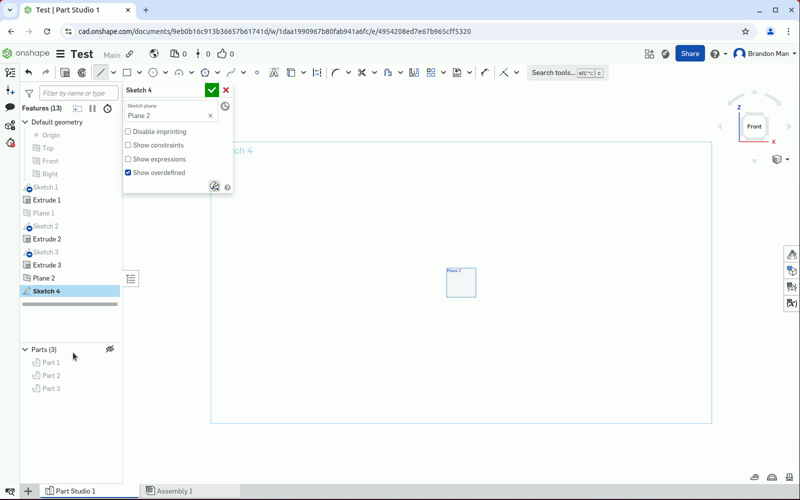
mouse_move(348, 282)
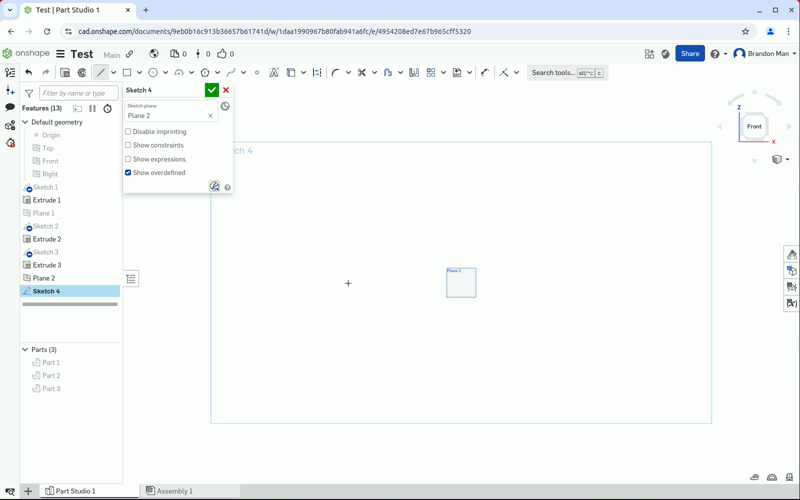
click(348, 282)
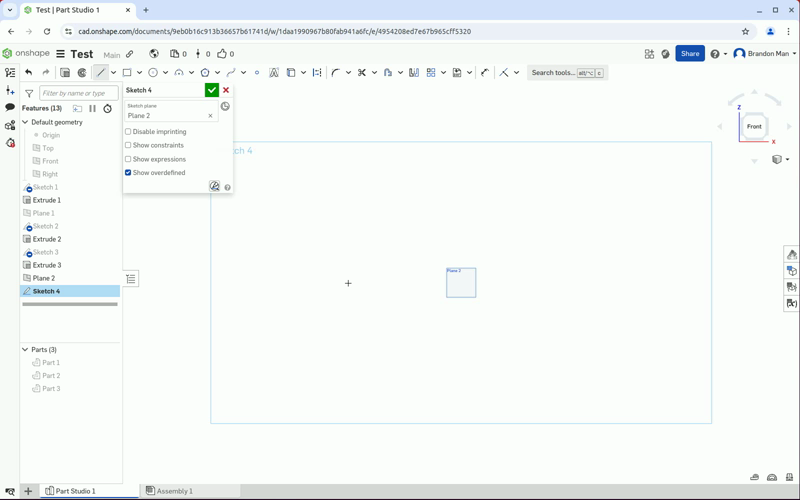
key_up(shift)
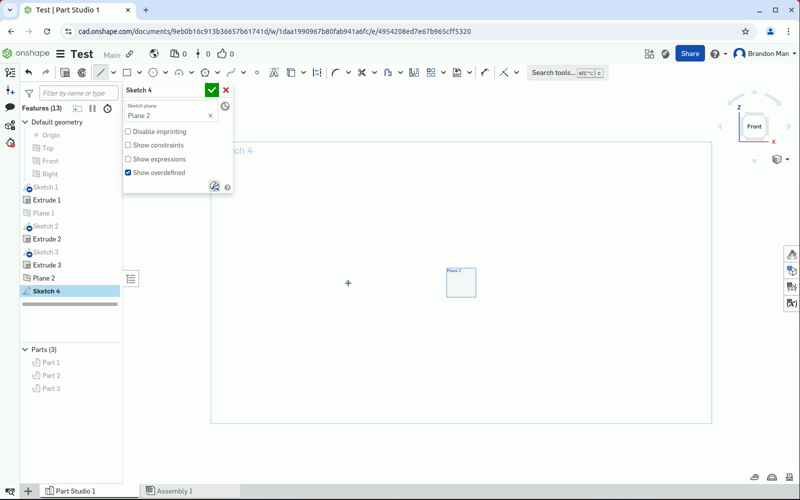
key_down(shift)
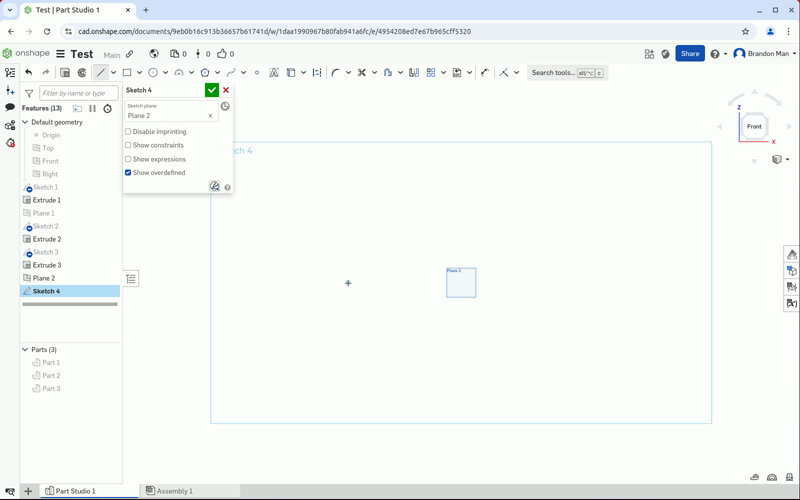
mouse_move(378, 282)
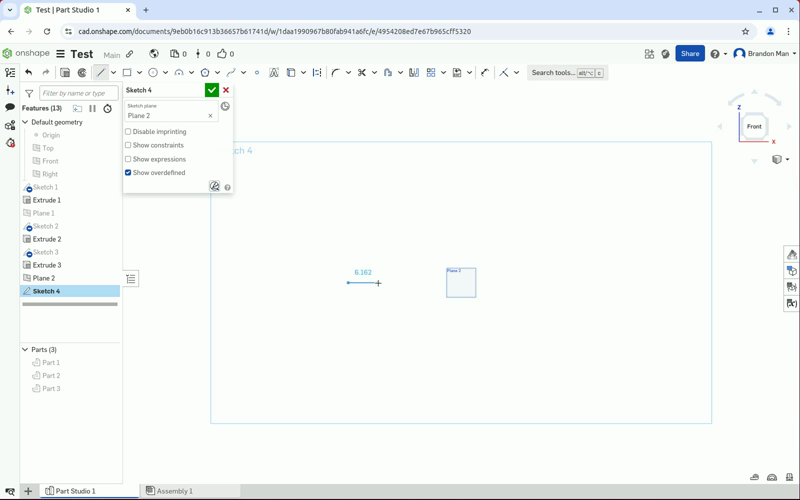
mouse_move(350, 282)
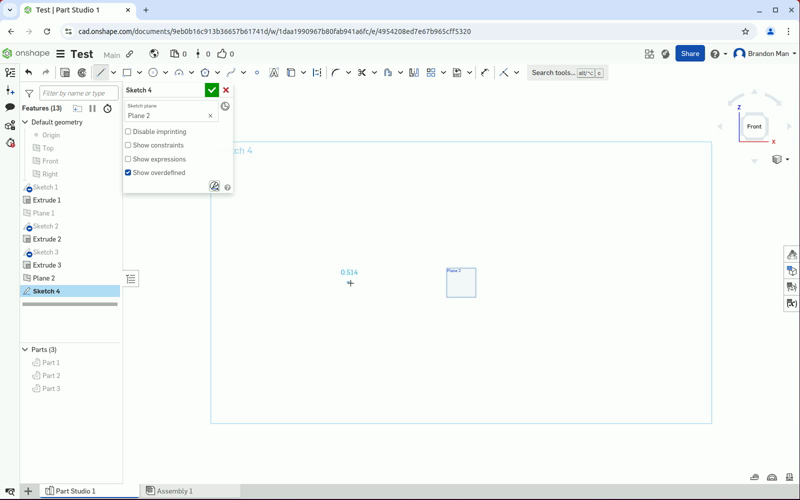
scroll(6)
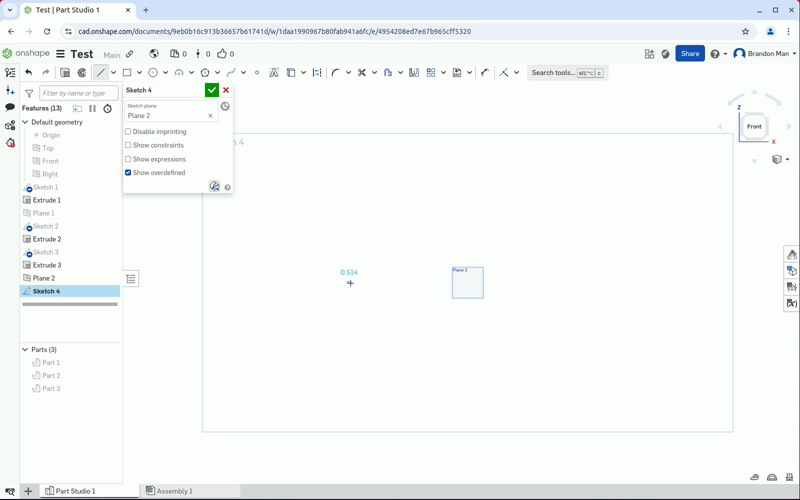
scroll(6)
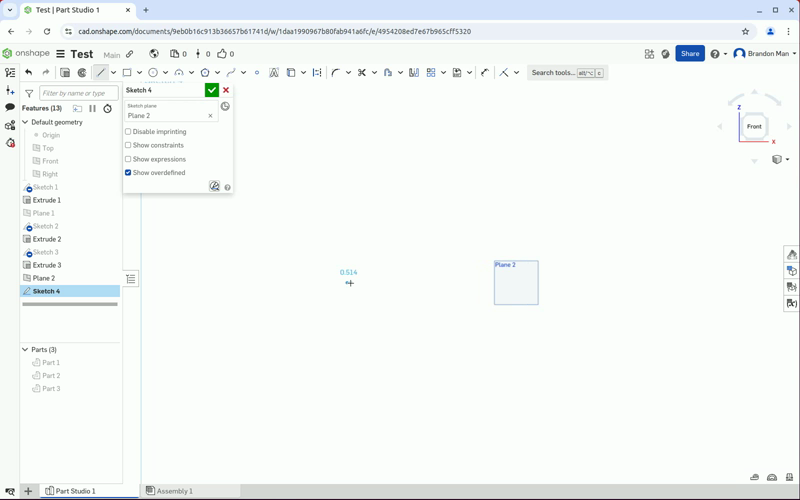
scroll(6)
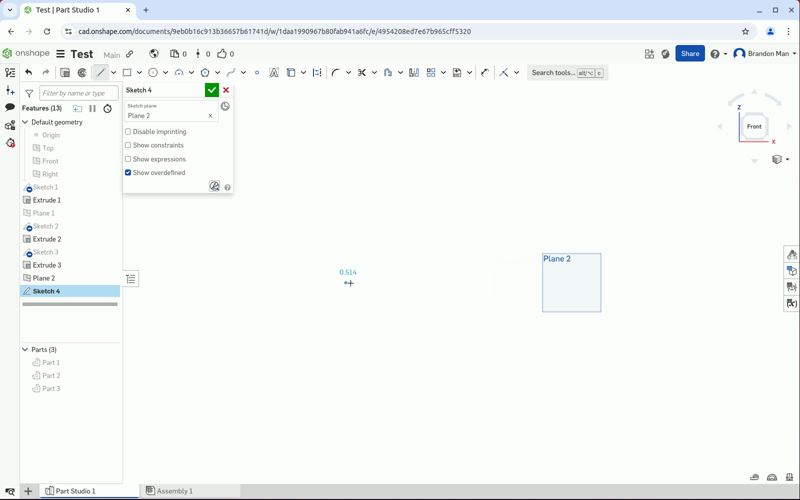
scroll(6)
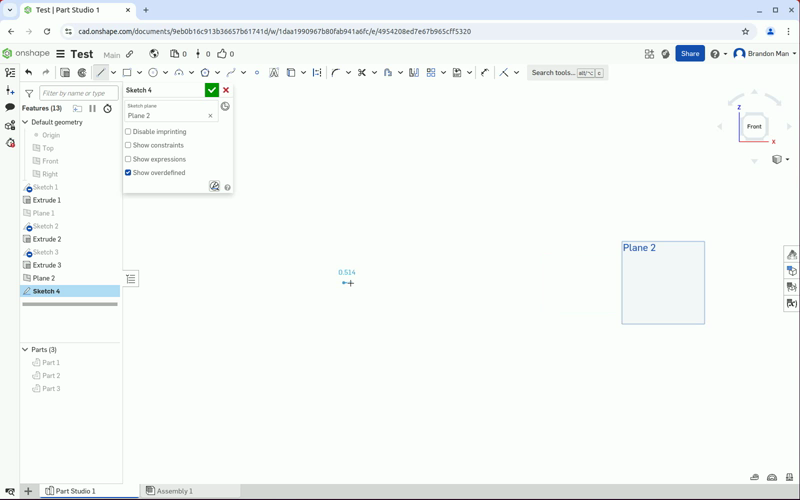
scroll(6)
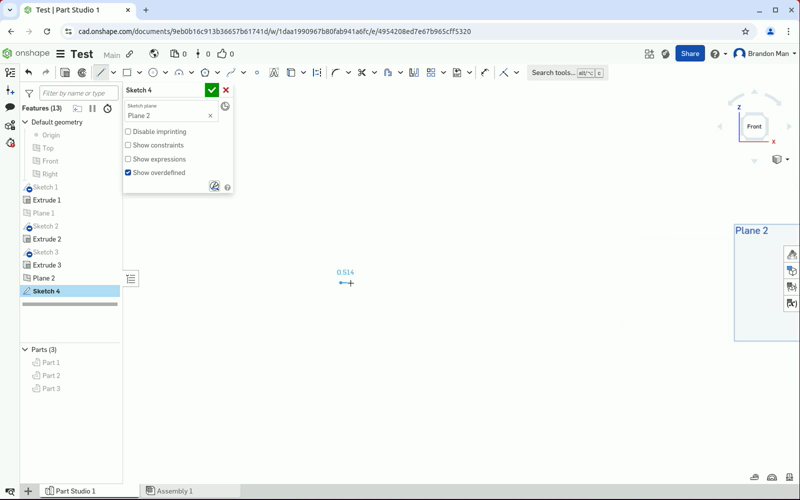
scroll(6)
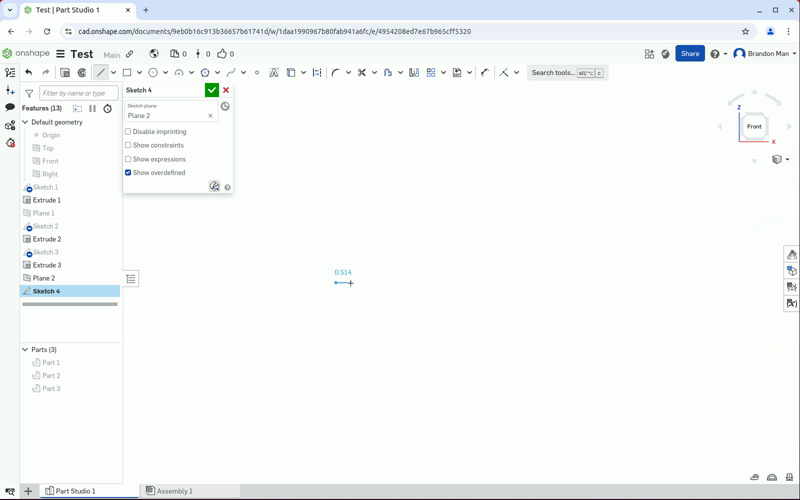
scroll(6)
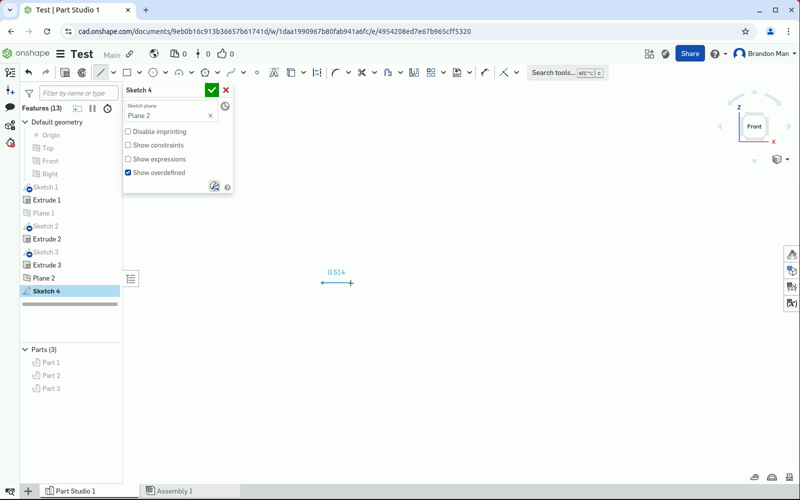
click(350, 282)
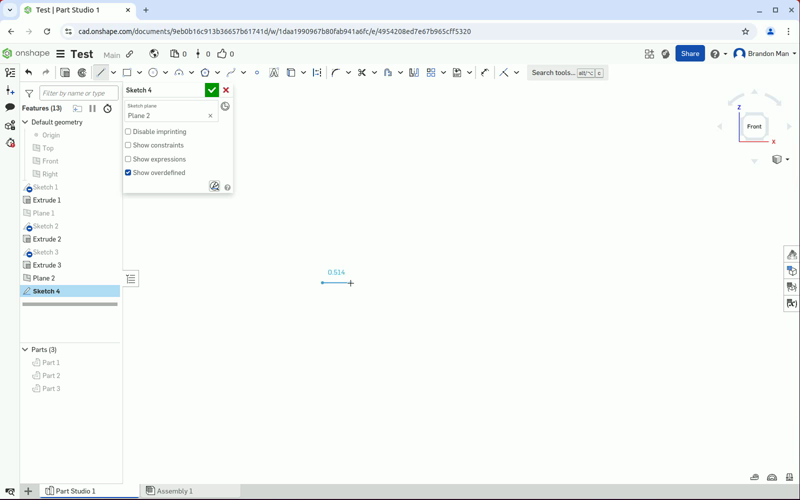
scroll(-6)
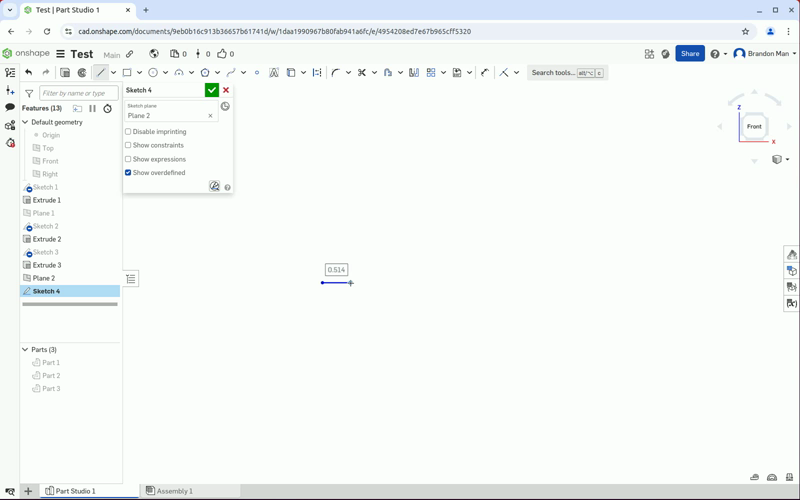
scroll(-6)
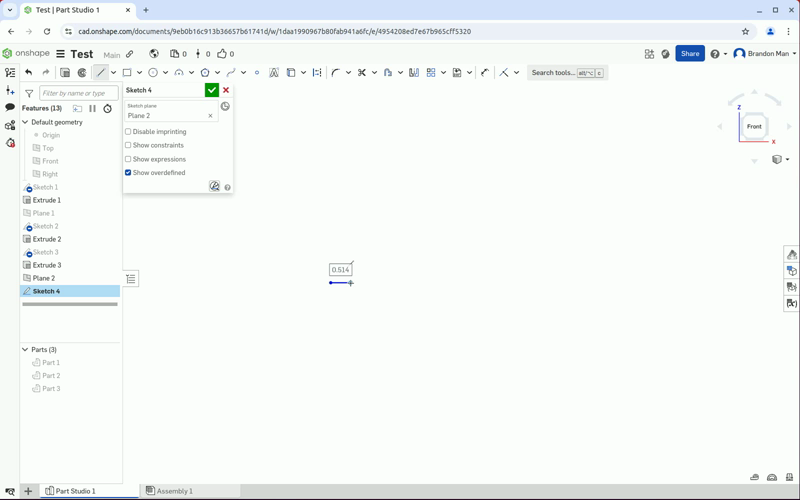
scroll(-6)
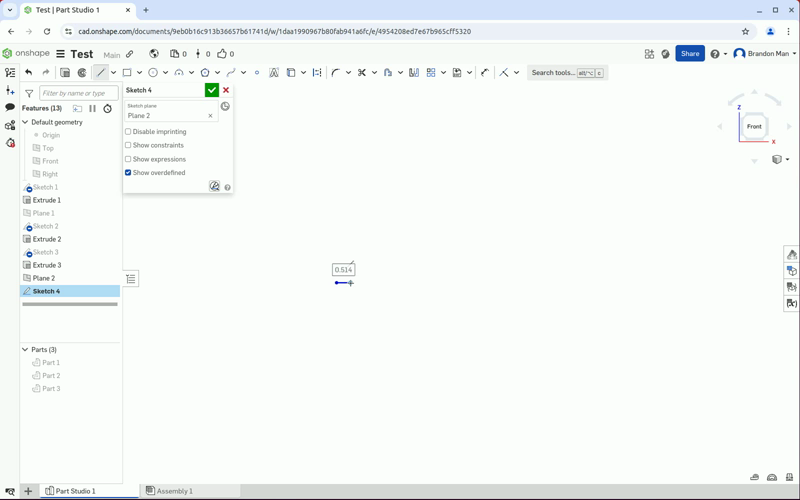
scroll(-6)
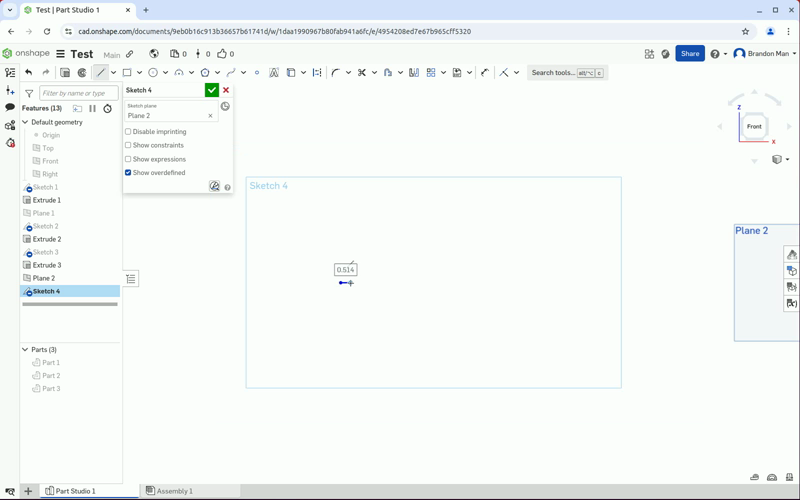
scroll(-6)
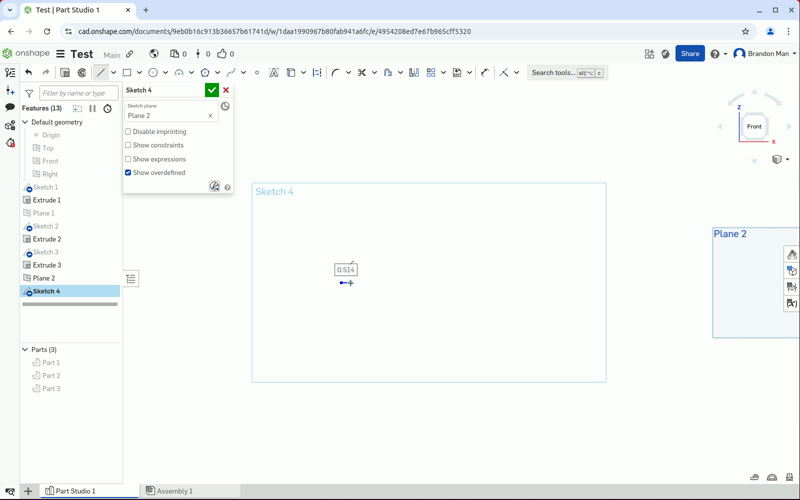
scroll(-6)
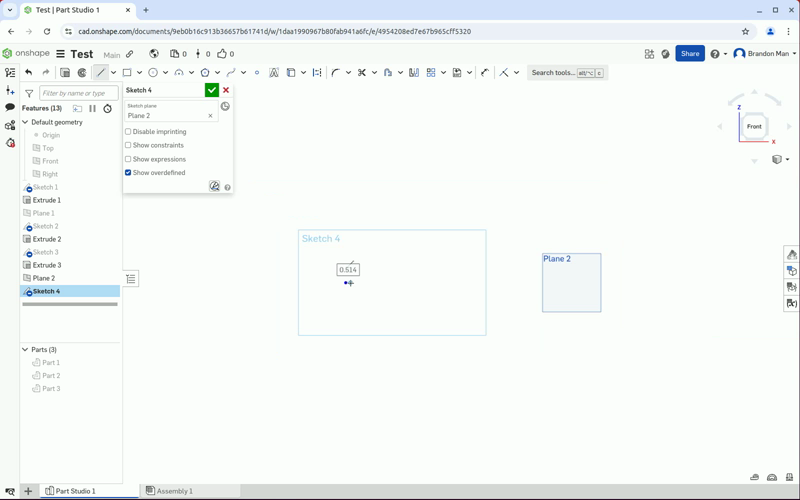
scroll(-6)
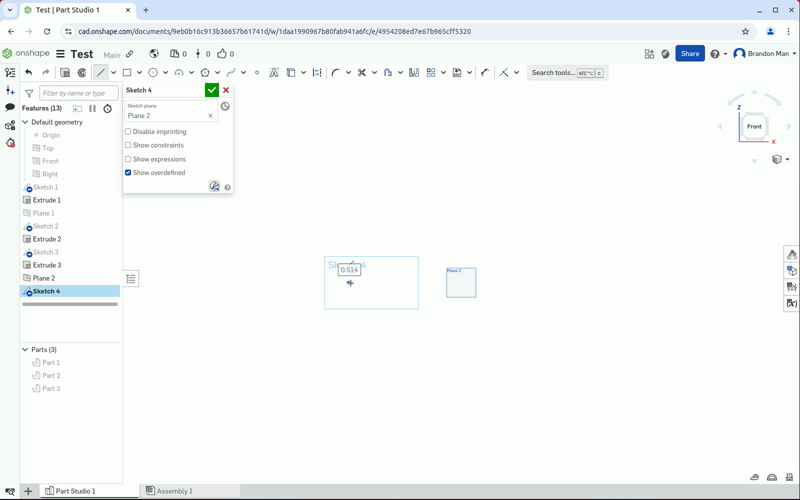
key_up(shift)
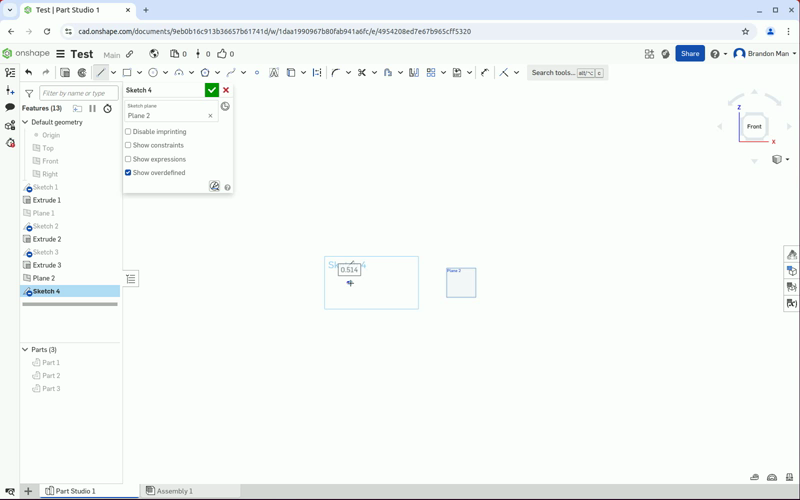
key_down(shift)
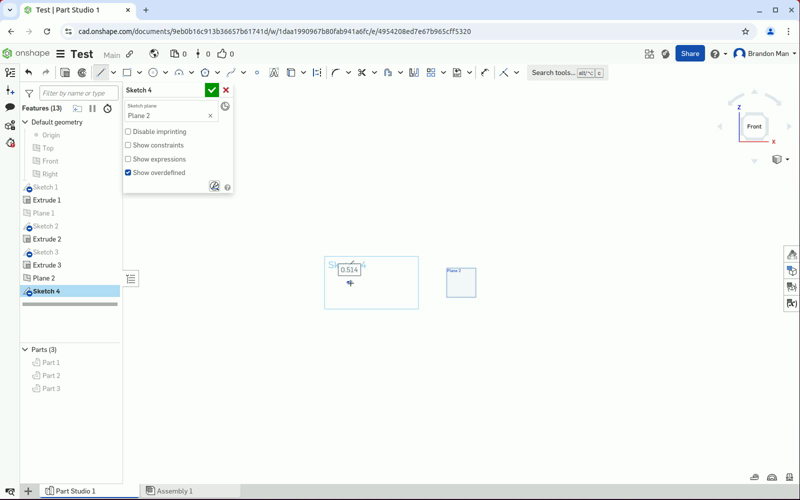
mouse_move(380, 282)
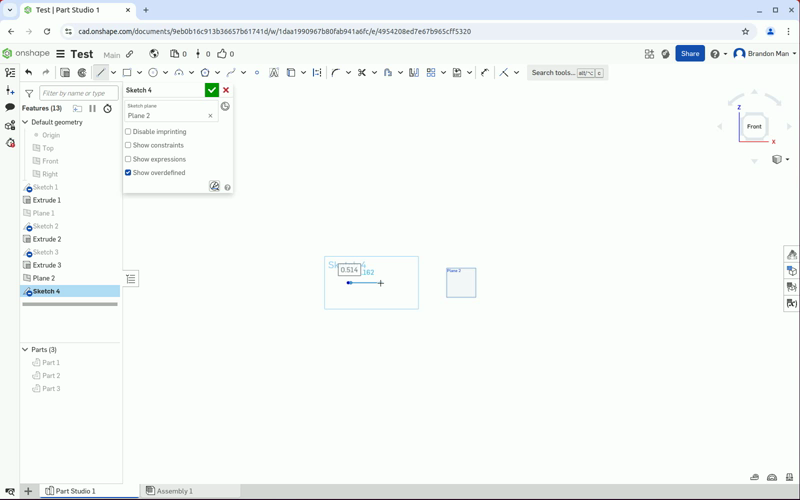
mouse_move(350, 259)
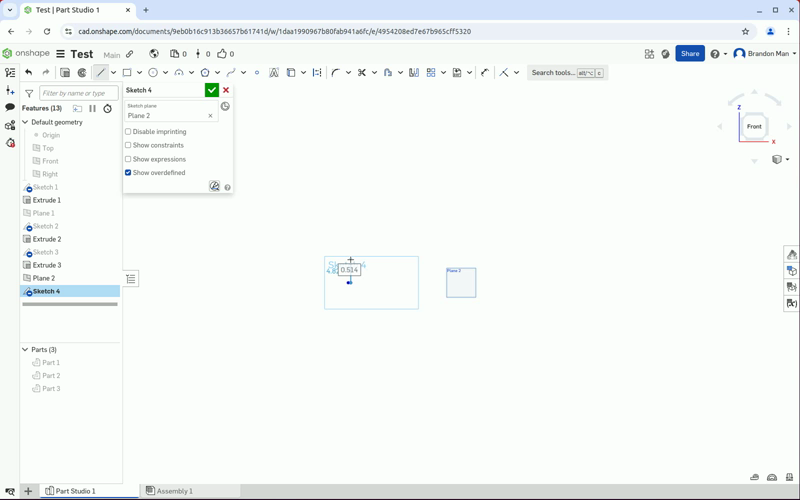
click(350, 259)
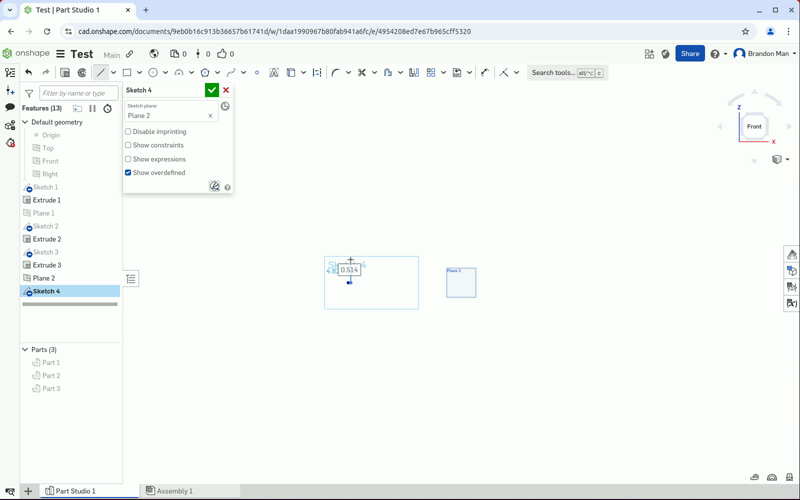
key_up(shift)
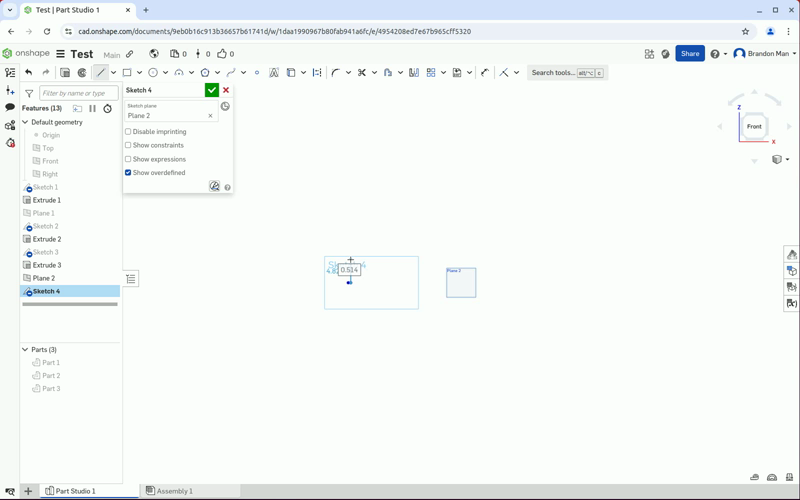
key_down(shift)
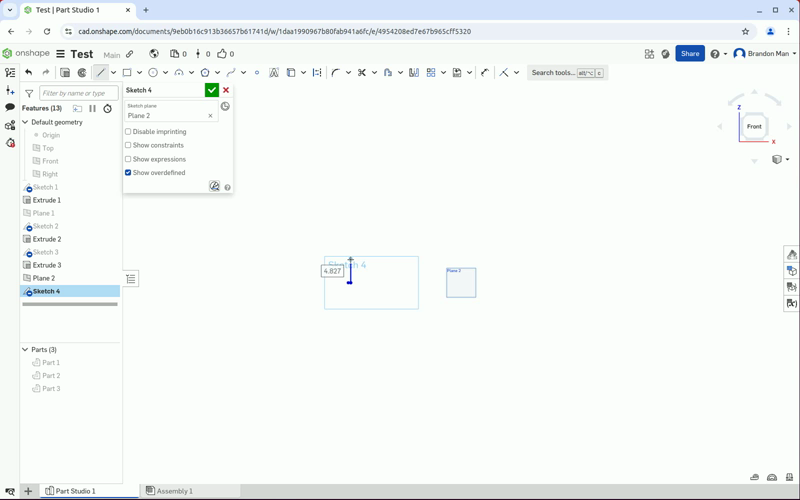
mouse_move(569, 259)
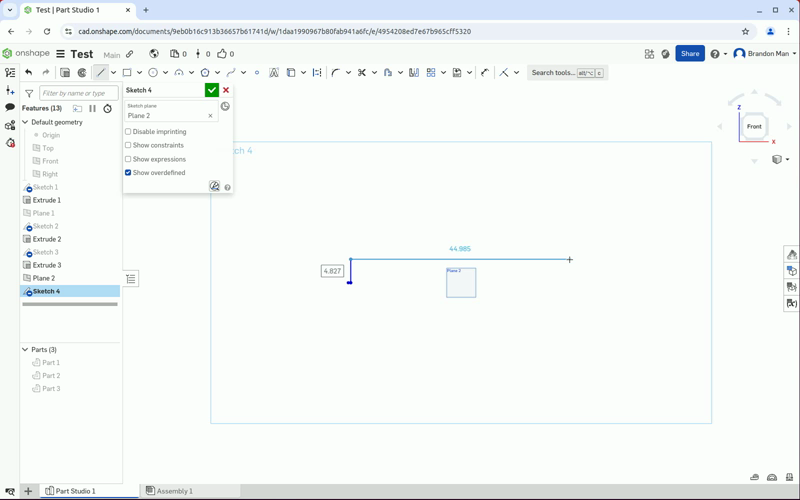
click(569, 259)
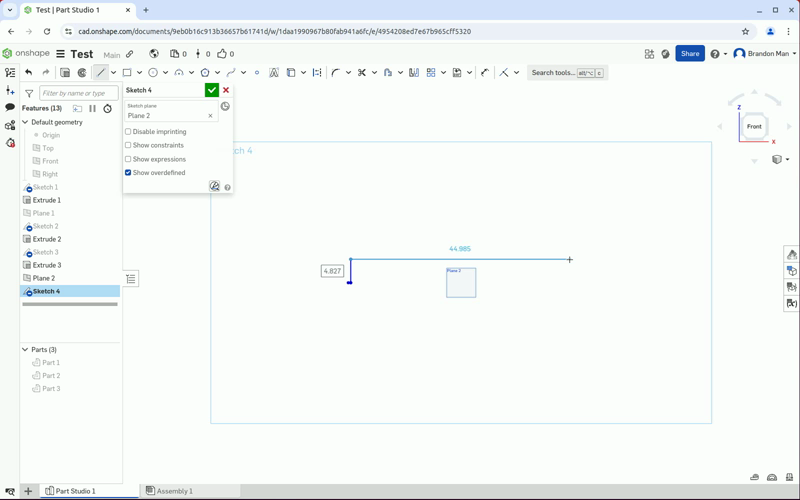
key_up(shift)
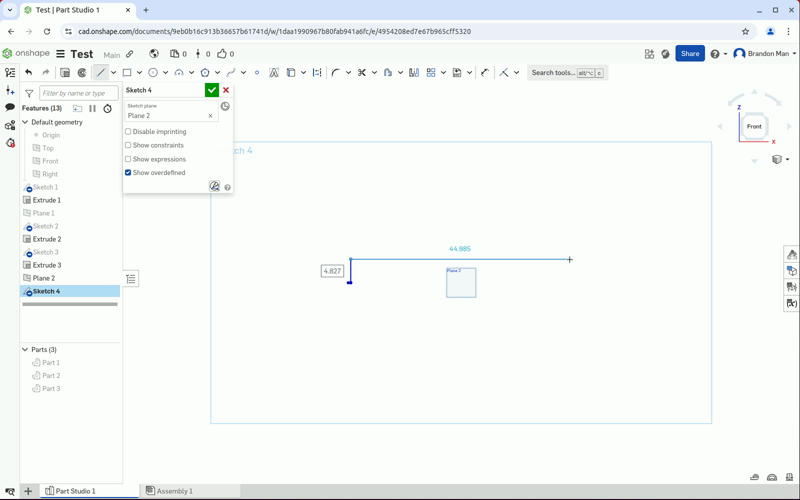
key_down(shift)
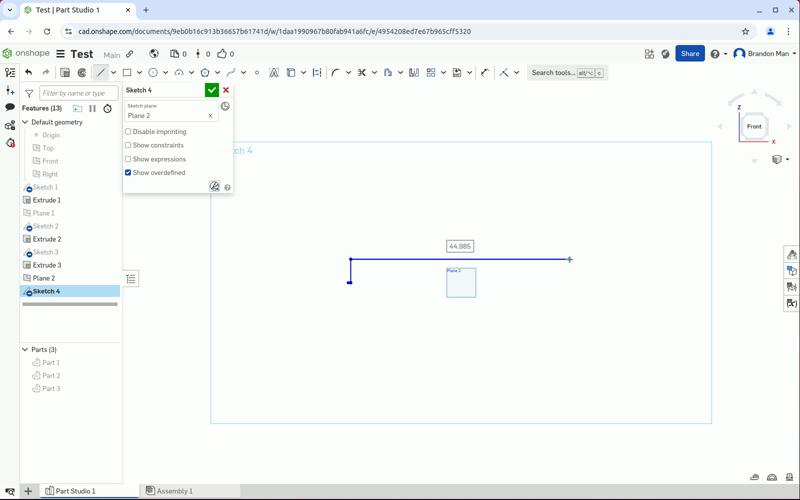
mouse_move(589, 259)
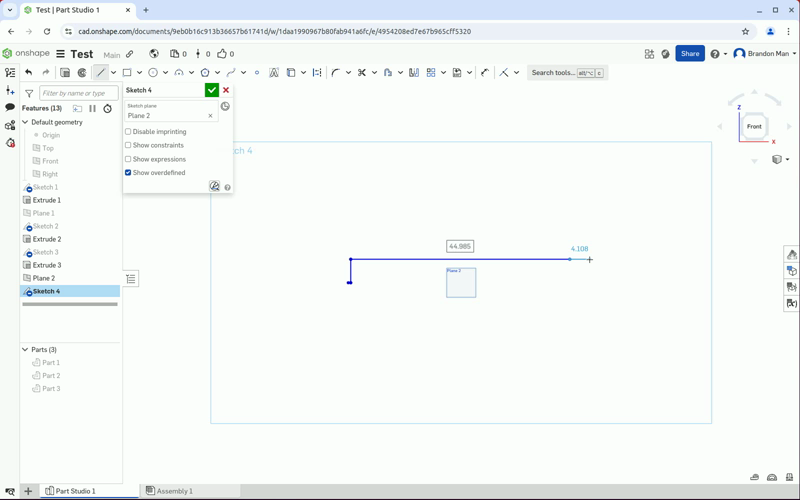
mouse_move(569, 282)
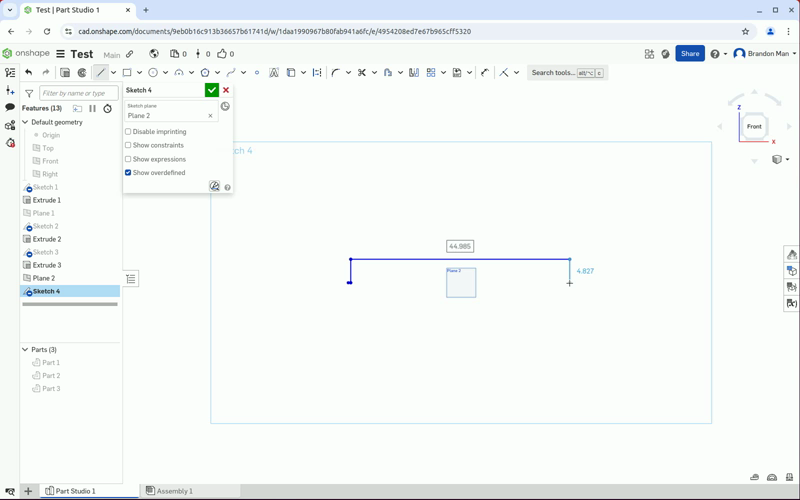
click(569, 282)
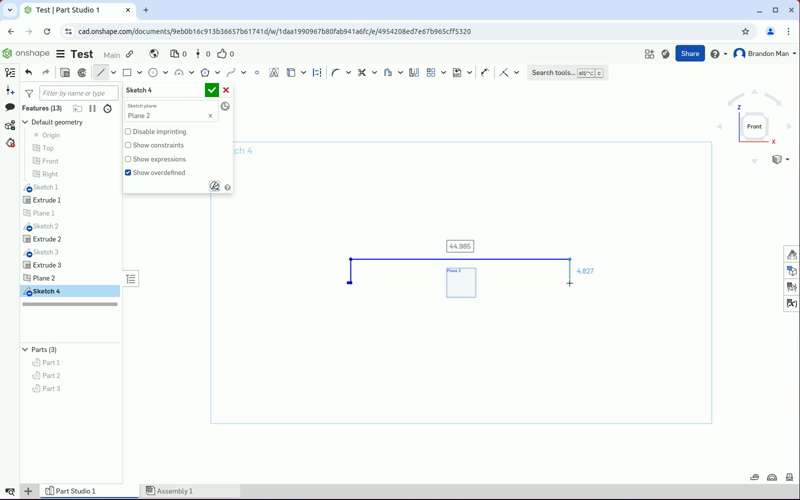
key_up(shift)
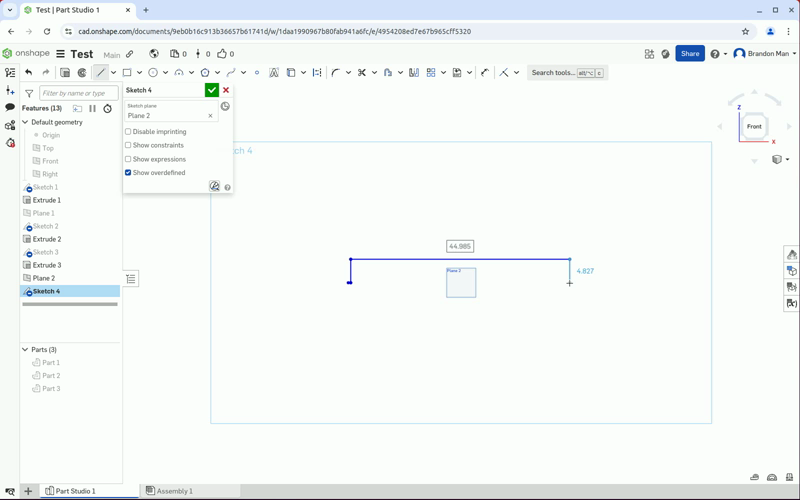
key_down(shift)
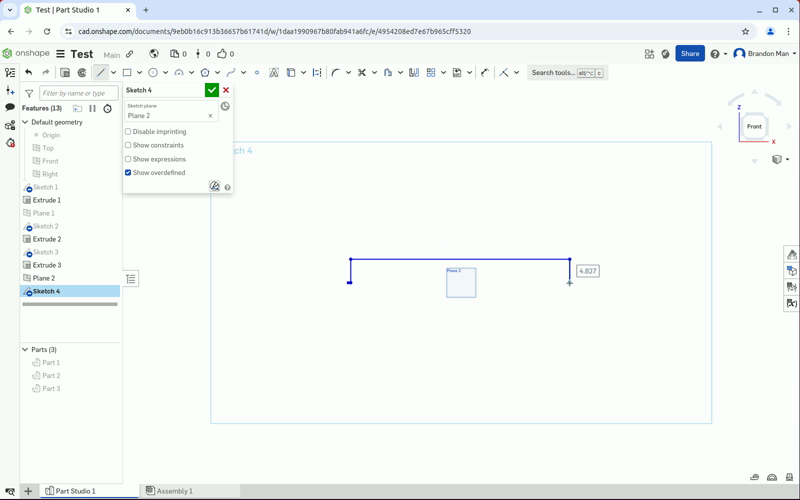
mouse_move(589, 282)
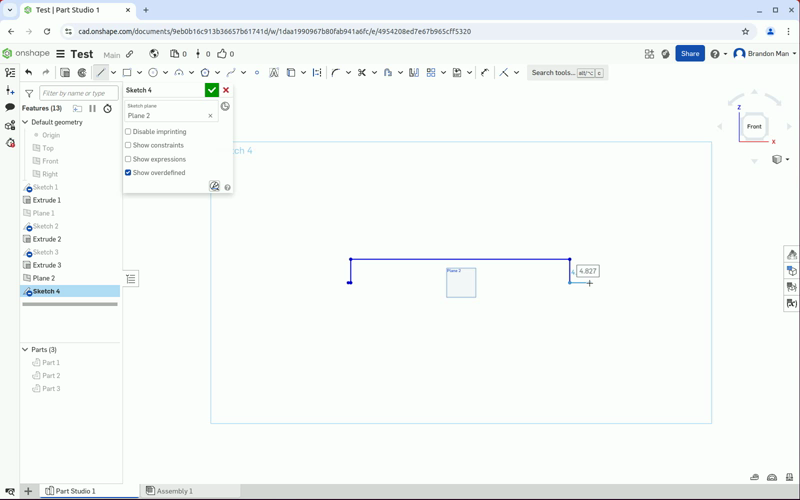
mouse_move(572, 282)
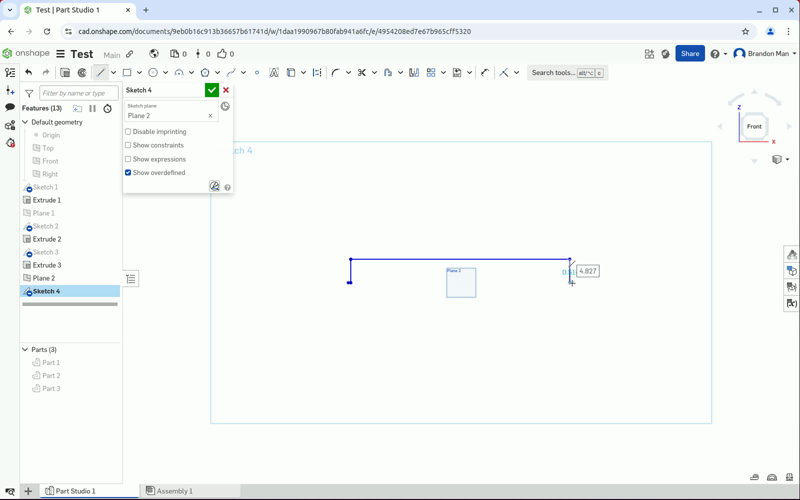
scroll(6)
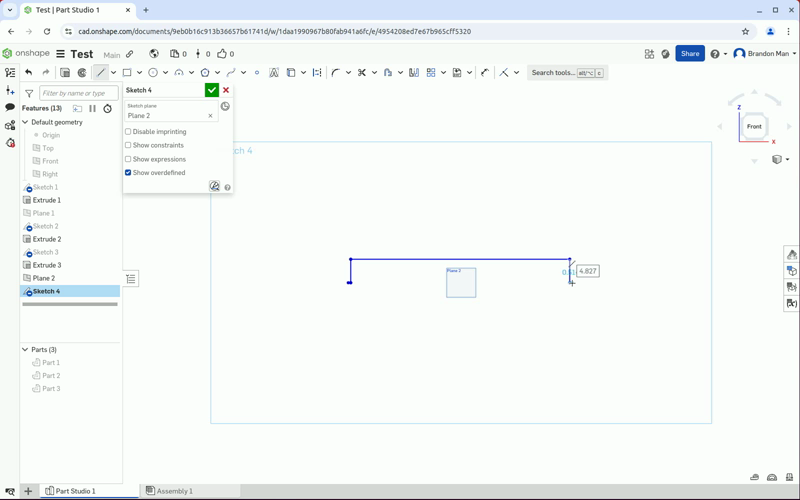
scroll(6)
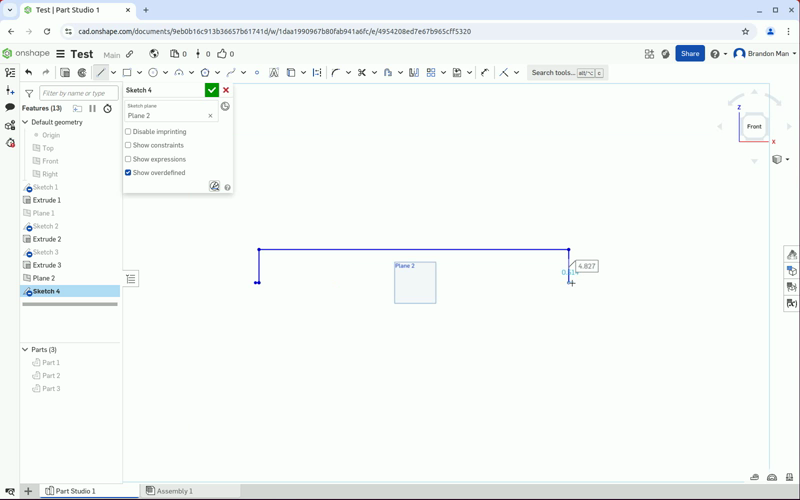
scroll(6)
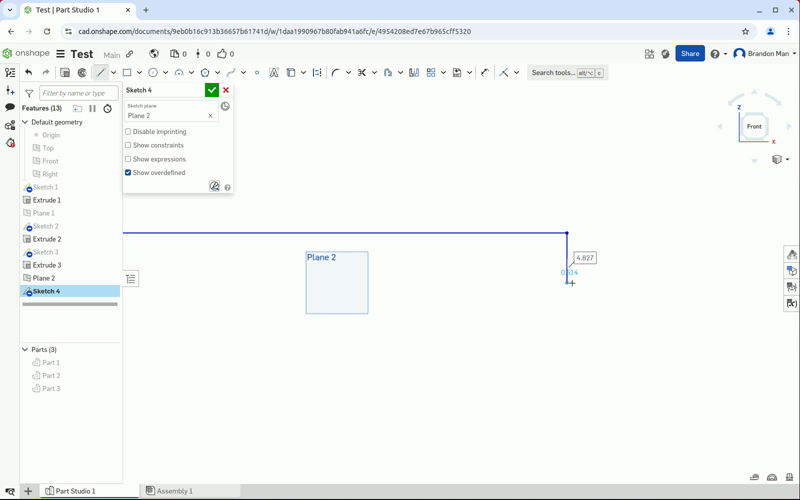
scroll(6)
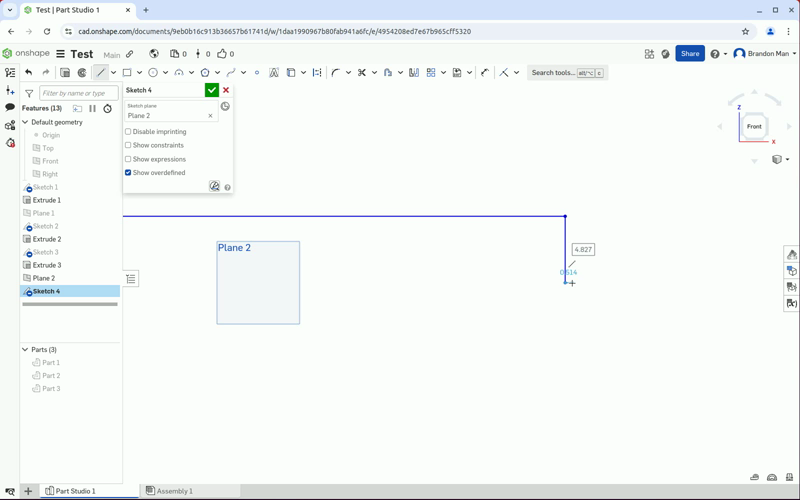
scroll(6)
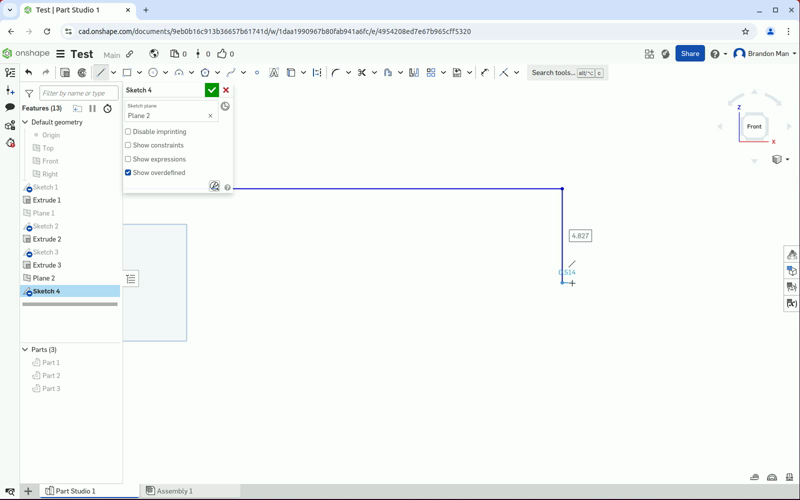
scroll(6)
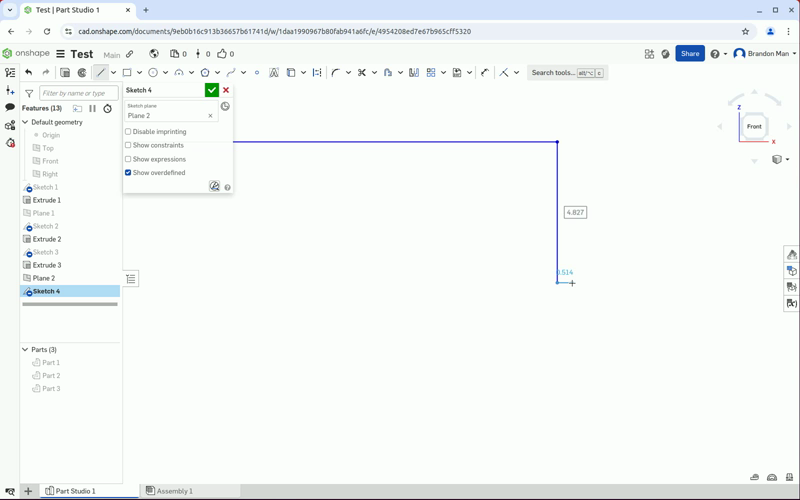
scroll(6)
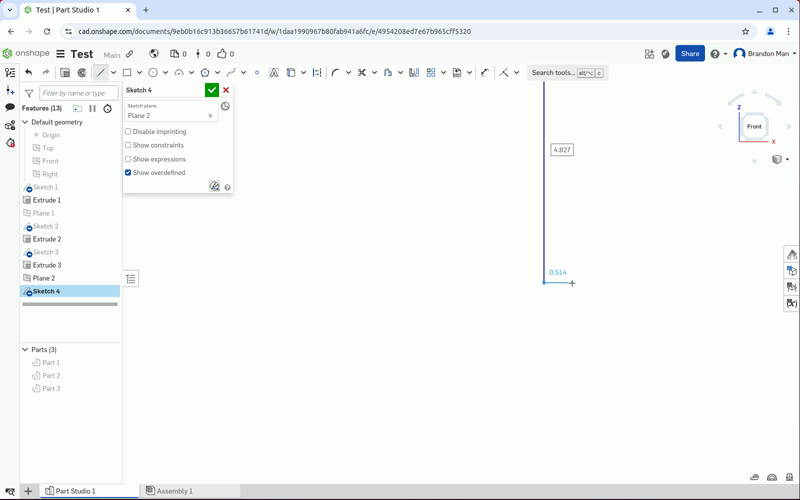
click(572, 282)
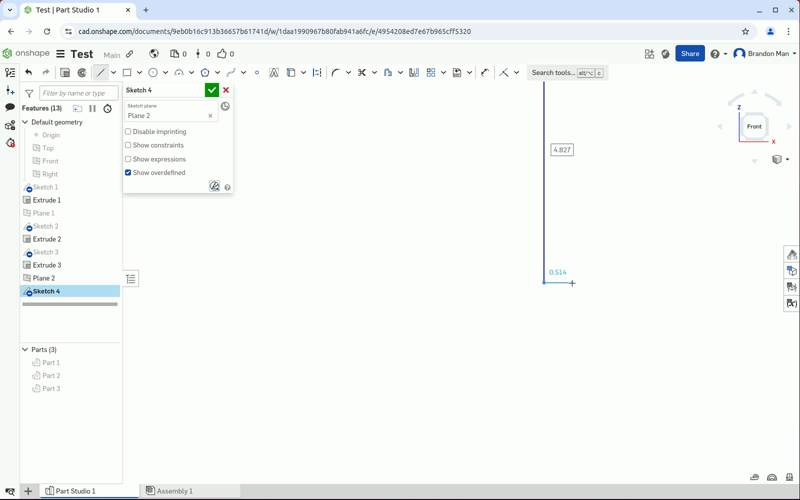
scroll(-6)
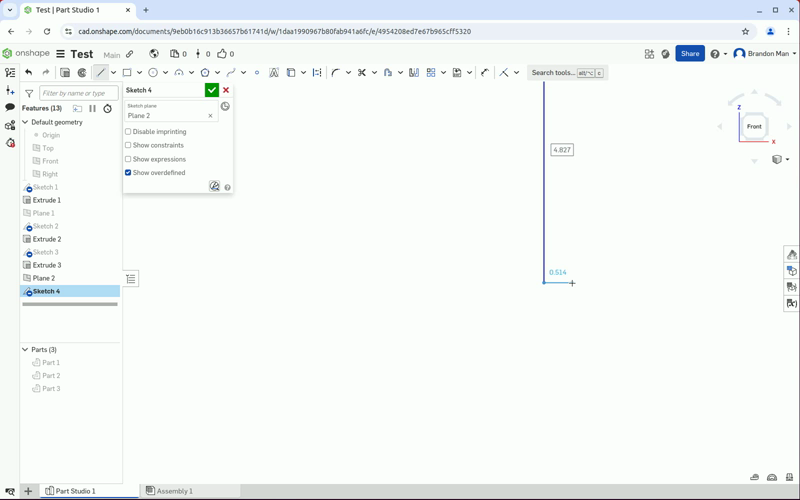
scroll(-6)
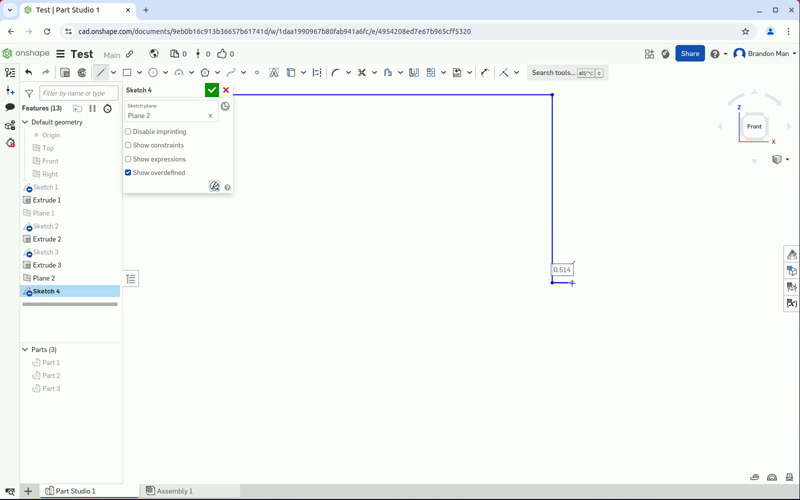
scroll(-6)
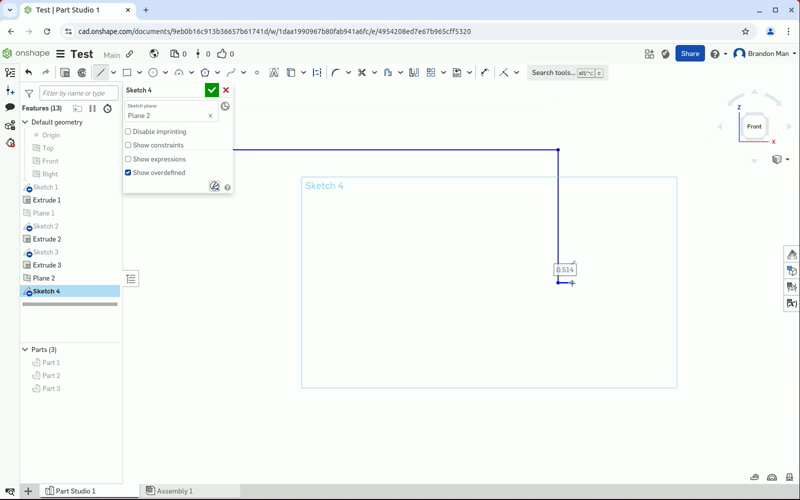
scroll(-6)
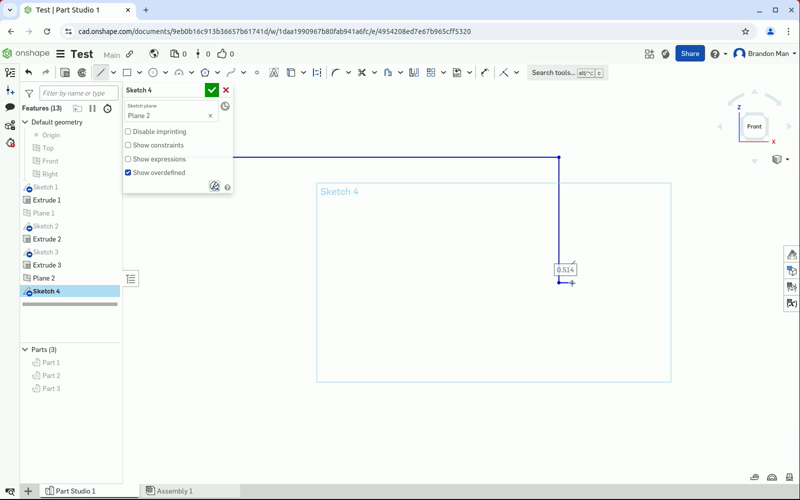
scroll(-6)
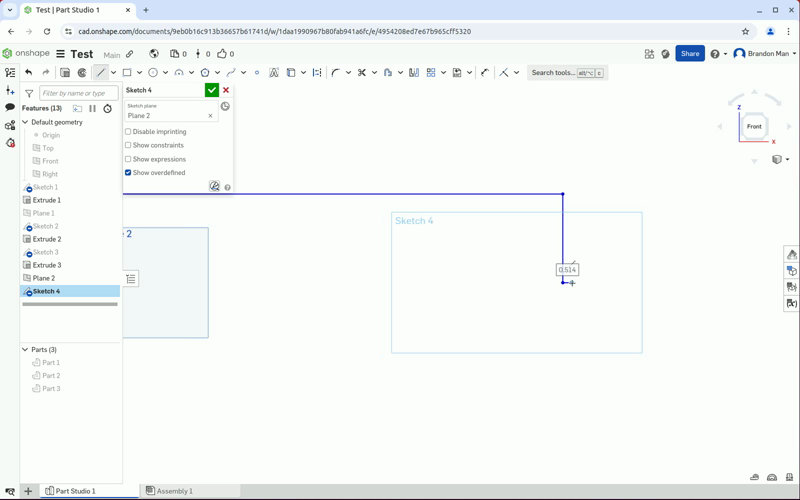
scroll(-6)
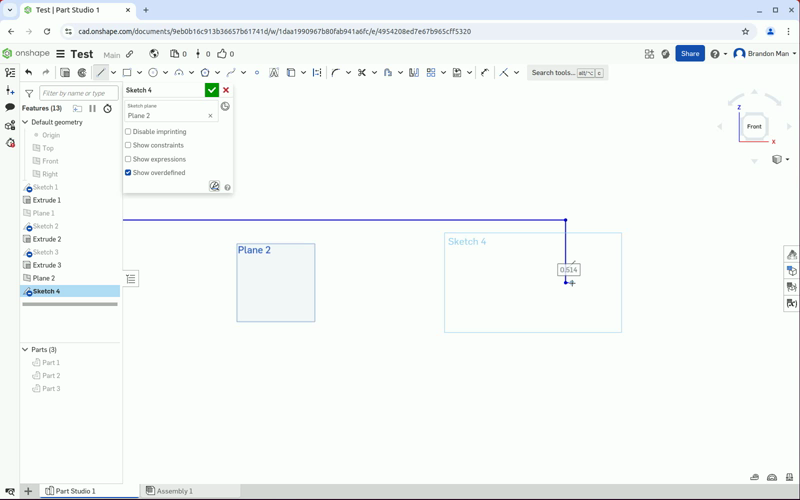
scroll(-6)
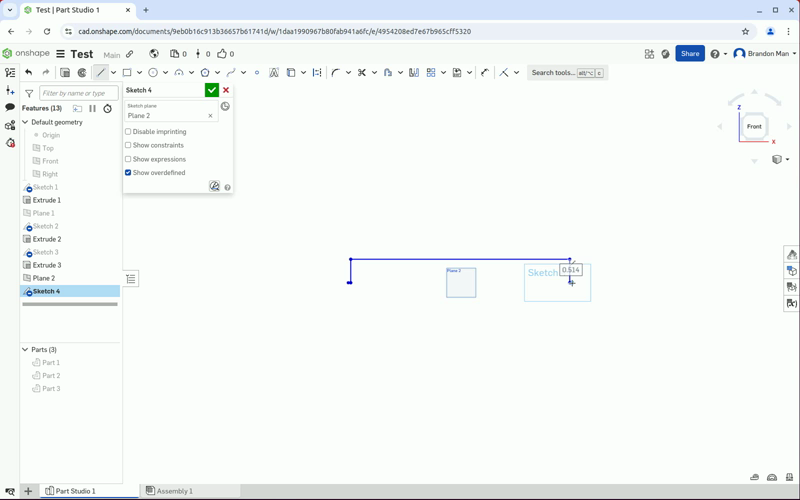
key_up(shift)
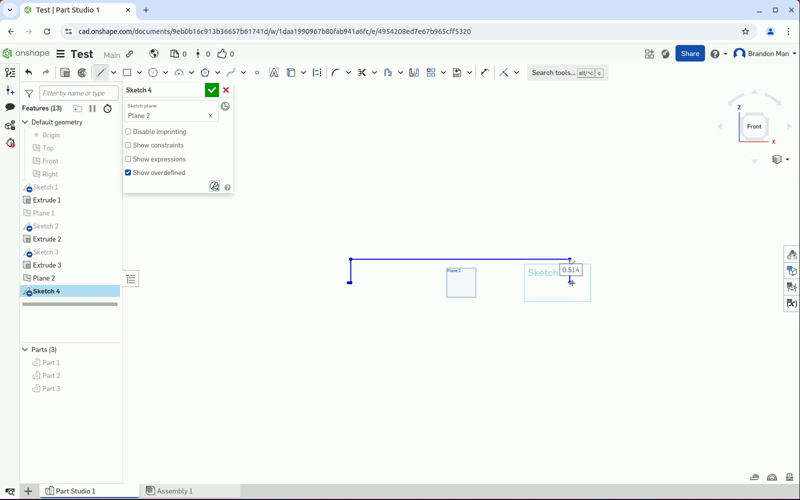
key_down(shift)
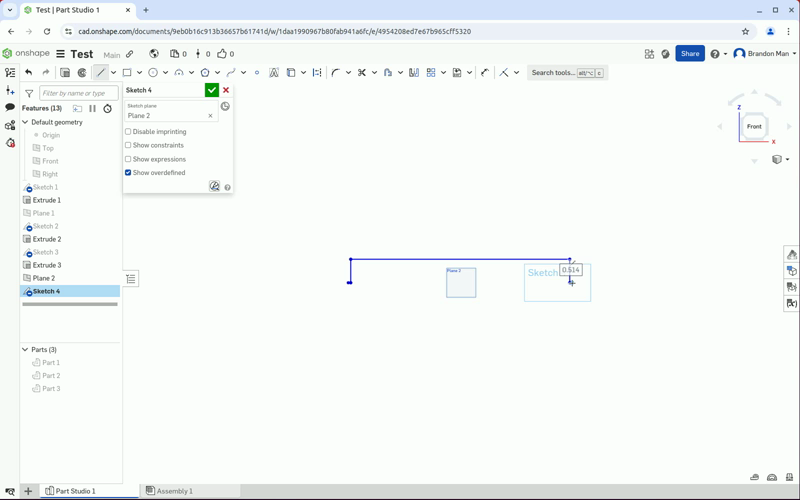
mouse_move(589, 282)
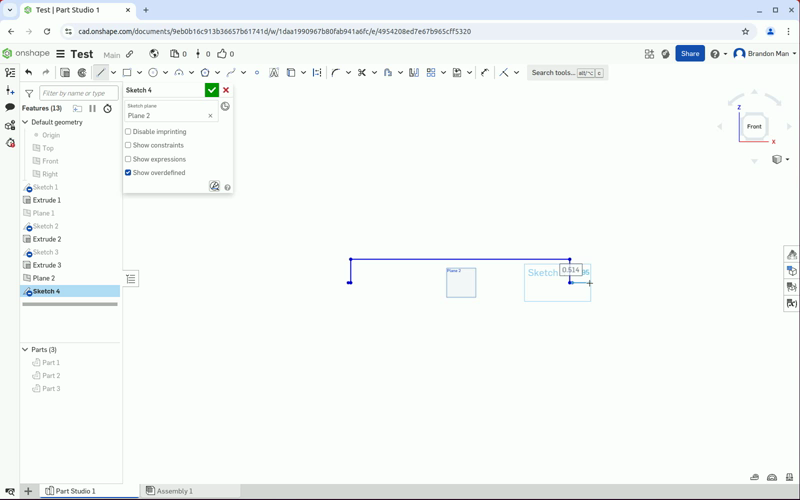
mouse_move(572, 257)
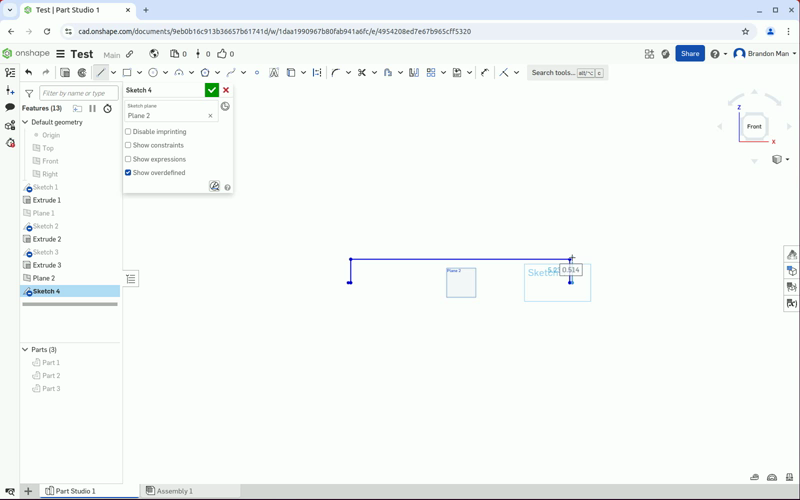
scroll(6)
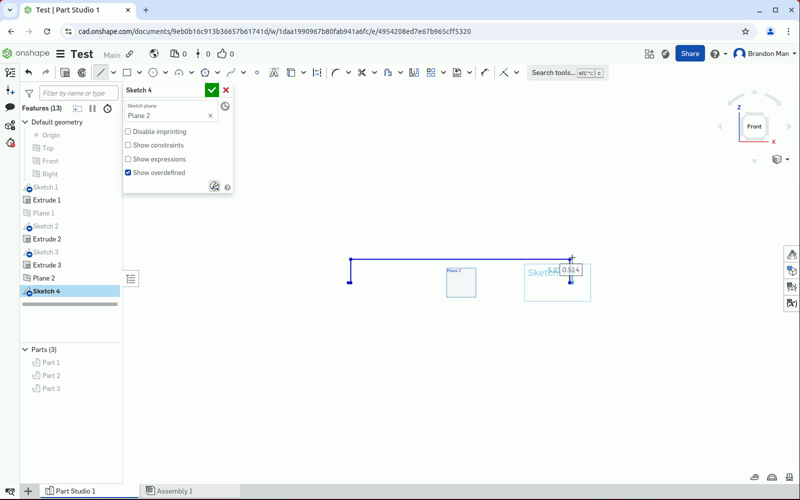
scroll(6)
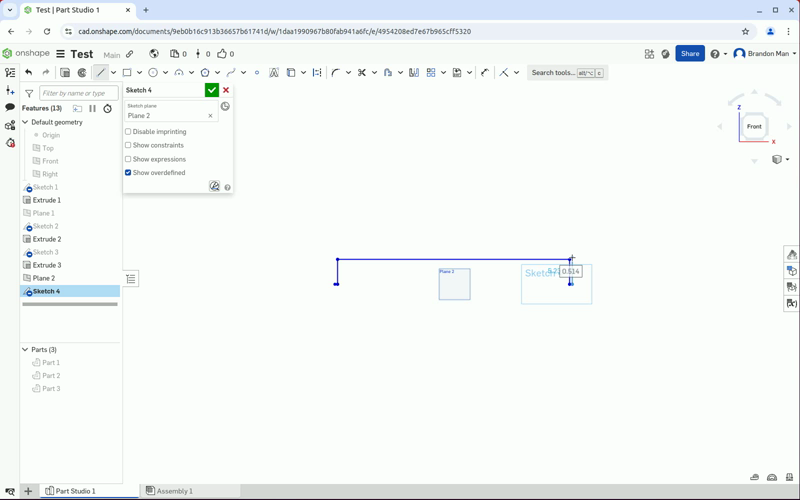
scroll(6)
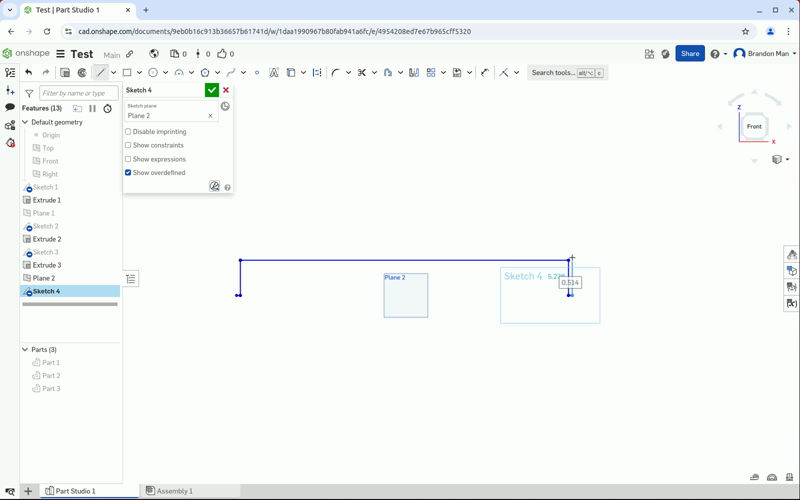
scroll(6)
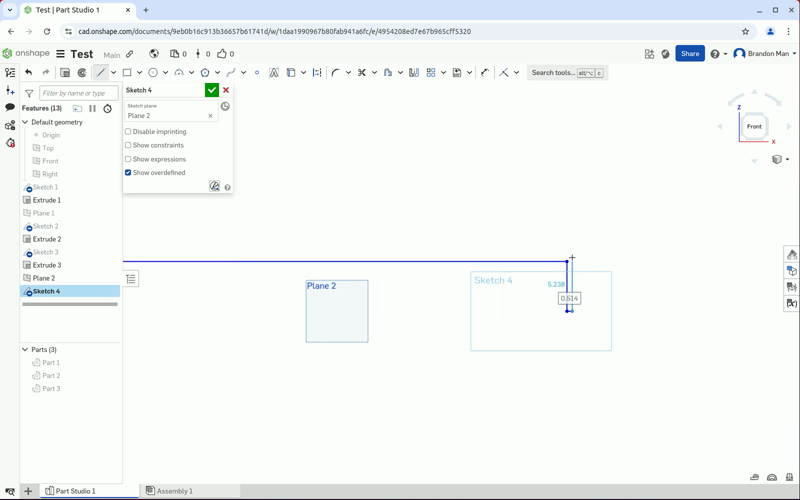
scroll(6)
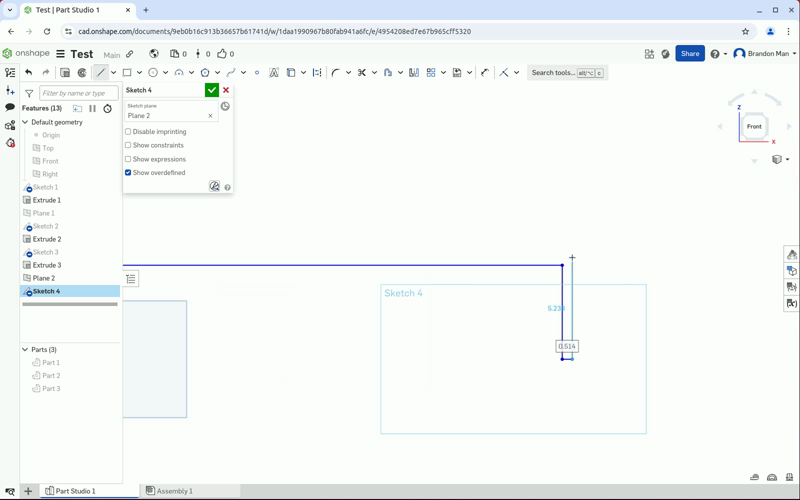
scroll(6)
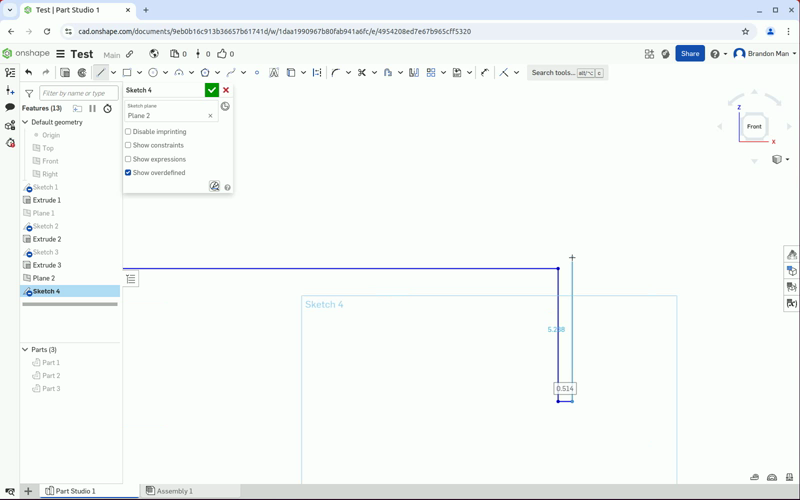
scroll(6)
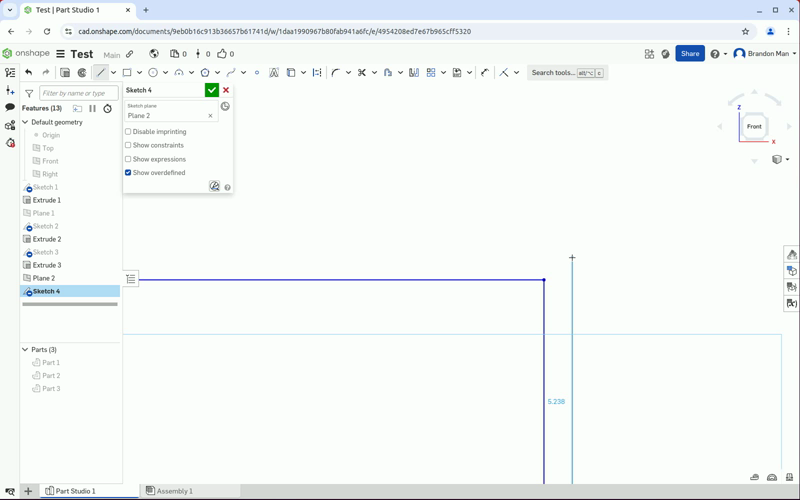
click(572, 257)
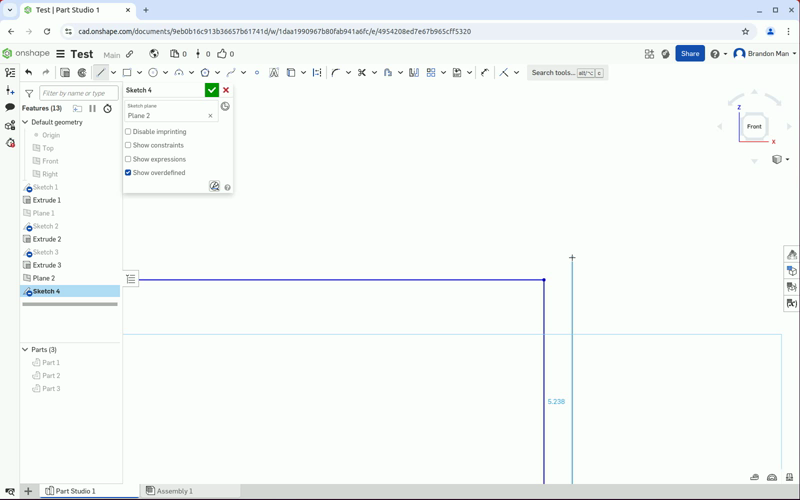
scroll(-6)
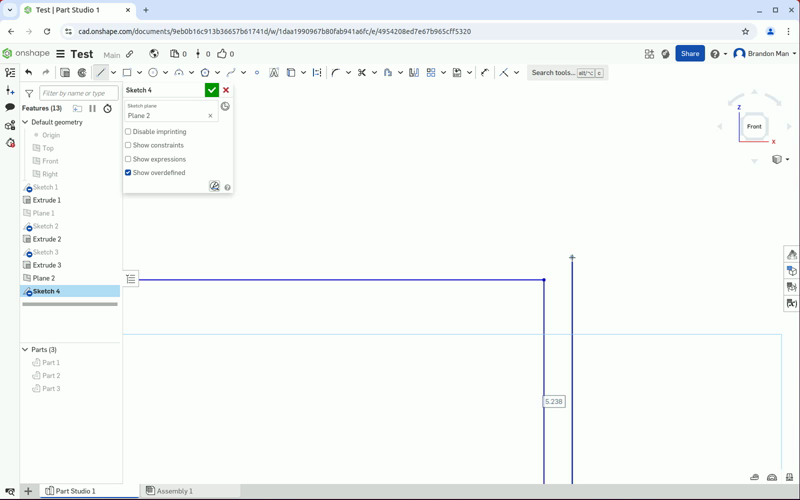
scroll(-6)
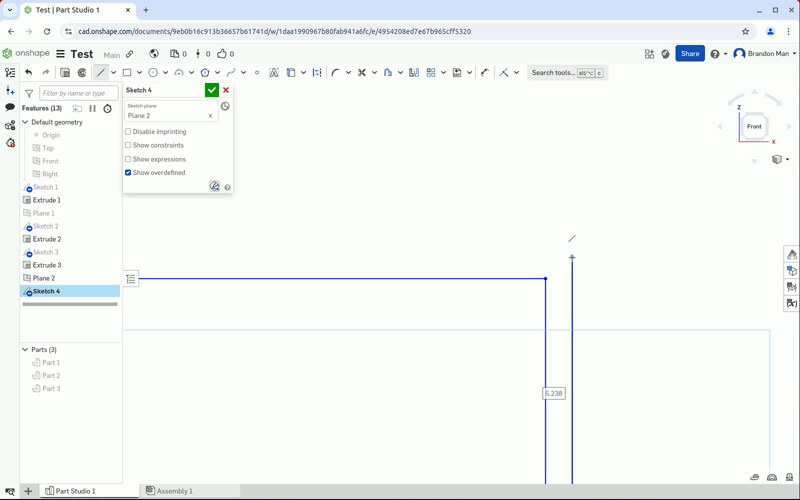
scroll(-6)
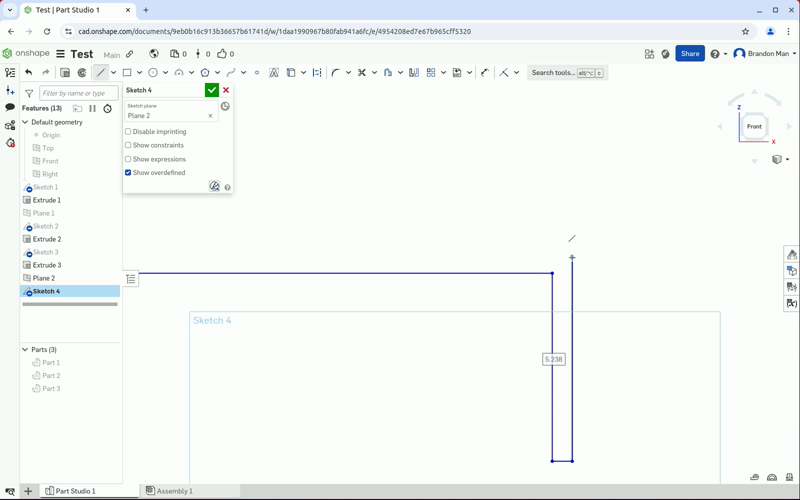
scroll(-6)
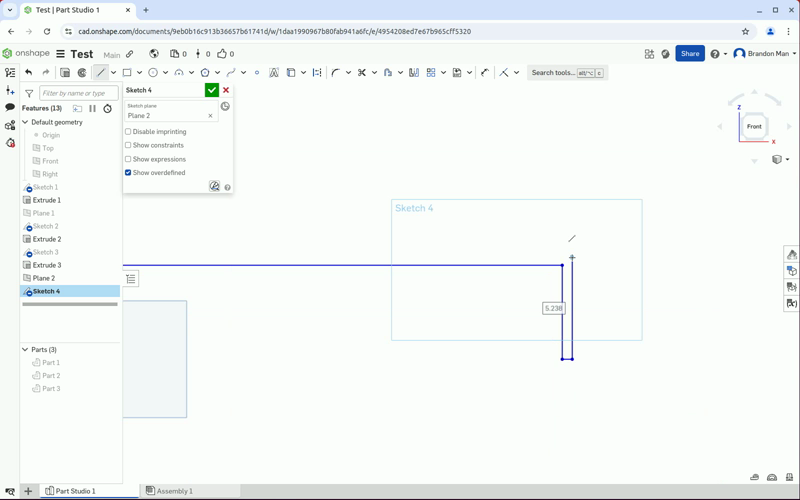
scroll(-6)
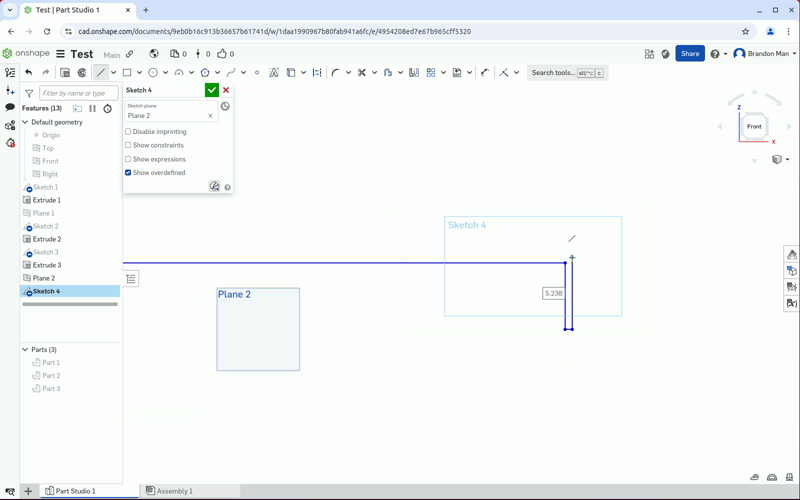
scroll(-6)
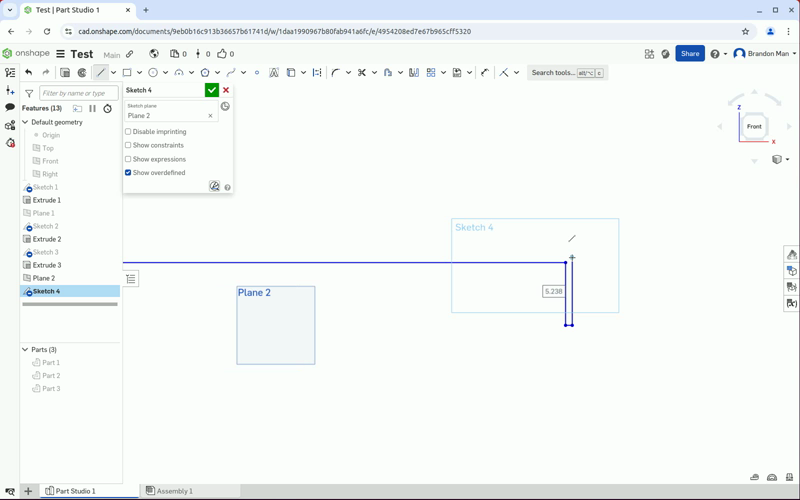
scroll(-6)
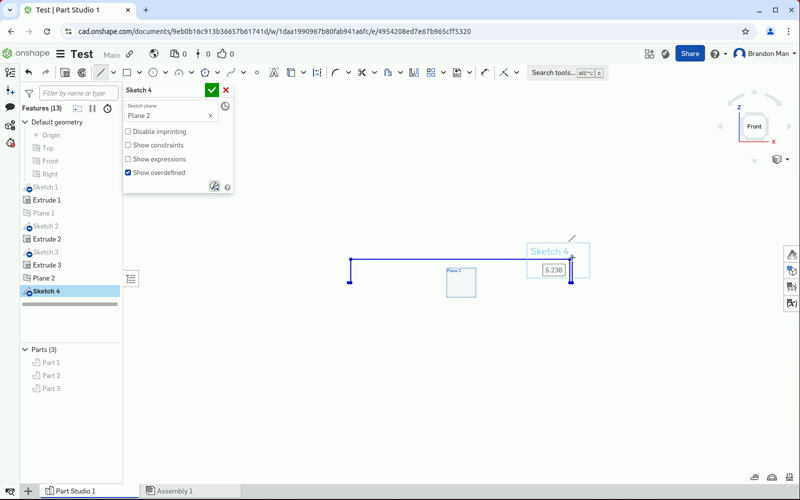
key_up(shift)
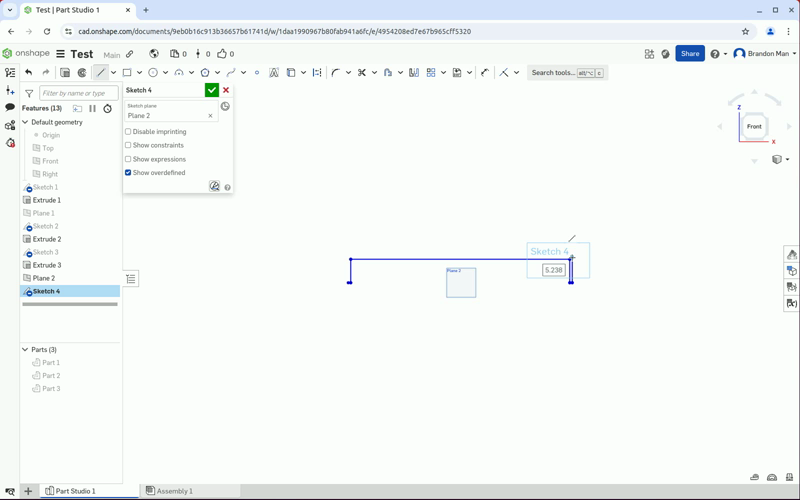
key_down(shift)
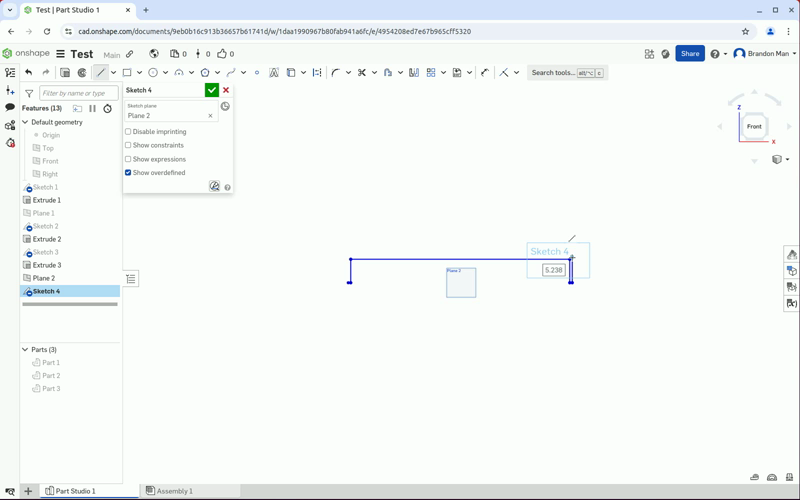
mouse_move(348, 257)
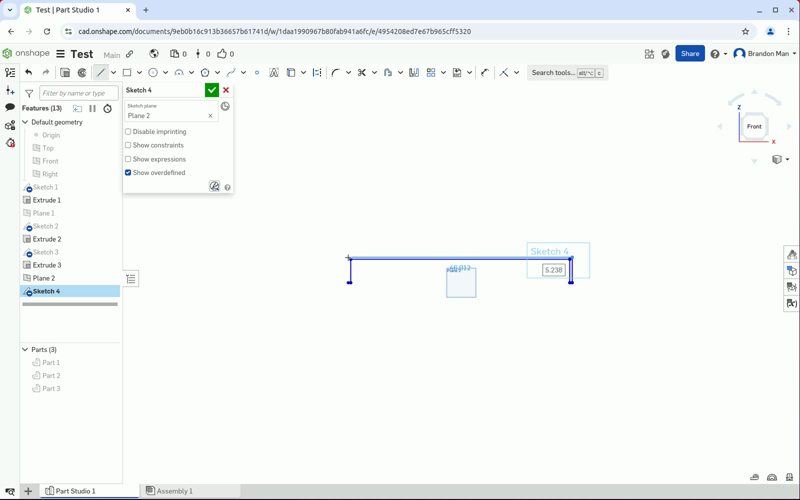
scroll(6)
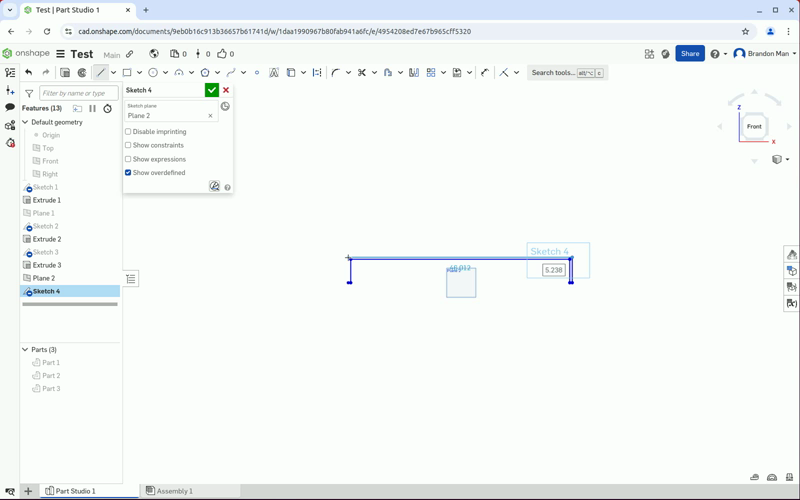
scroll(6)
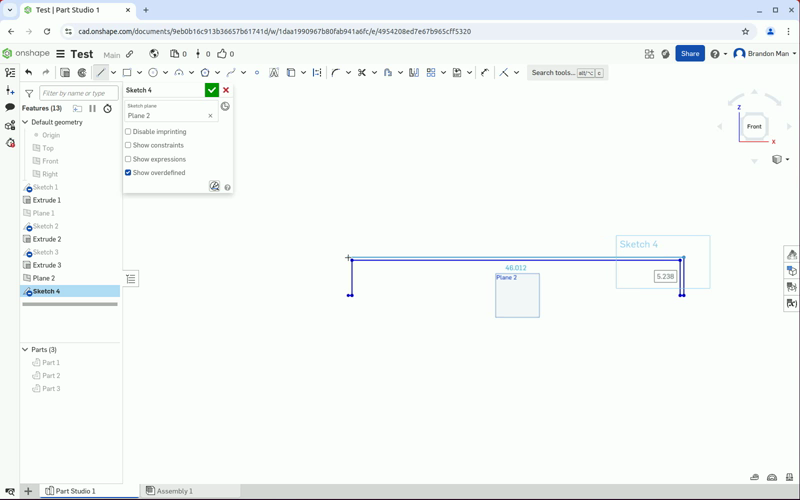
scroll(6)
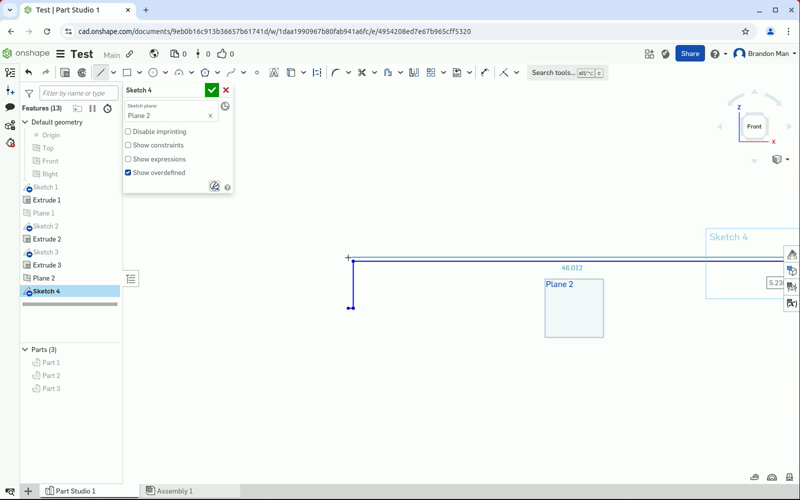
scroll(6)
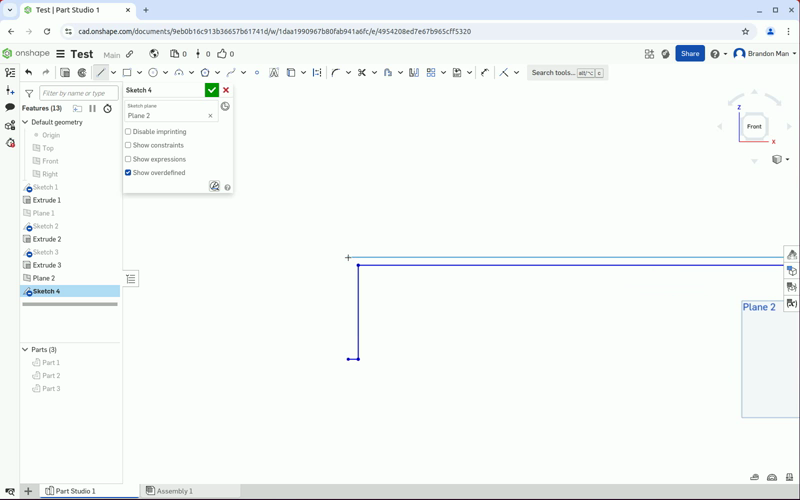
scroll(6)
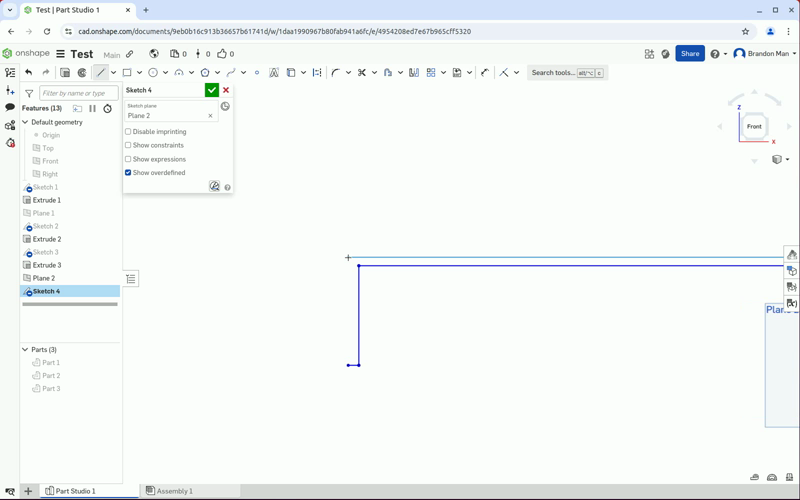
scroll(6)
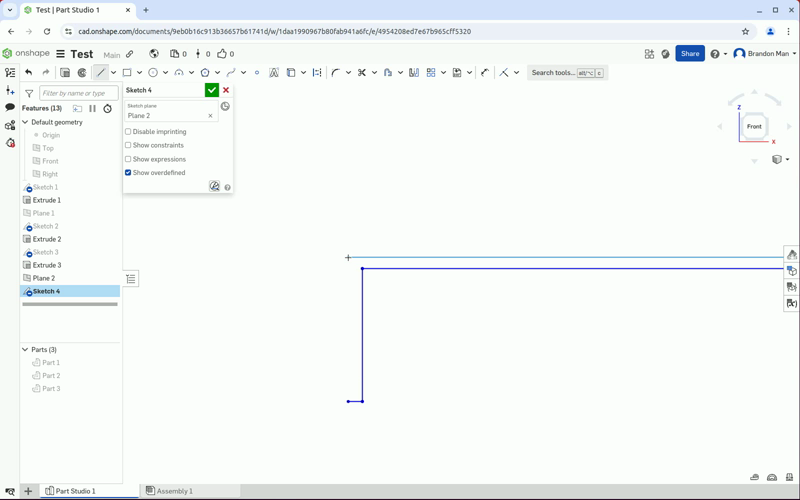
scroll(6)
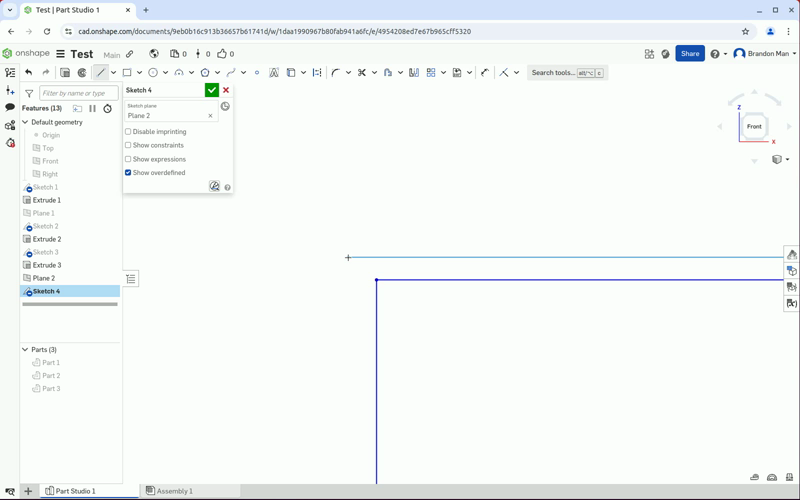
click(348, 257)
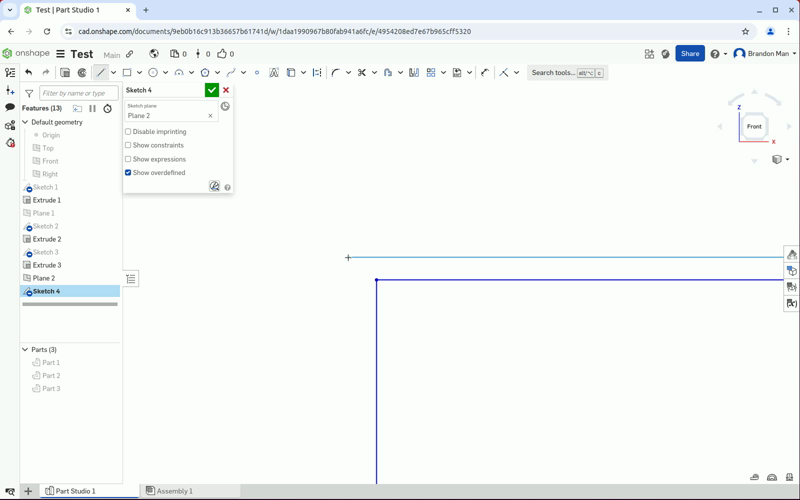
scroll(-6)
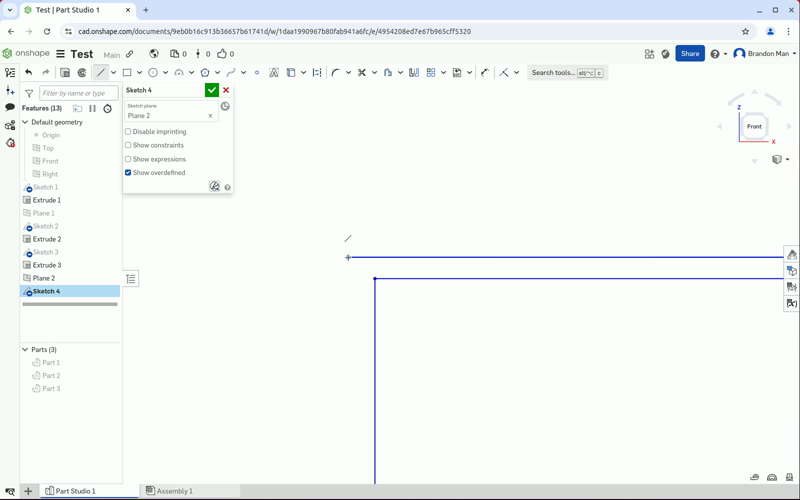
scroll(-6)
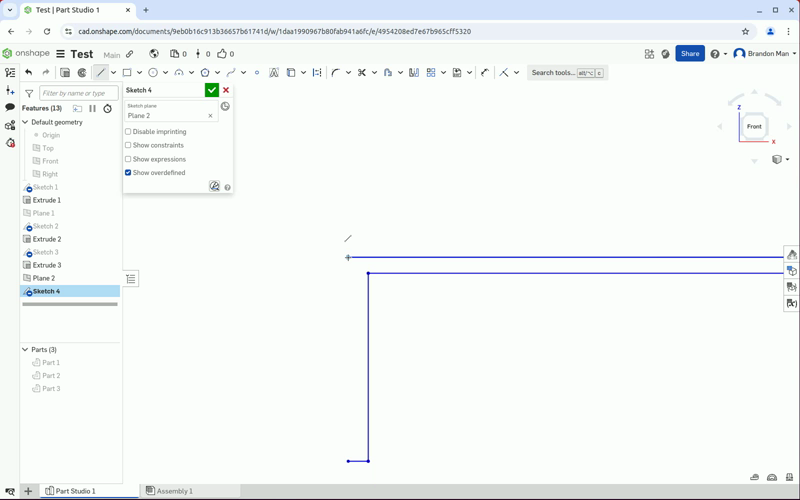
scroll(-6)
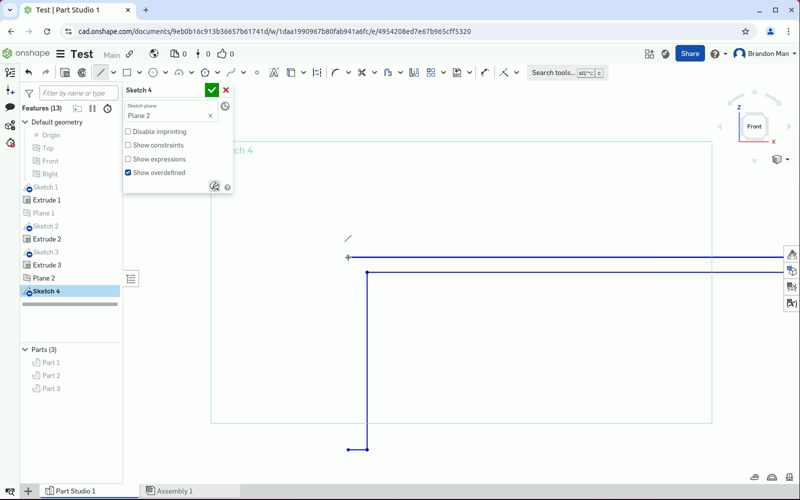
scroll(-6)
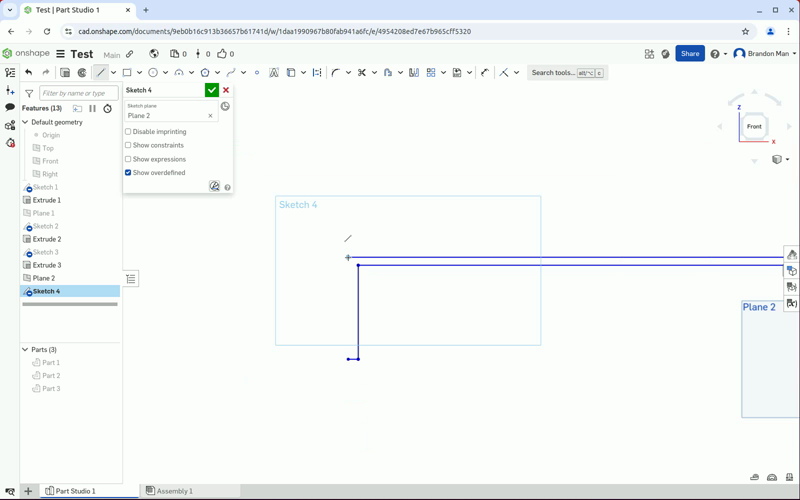
scroll(-6)
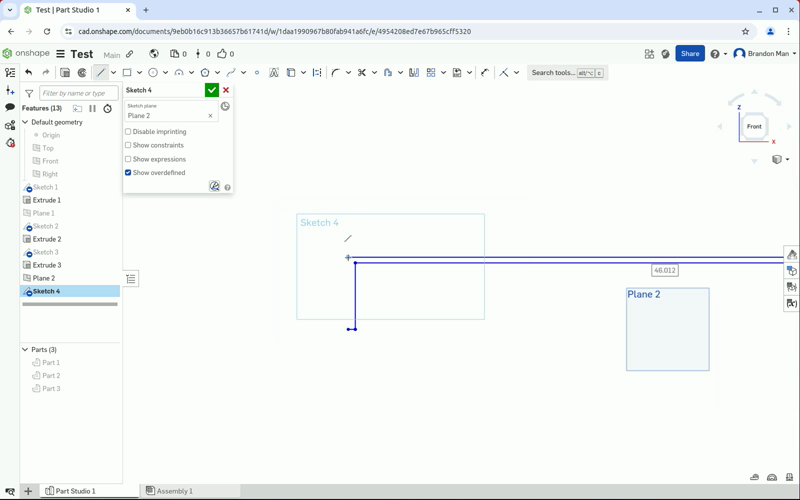
scroll(-6)
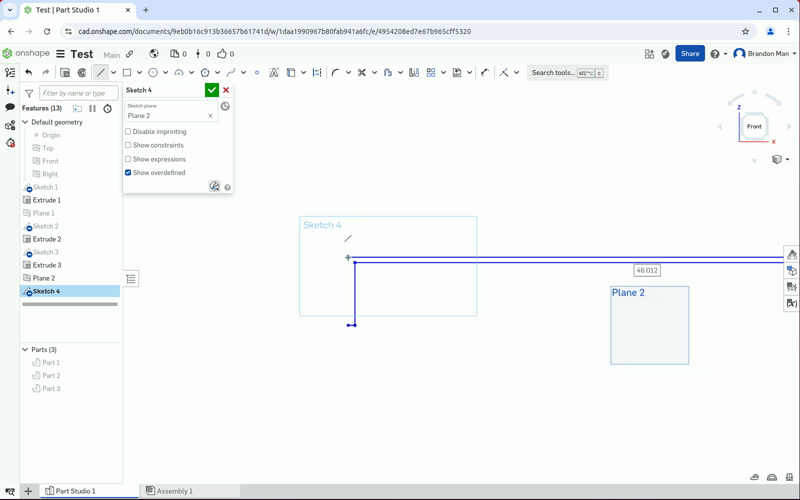
scroll(-6)
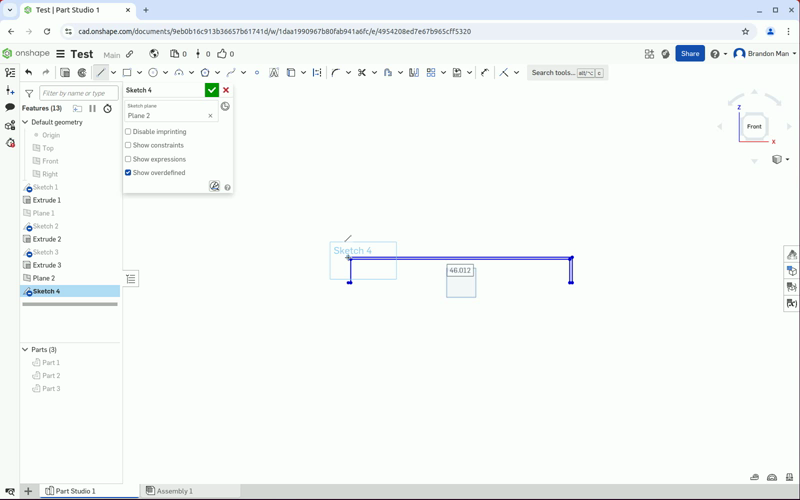
key_up(shift)
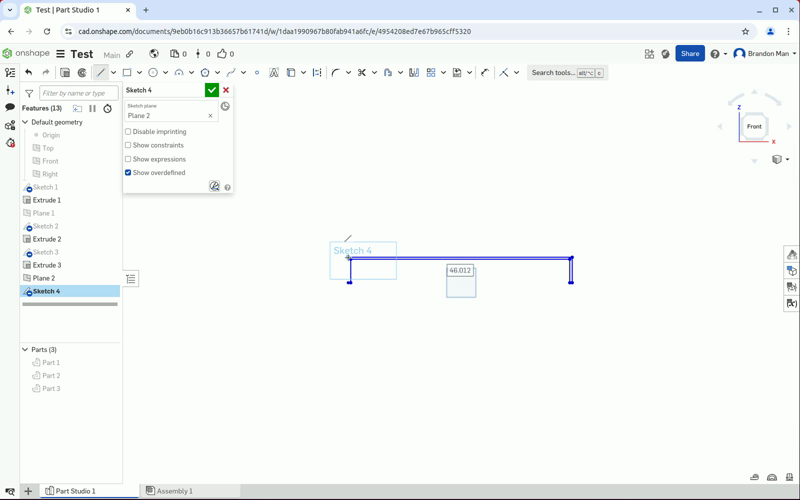
mouse_move(378, 257)
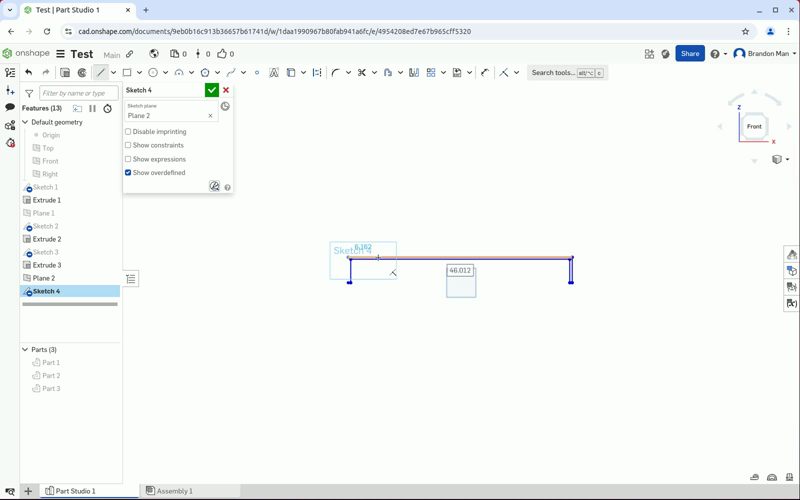
key_down(shift)
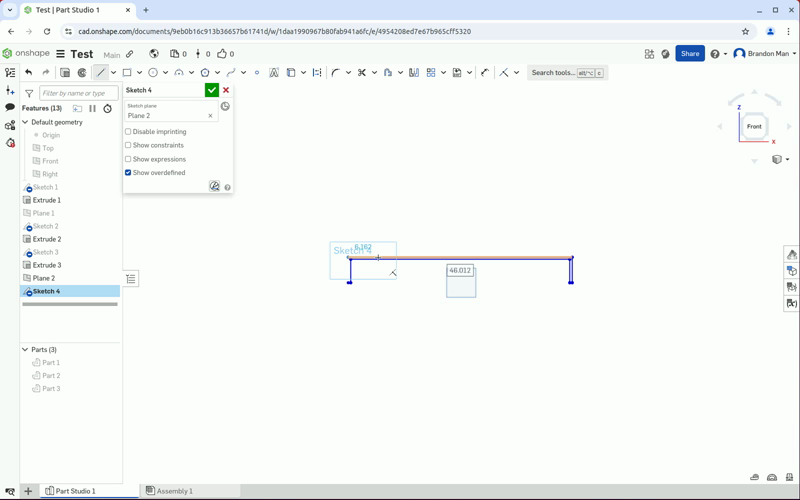
mouse_move(348, 282)
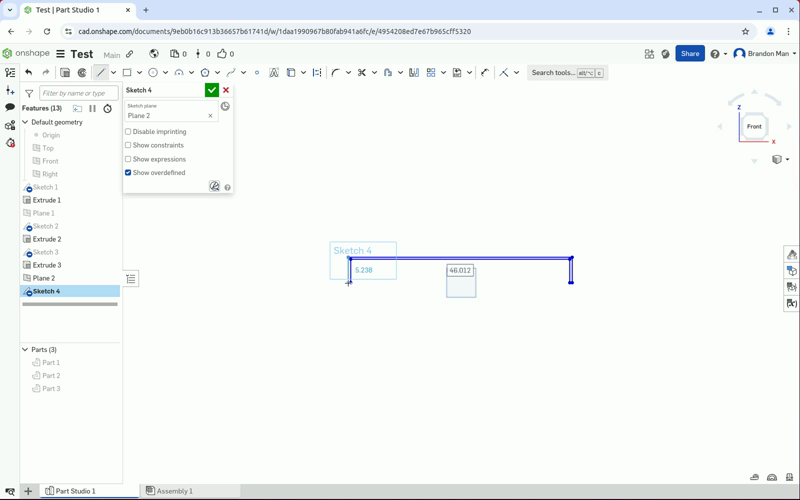
scroll(6)
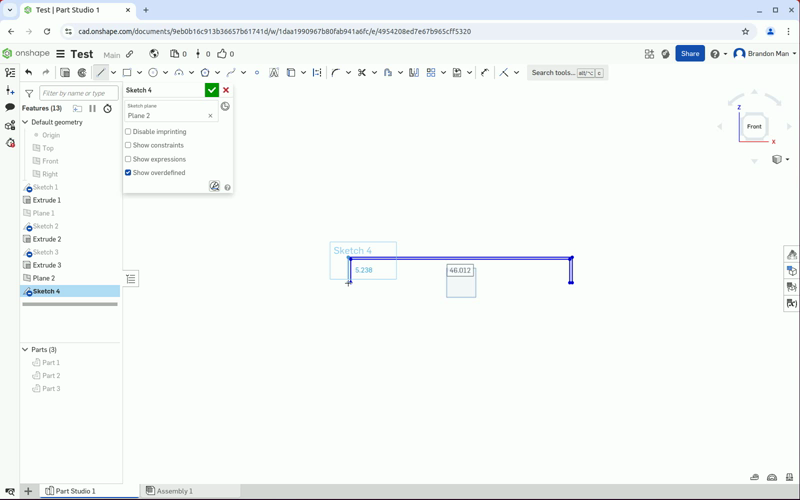
scroll(6)
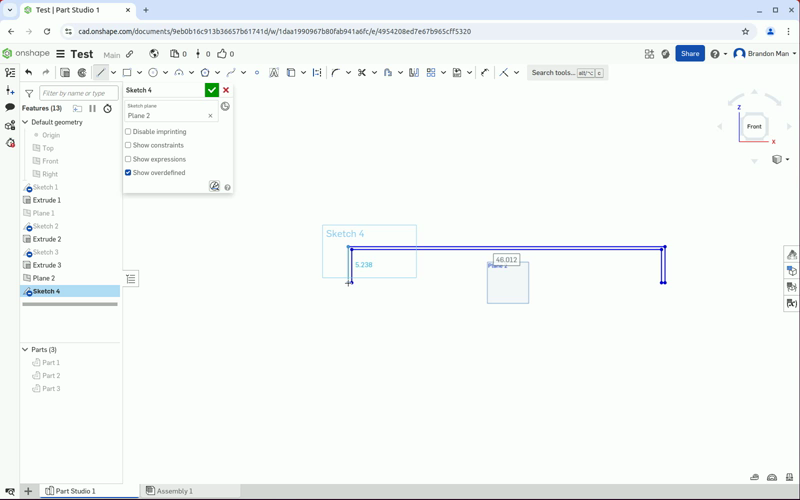
scroll(6)
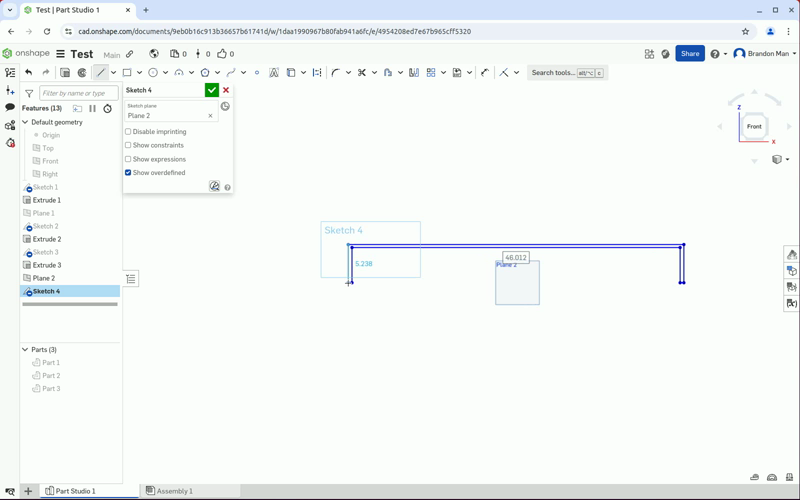
scroll(6)
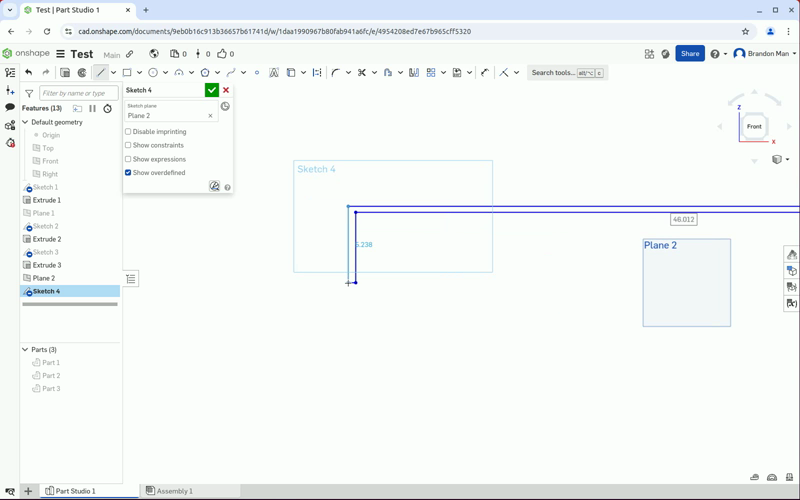
scroll(6)
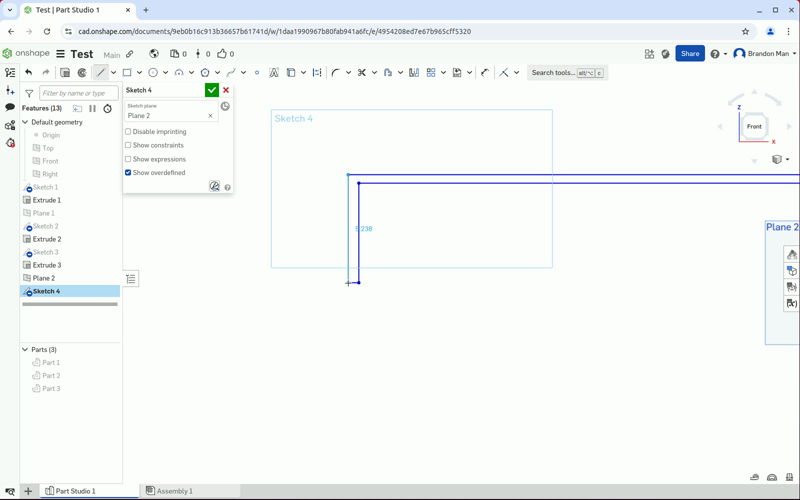
scroll(6)
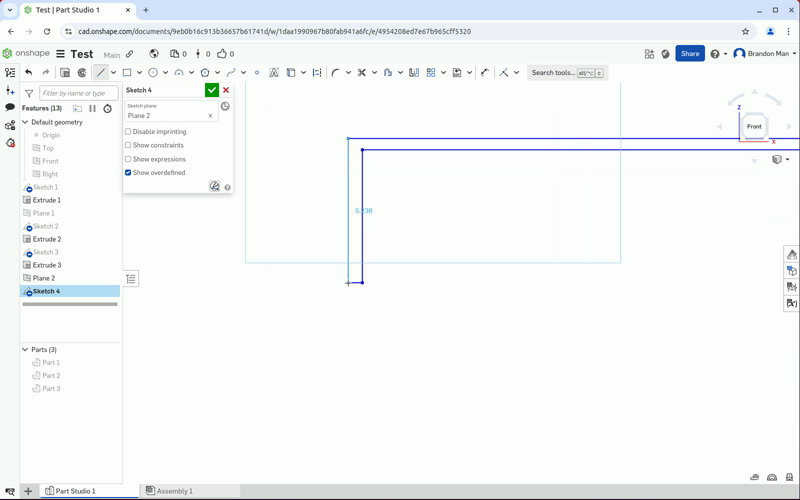
scroll(6)
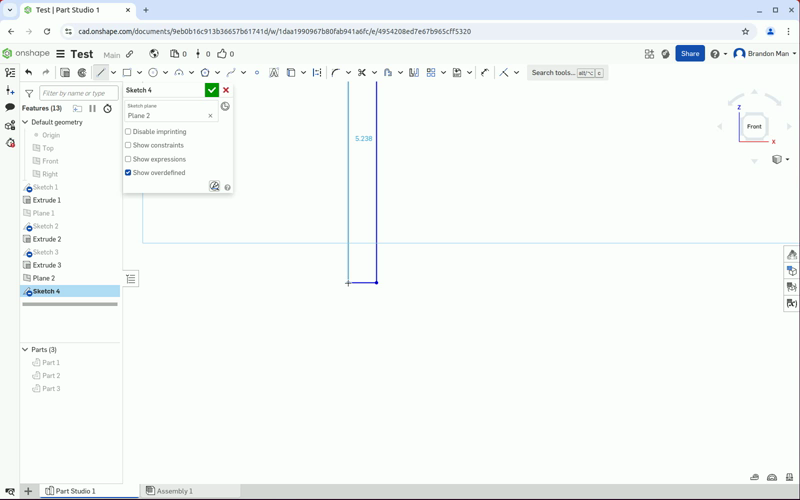
key_up(shift)
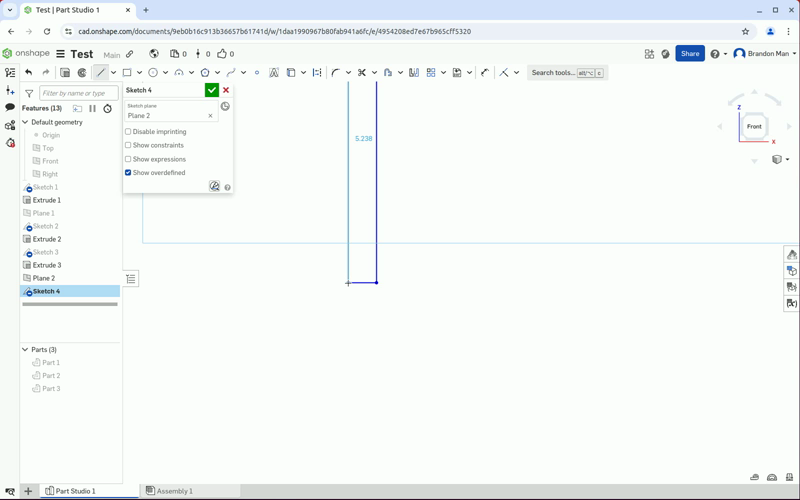
click(348, 282)
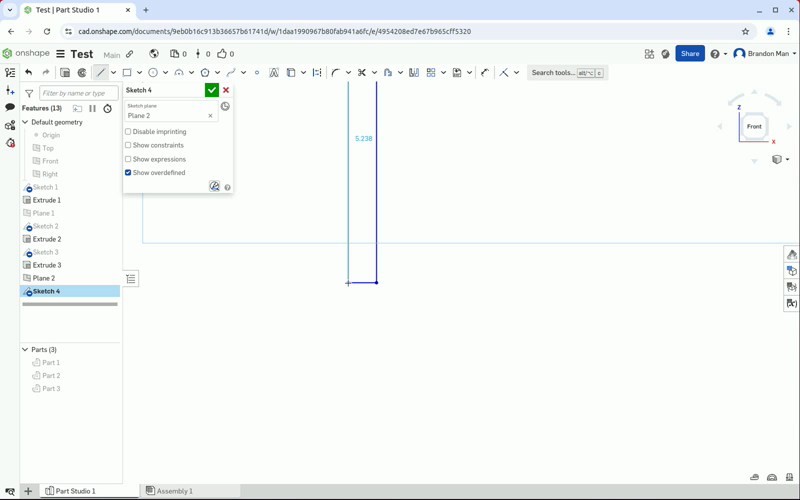
scroll(-6)
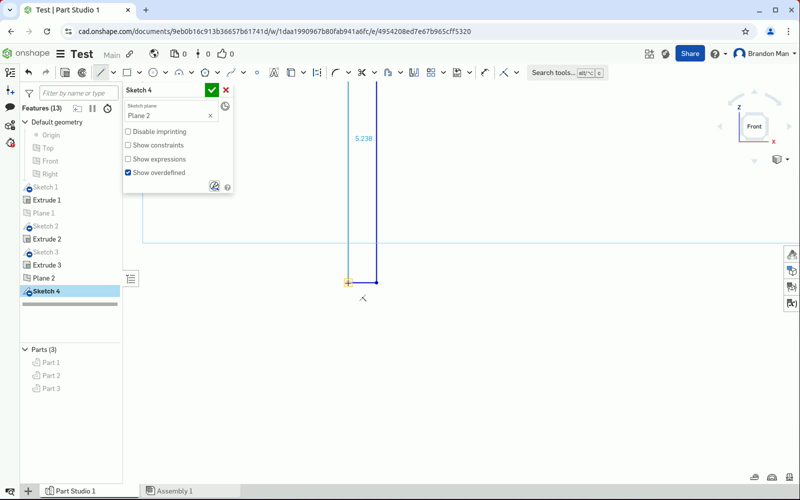
scroll(-6)
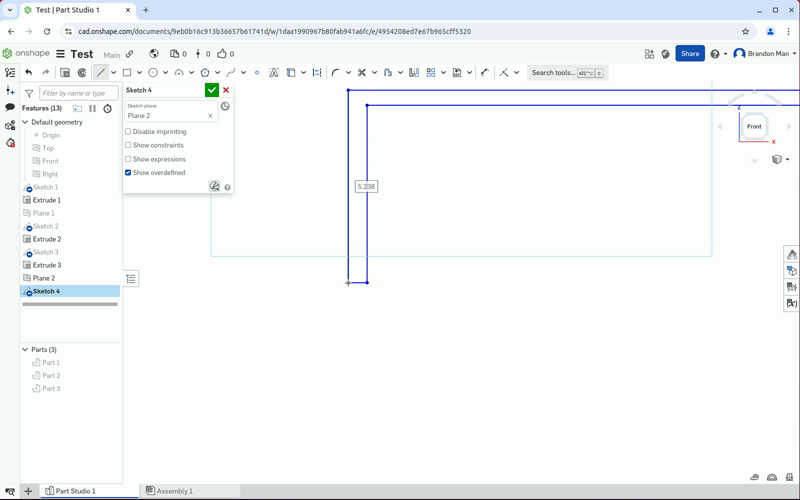
scroll(-6)
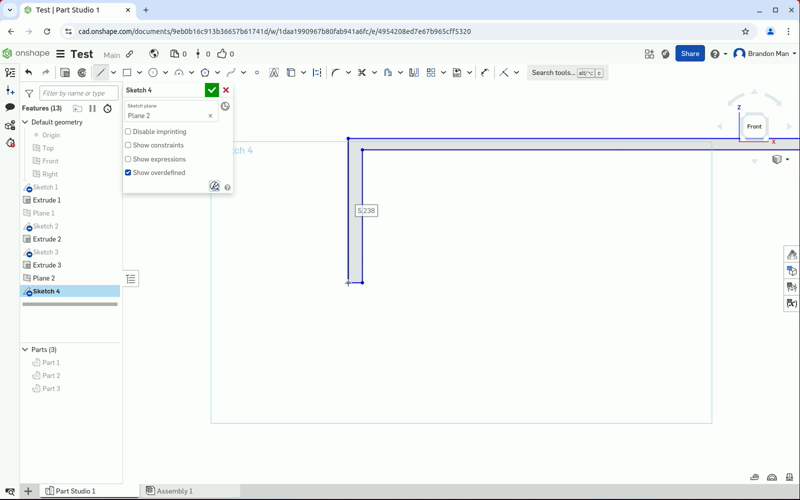
scroll(-6)
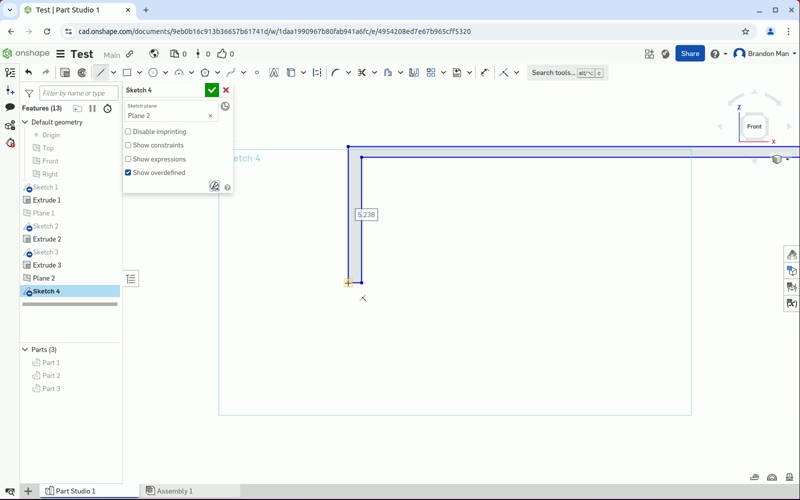
scroll(-6)
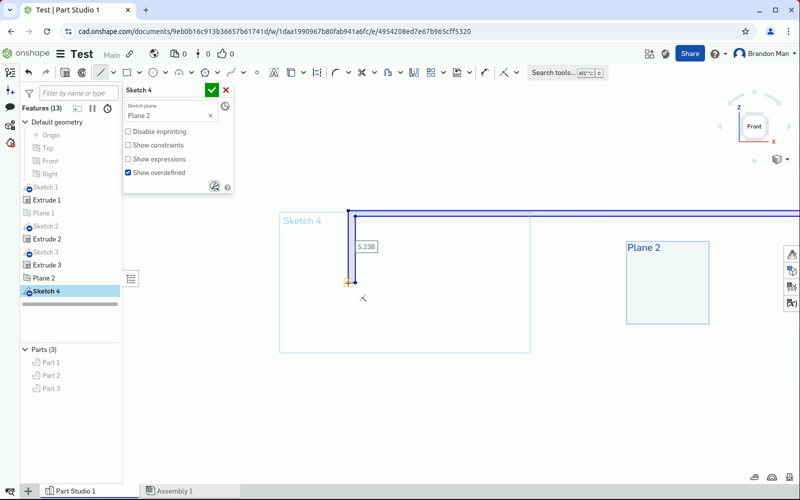
scroll(-6)
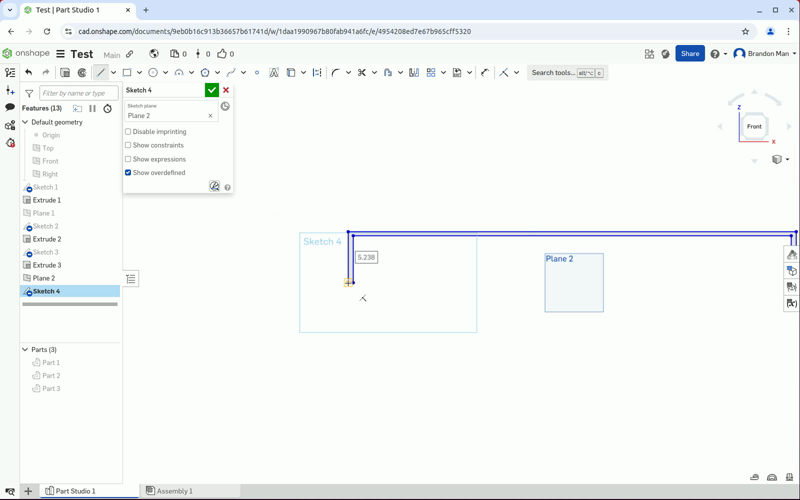
scroll(-6)
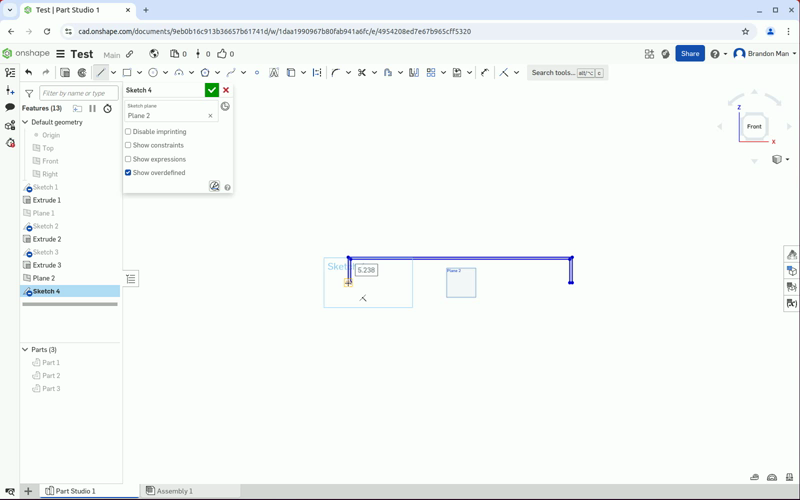
key(esc)
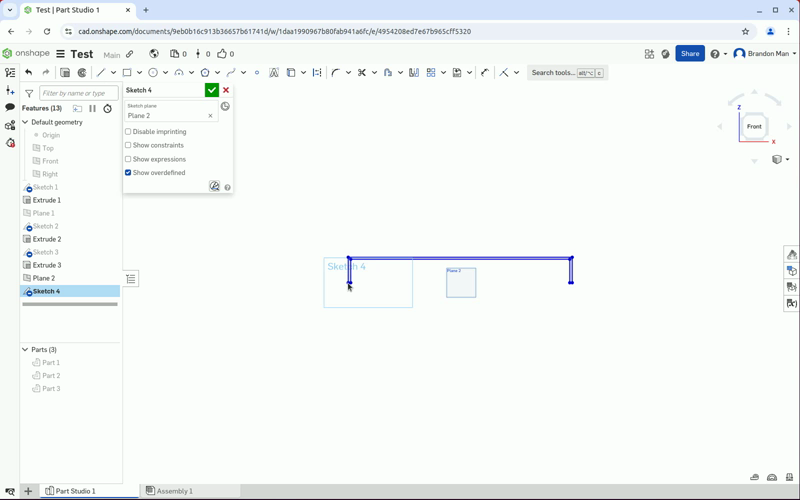
mouse_move(410, 258)
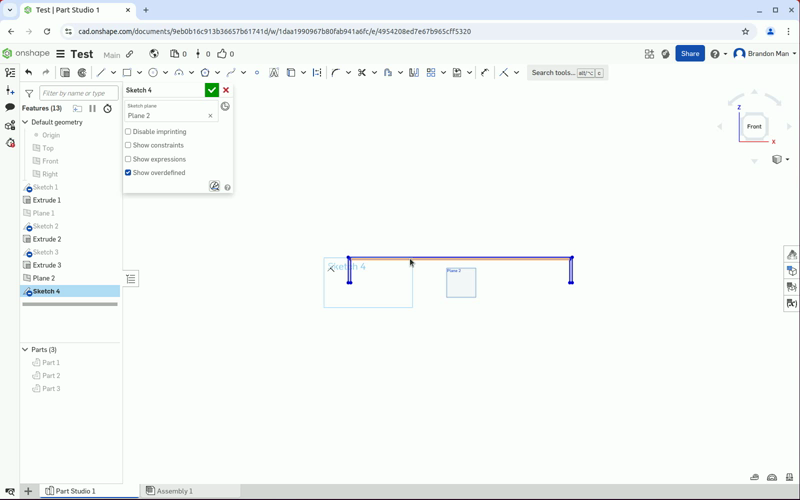
scroll(6)
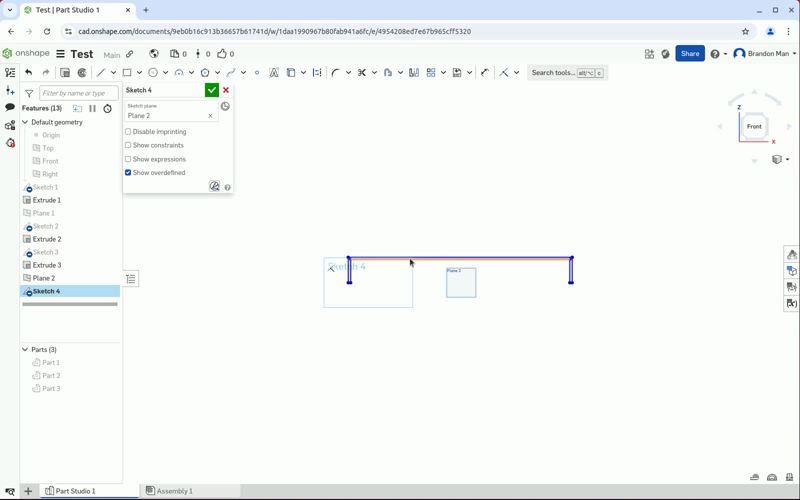
scroll(6)
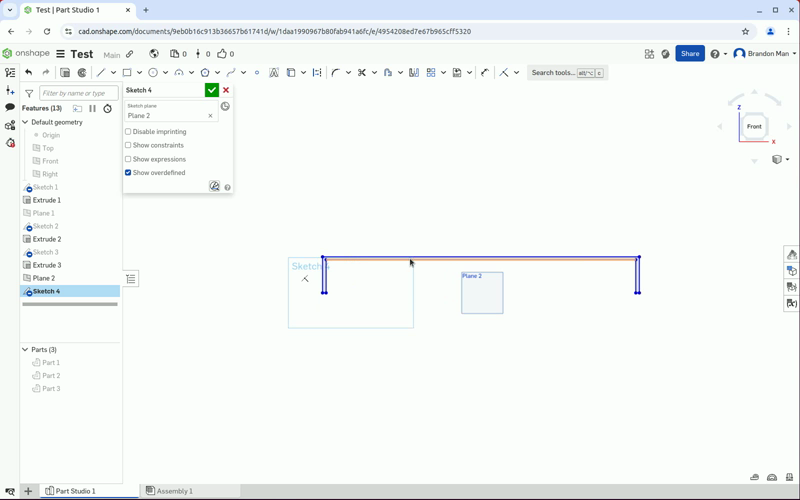
scroll(6)
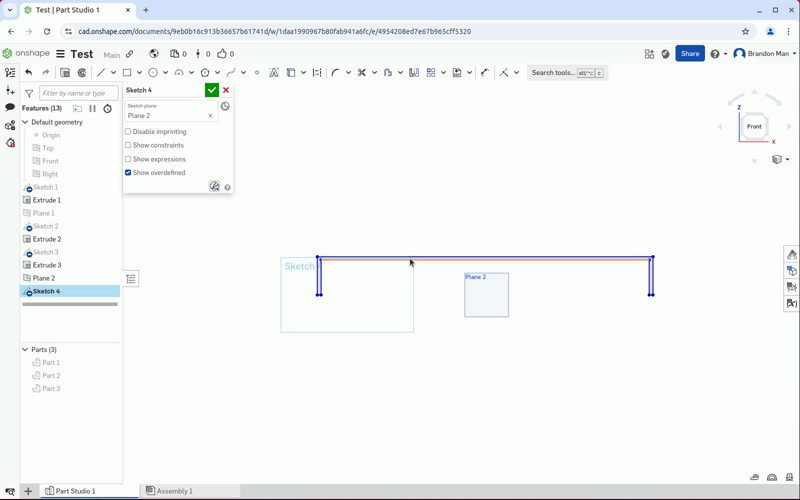
scroll(6)
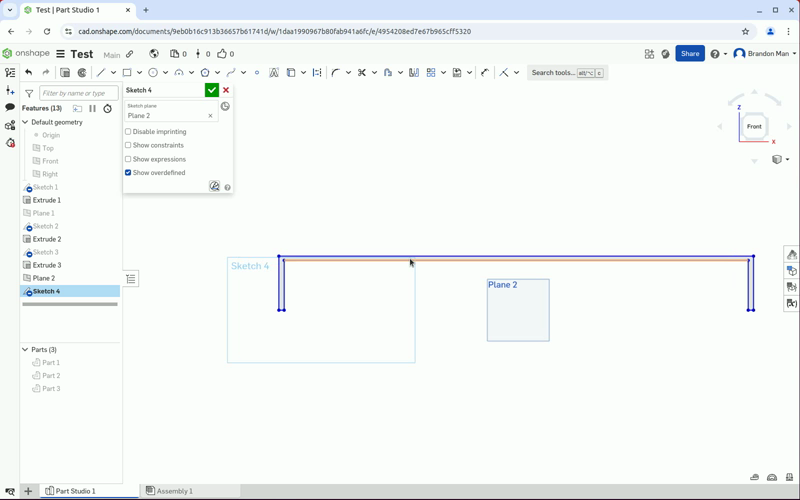
scroll(6)
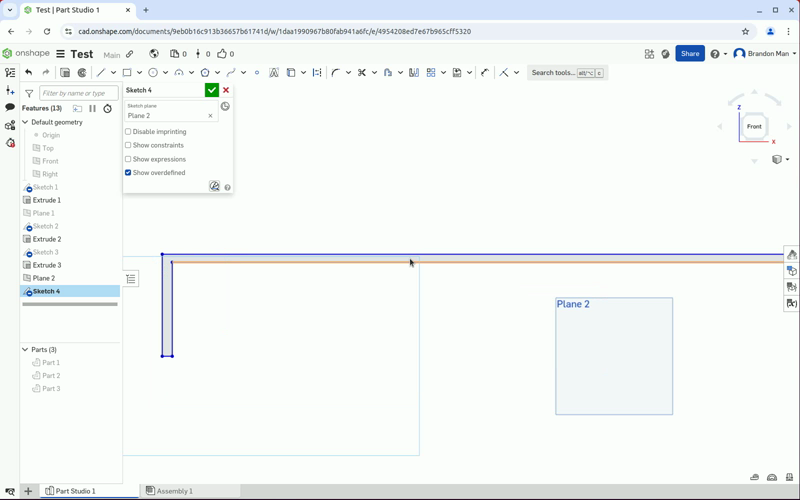
scroll(6)
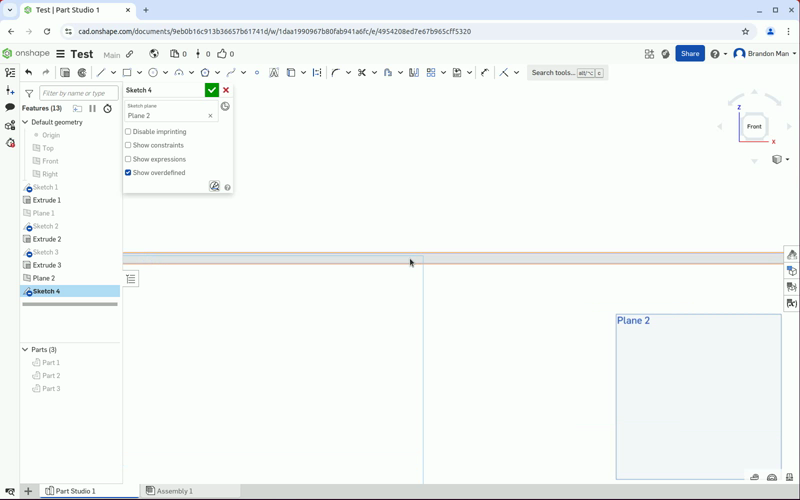
scroll(6)
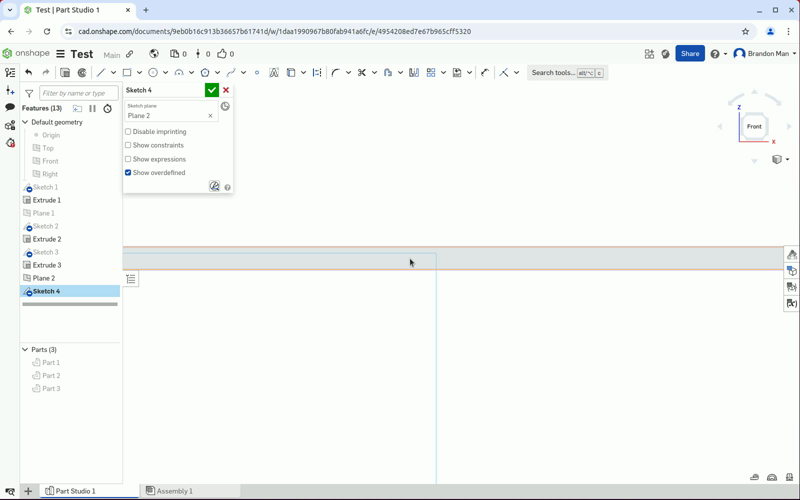
click(410, 258)
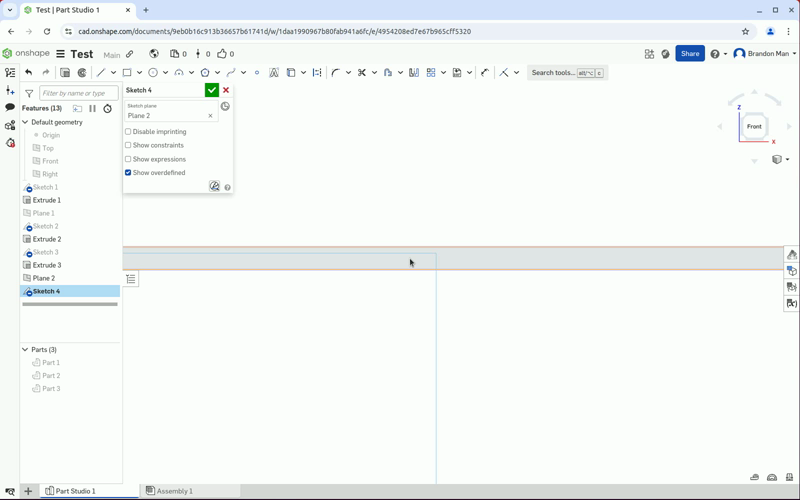
scroll(-6)
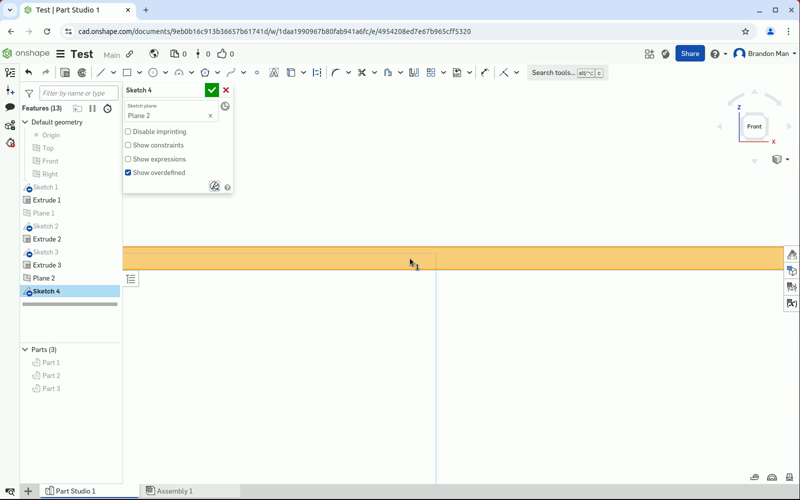
scroll(-6)
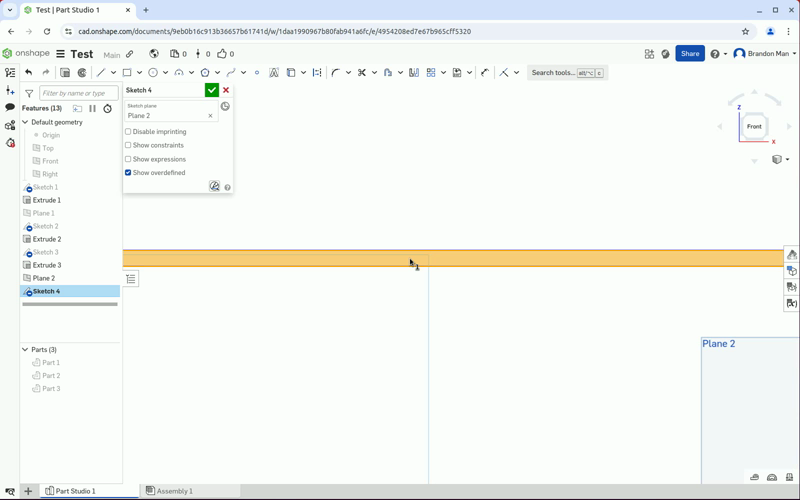
scroll(-6)
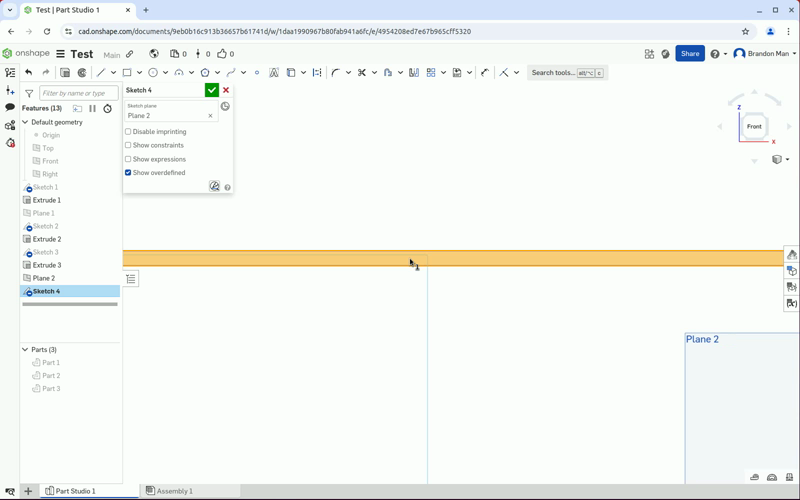
scroll(-6)
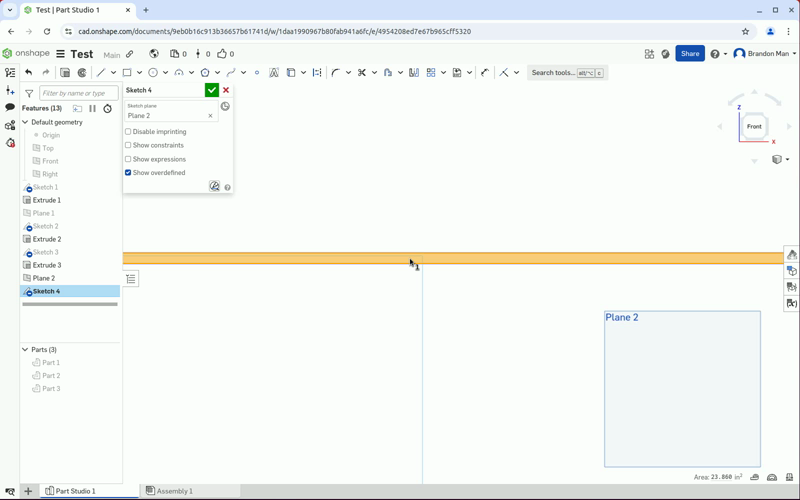
scroll(-6)
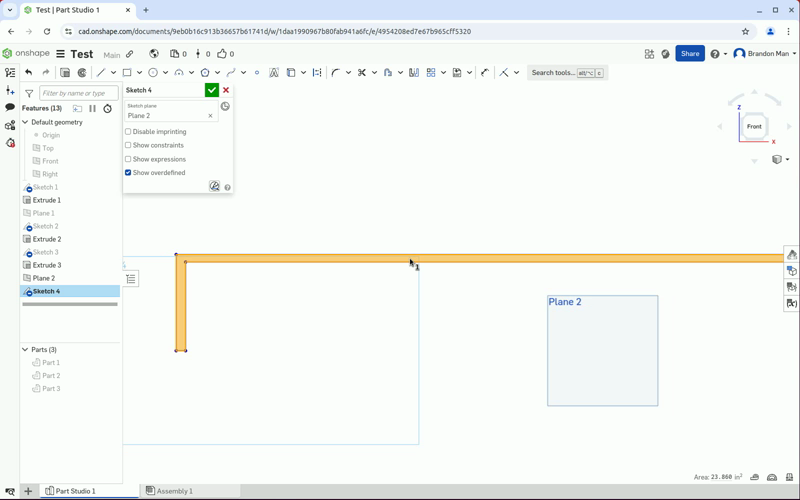
scroll(-6)
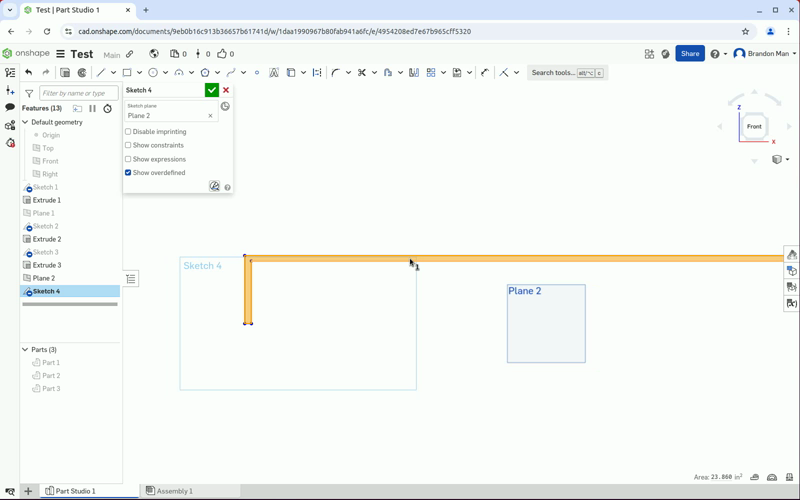
scroll(-6)
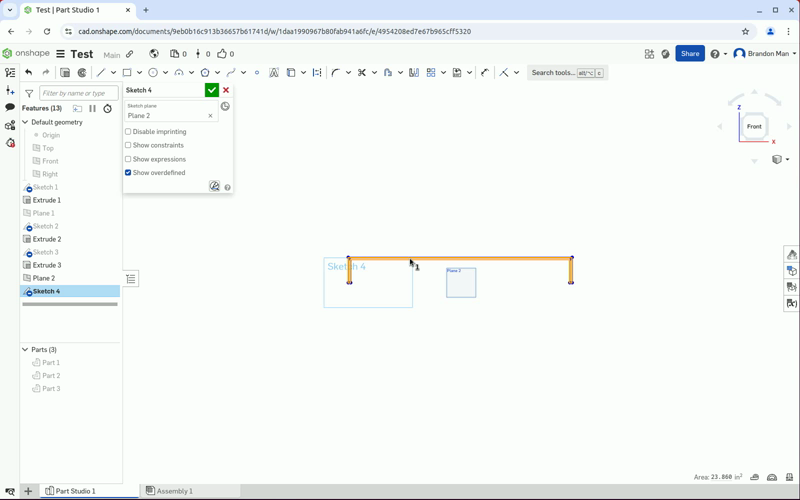
mouse_move(73, 352)
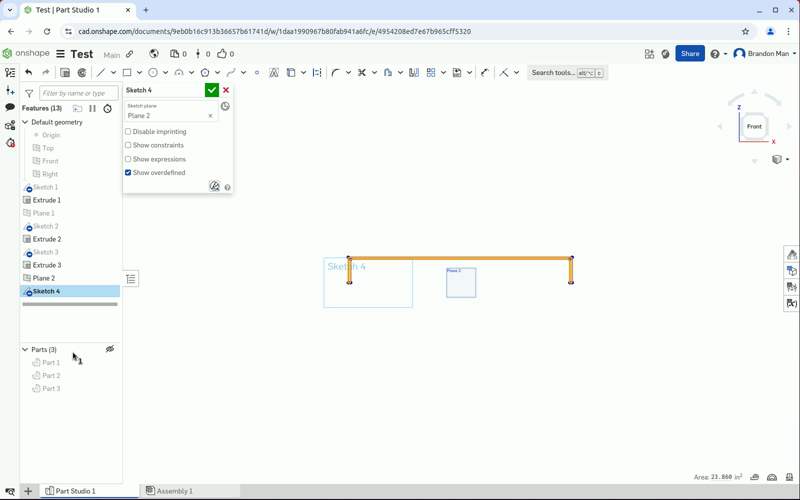
key(shift+y)
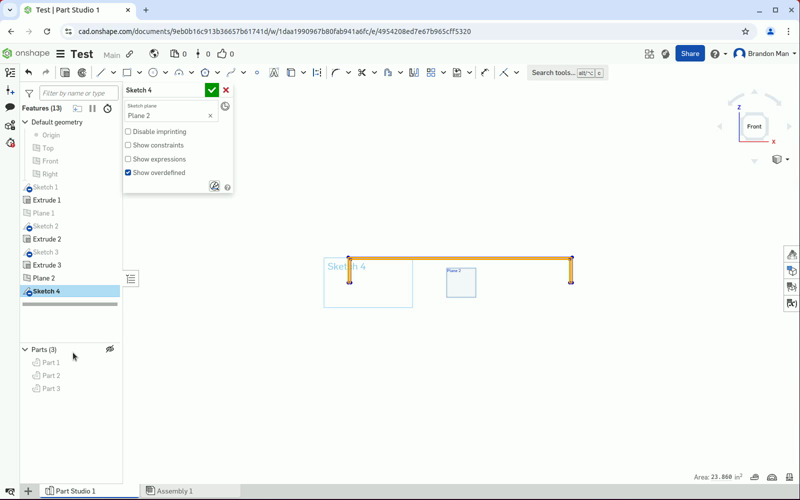
key(shift+e)
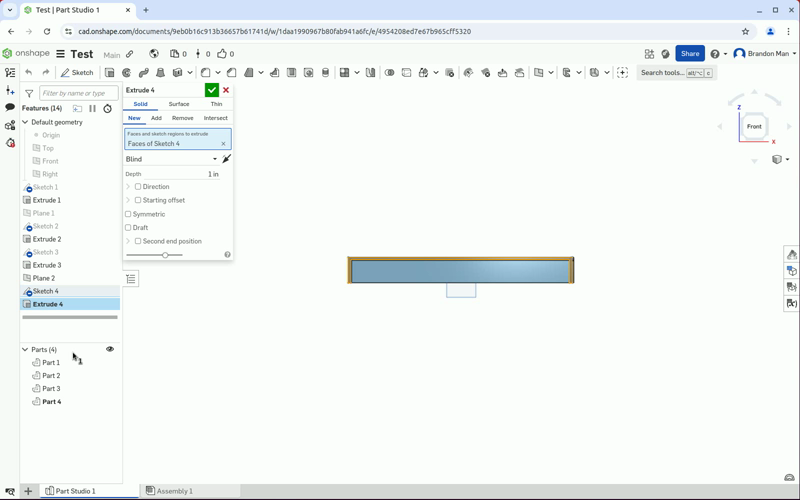
mouse_move(143, 106)
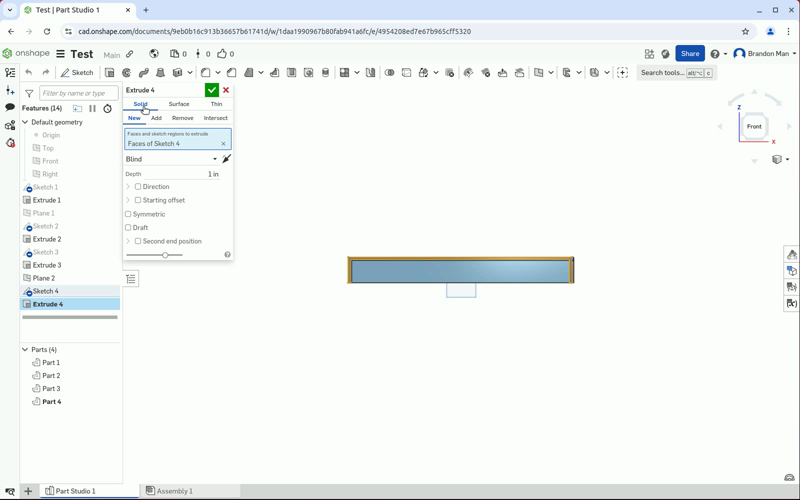
click(143, 106)
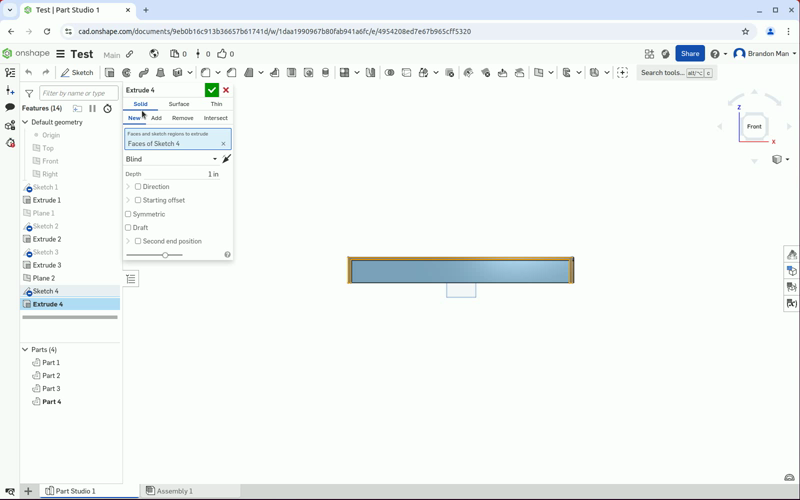
mouse_move(137, 120)
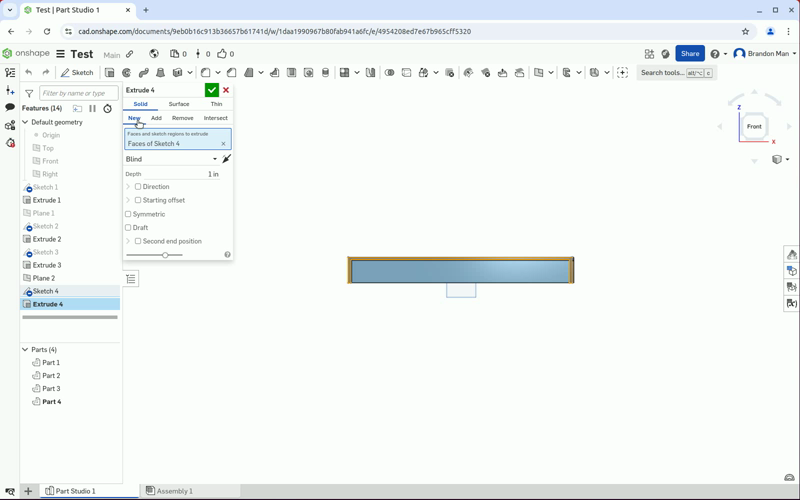
click(137, 120)
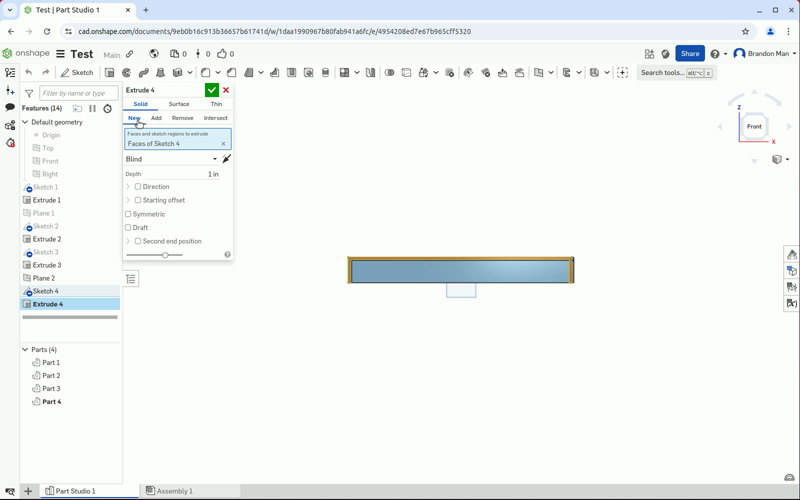
key(tab, 4)
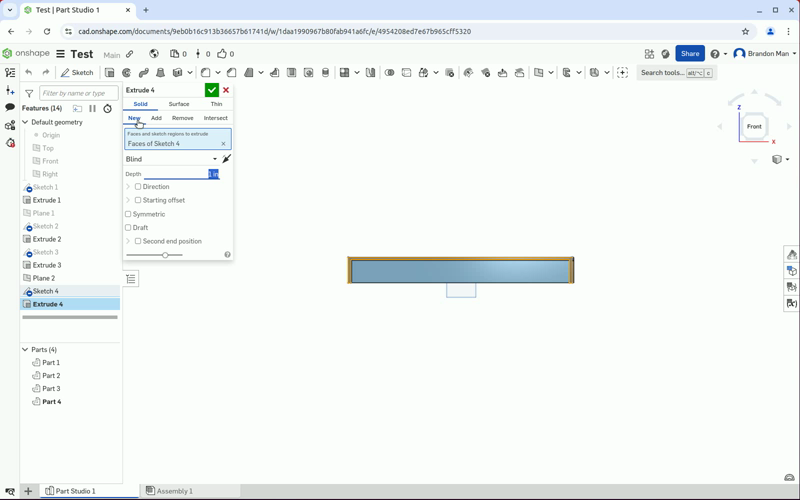
text(0.722)
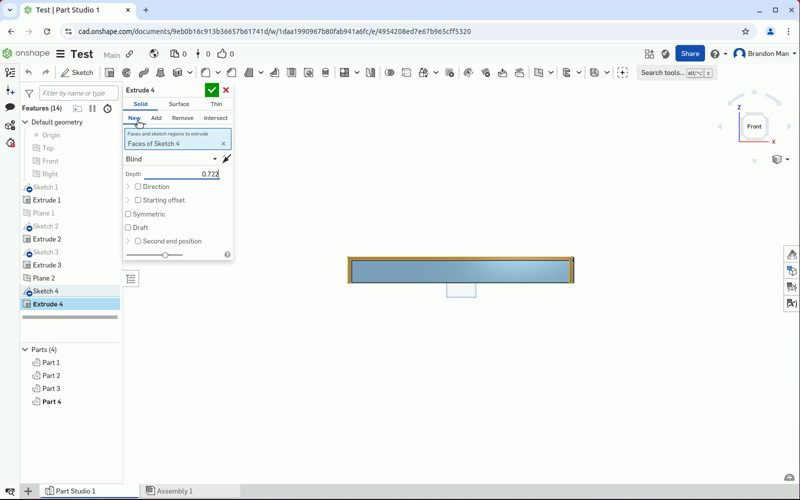
key(enter)
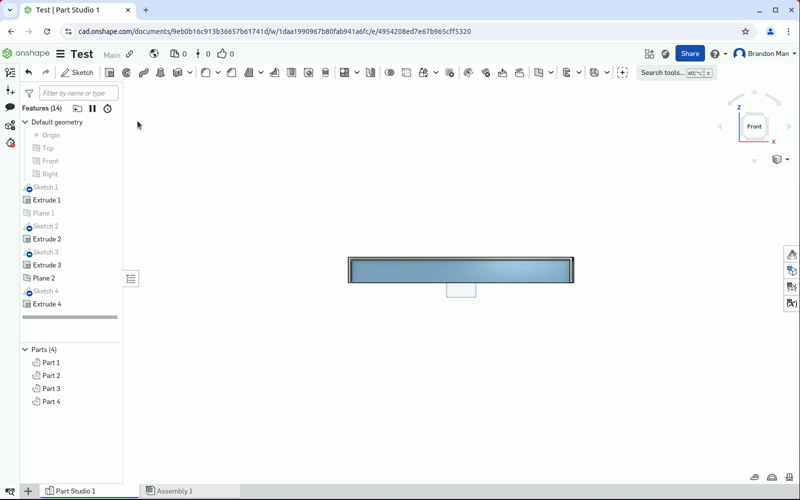
key(shift+h)
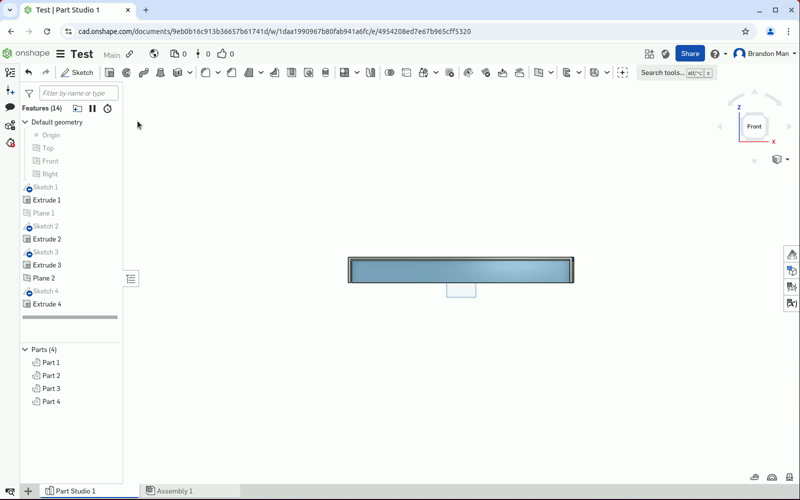
key(shift+h)
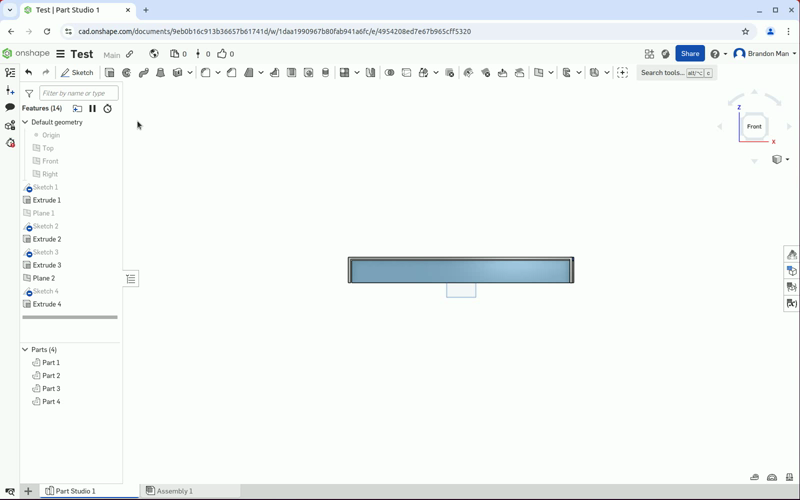
mouse_move(73, 189)
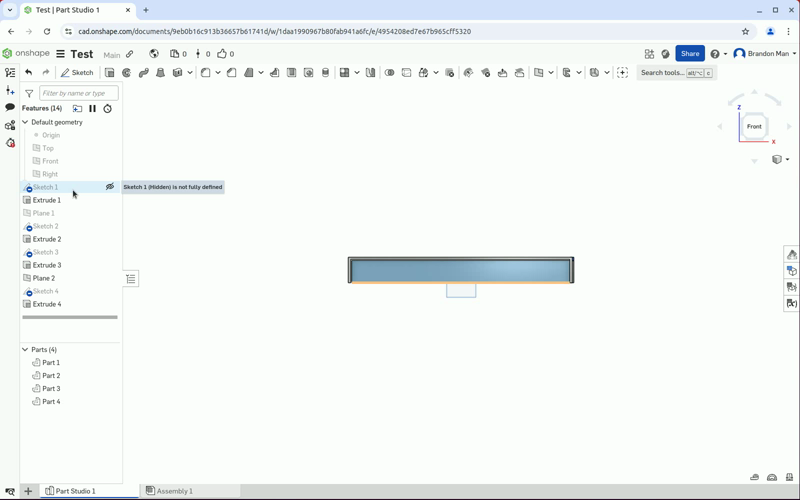
click(73, 189)
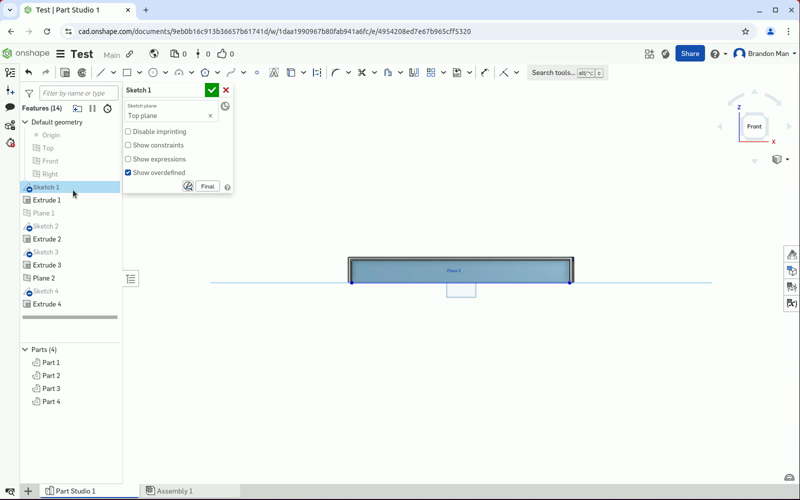
mouse_move(229, 92)
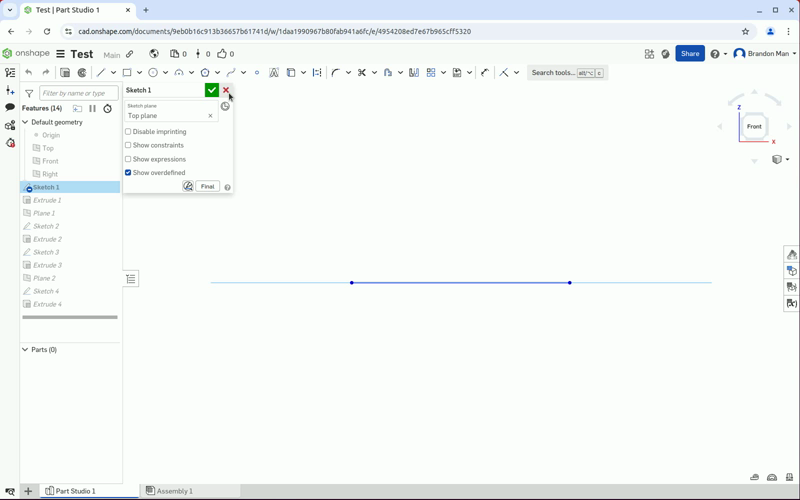
click(229, 92)
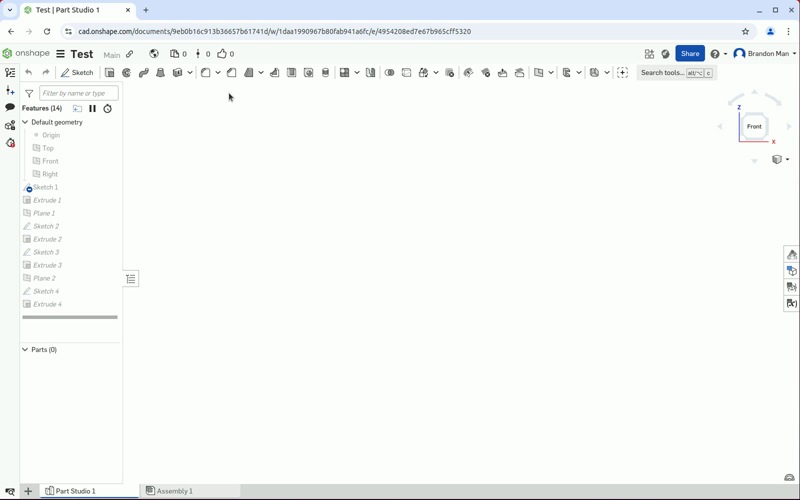
key(shift+s)
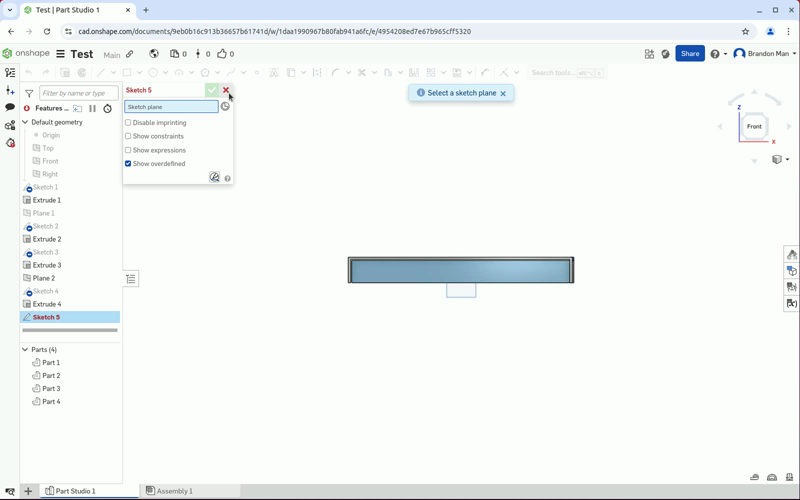
mouse_move(73, 280)
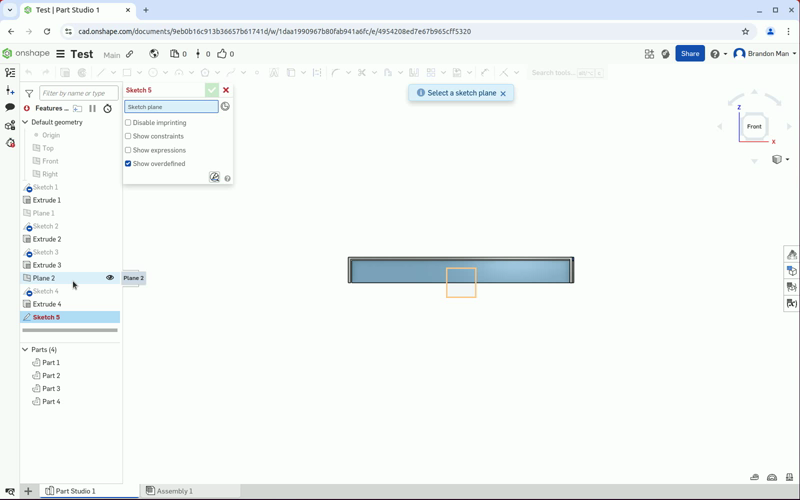
click(73, 280)
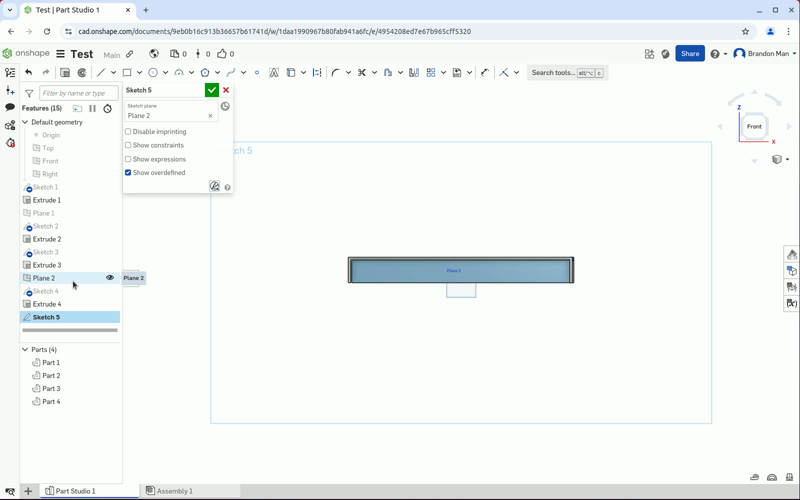
mouse_move(73, 352)
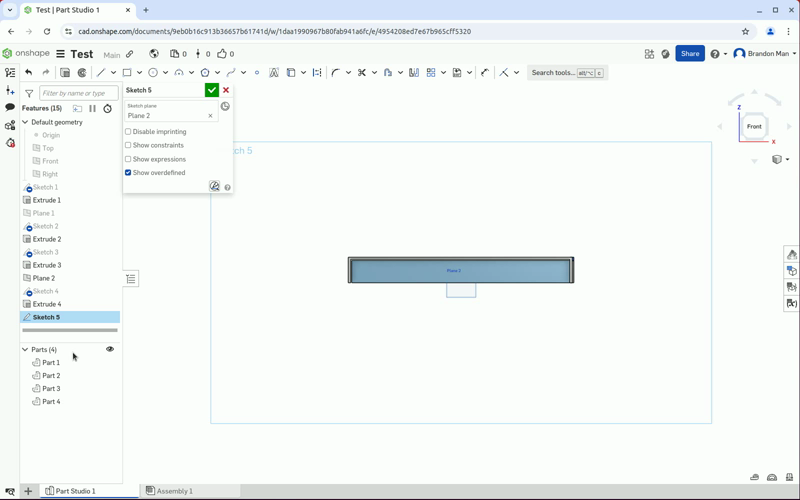
key(y)
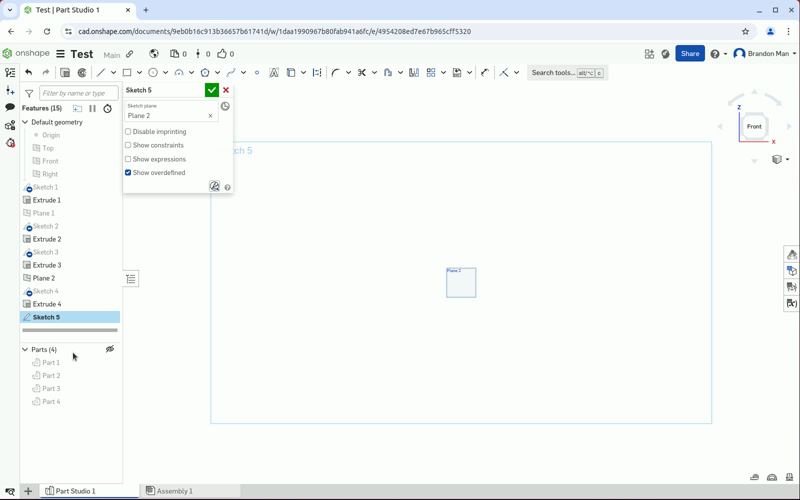
key(l)
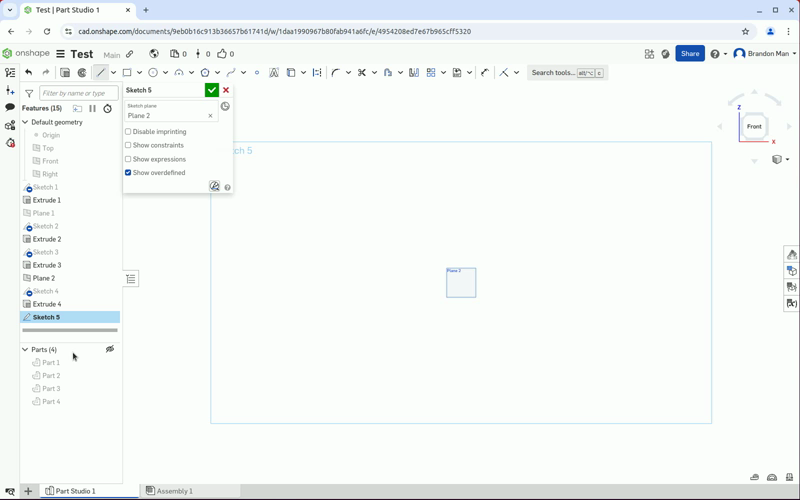
key_down(shift)
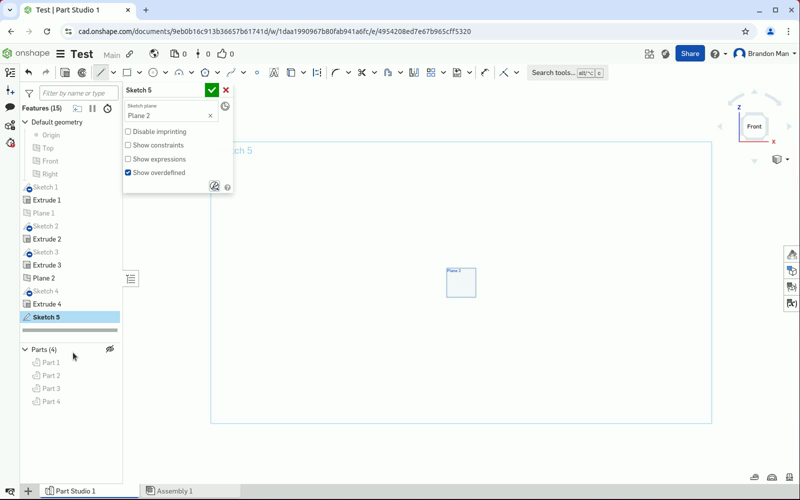
mouse_move(351, 282)
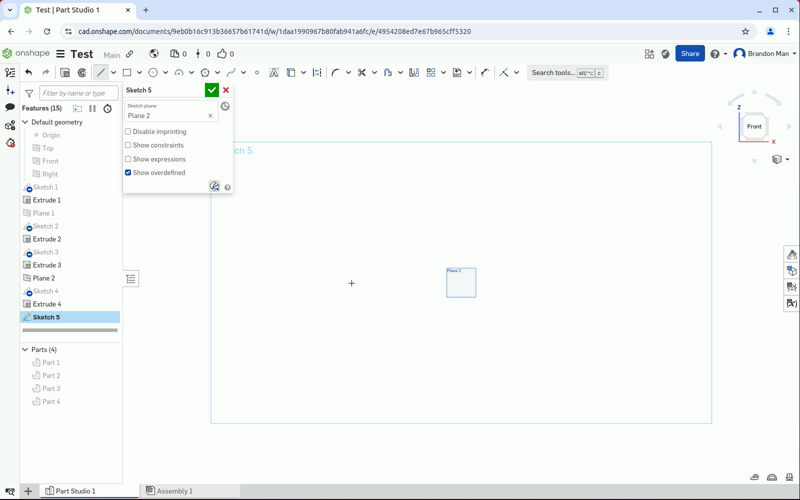
click(351, 282)
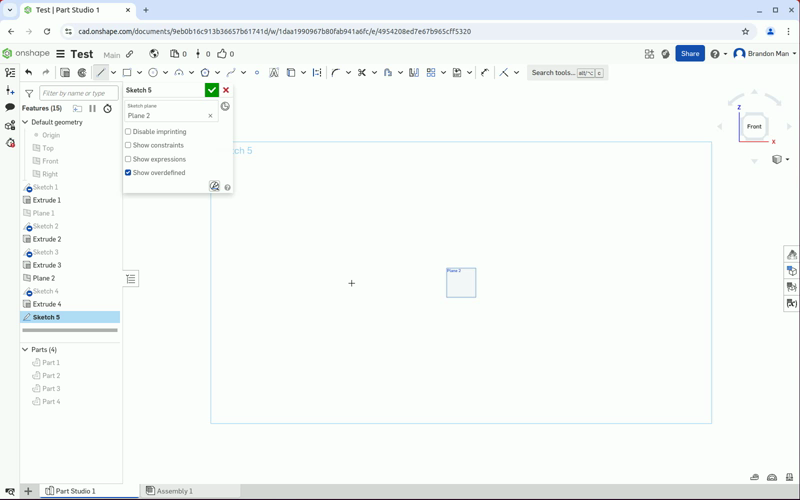
key_up(shift)
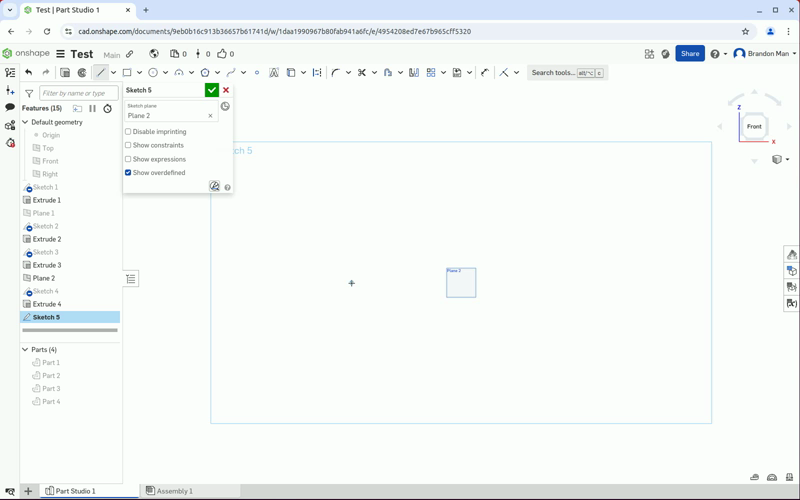
key_down(shift)
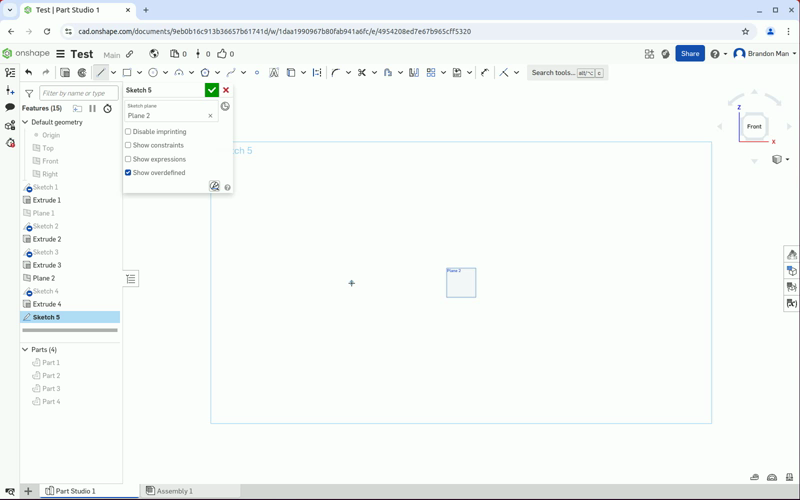
mouse_move(569, 282)
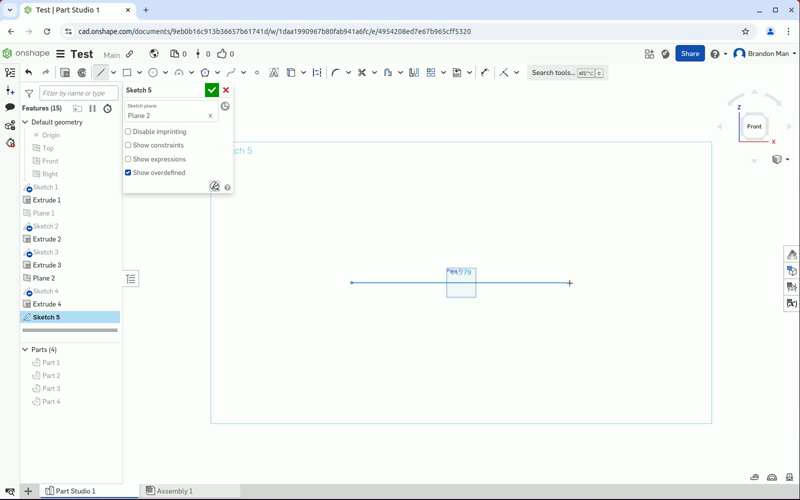
click(569, 282)
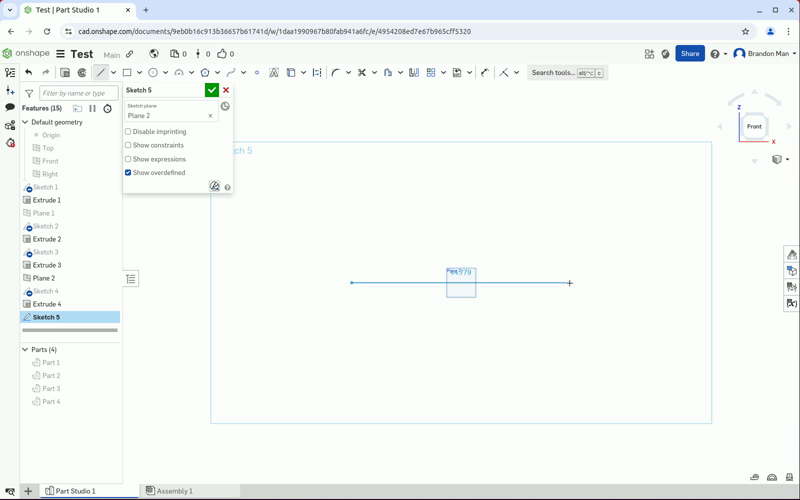
key_up(shift)
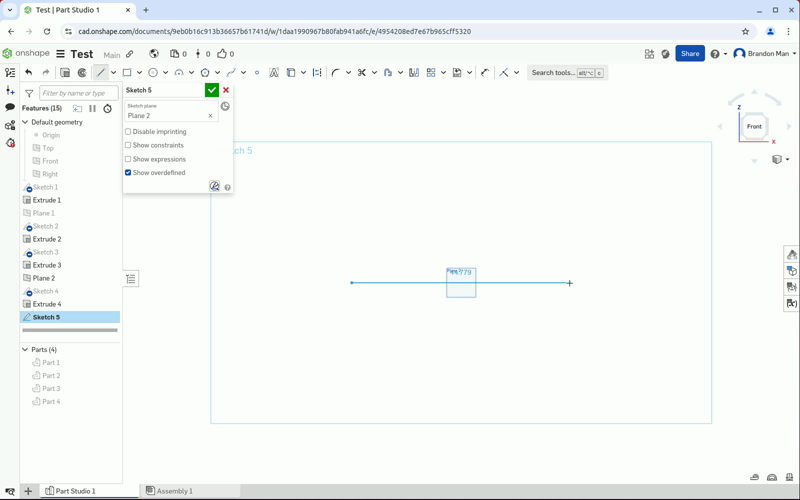
key_down(shift)
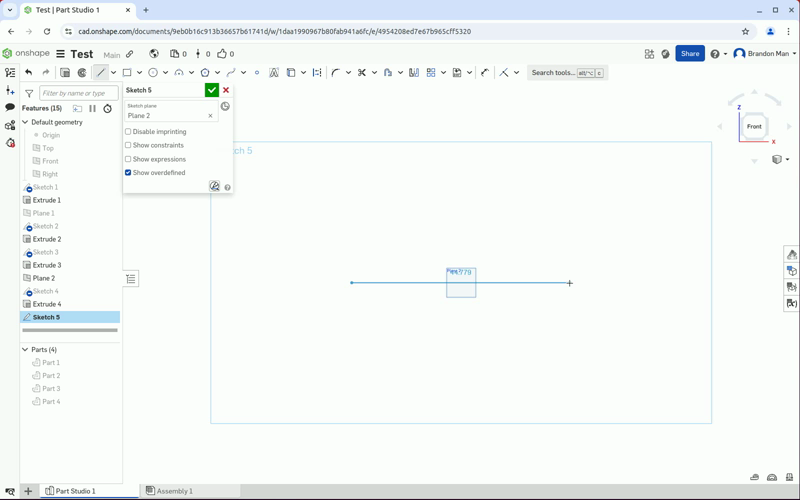
mouse_move(589, 282)
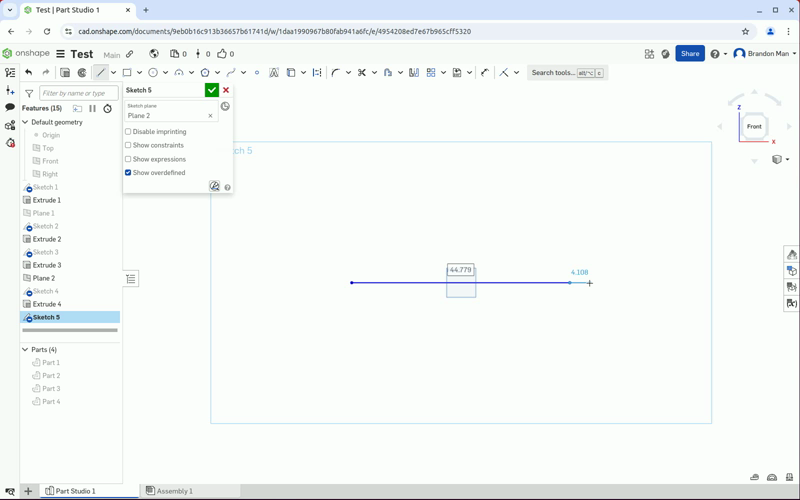
mouse_move(569, 260)
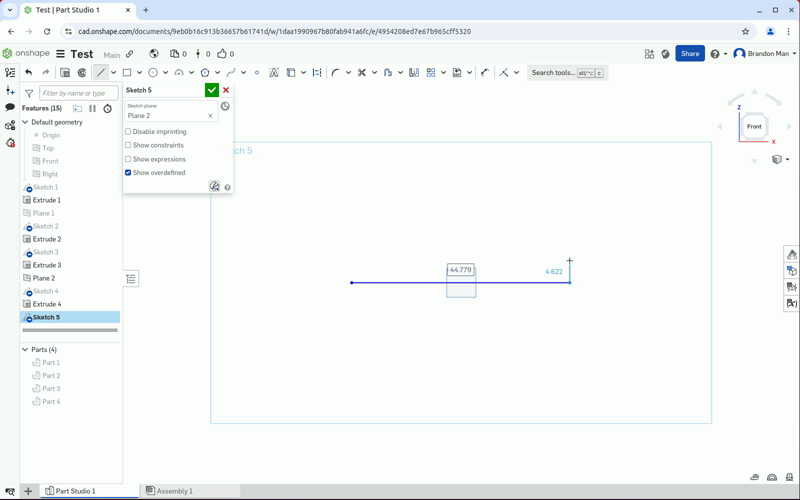
click(569, 260)
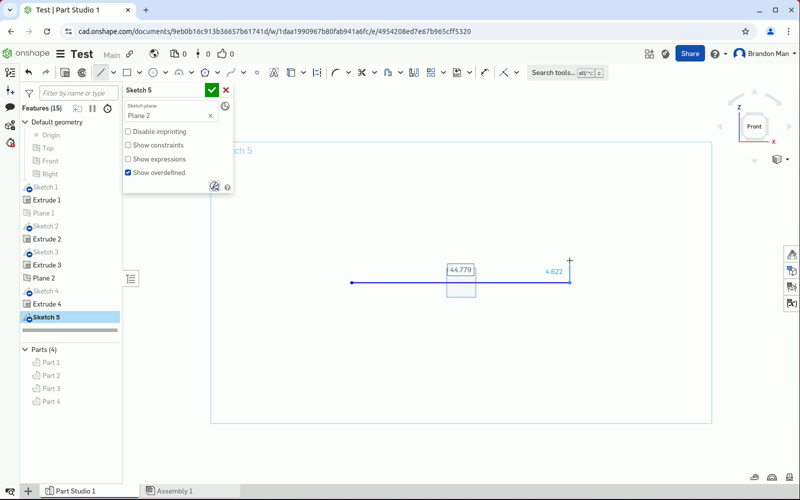
key_up(shift)
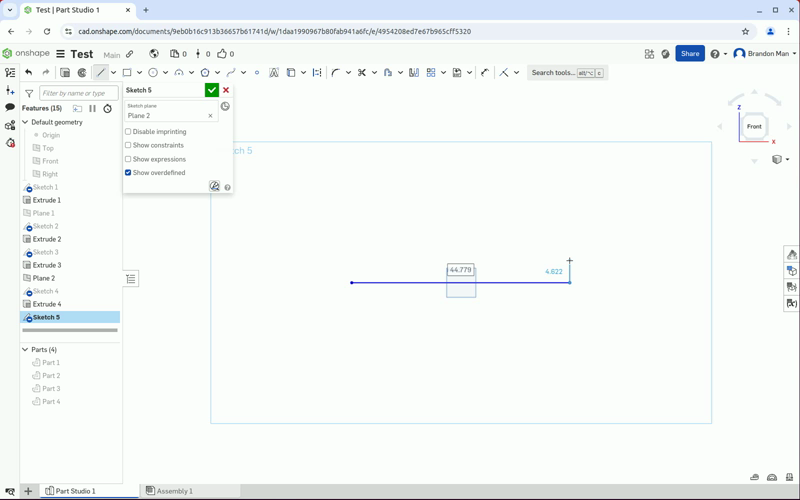
key_down(shift)
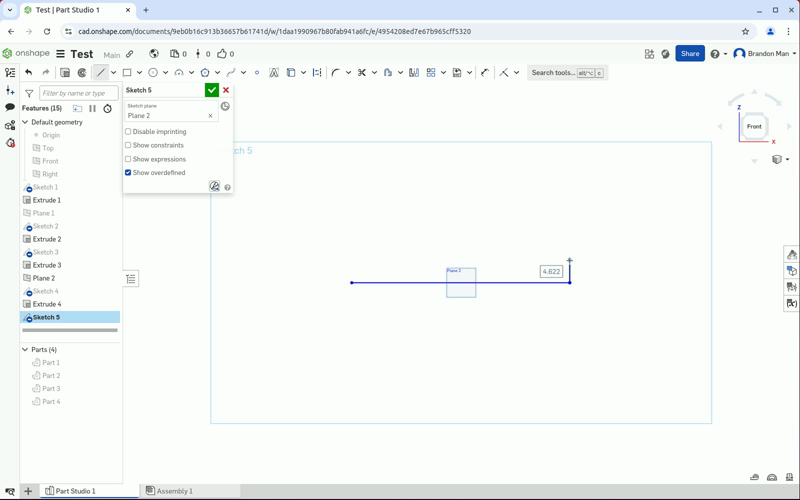
mouse_move(351, 260)
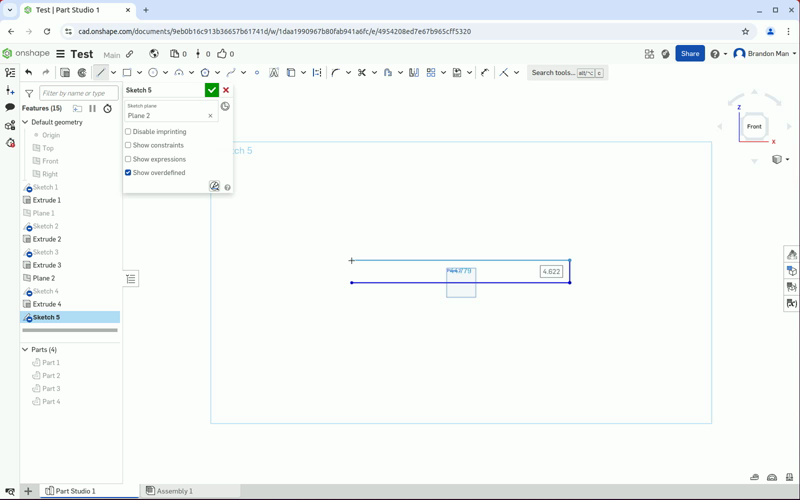
click(351, 260)
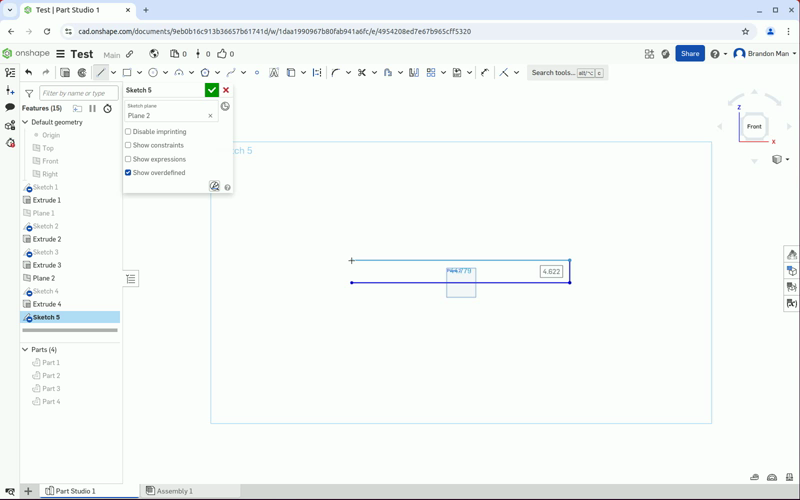
key_up(shift)
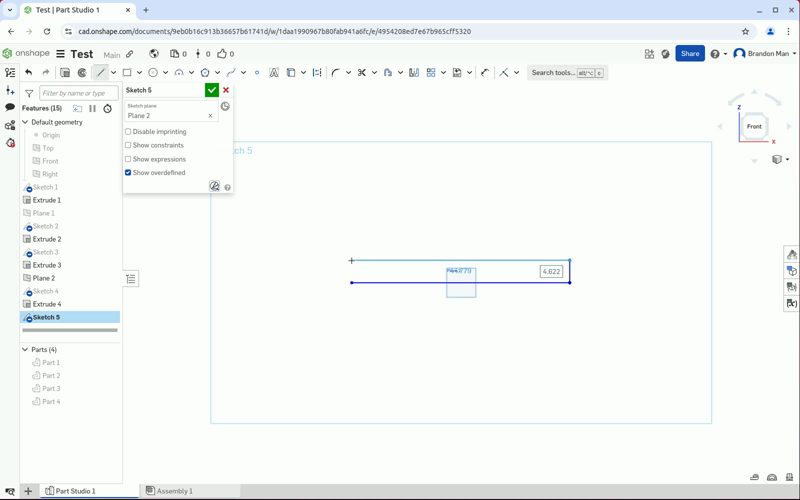
mouse_move(381, 260)
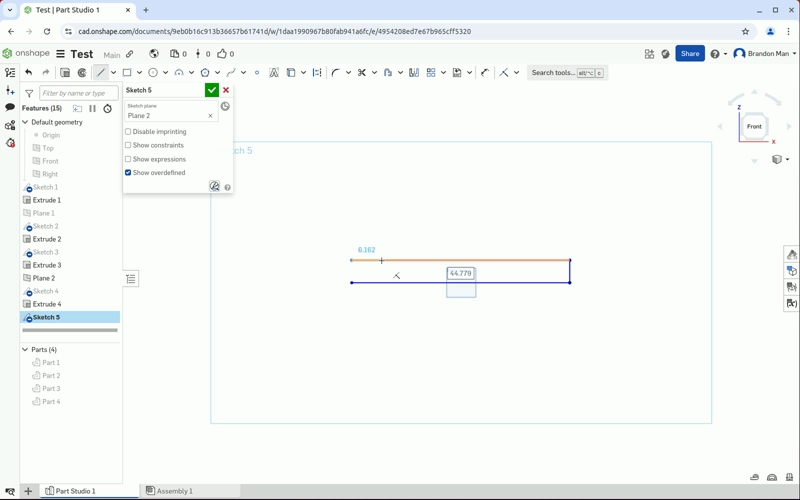
key_down(shift)
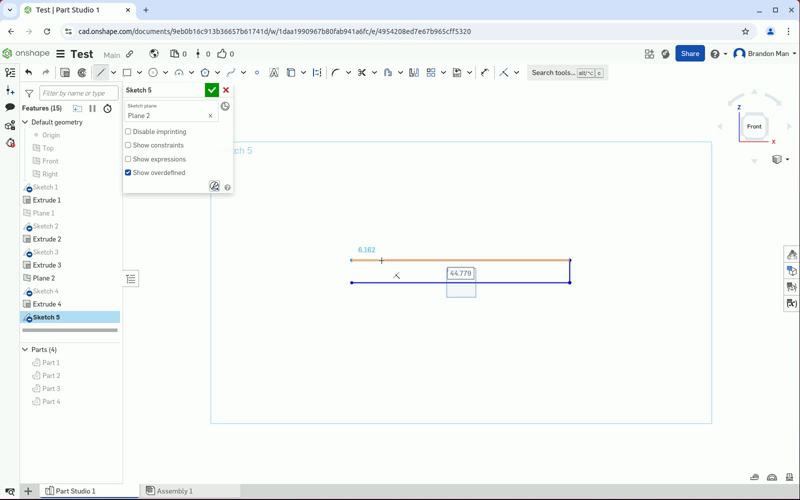
mouse_move(351, 282)
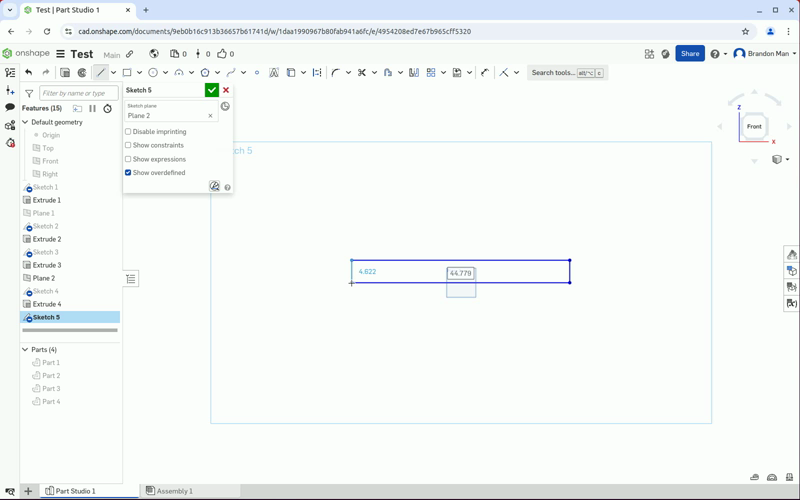
key_up(shift)
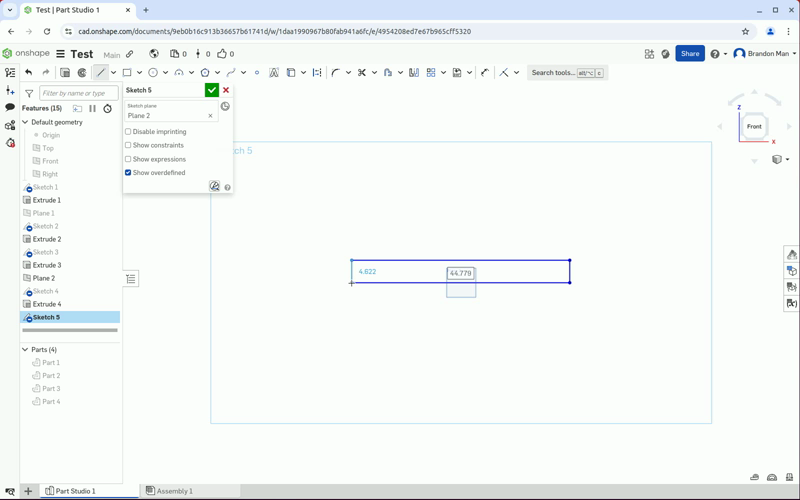
click(351, 282)
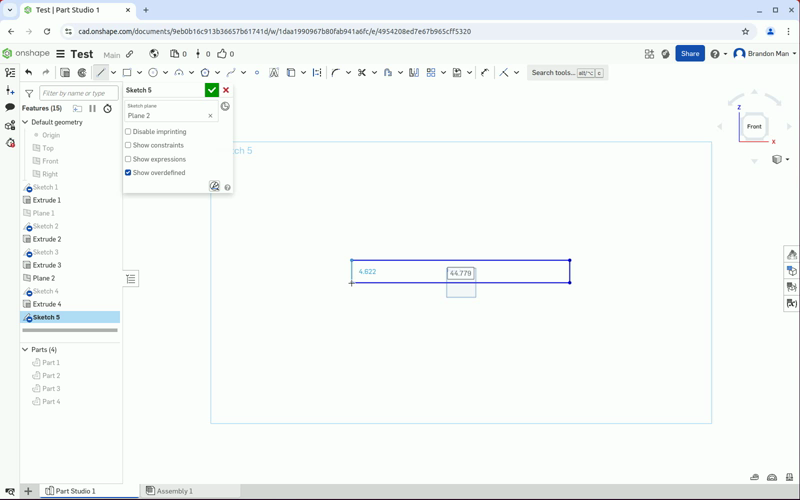
key(esc)
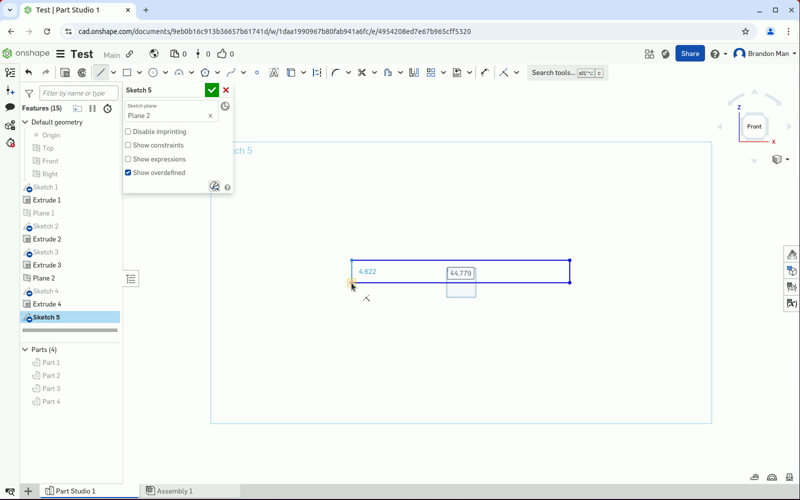
mouse_move(544, 273)
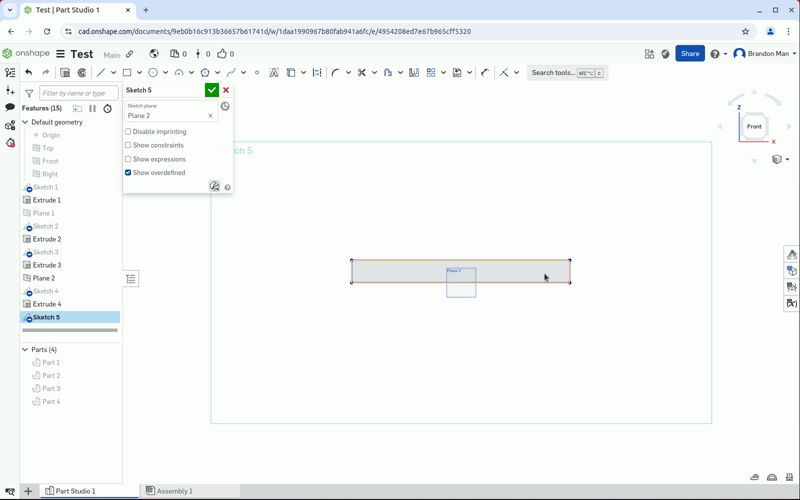
click(544, 273)
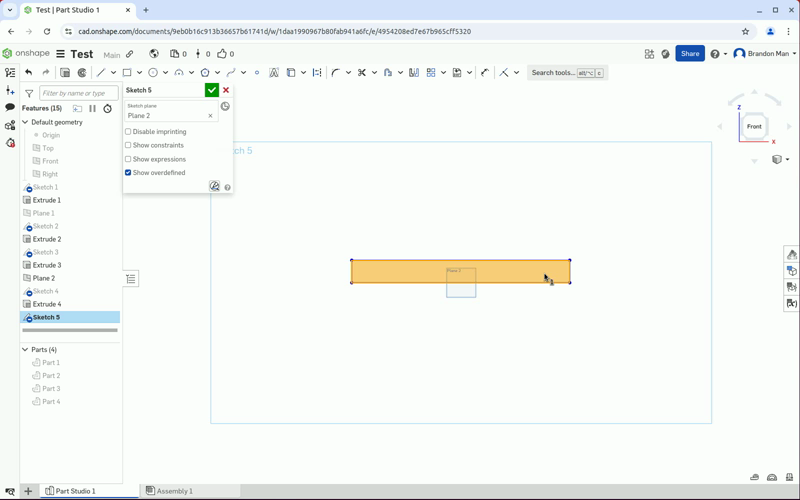
mouse_move(73, 352)
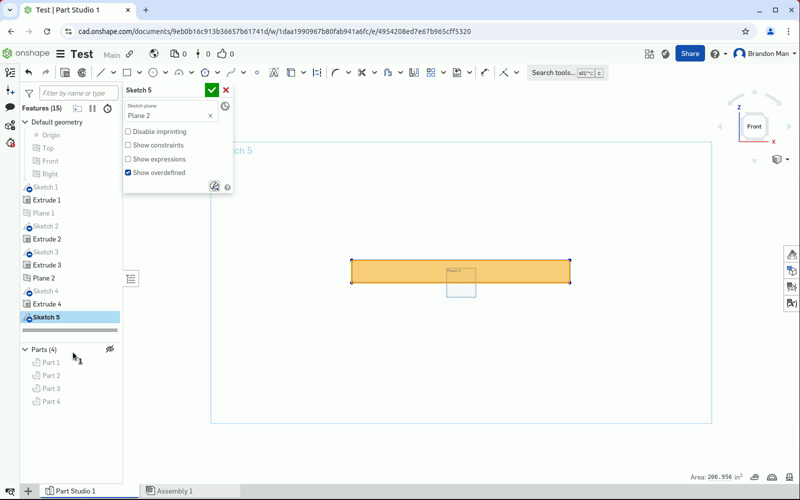
key(shift+y)
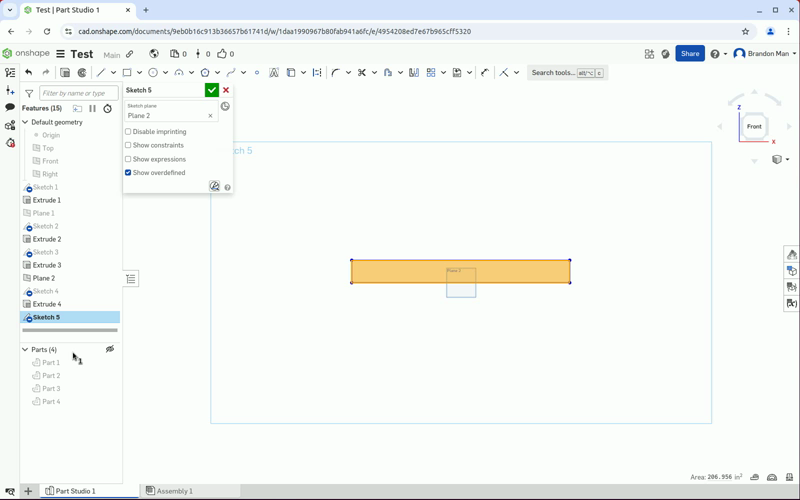
key(shift+e)
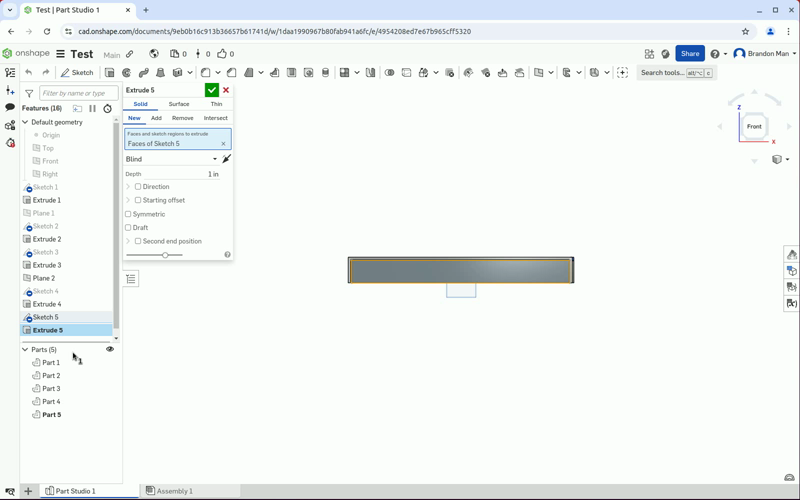
mouse_move(143, 106)
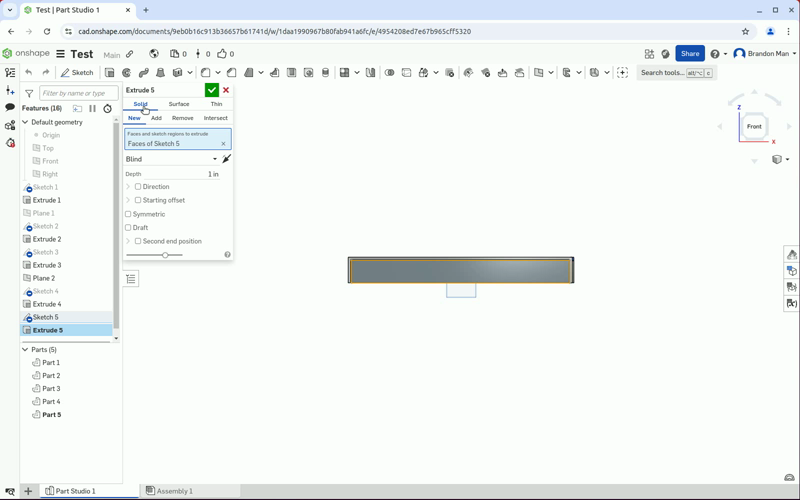
click(143, 106)
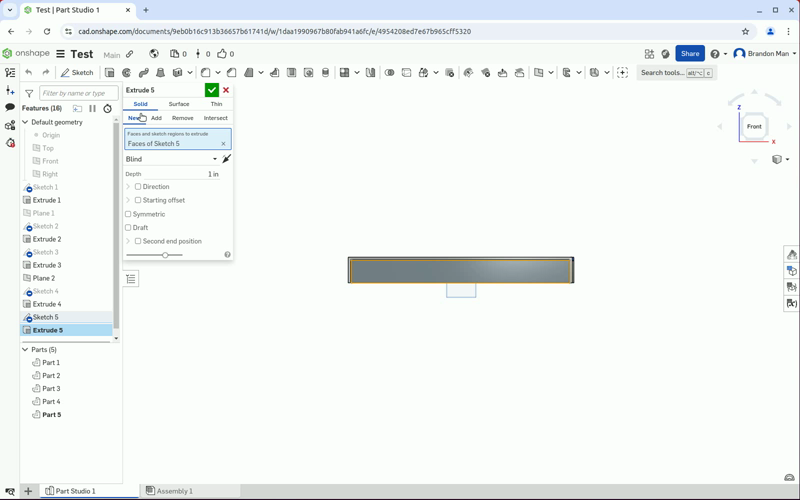
mouse_move(137, 120)
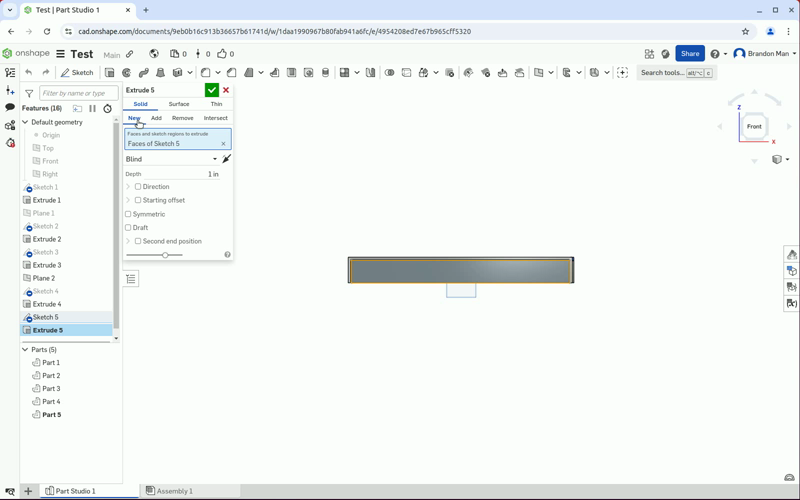
click(137, 120)
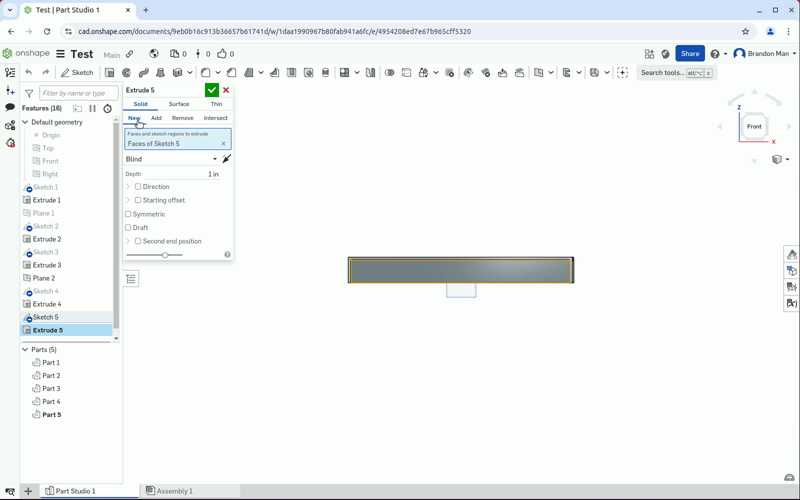
key(tab, 4)
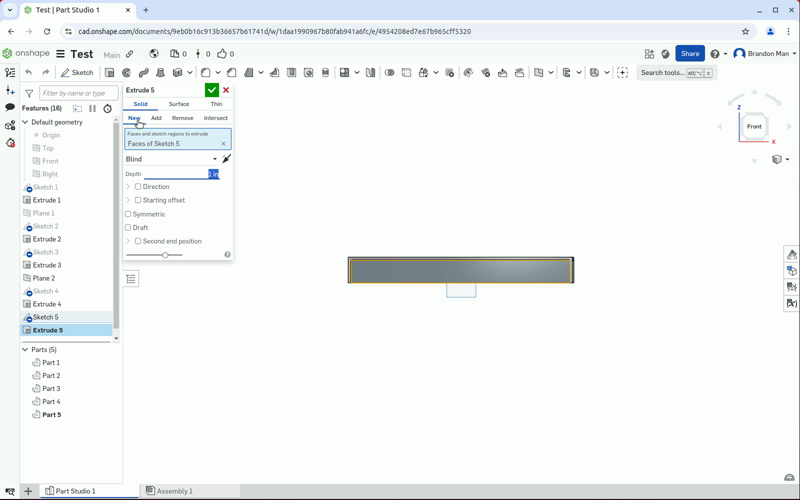
text(0.722)
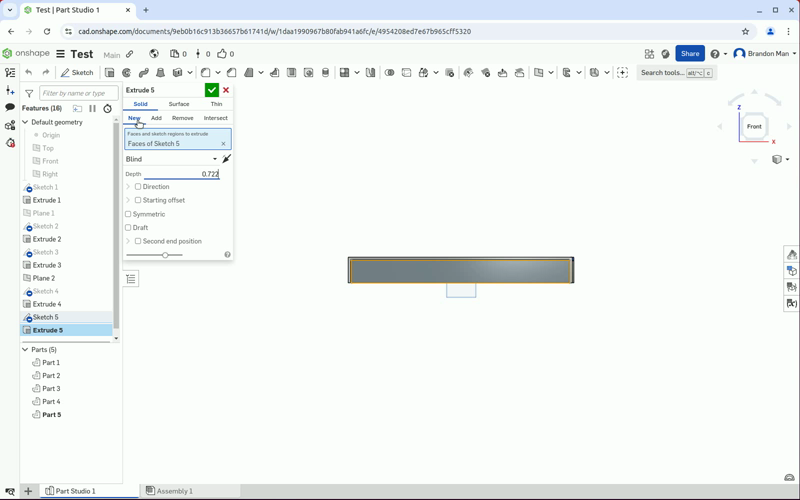
key(enter)
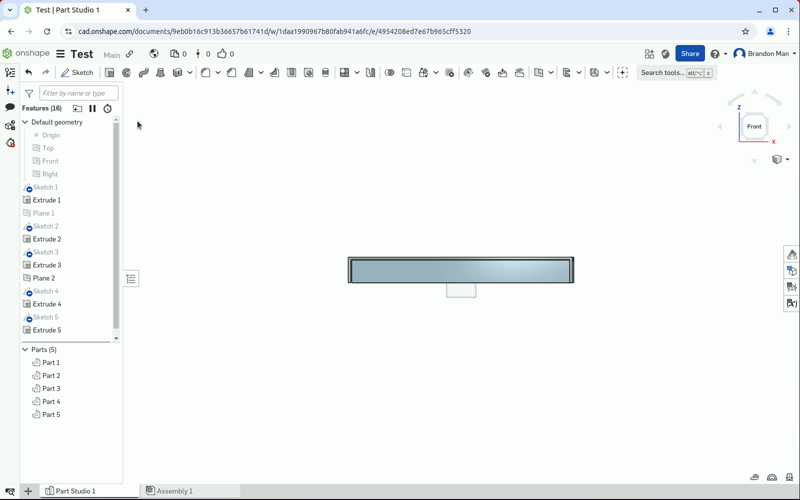
key(shift+h)
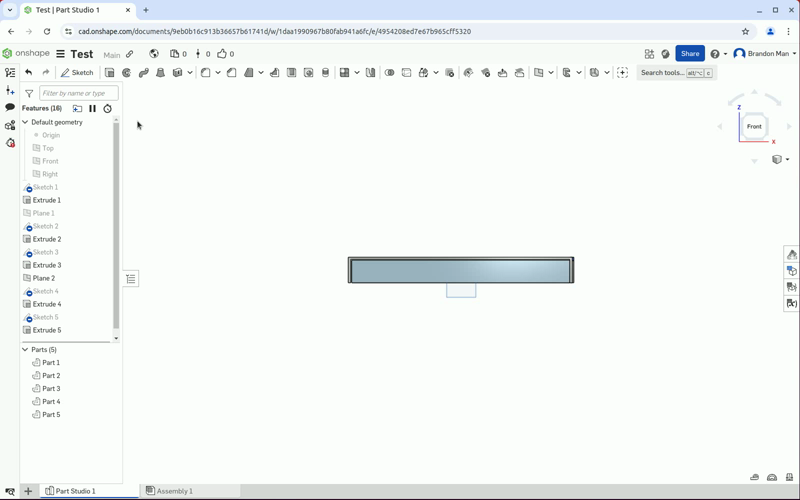
key(shift+h)
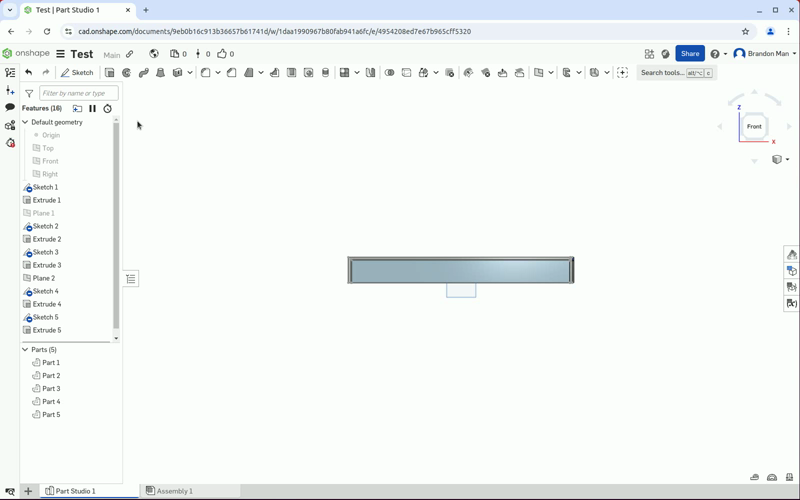
key(shift+7)
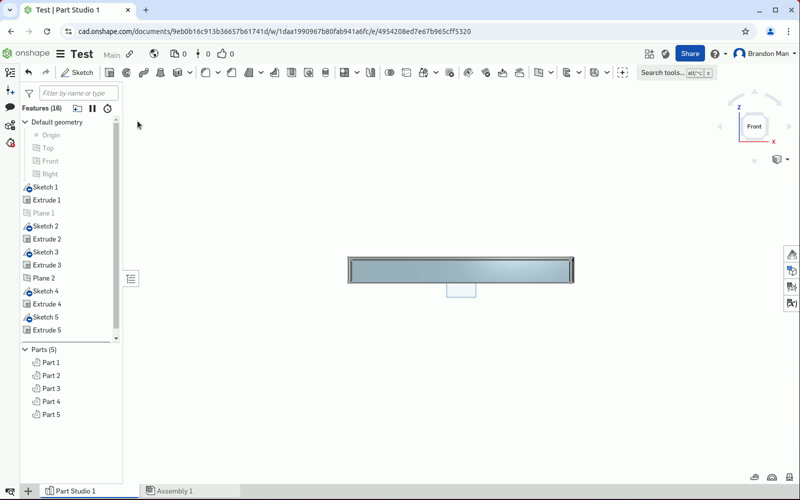
key(left, 2)
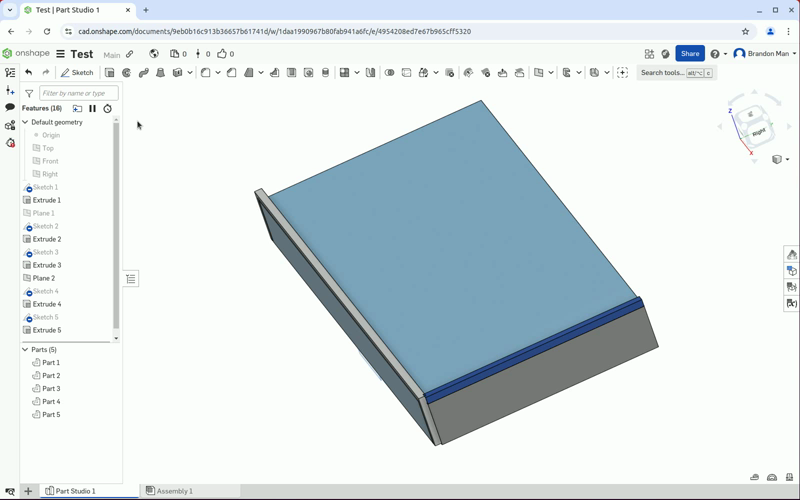
key(down, 2)
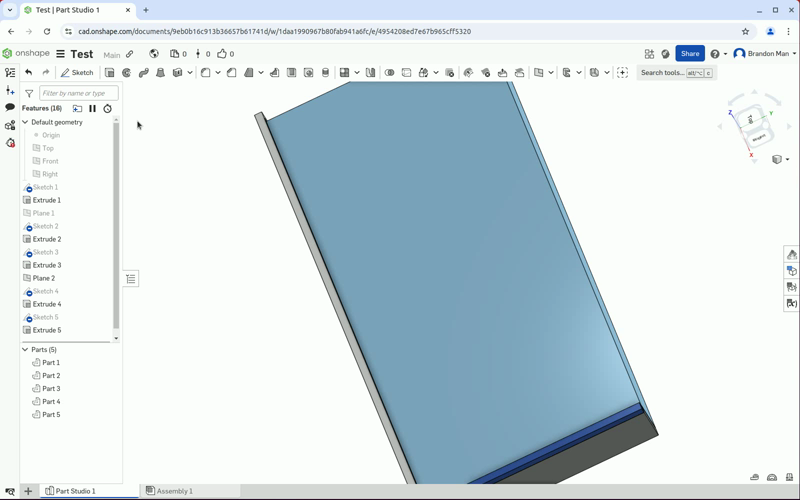
key(up, 2)
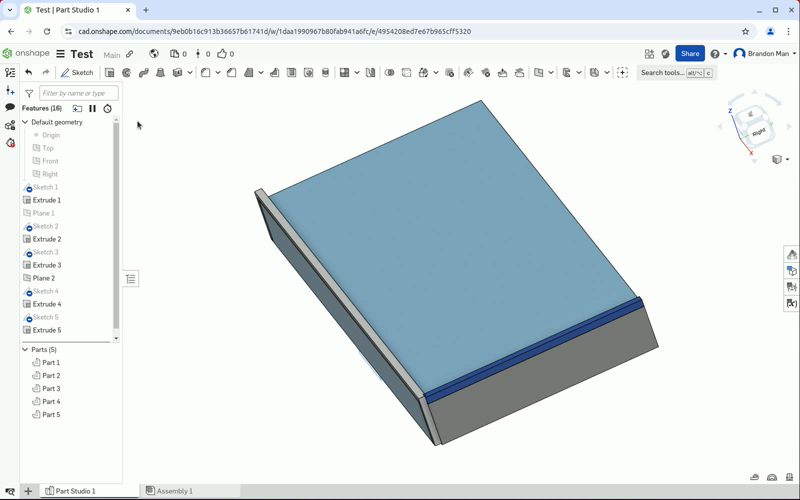
key(right, 2)
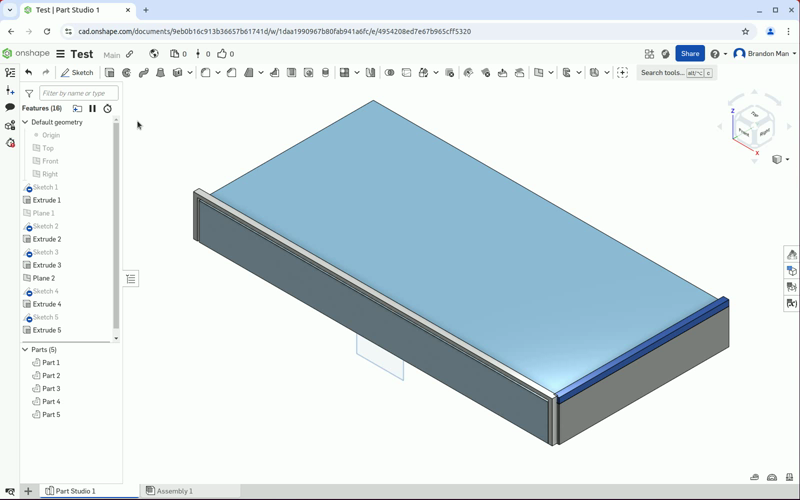
mouse_move(69, 189)
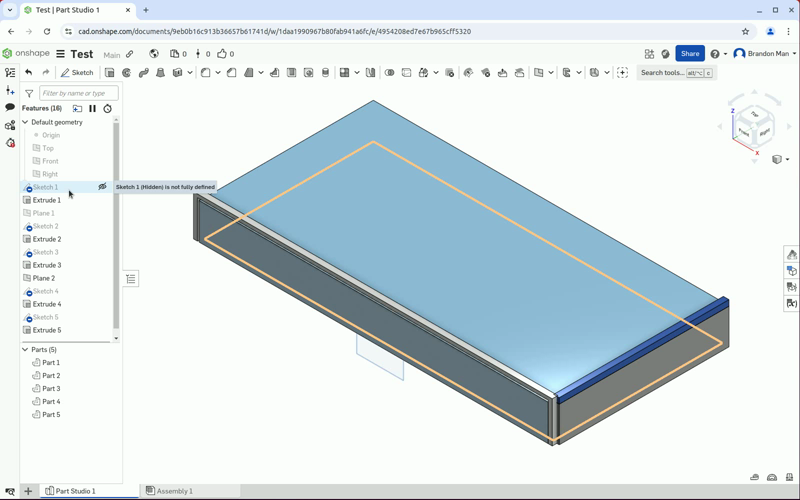
click(69, 189)